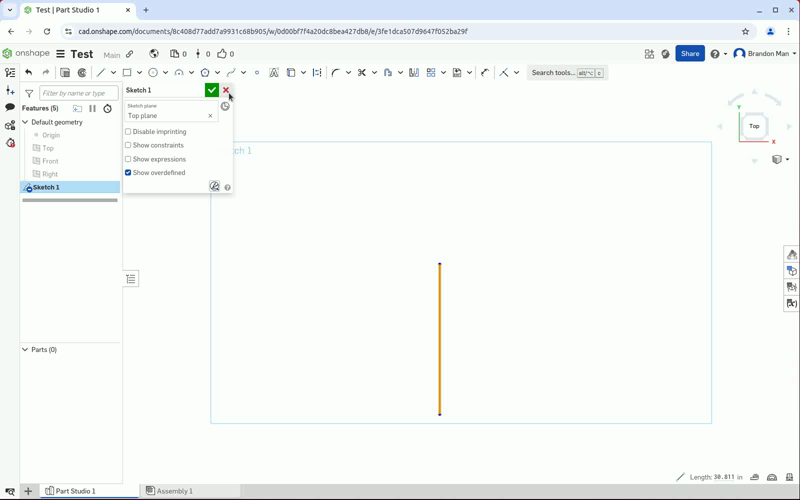
key(shift+h)
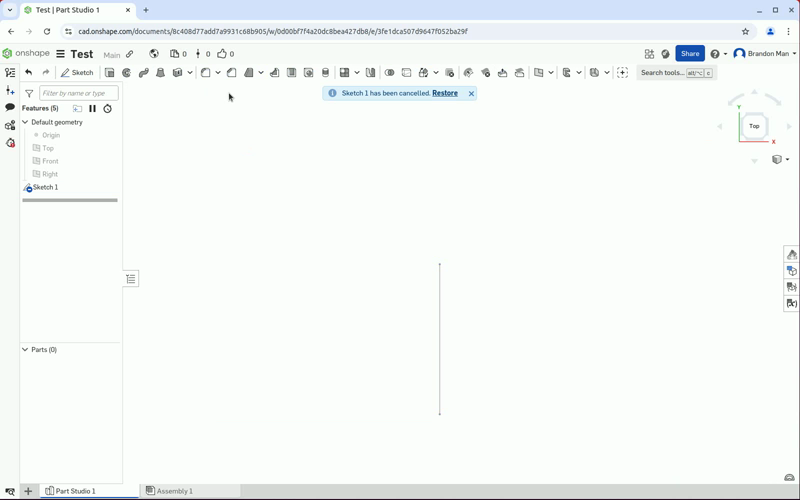
key(shift+s)
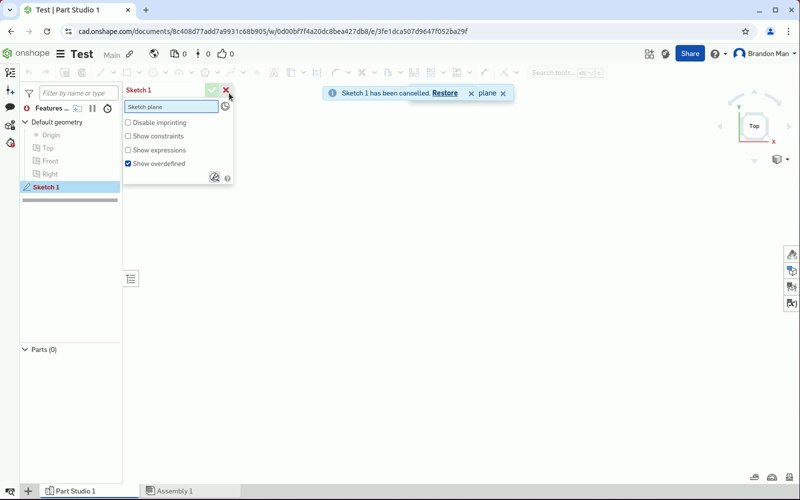
mouse_move(73, 150)
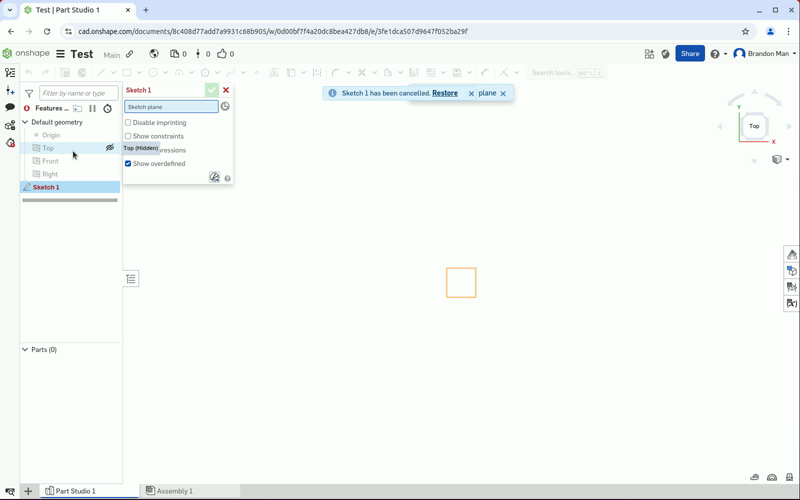
click(73, 150)
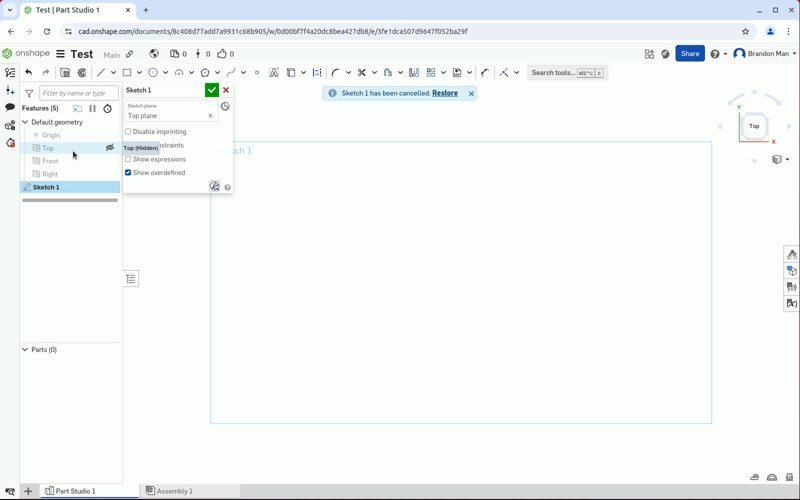
mouse_move(73, 352)
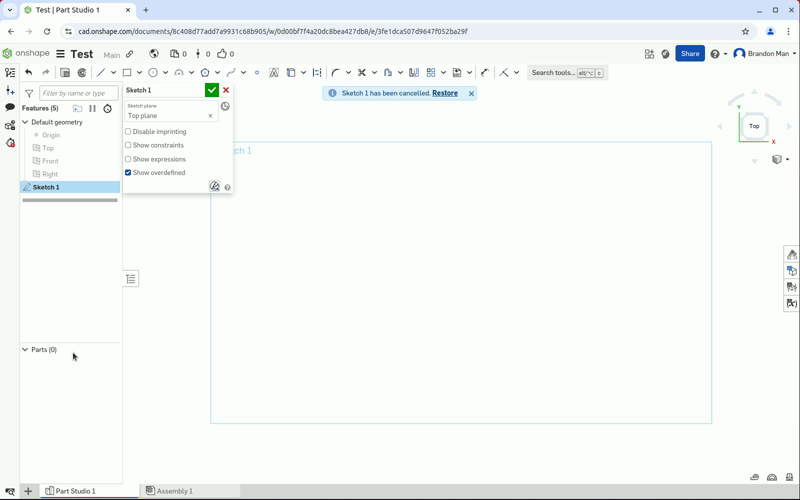
key(y)
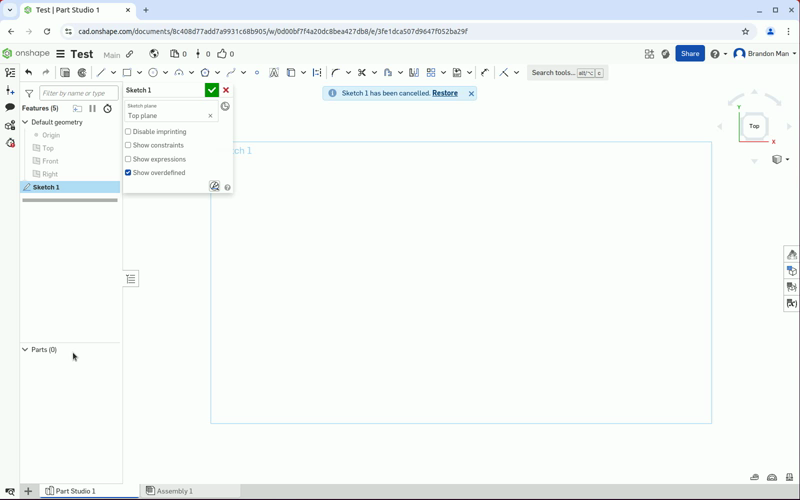
key(l)
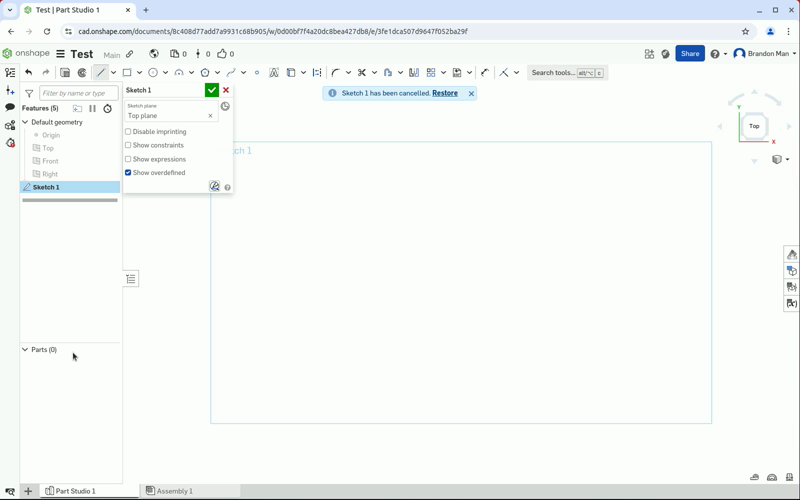
key_down(shift)
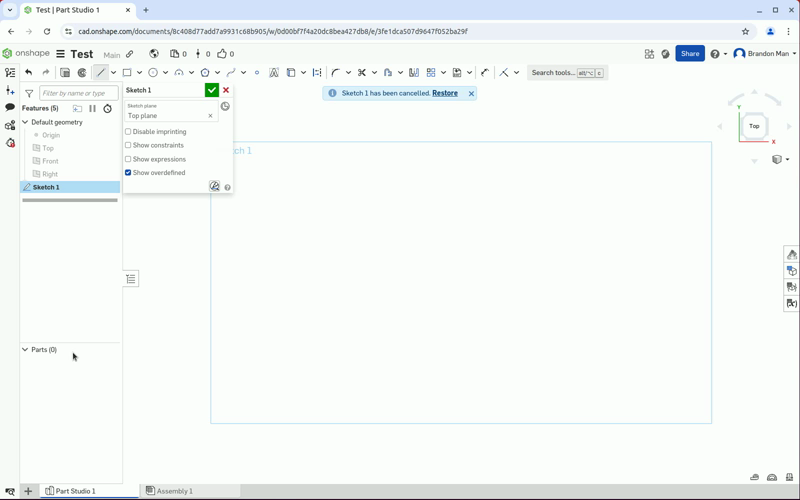
mouse_move(351, 335)
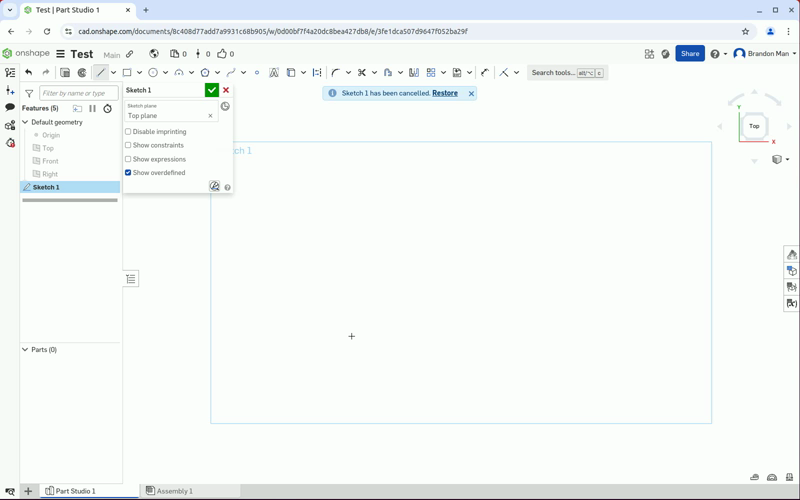
click(351, 335)
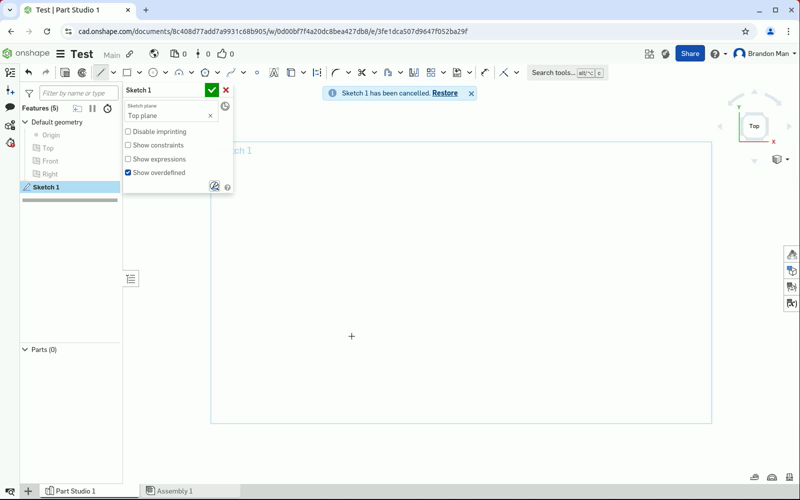
key_up(shift)
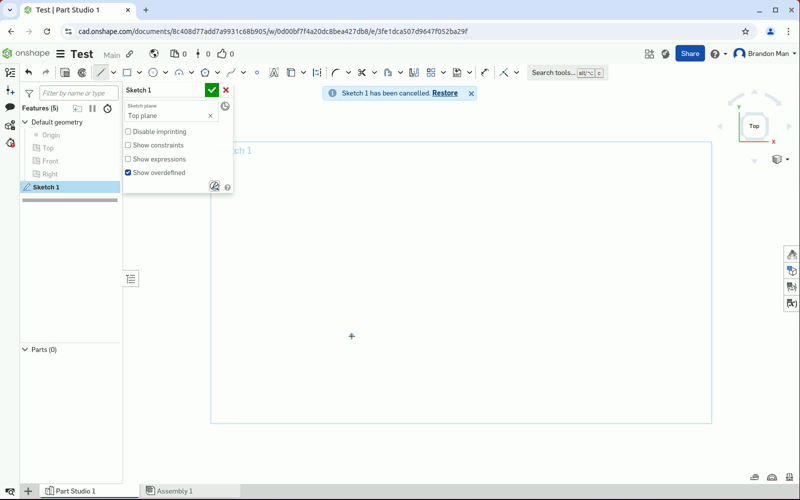
key_down(shift)
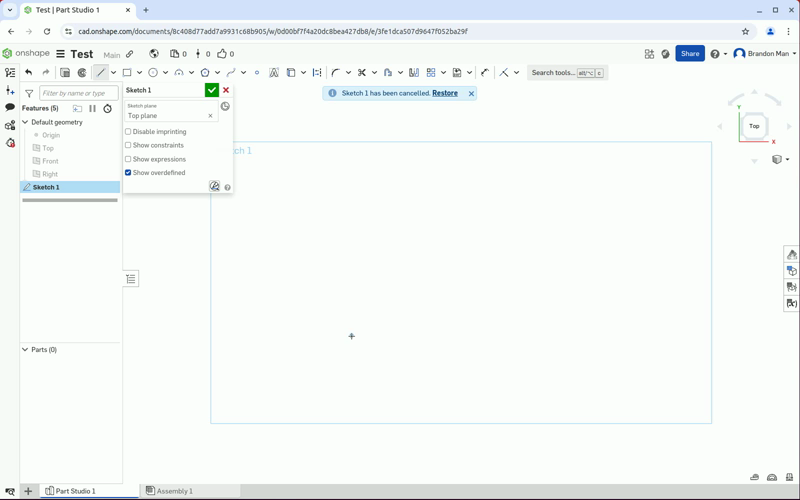
mouse_move(569, 335)
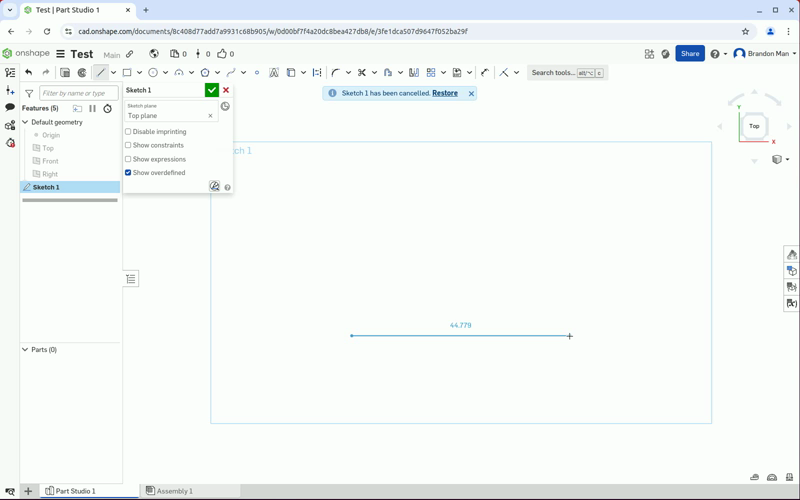
click(569, 335)
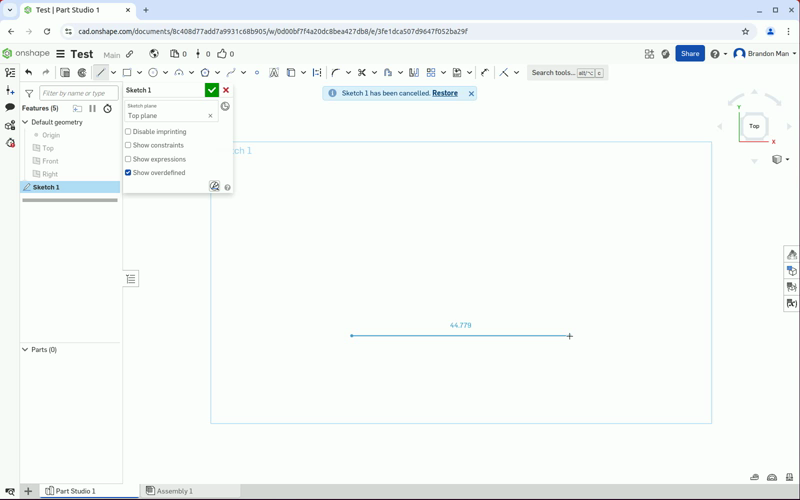
key_up(shift)
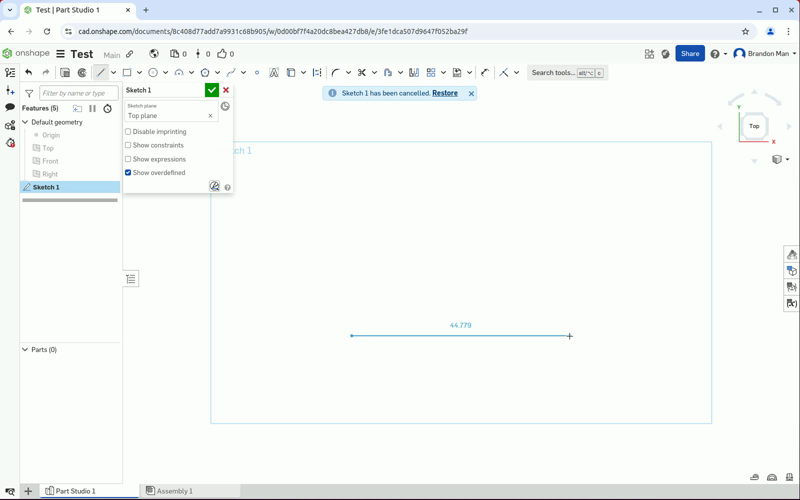
key_down(shift)
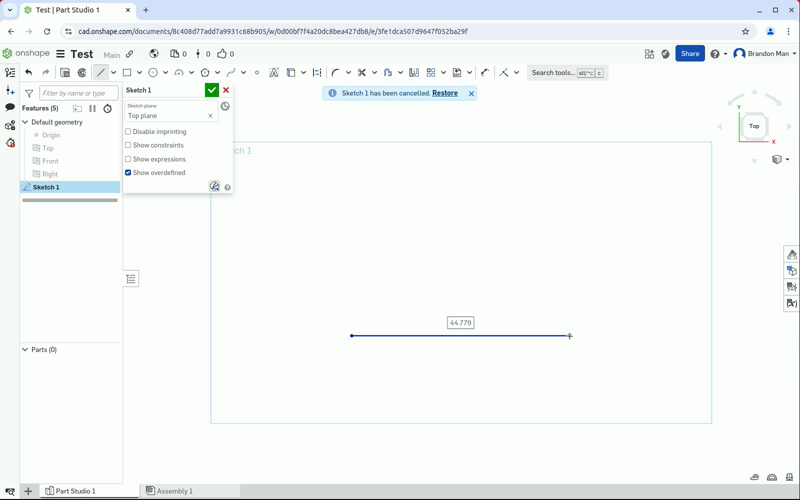
mouse_move(569, 230)
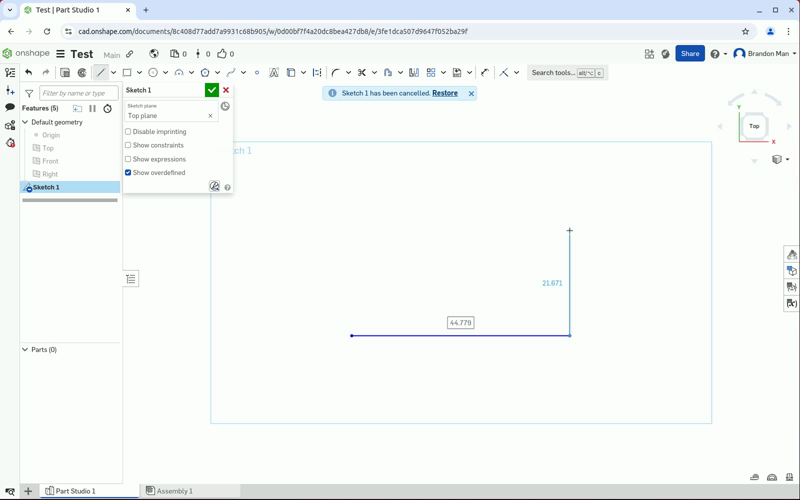
click(569, 230)
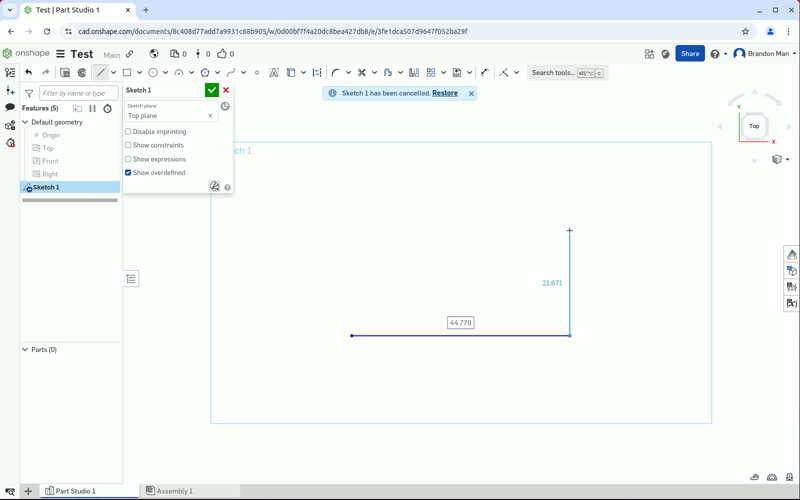
key_up(shift)
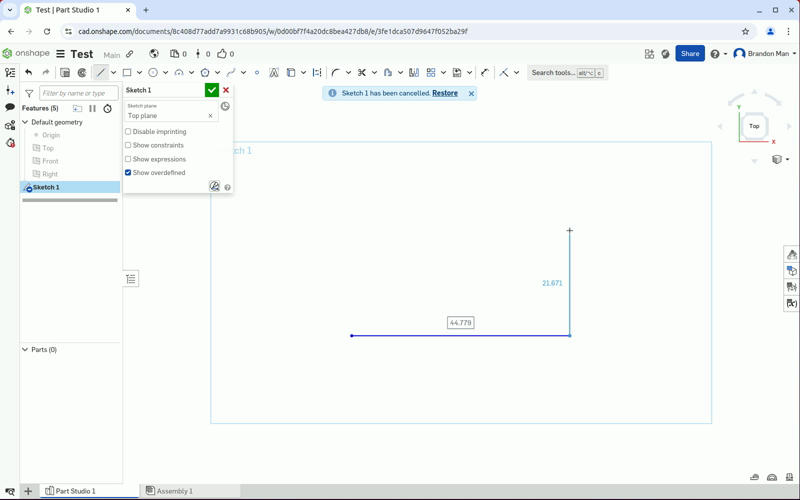
key_down(shift)
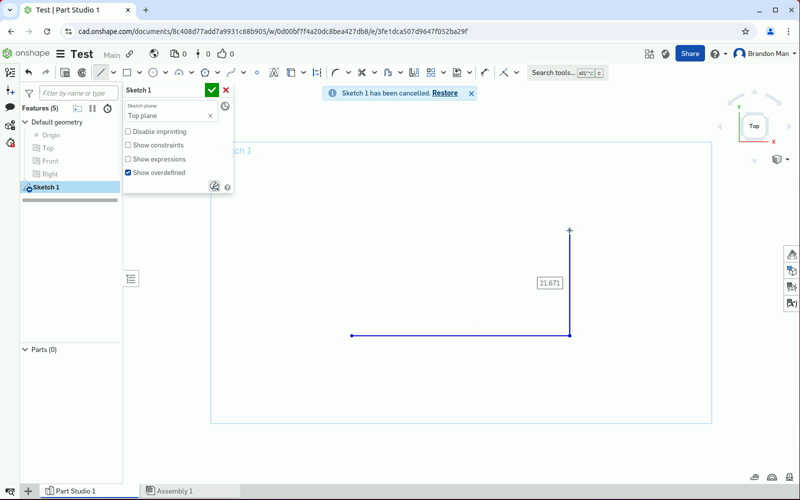
mouse_move(351, 230)
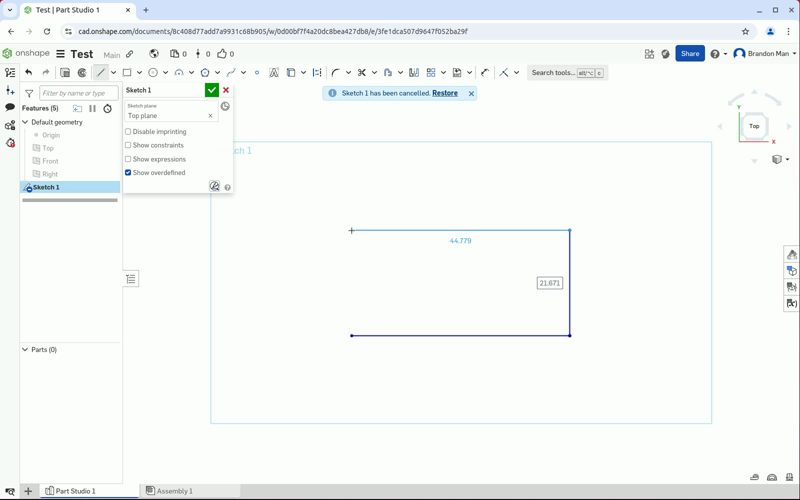
click(351, 230)
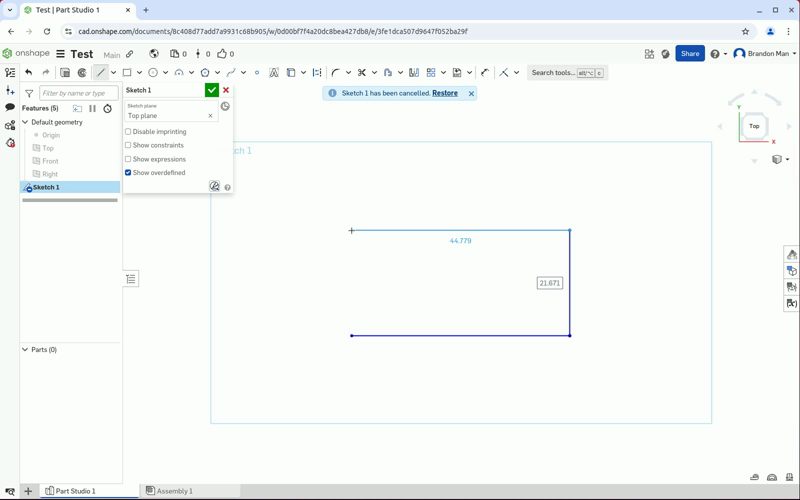
key_up(shift)
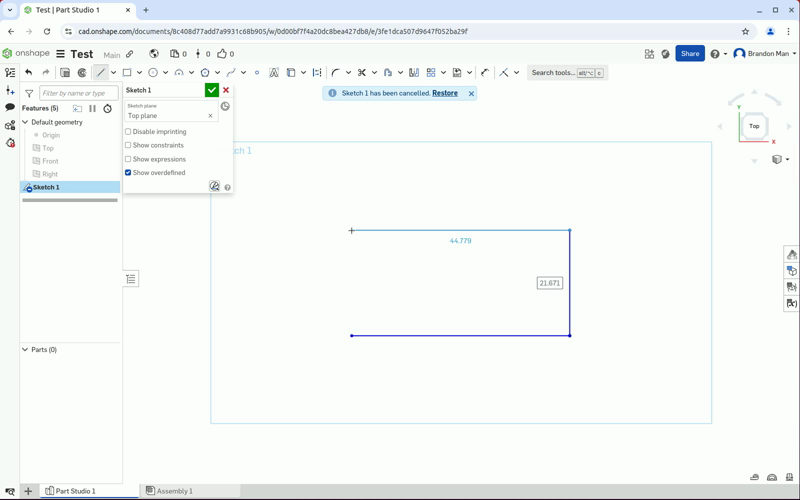
key_down(shift)
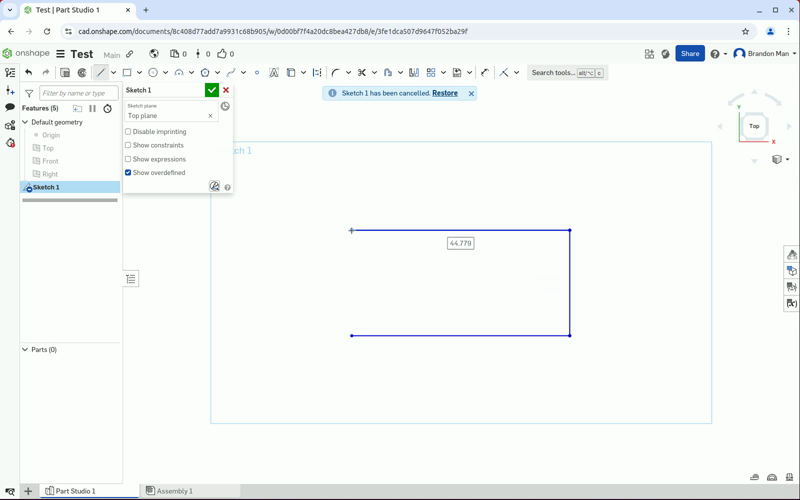
mouse_move(351, 335)
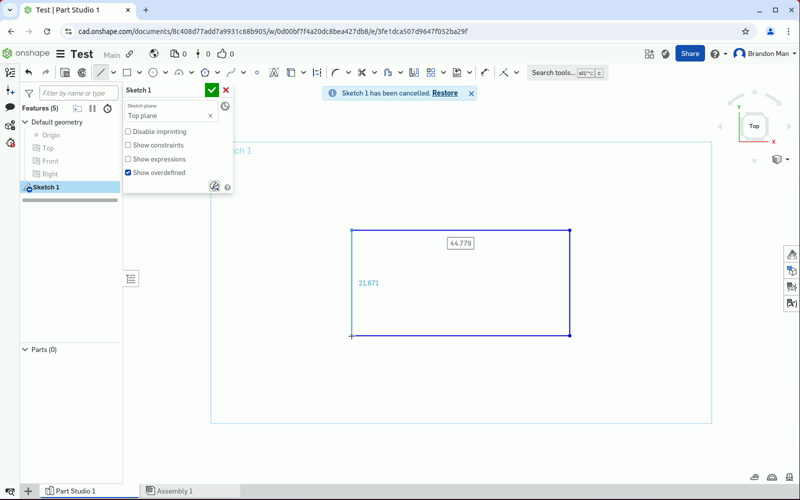
key_up(shift)
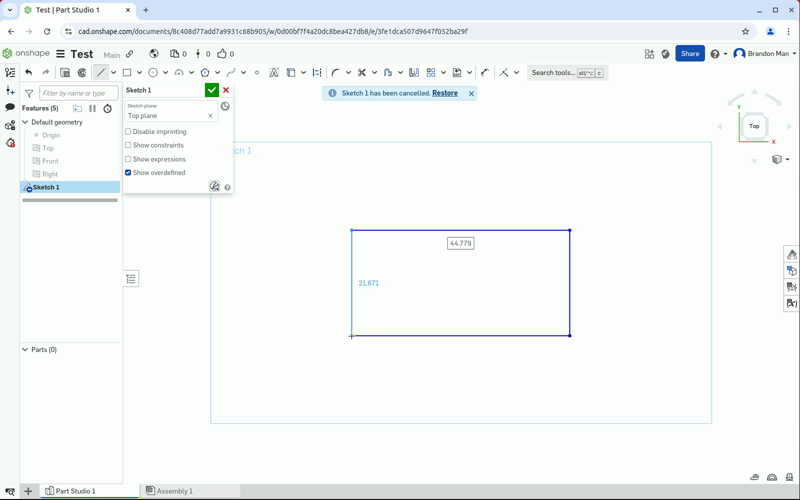
click(351, 335)
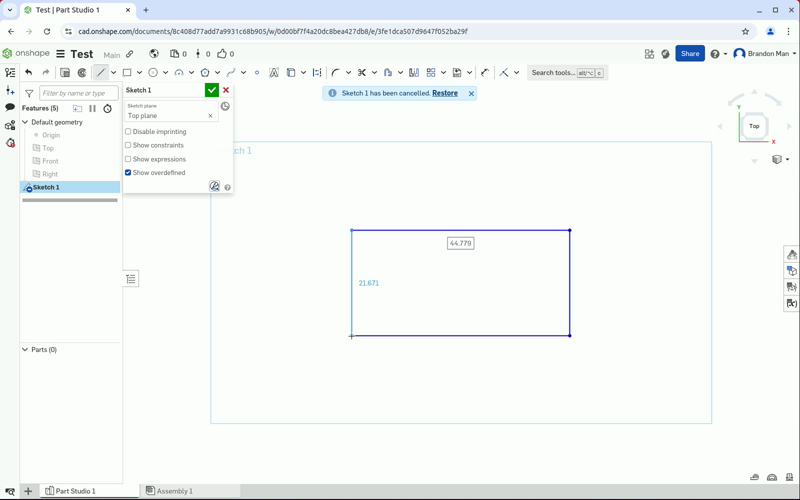
key(esc)
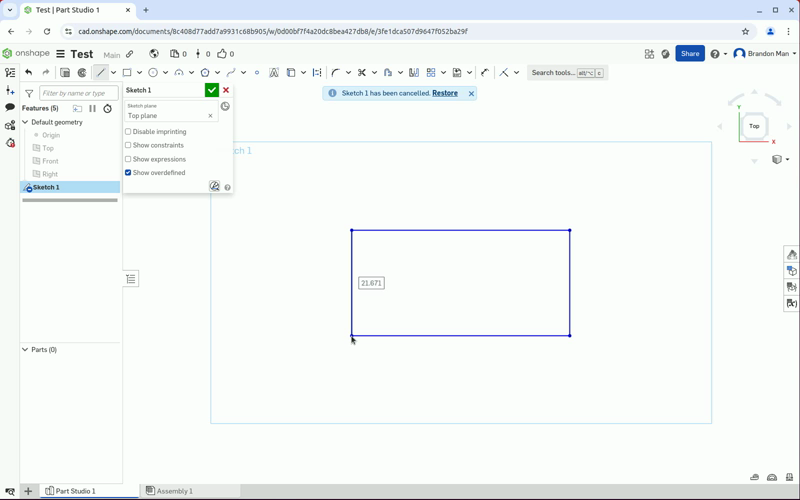
mouse_move(386, 248)
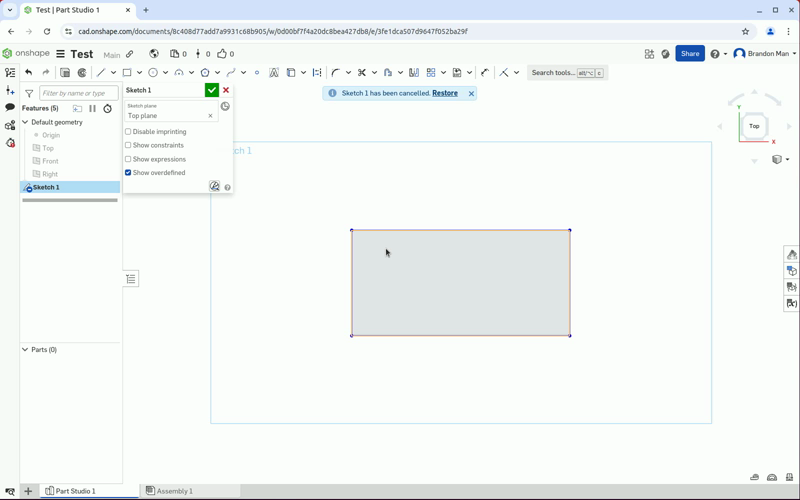
click(386, 248)
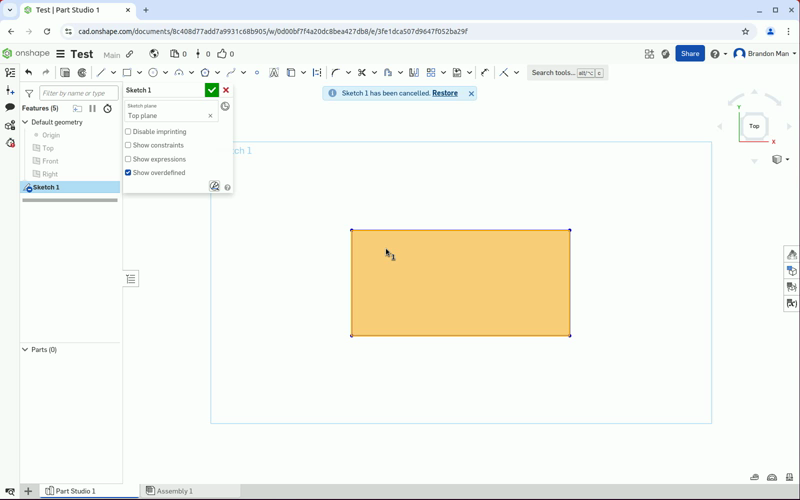
mouse_move(73, 352)
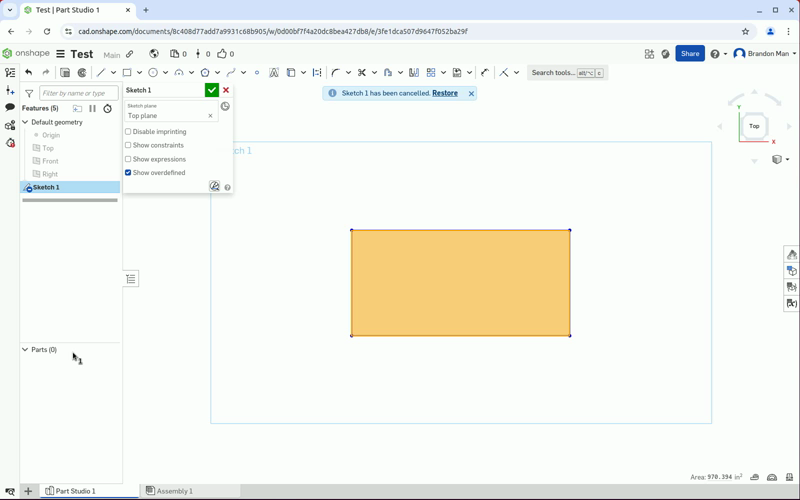
key(shift+y)
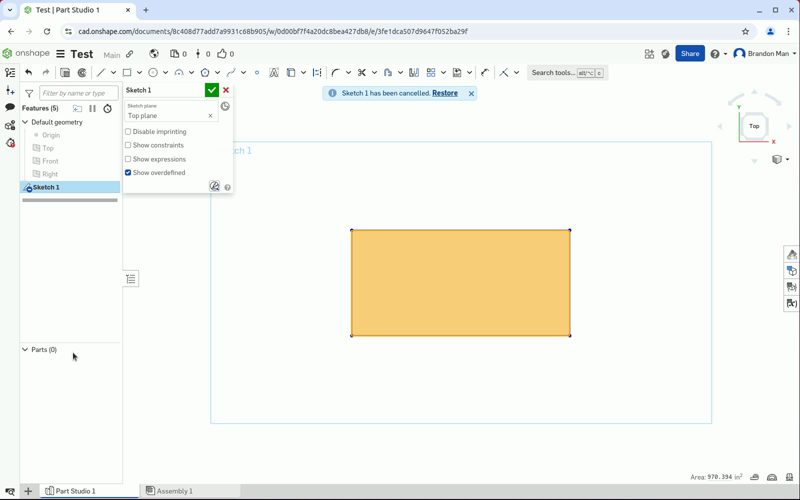
key(shift+e)
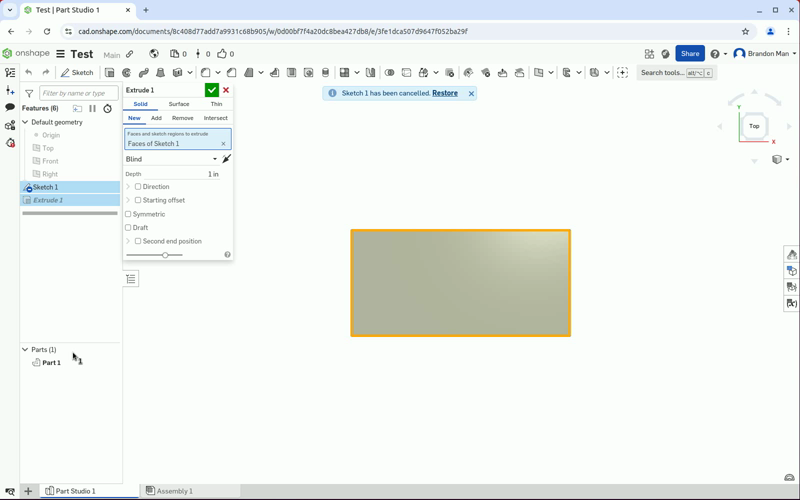
mouse_move(143, 106)
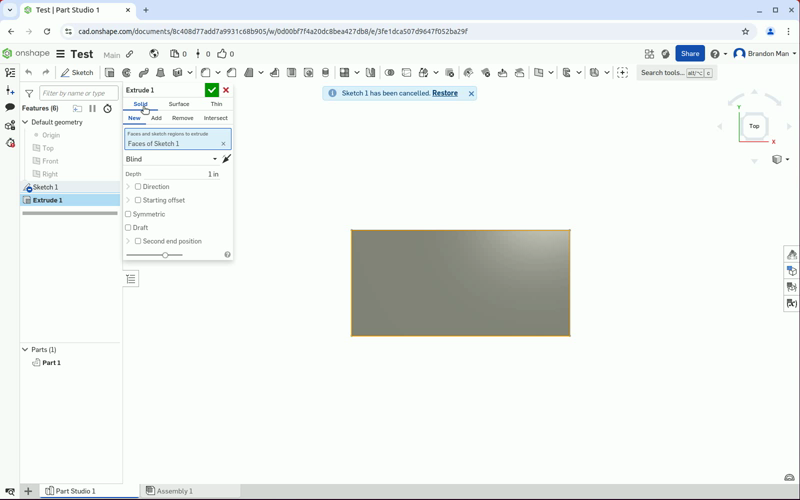
click(143, 106)
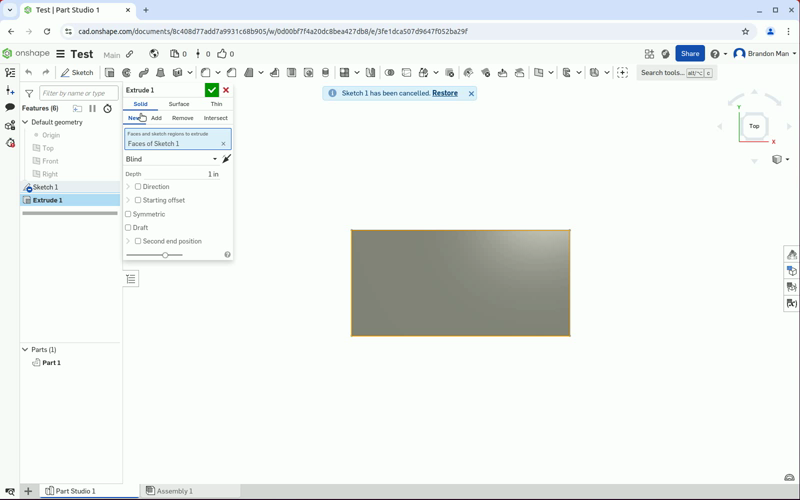
mouse_move(137, 120)
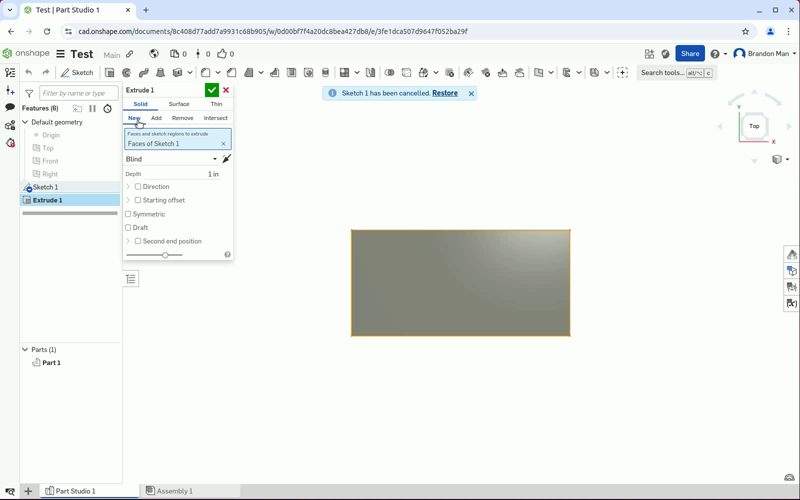
click(137, 120)
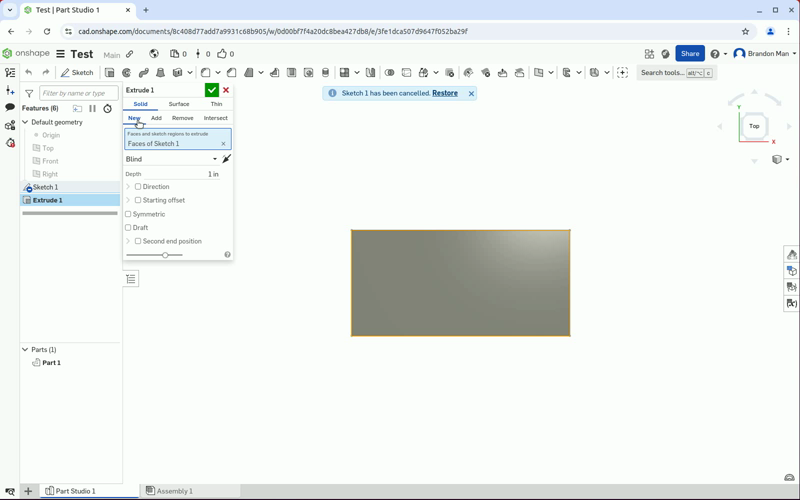
key(tab, 4)
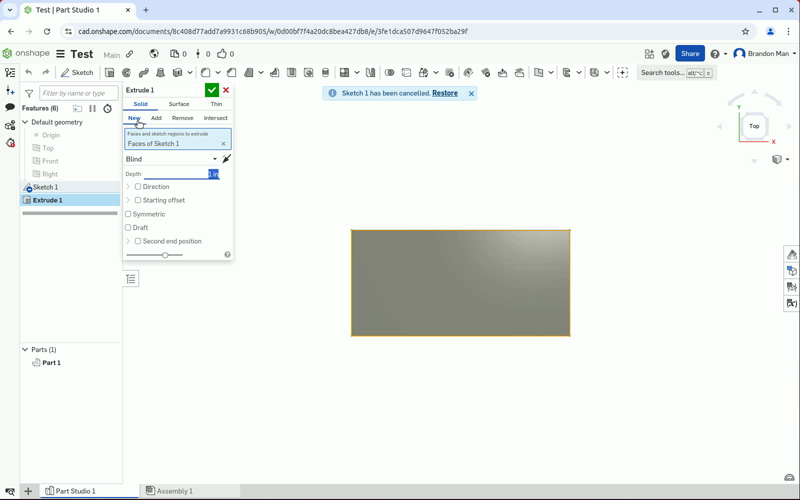
text(4.574)
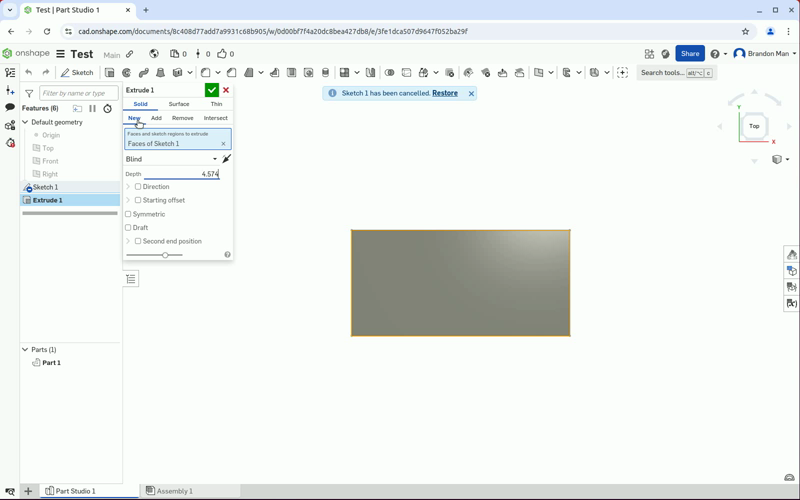
key(enter)
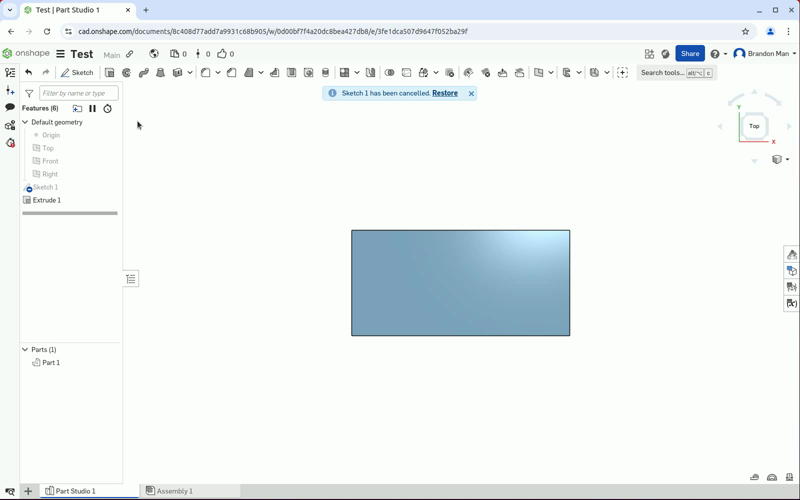
key(shift+h)
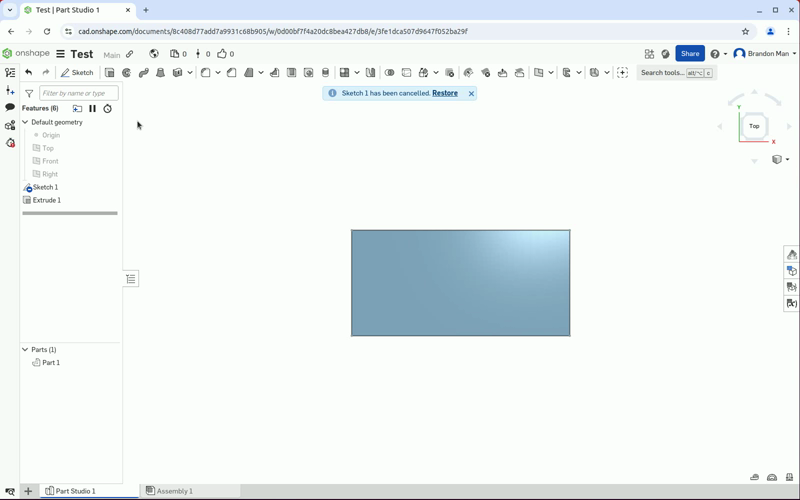
key(shift+h)
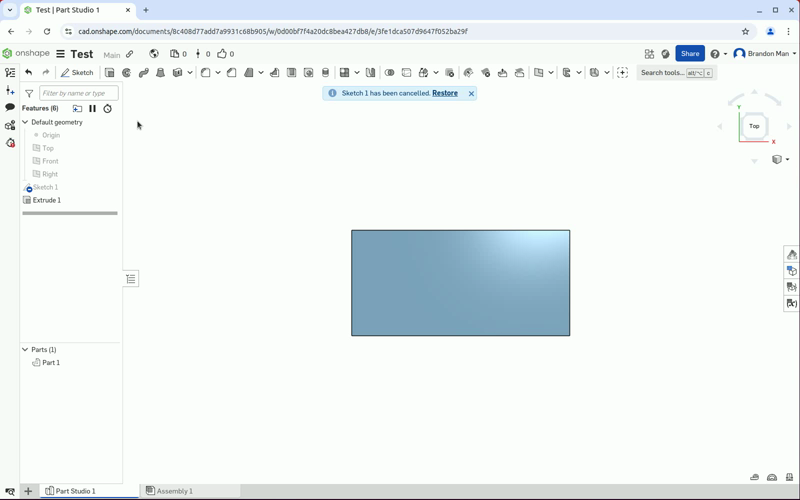
mouse_move(73, 189)
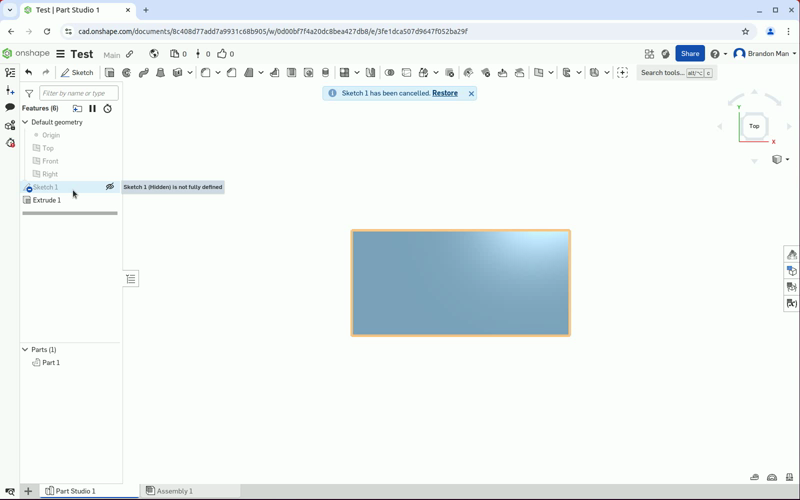
click(73, 189)
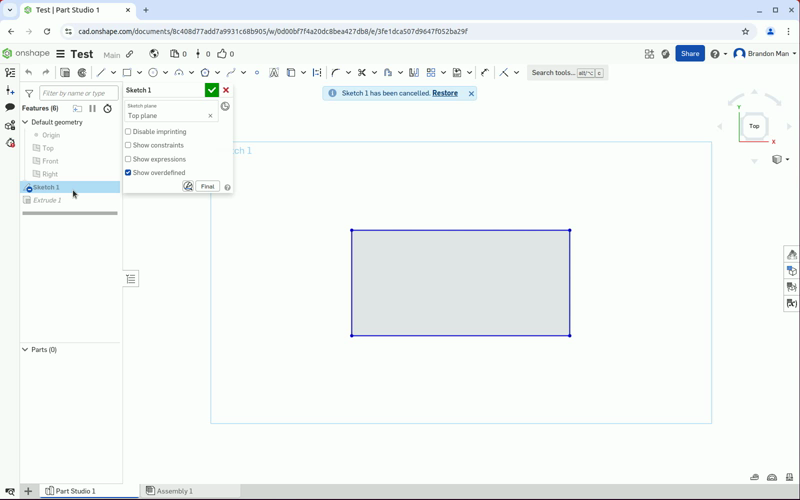
mouse_move(229, 92)
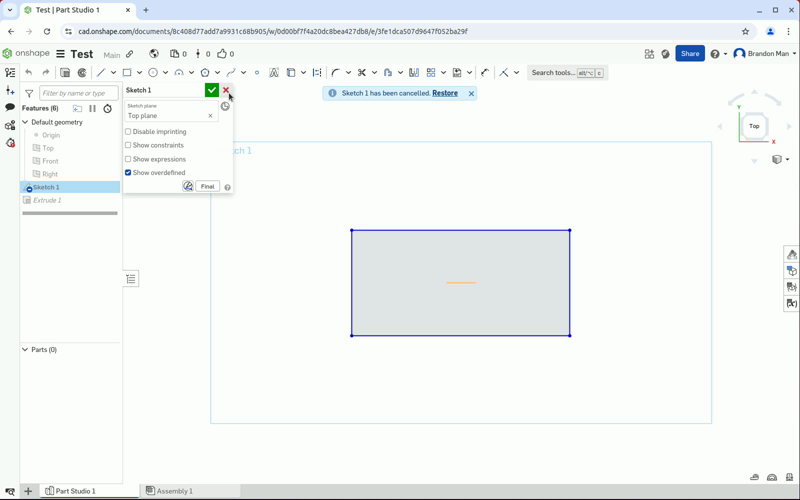
click(229, 92)
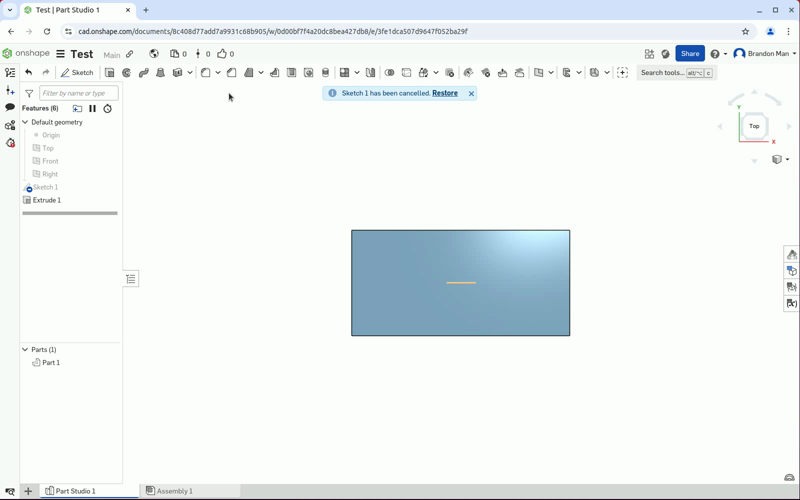
mouse_move(73, 352)
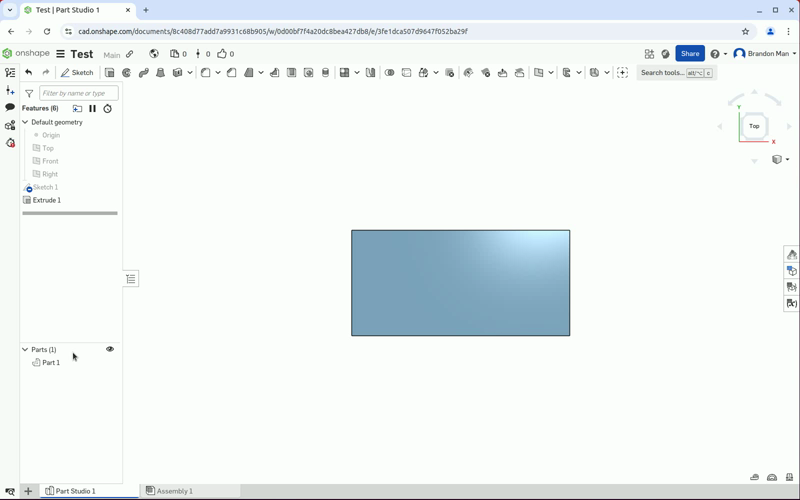
key(y)
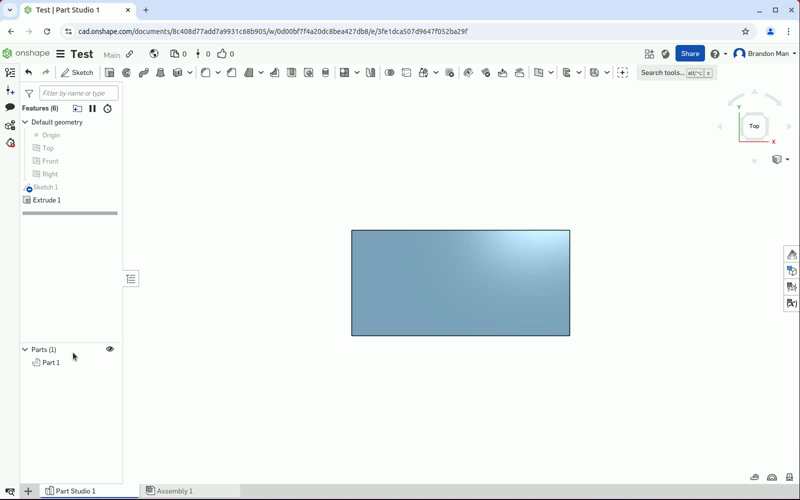
key(shift+p)
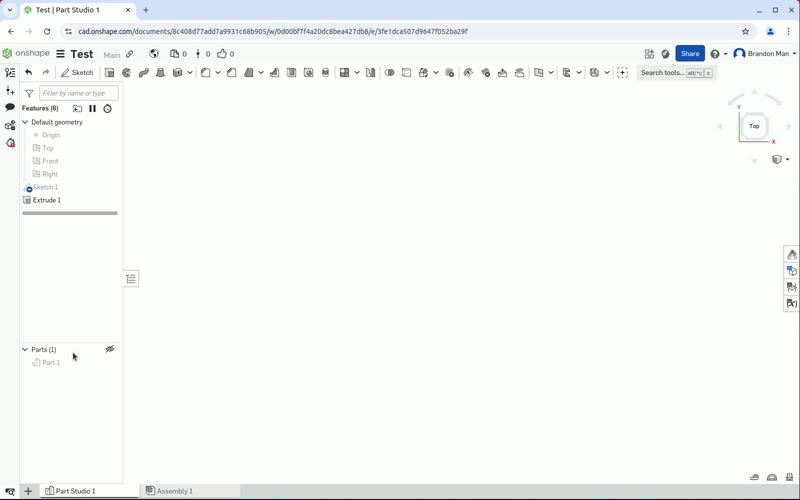
key(space)
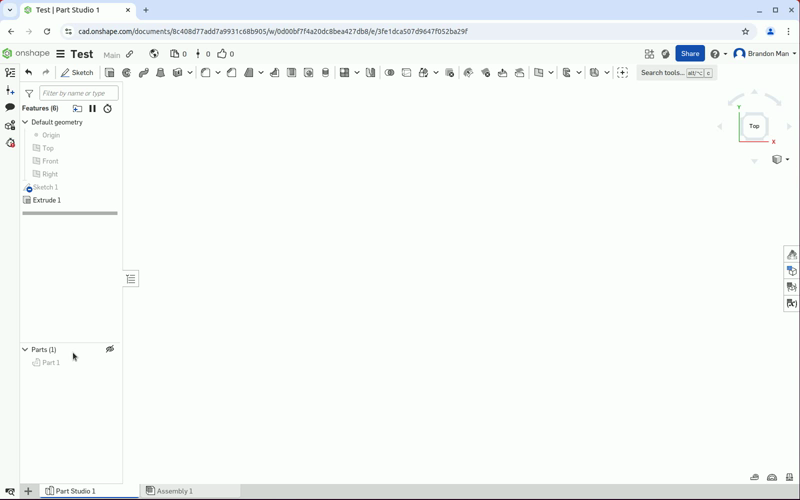
key_down(shift)
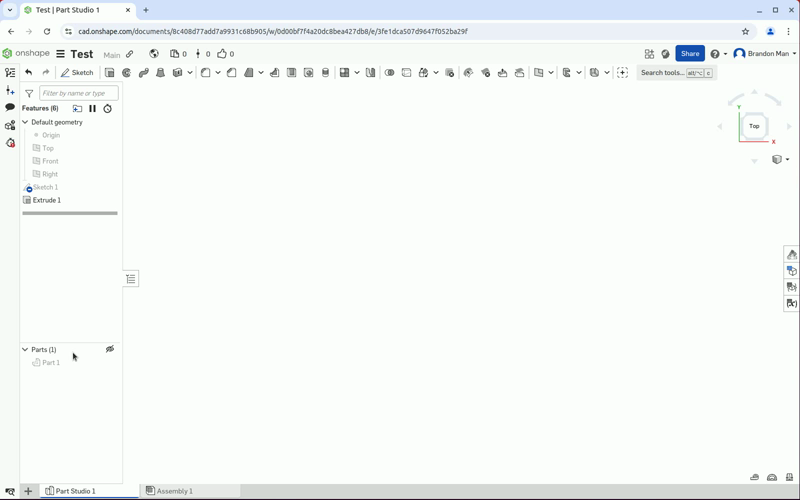
key(up)
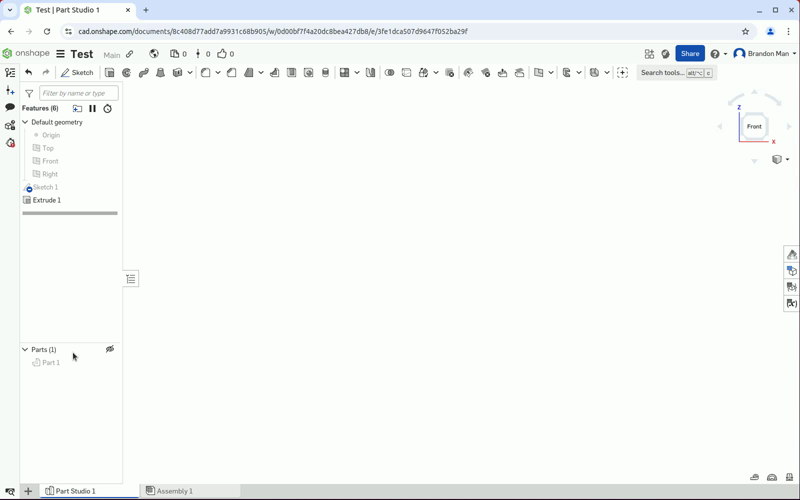
key_up(shift)
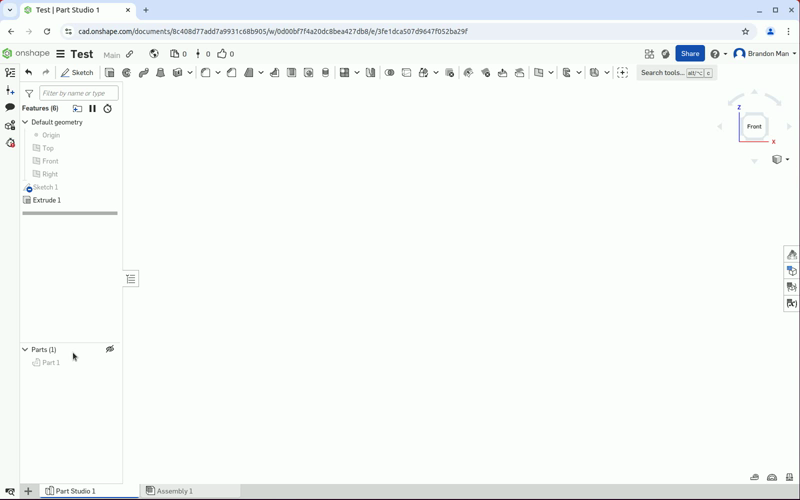
key(space)
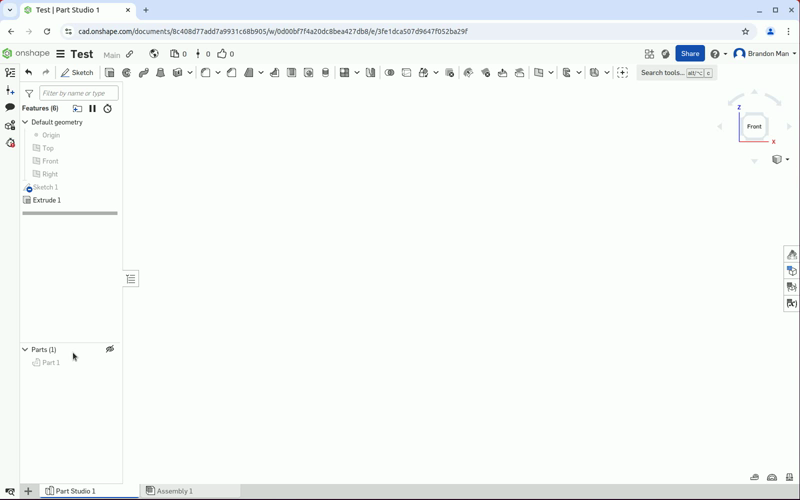
key_down(shift)
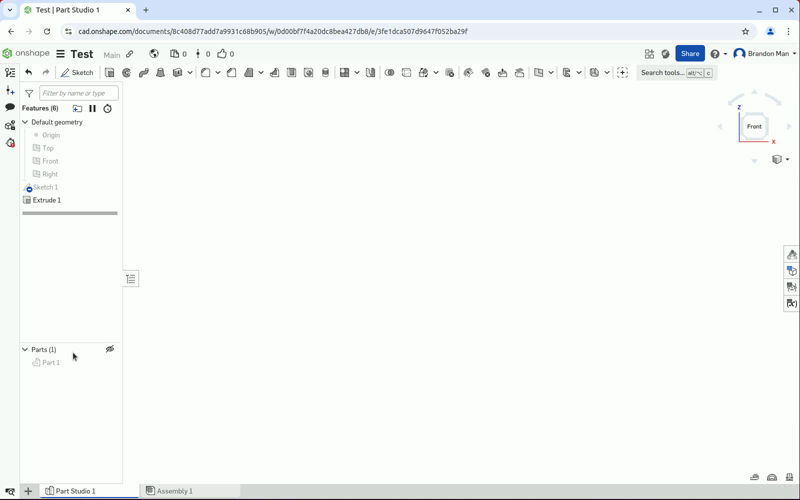
key(left)
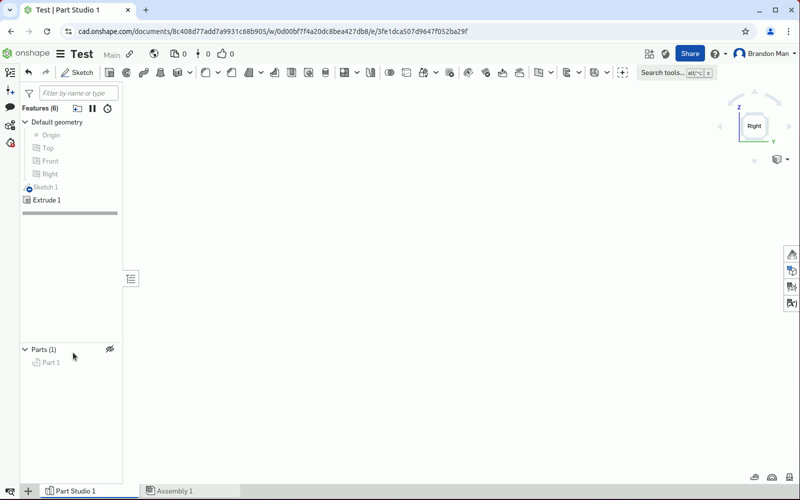
key_up(shift)
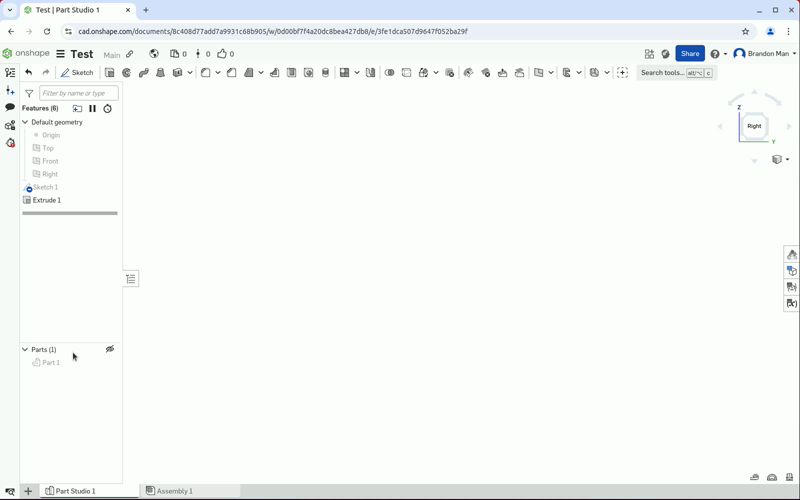
mouse_move(73, 352)
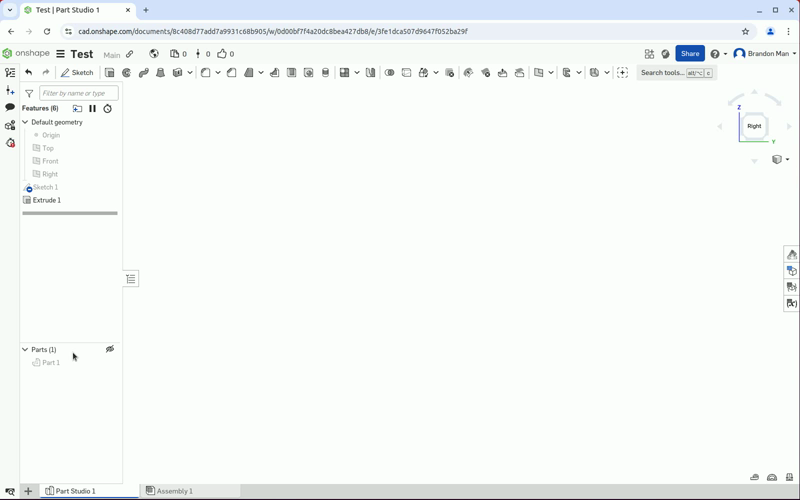
key(shift+y)
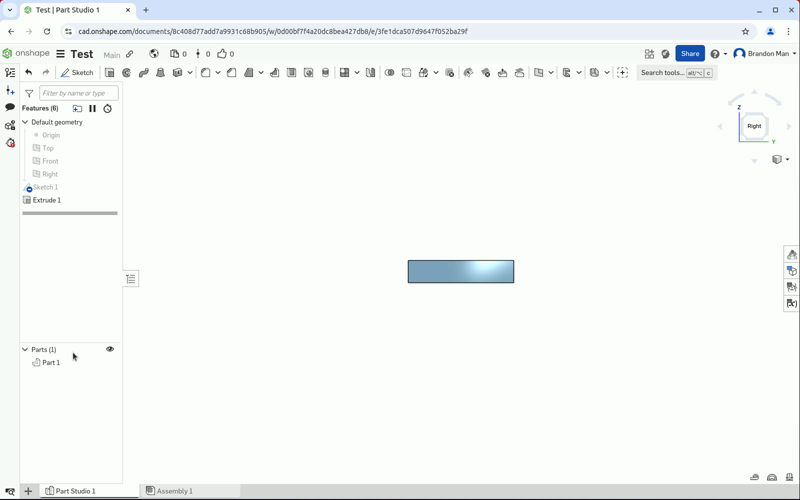
mouse_move(541, 75)
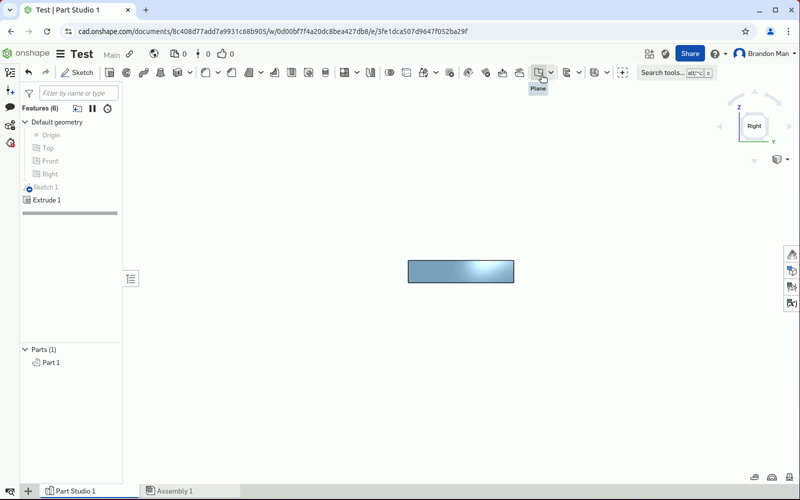
click(541, 75)
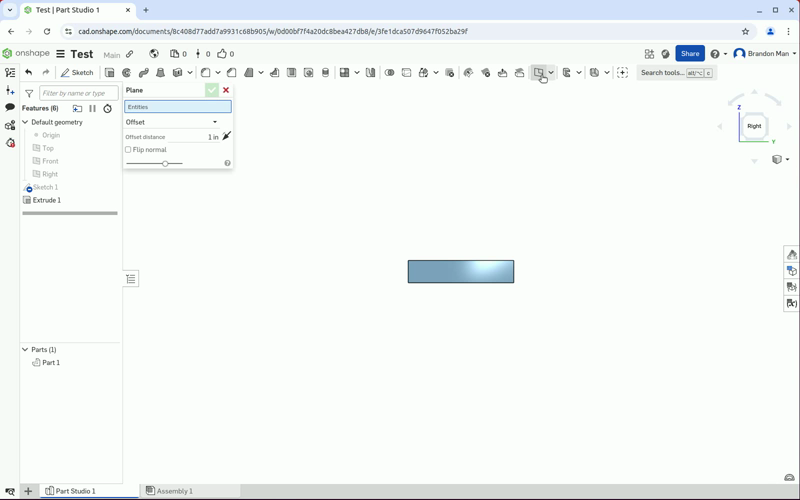
mouse_move(73, 176)
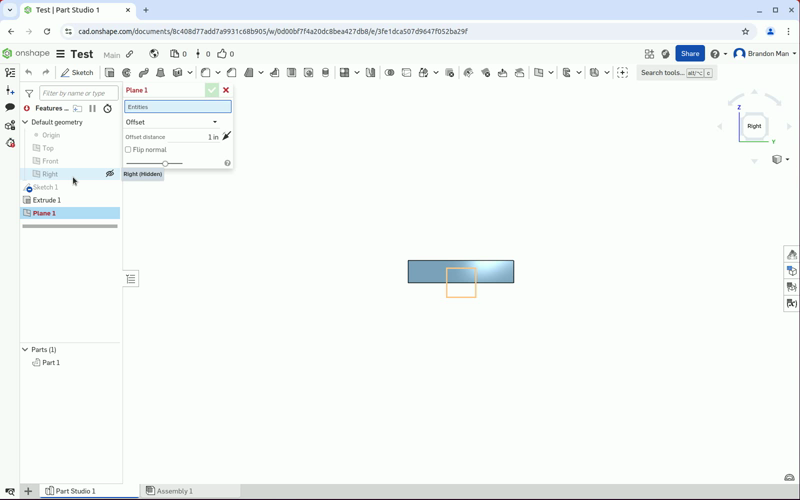
click(73, 176)
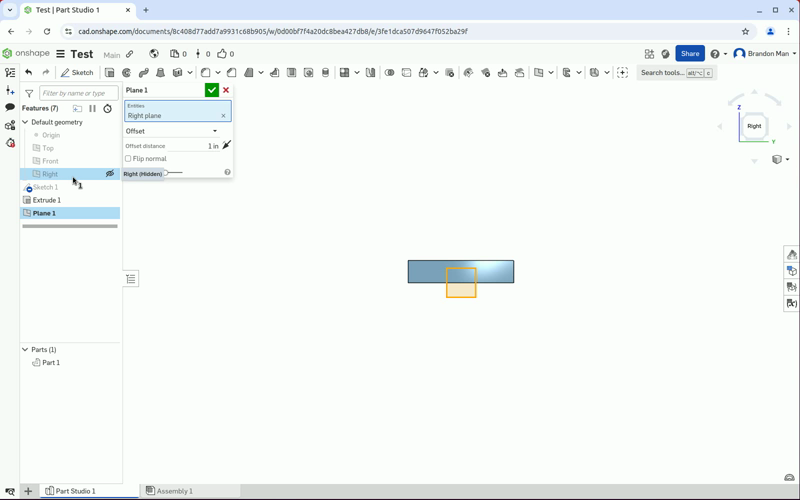
key(tab, 2)
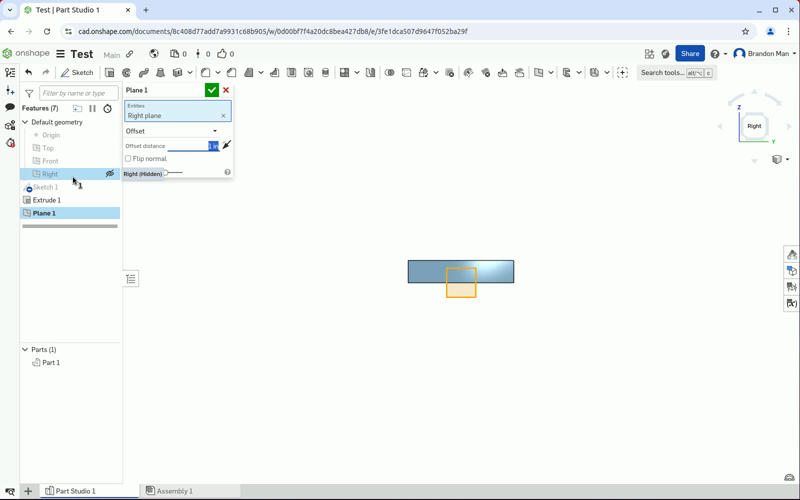
text(22.4)
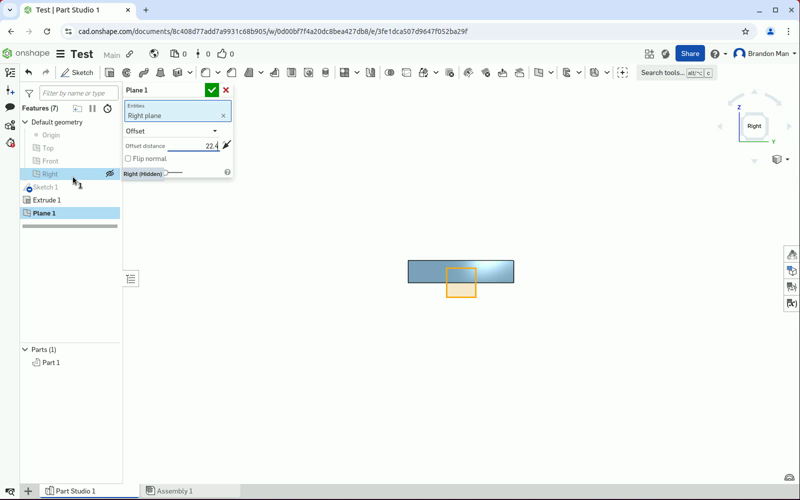
key(enter, 2)
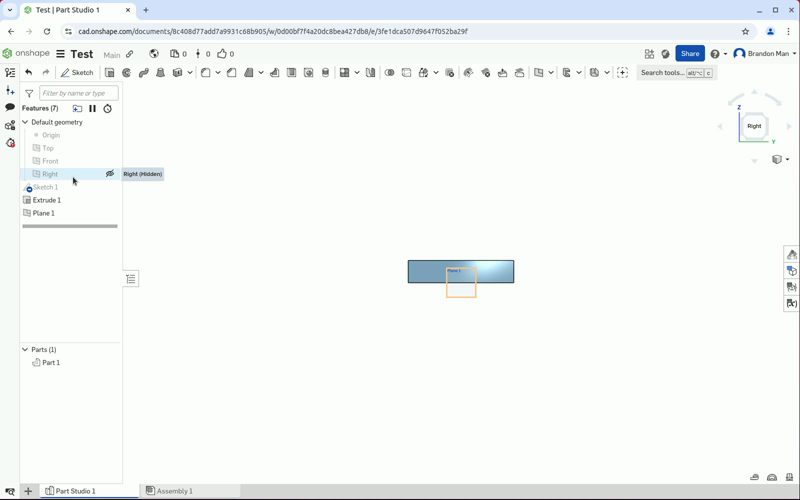
key(shift+s)
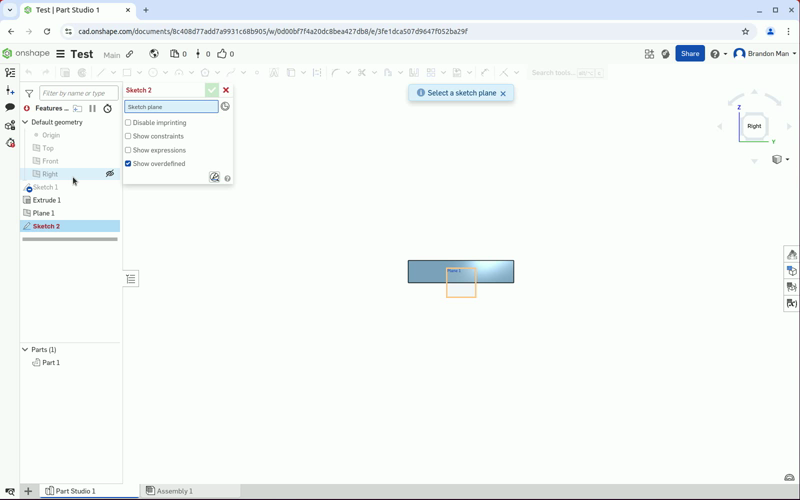
mouse_move(73, 215)
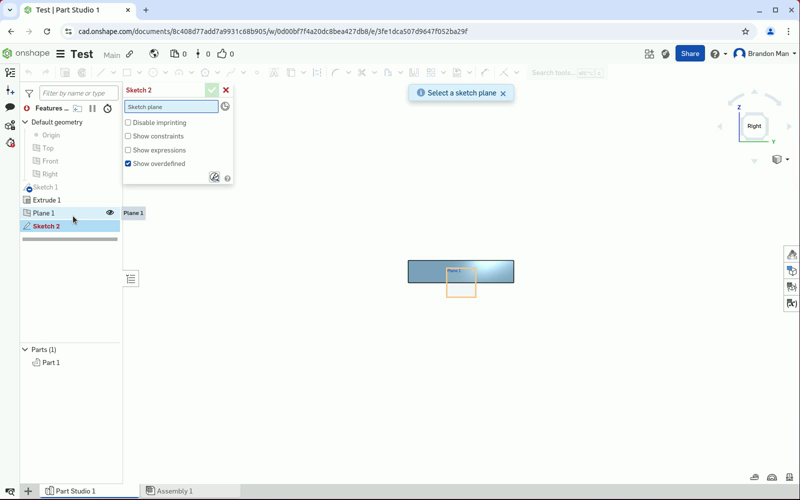
click(73, 215)
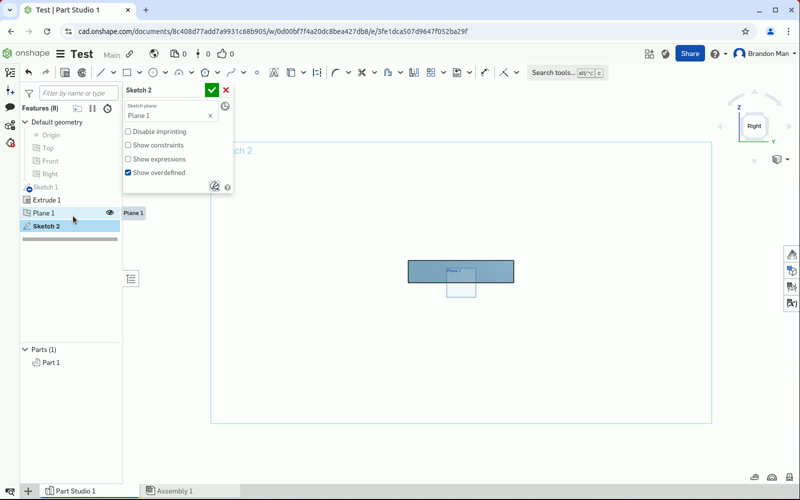
mouse_move(73, 352)
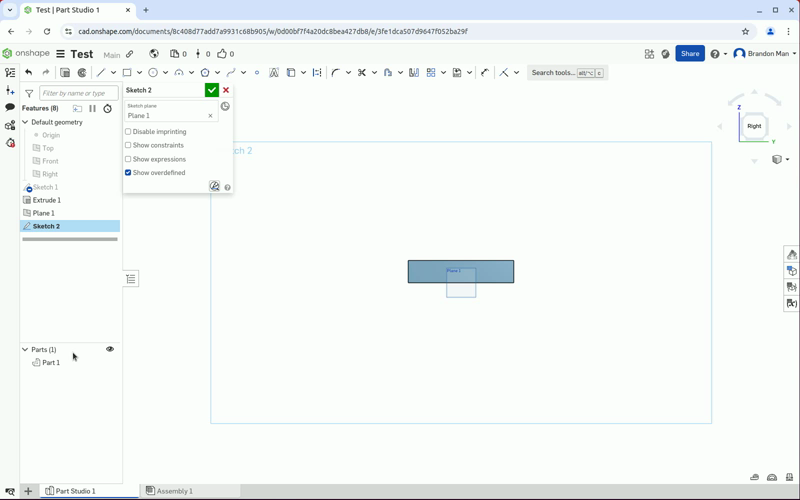
key(y)
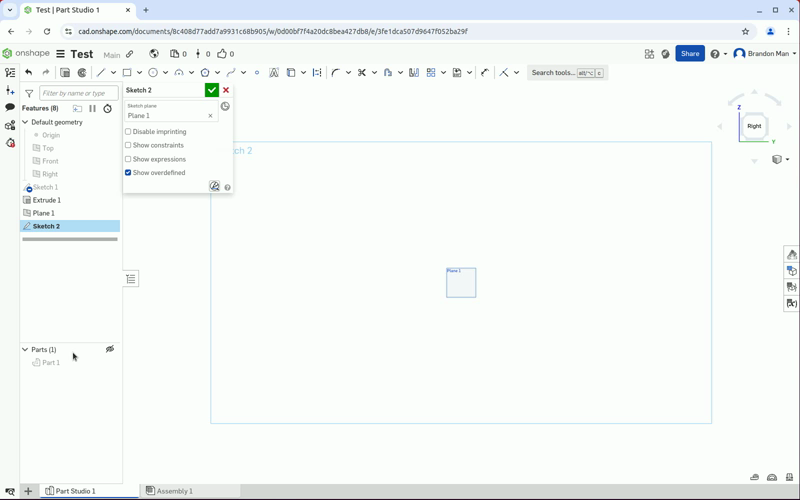
key(l)
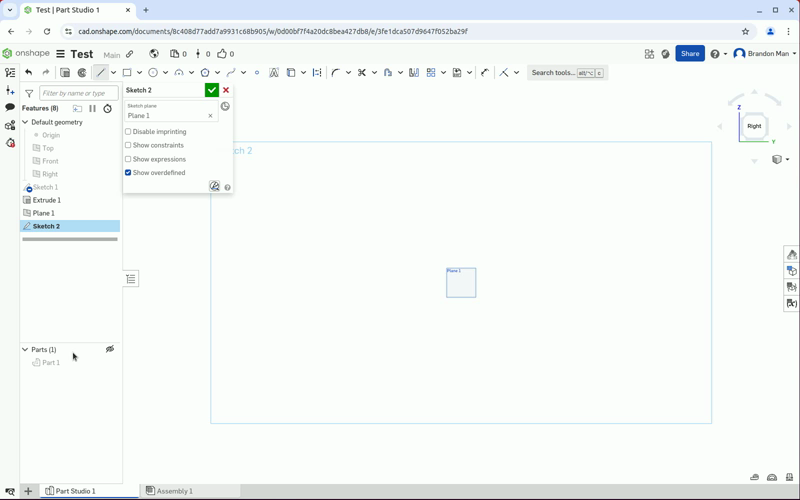
key_down(shift)
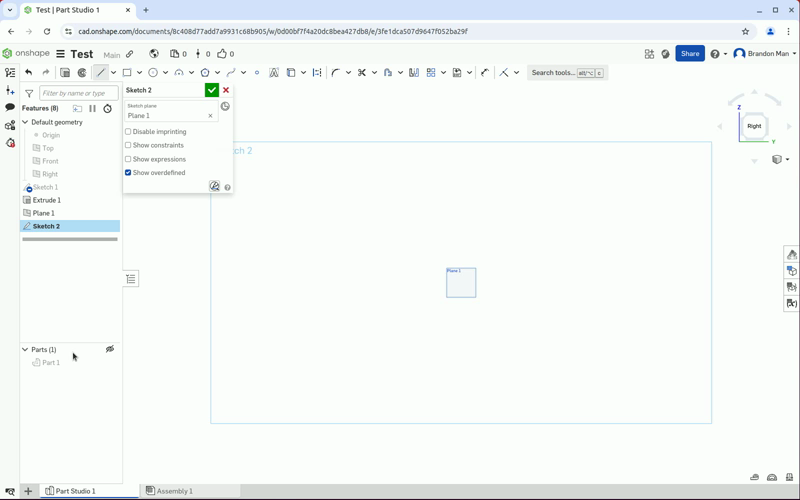
mouse_move(407, 282)
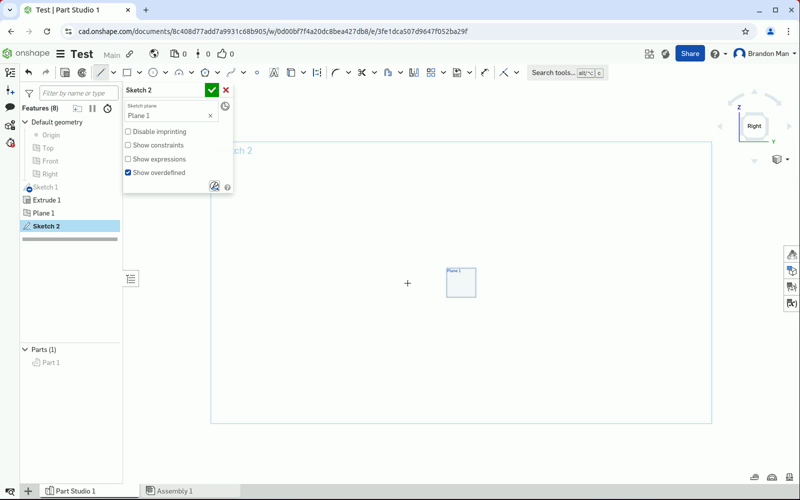
click(407, 282)
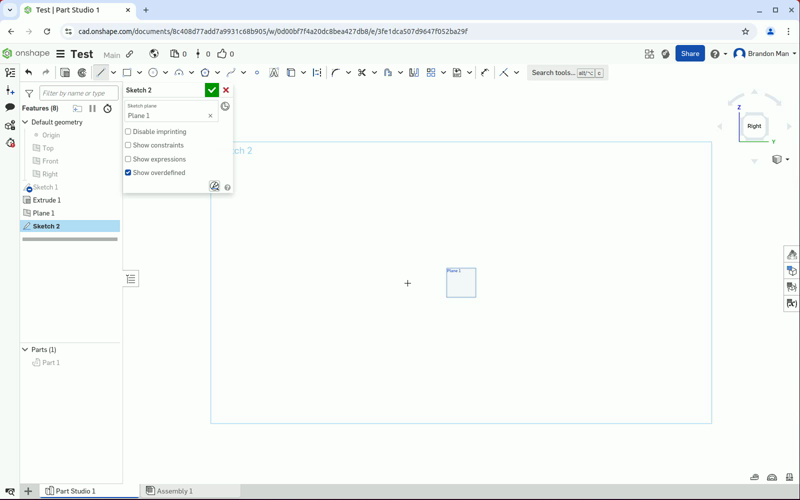
key_up(shift)
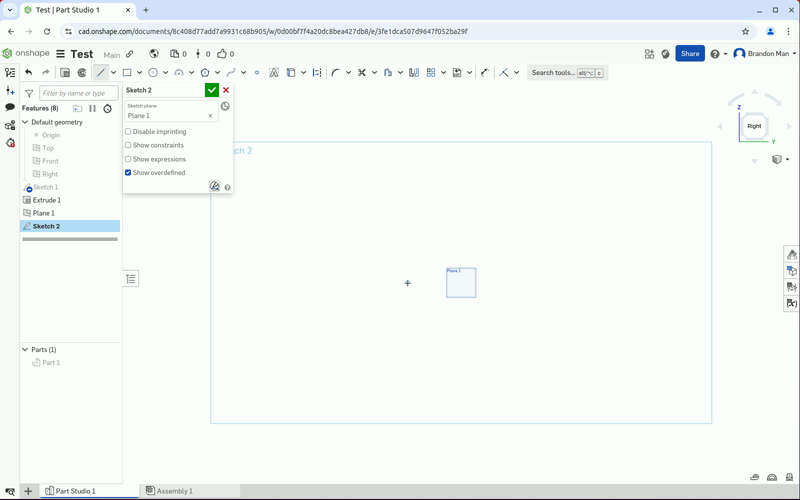
key_down(shift)
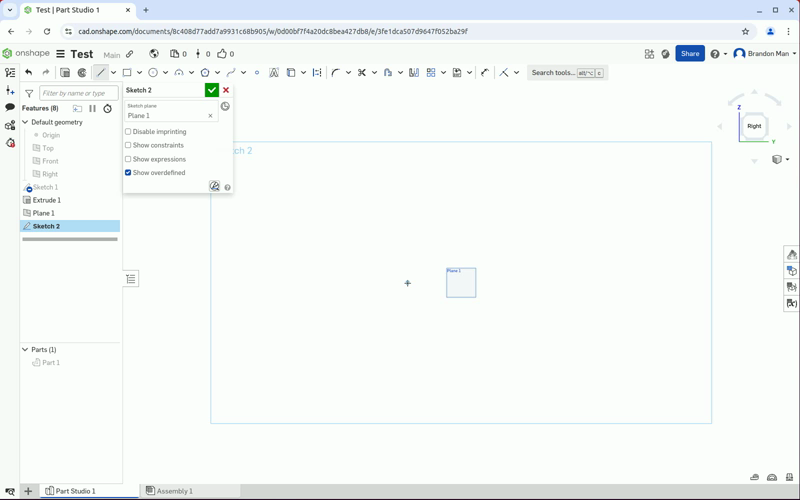
mouse_move(513, 282)
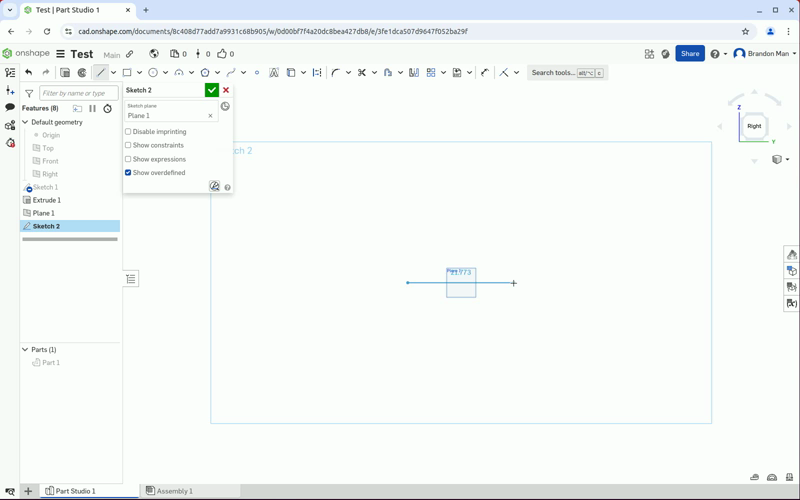
click(513, 282)
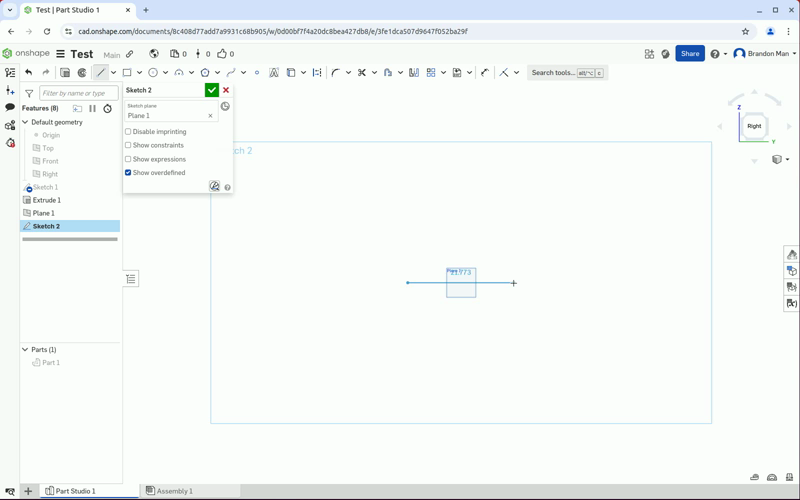
key_up(shift)
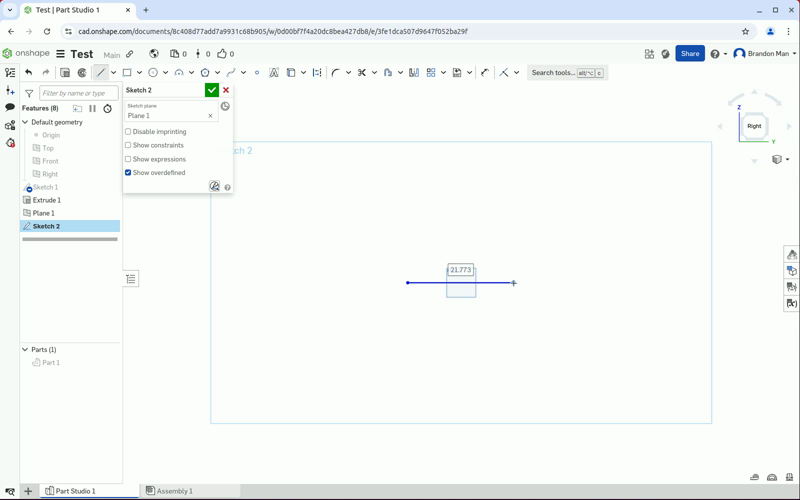
key_down(shift)
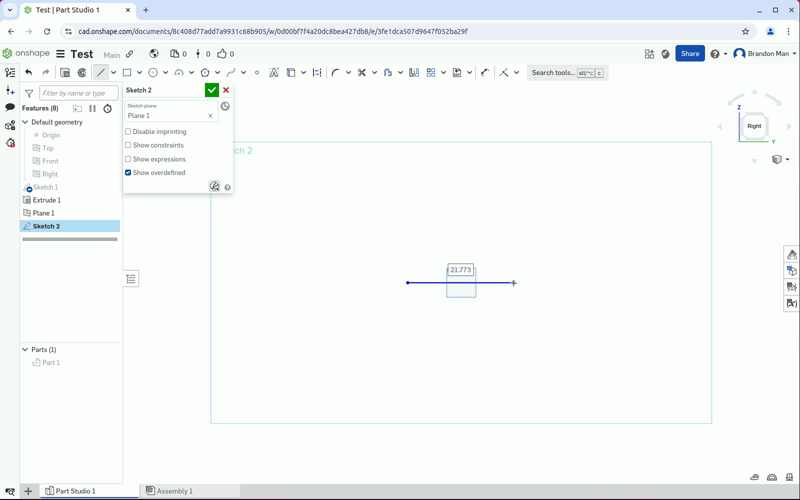
mouse_move(543, 282)
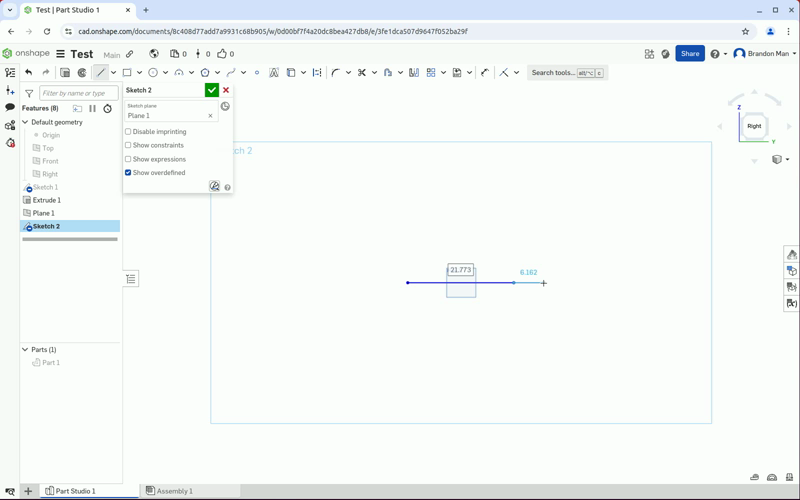
mouse_move(513, 260)
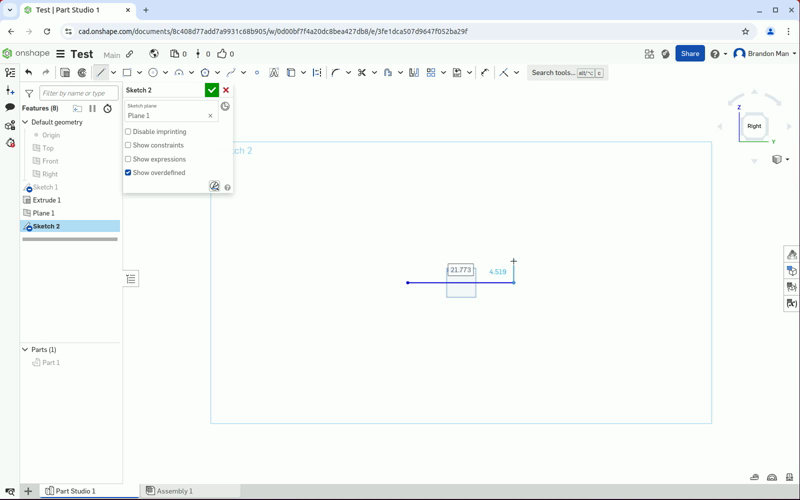
click(513, 260)
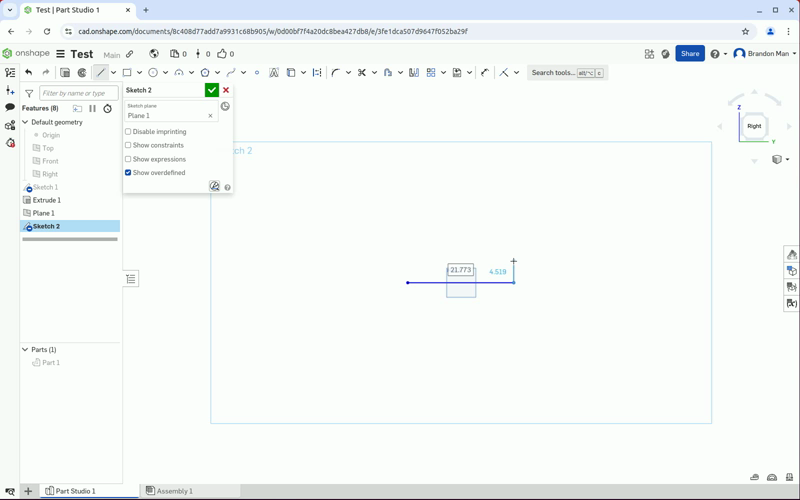
key_up(shift)
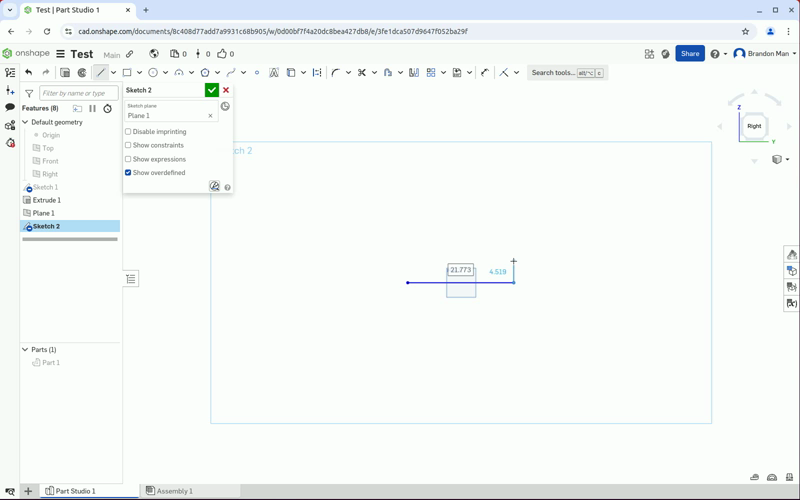
key_down(shift)
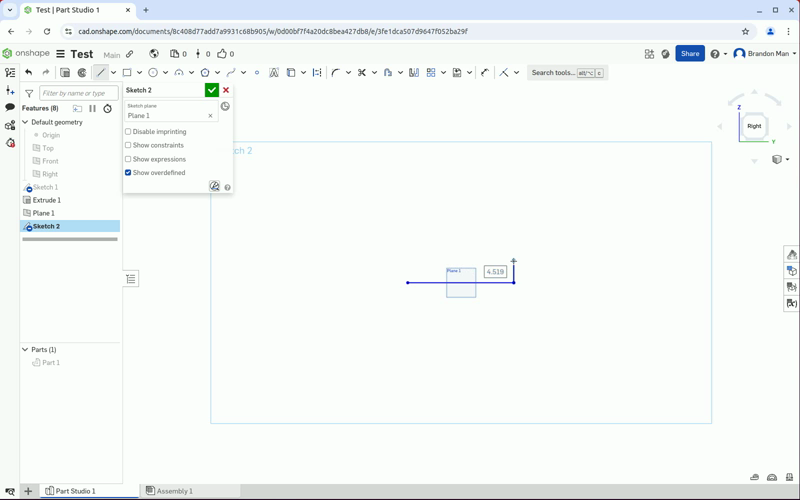
mouse_move(407, 260)
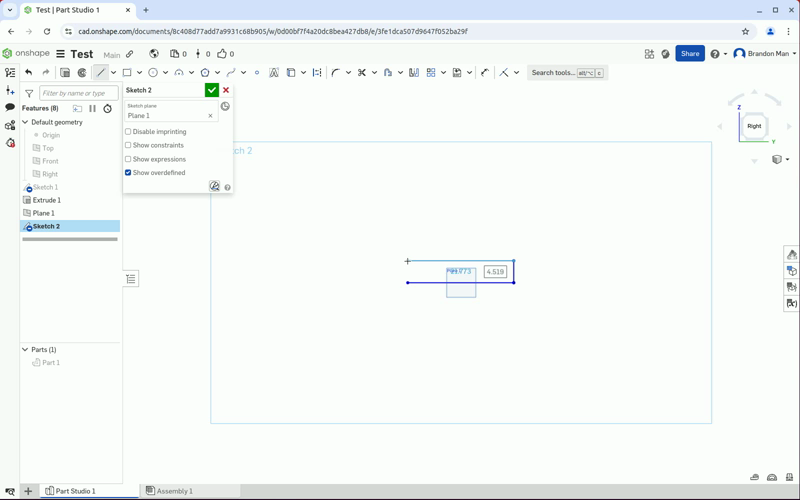
click(407, 260)
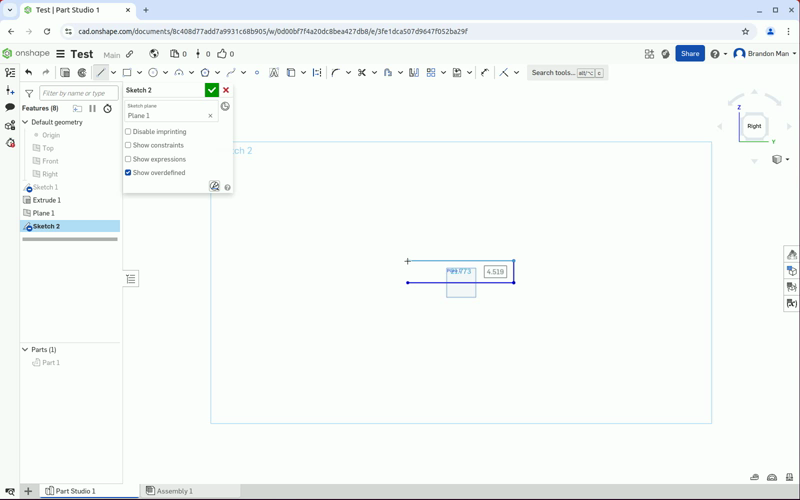
key_up(shift)
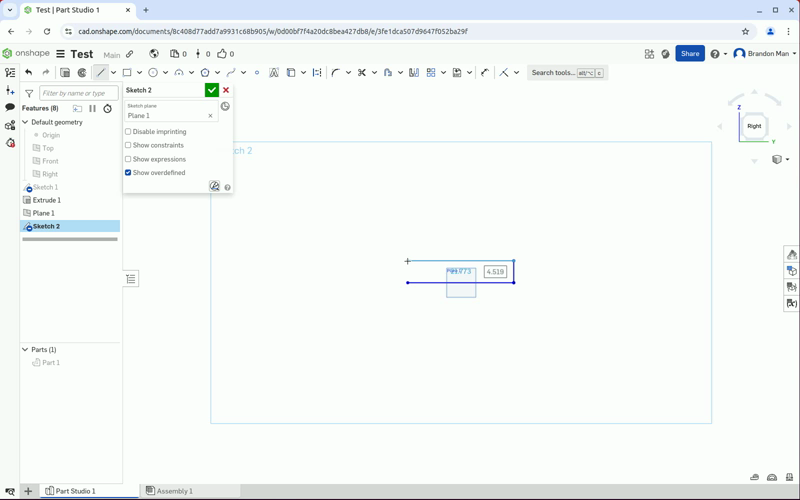
mouse_move(437, 260)
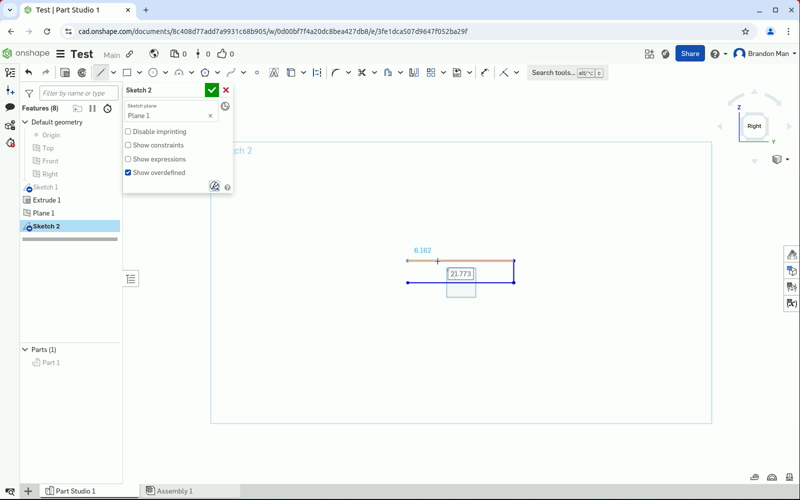
key_down(shift)
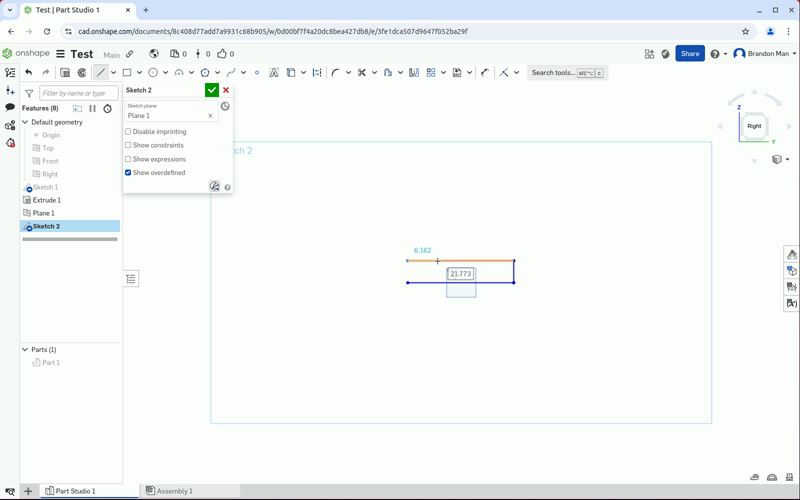
mouse_move(407, 282)
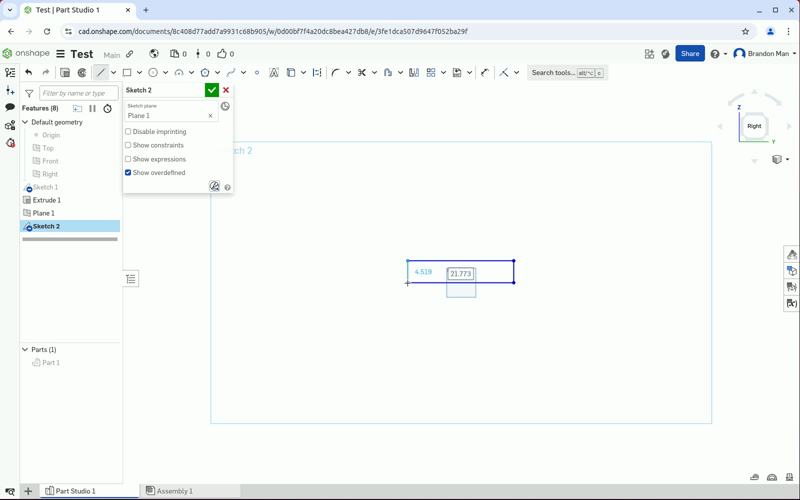
key_up(shift)
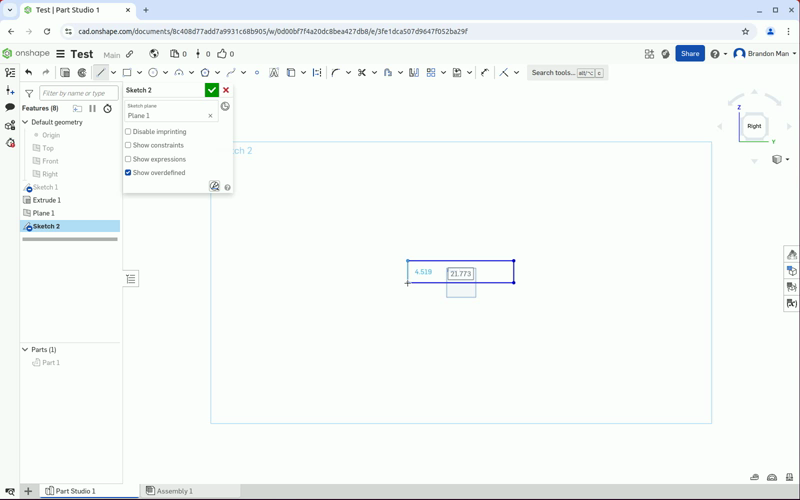
click(407, 282)
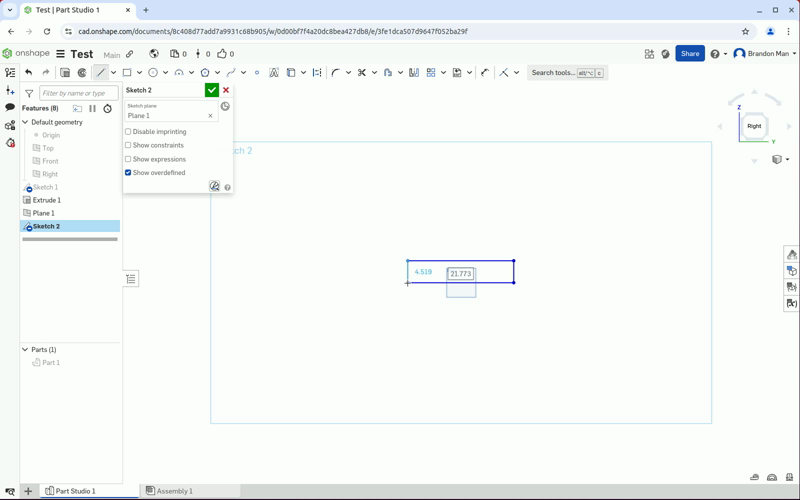
key(esc)
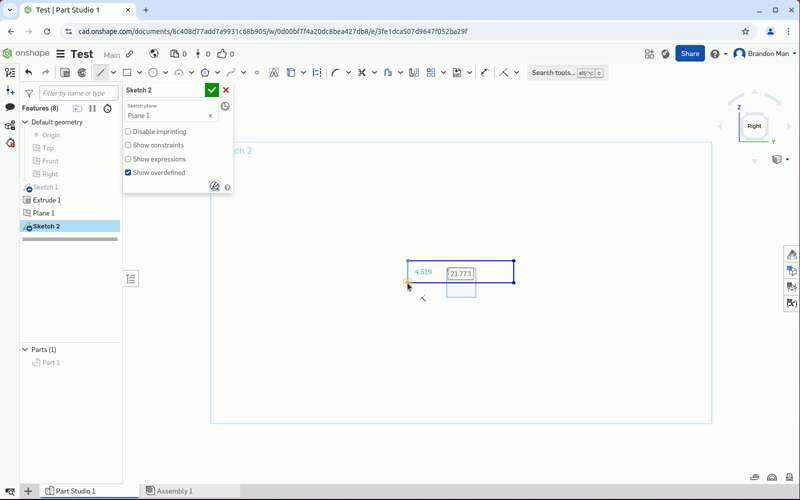
mouse_move(495, 270)
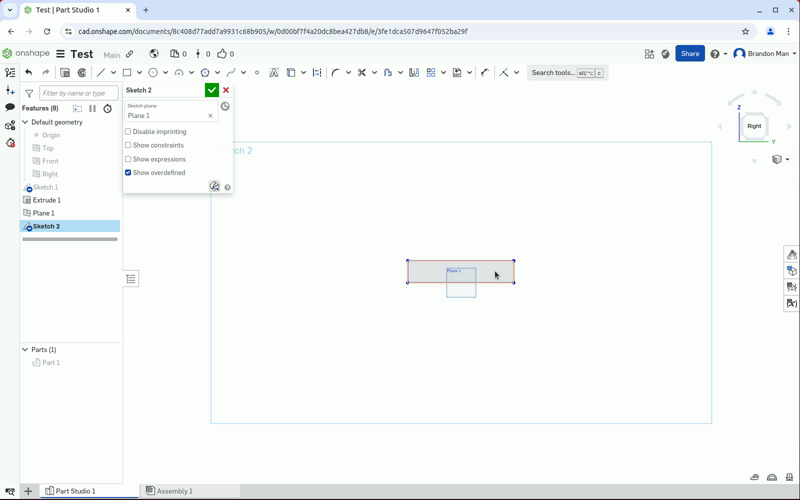
click(495, 270)
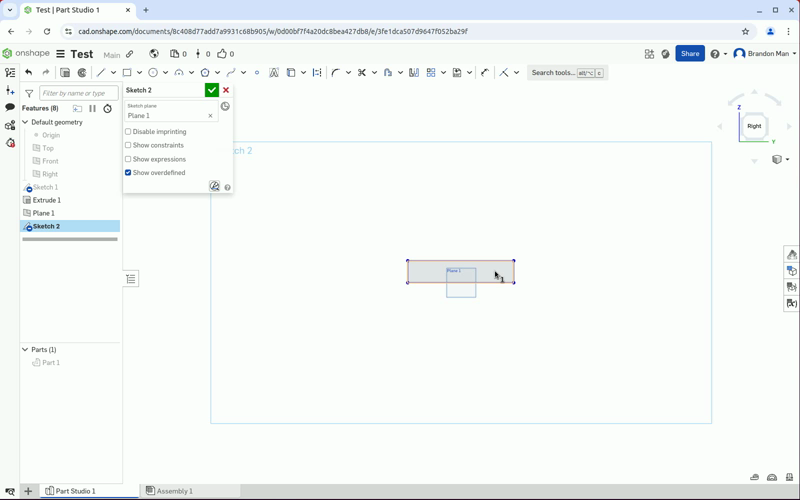
mouse_move(73, 352)
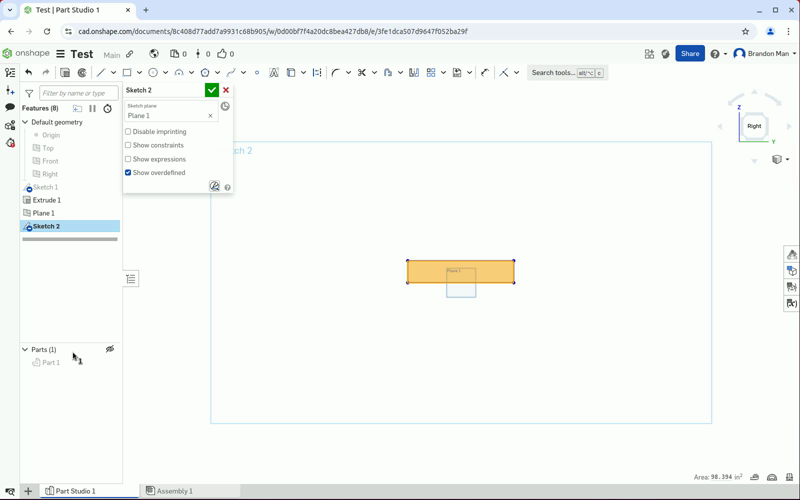
key(shift+y)
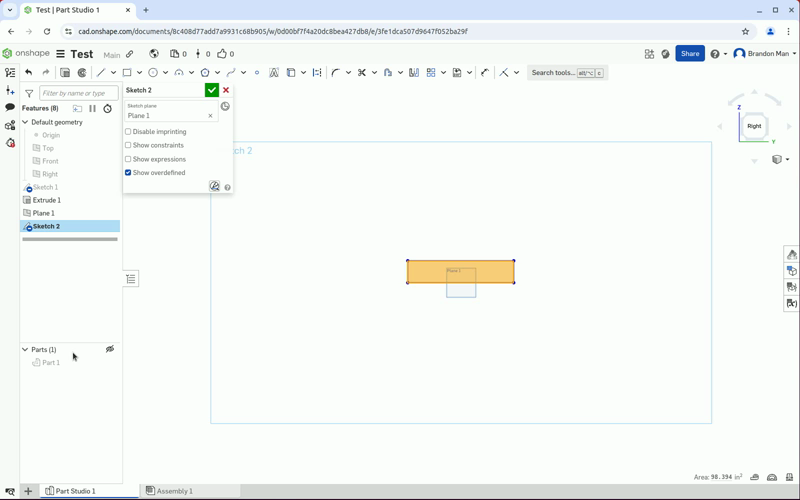
key(shift+e)
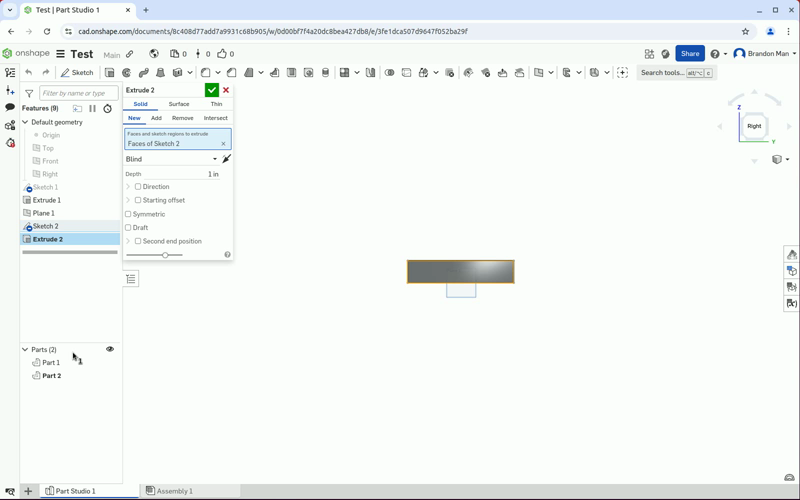
mouse_move(143, 106)
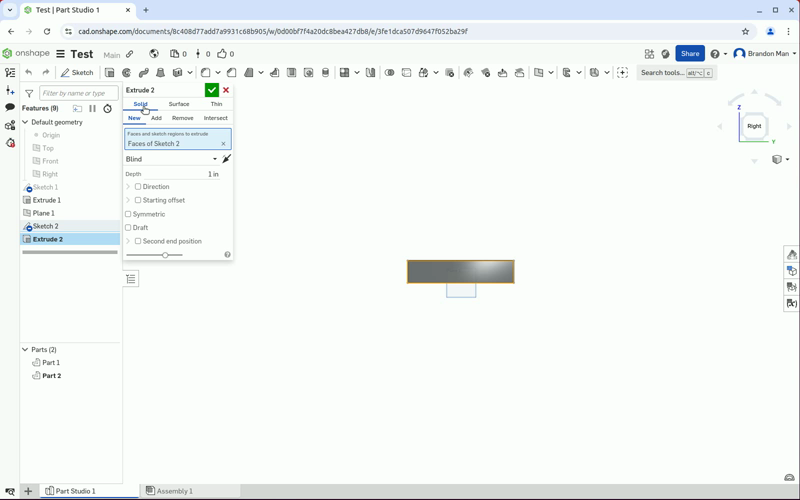
click(143, 106)
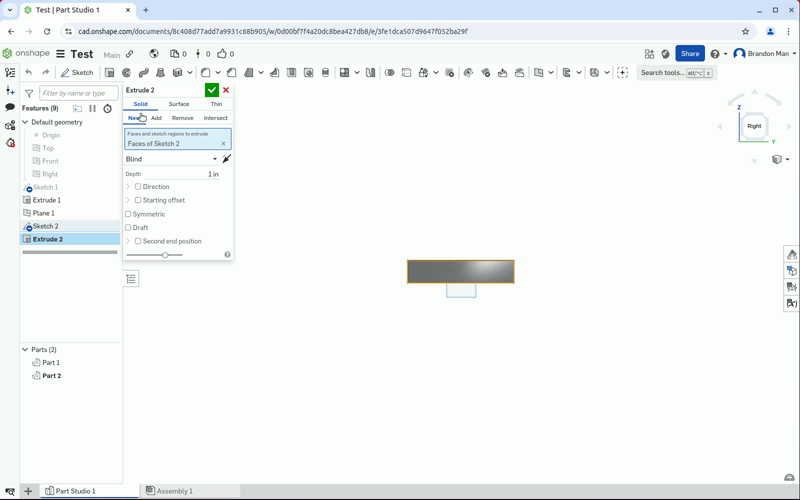
mouse_move(137, 120)
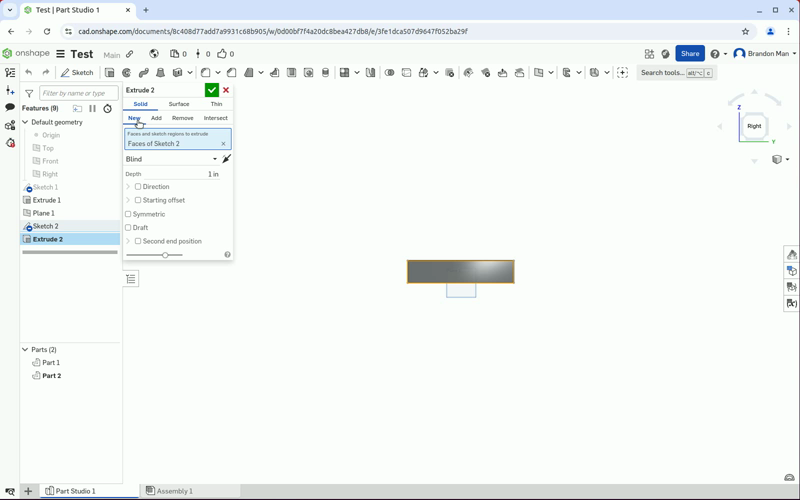
click(137, 120)
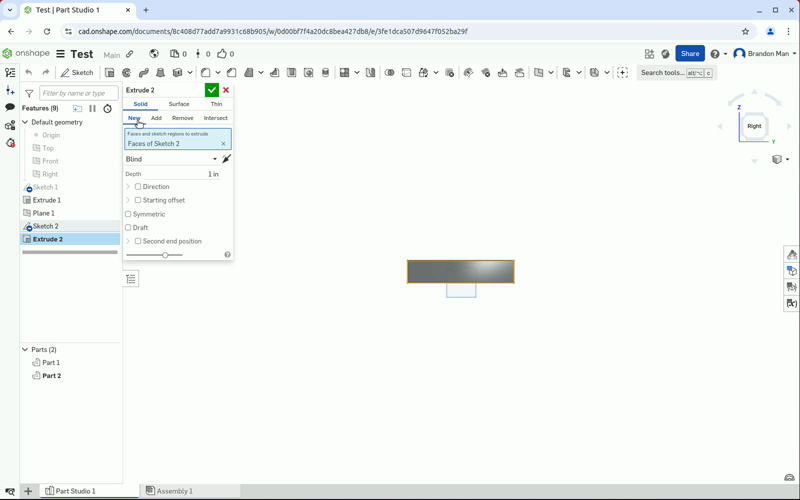
key(tab, 4)
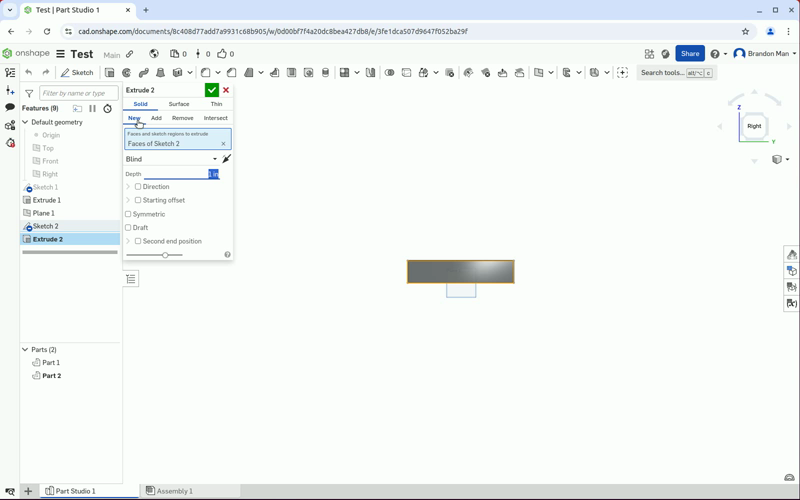
text(0.722)
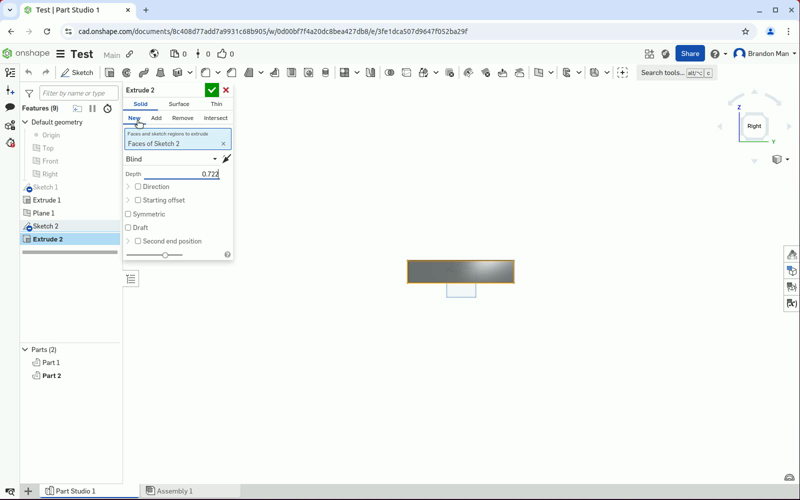
key(enter)
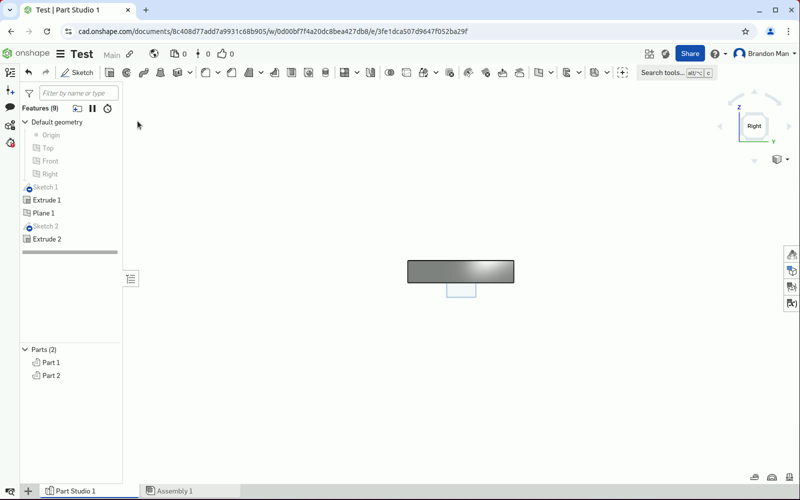
key(shift+h)
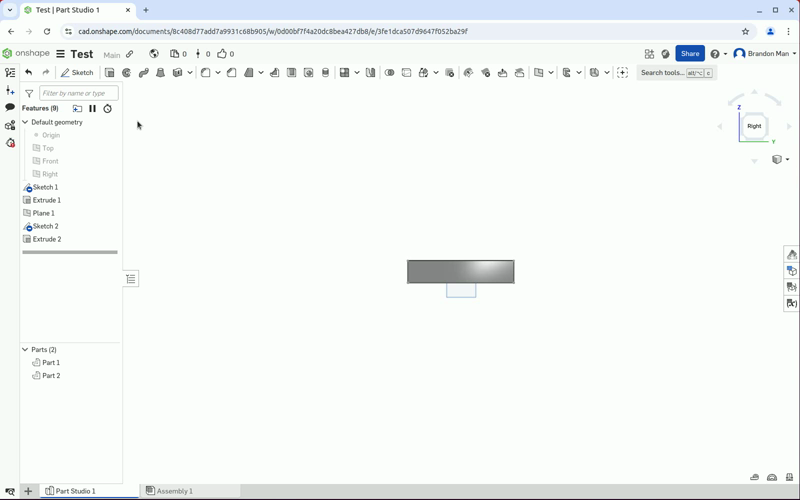
key(shift+h)
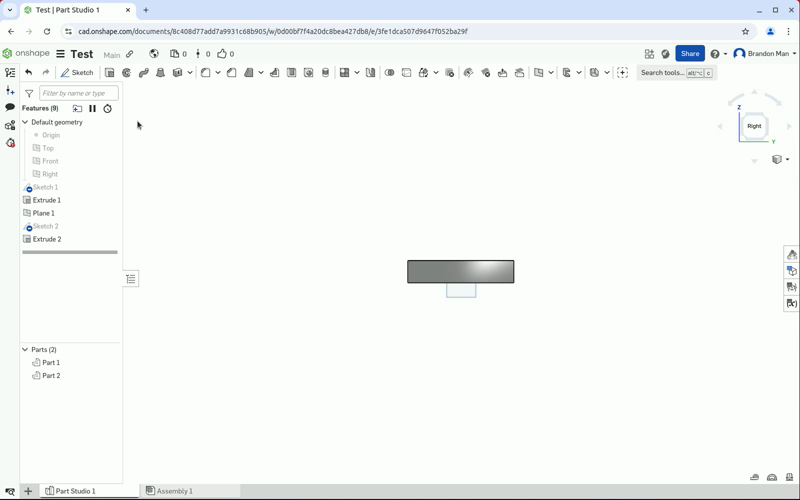
mouse_move(73, 189)
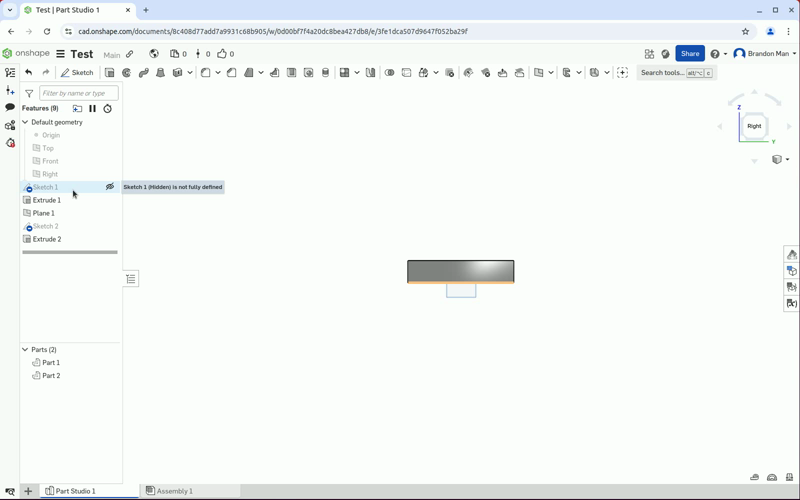
click(73, 189)
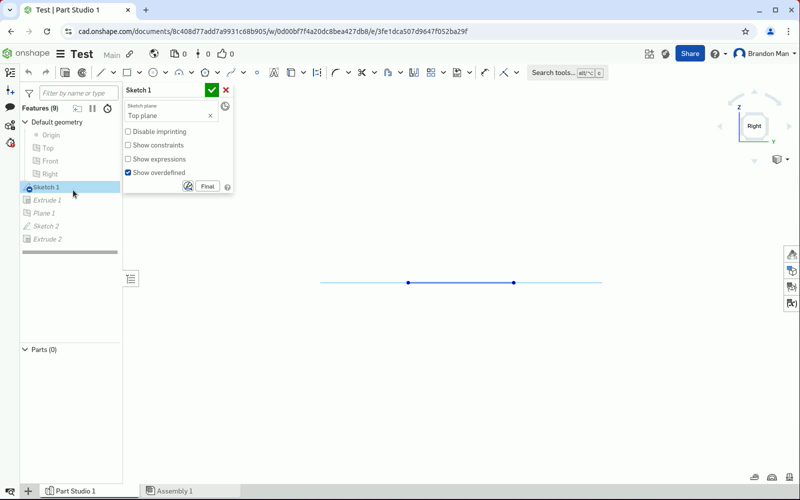
mouse_move(229, 92)
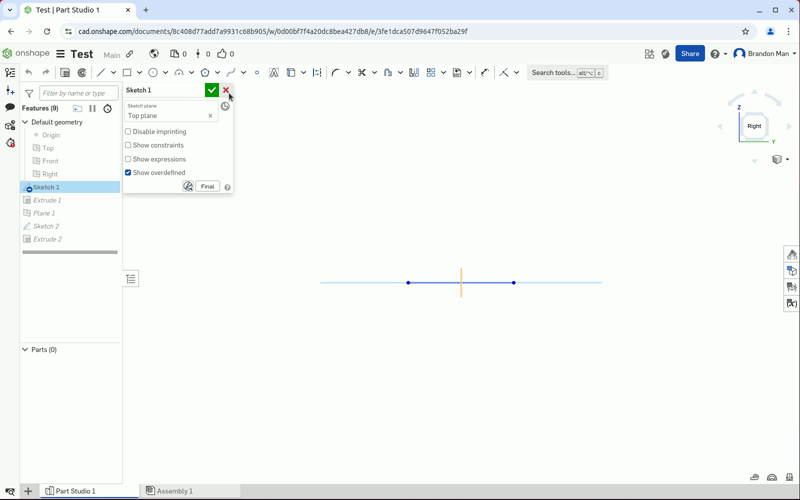
click(229, 92)
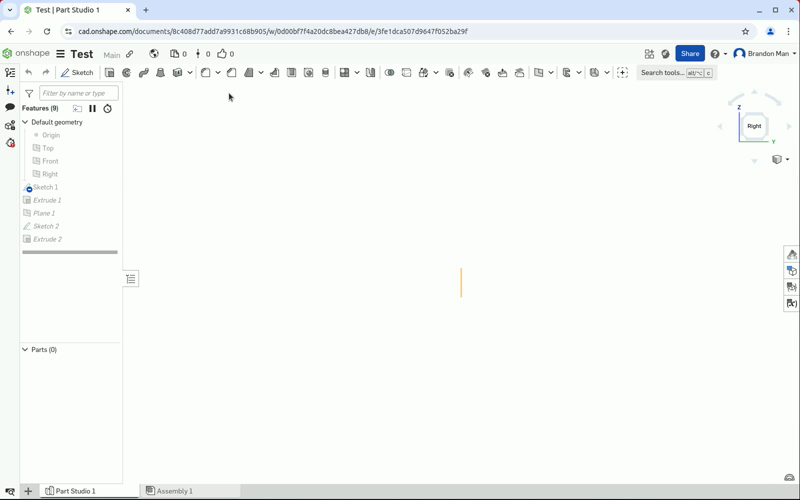
key(shift+s)
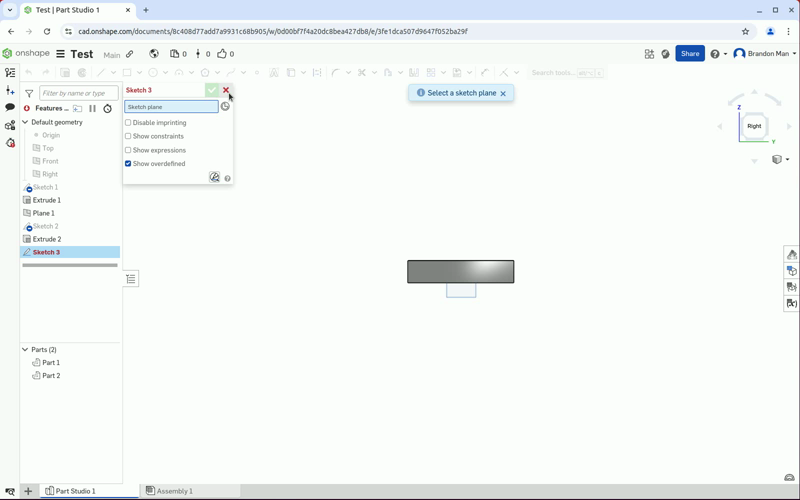
mouse_move(73, 215)
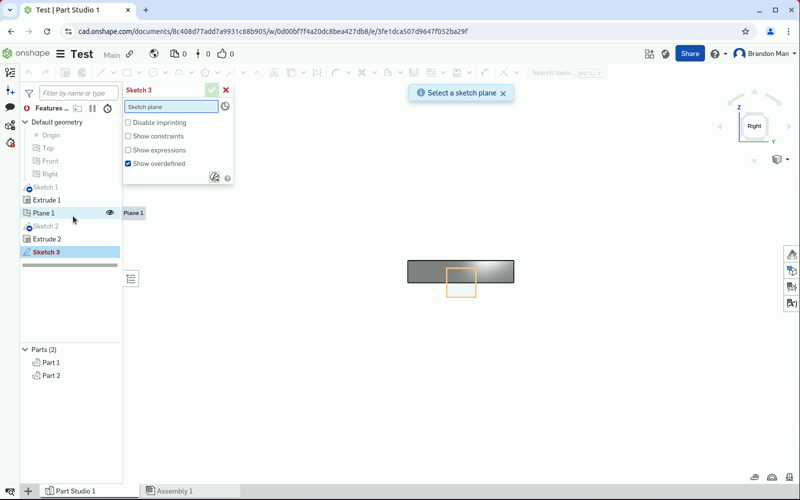
click(73, 215)
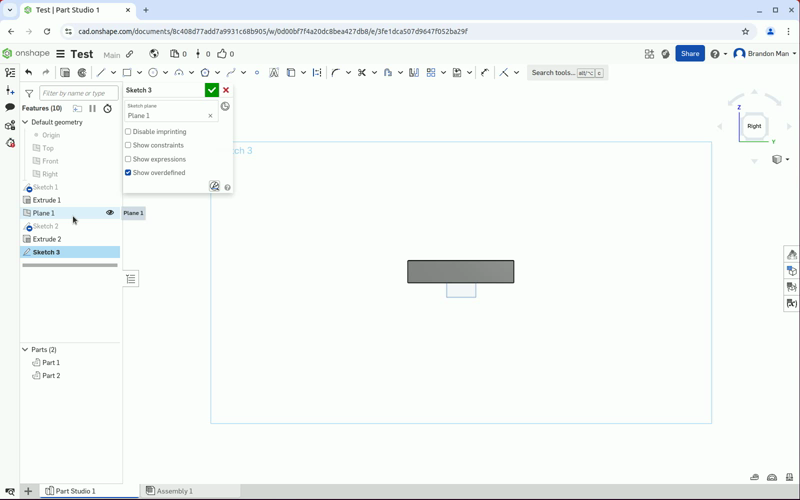
mouse_move(73, 352)
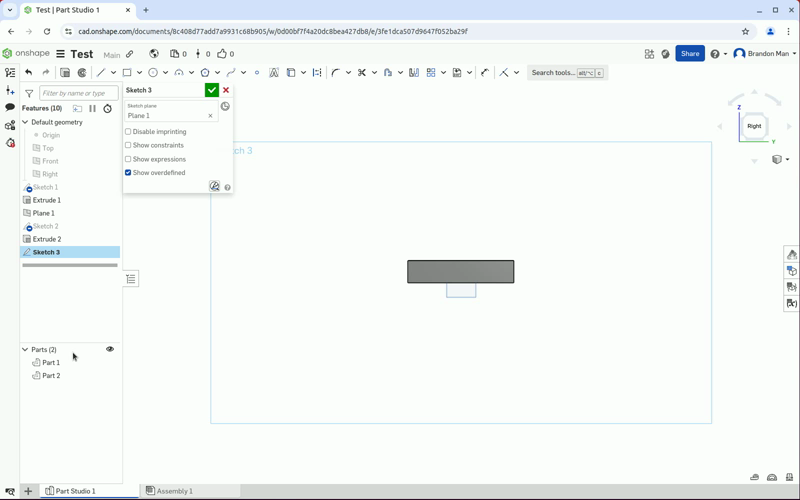
key(y)
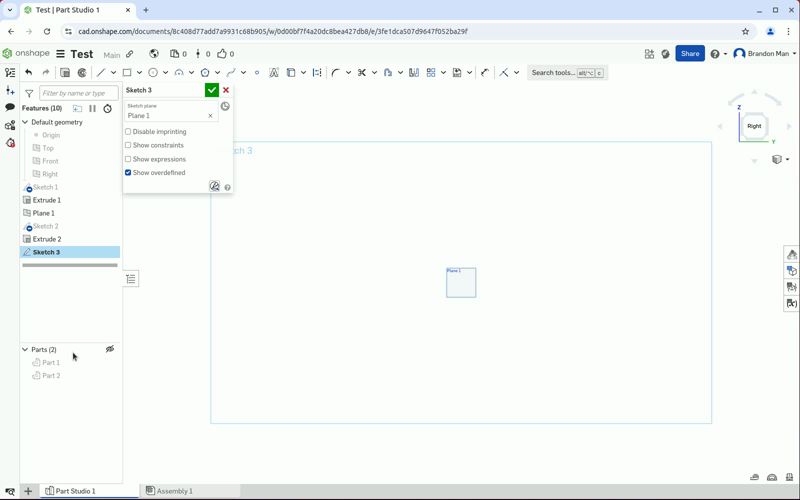
key(l)
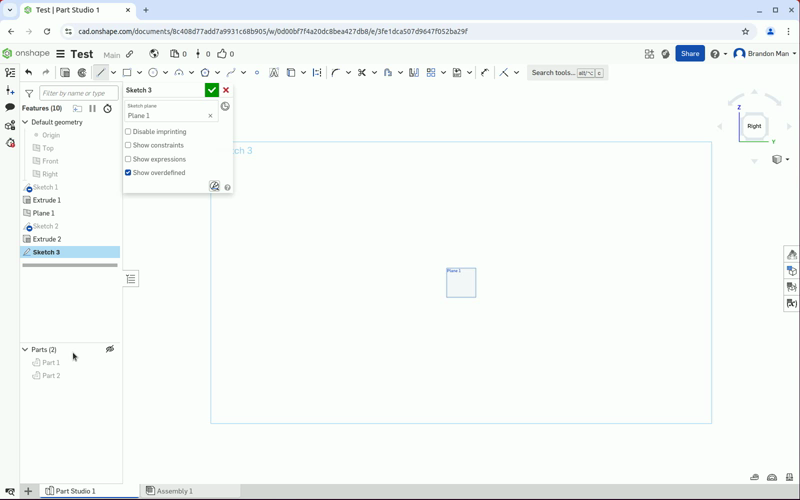
key_down(shift)
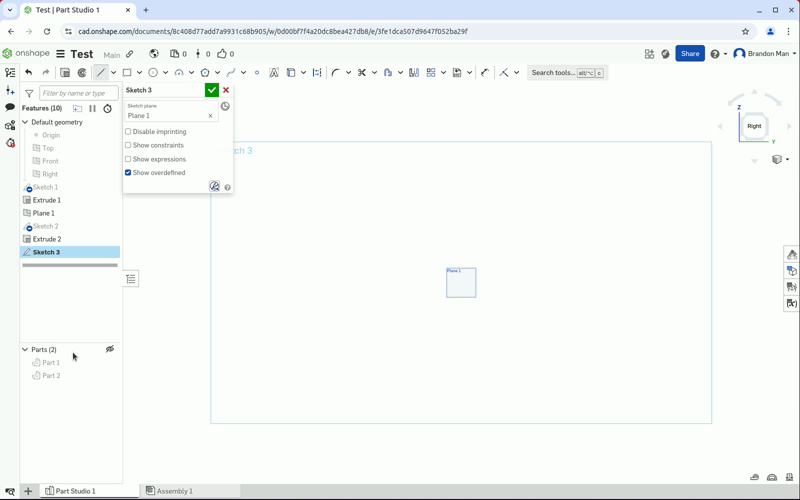
mouse_move(407, 260)
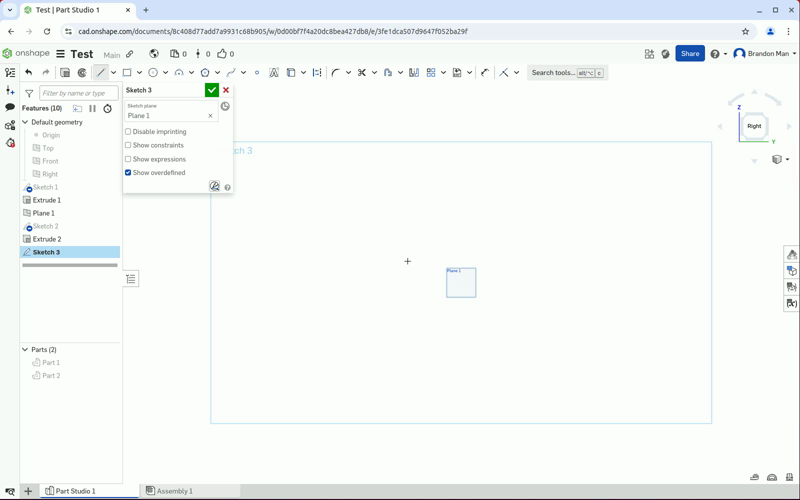
click(407, 260)
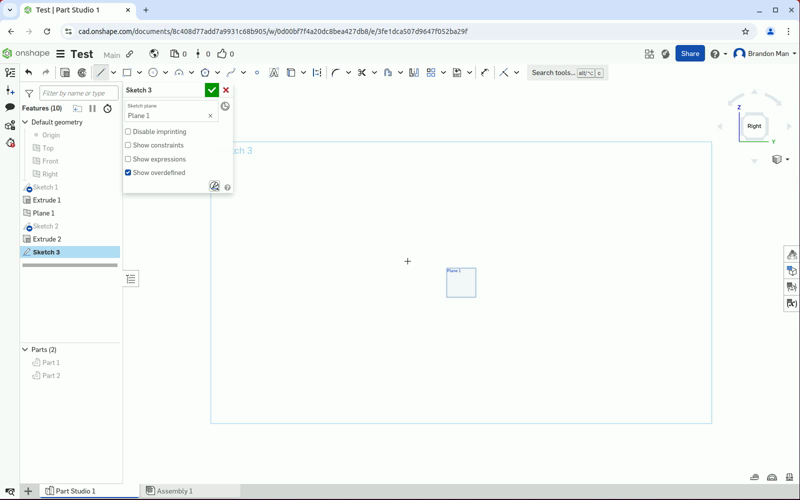
key_up(shift)
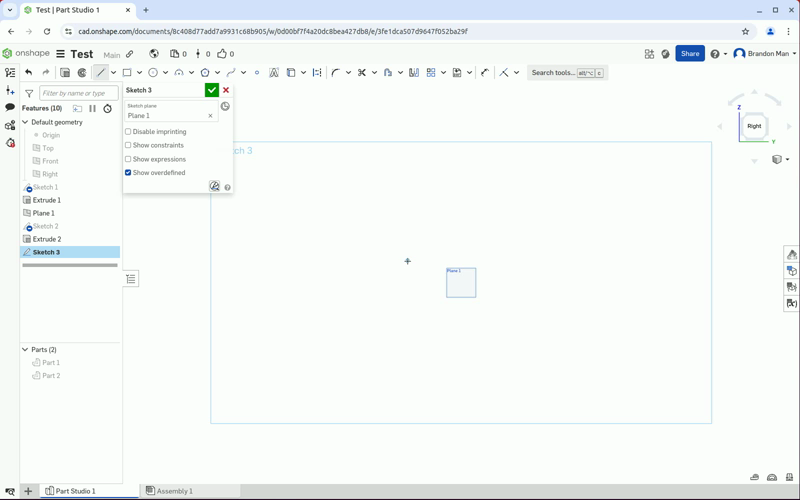
key_down(shift)
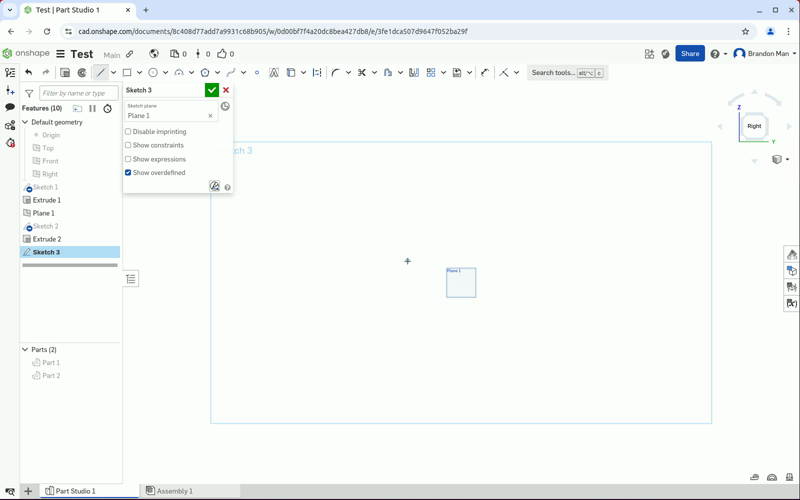
mouse_move(513, 260)
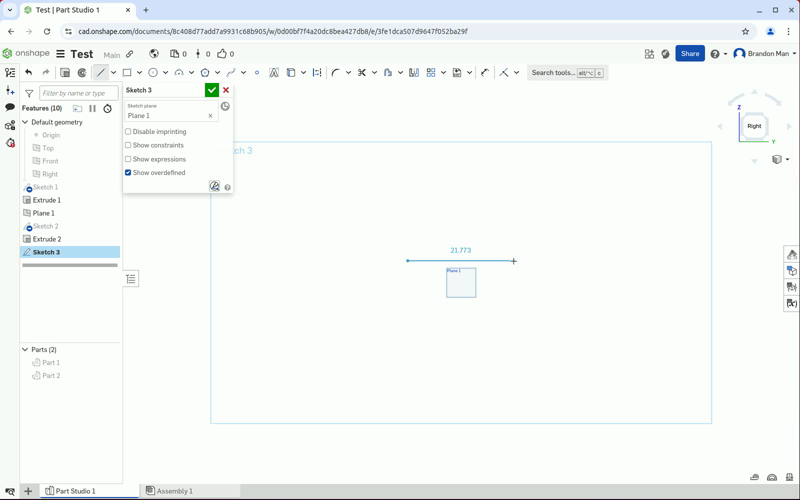
click(513, 260)
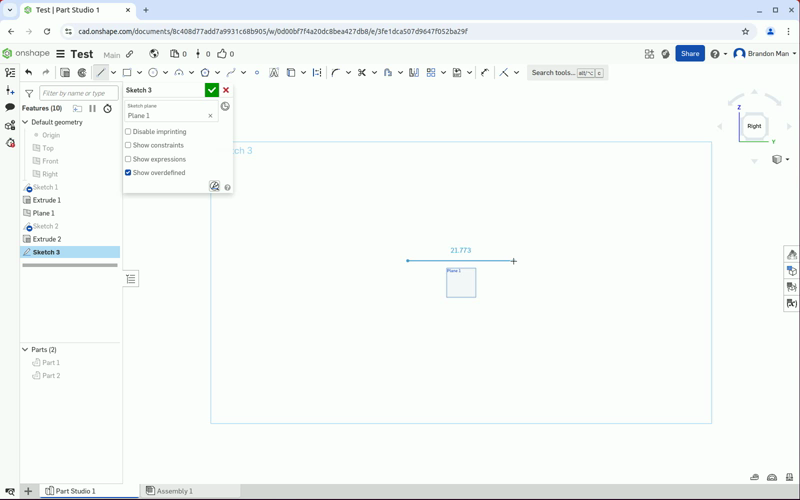
key_up(shift)
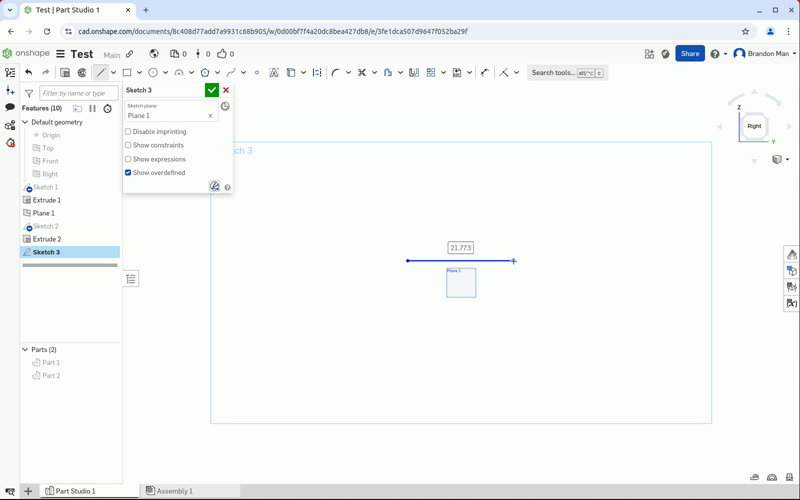
key_down(shift)
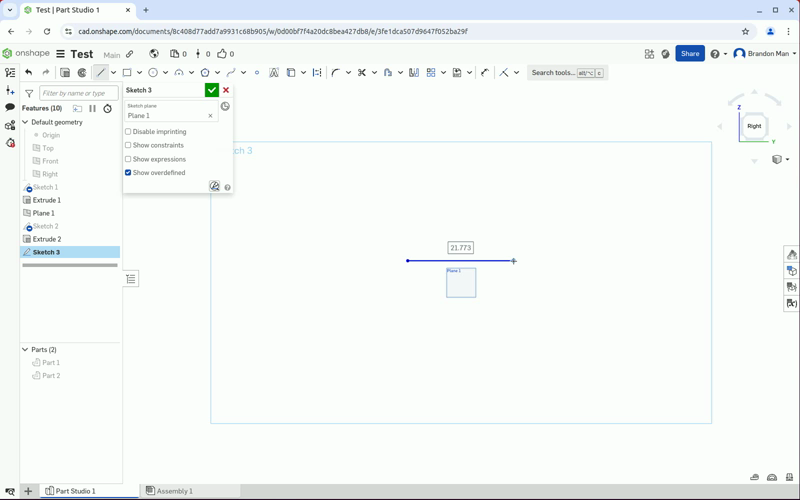
mouse_move(543, 260)
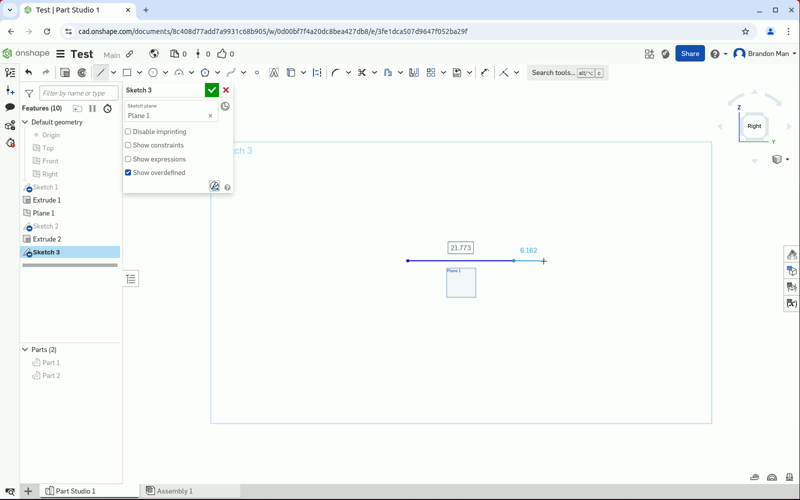
mouse_move(513, 257)
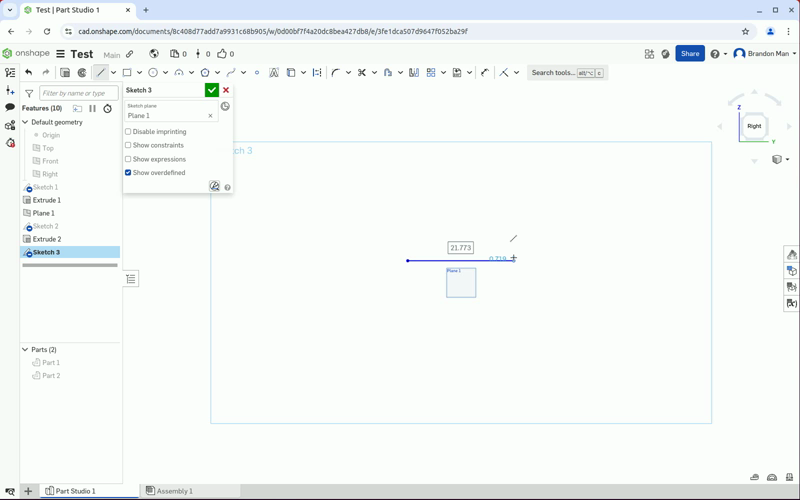
scroll(6)
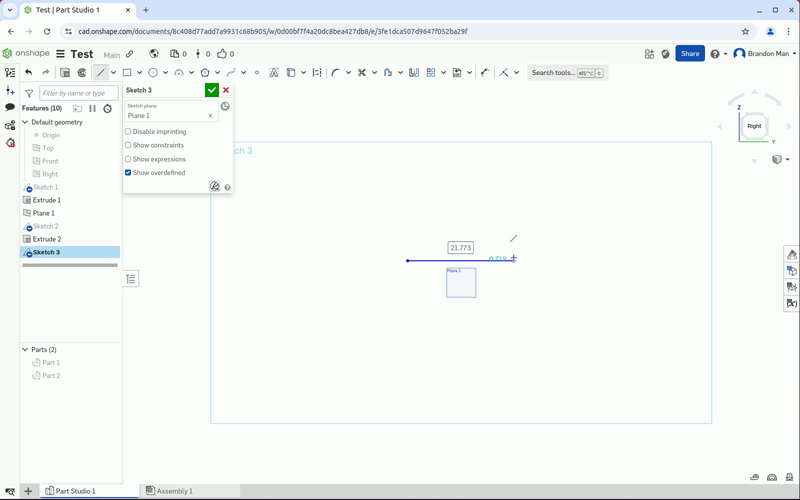
scroll(6)
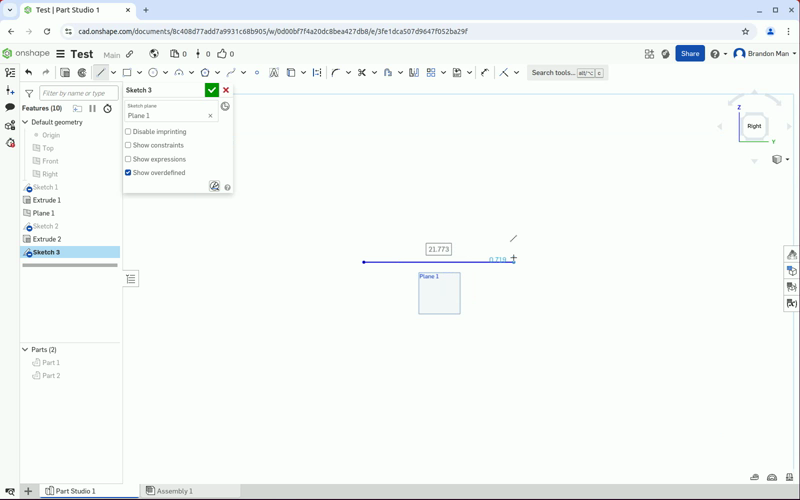
scroll(6)
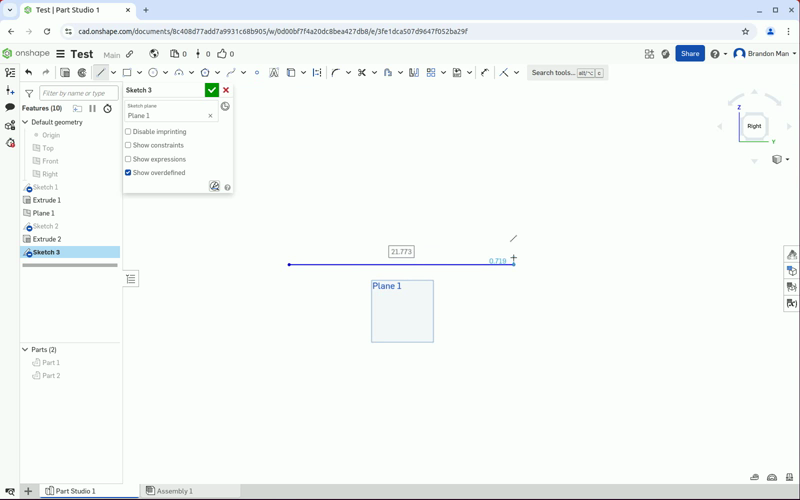
scroll(6)
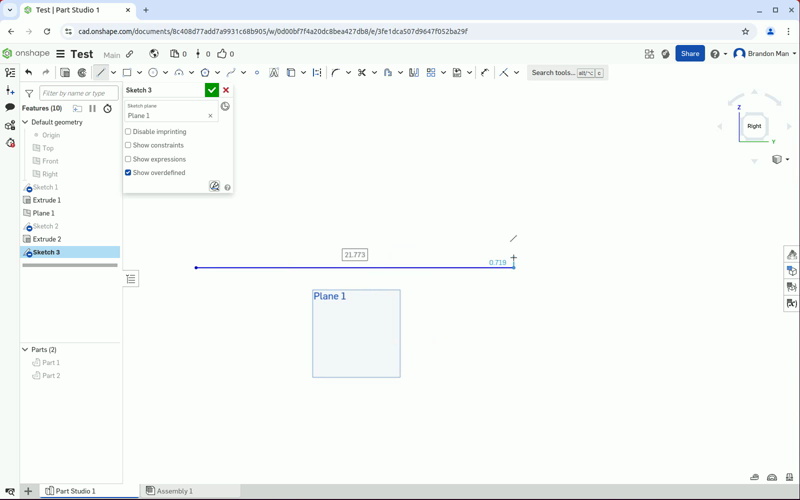
scroll(6)
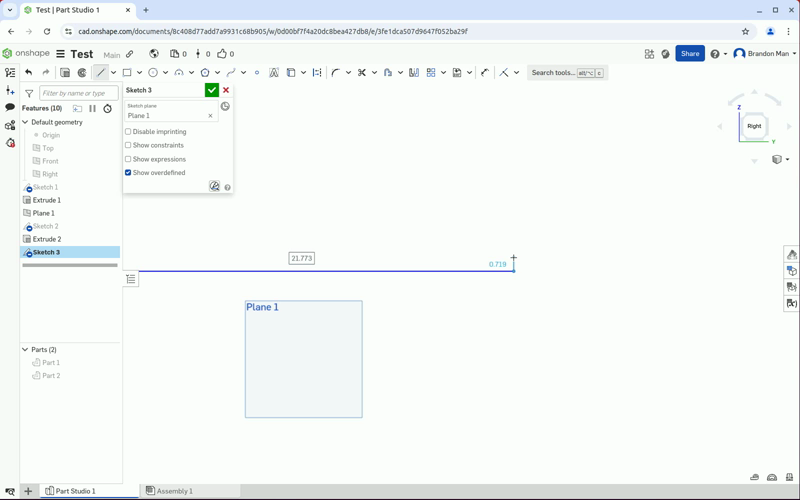
scroll(6)
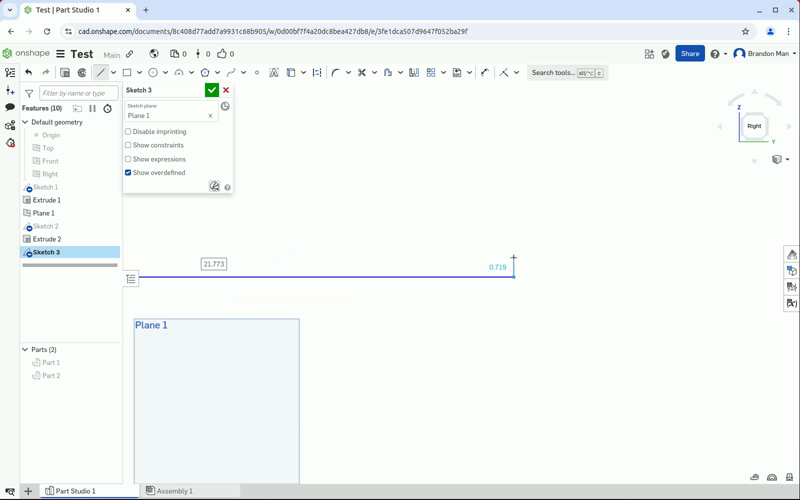
scroll(6)
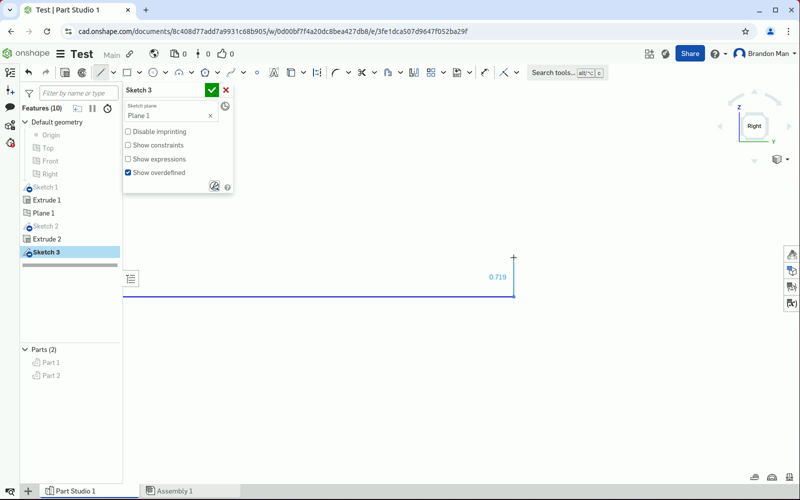
click(513, 257)
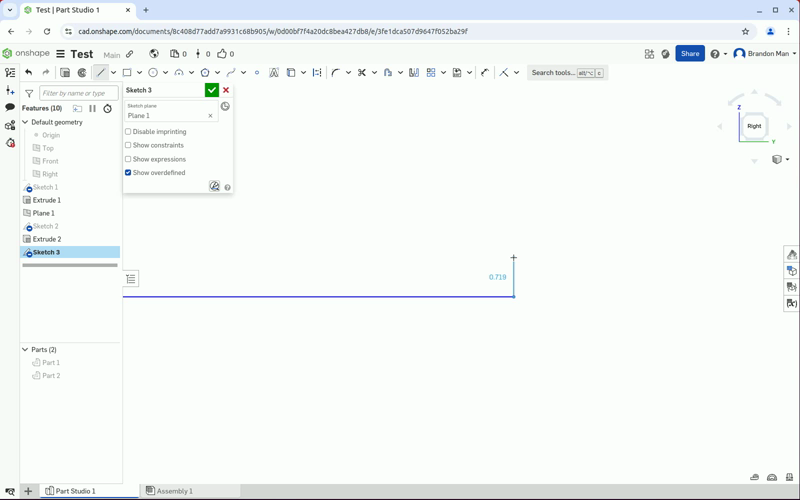
scroll(-6)
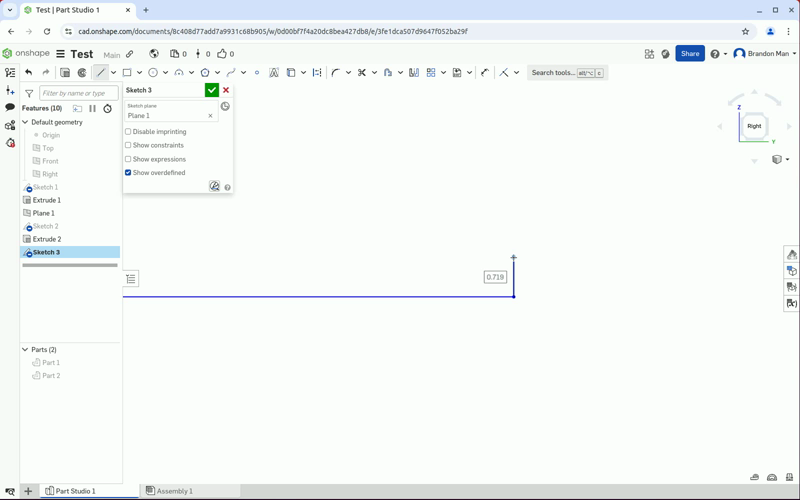
scroll(-6)
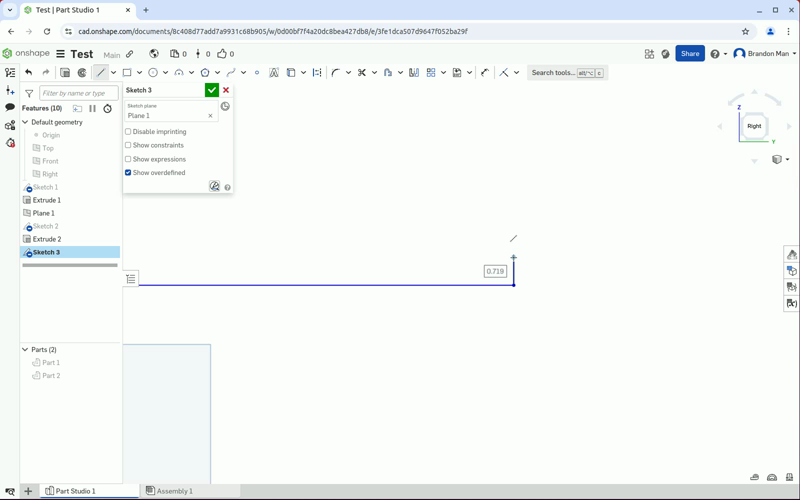
scroll(-6)
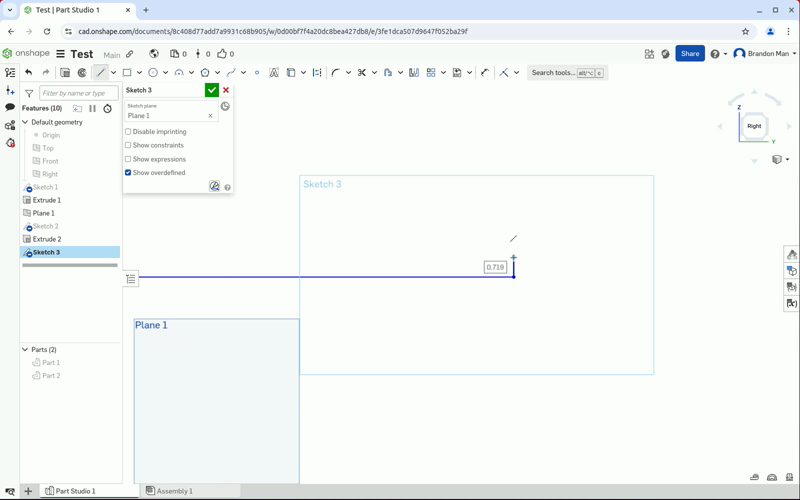
scroll(-6)
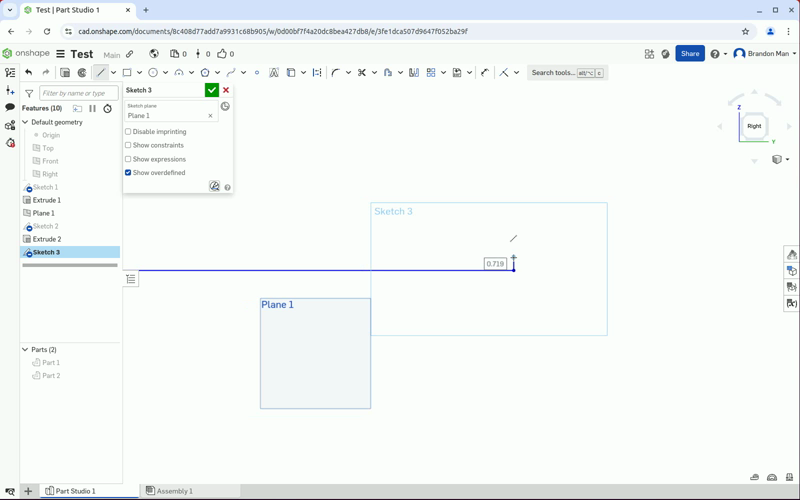
scroll(-6)
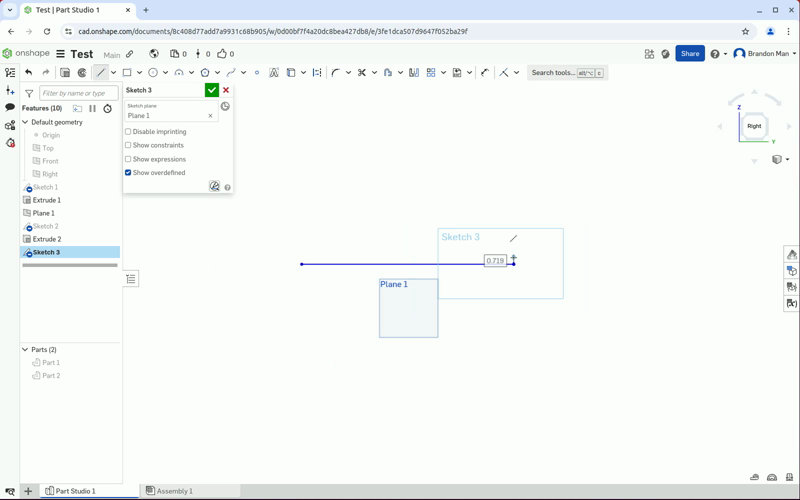
scroll(-6)
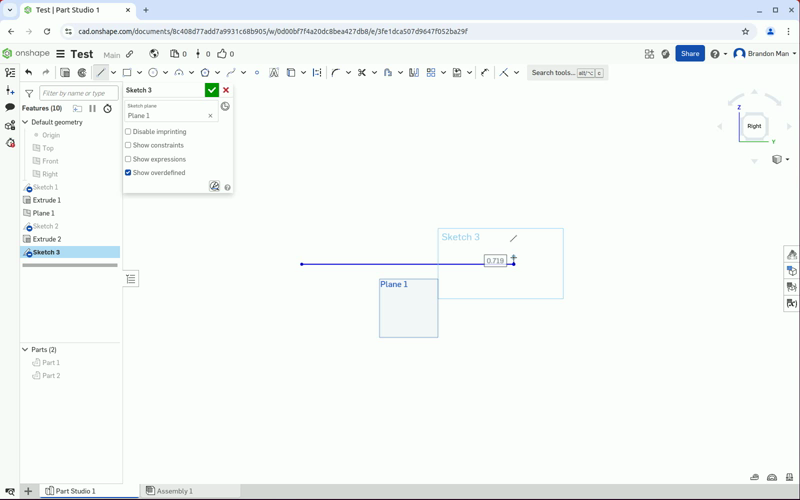
scroll(-6)
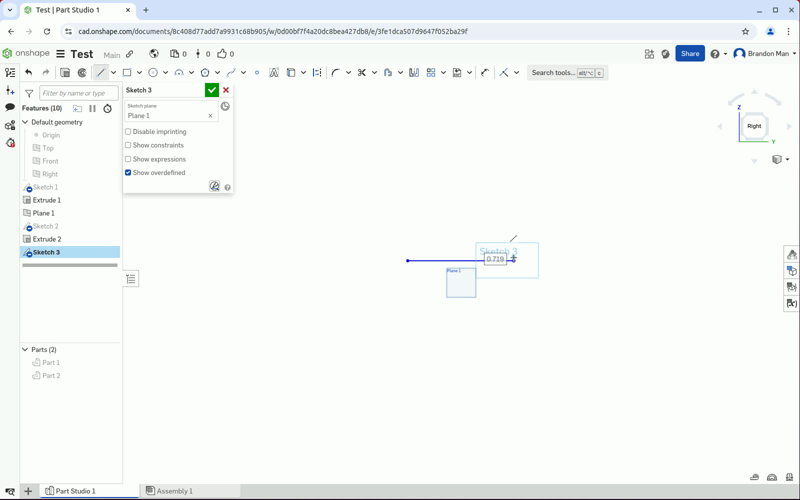
key_up(shift)
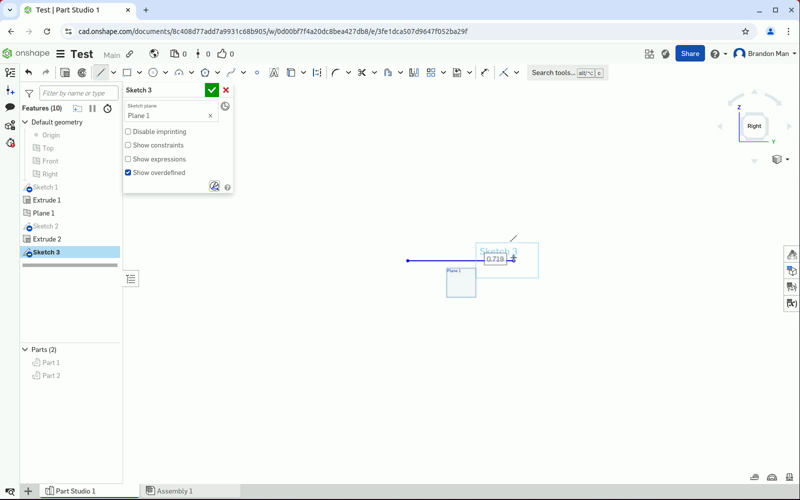
key_down(shift)
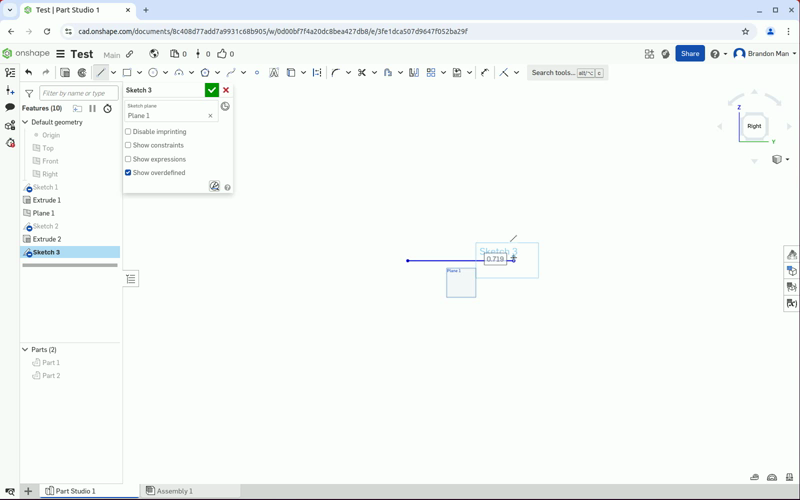
mouse_move(407, 257)
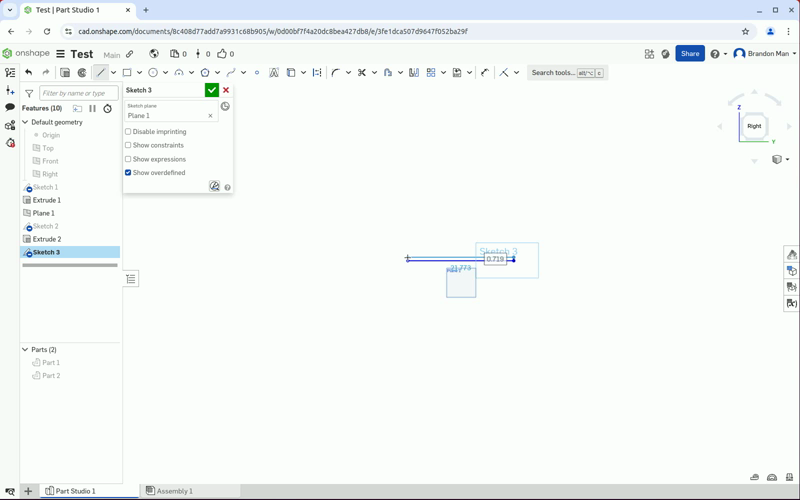
scroll(6)
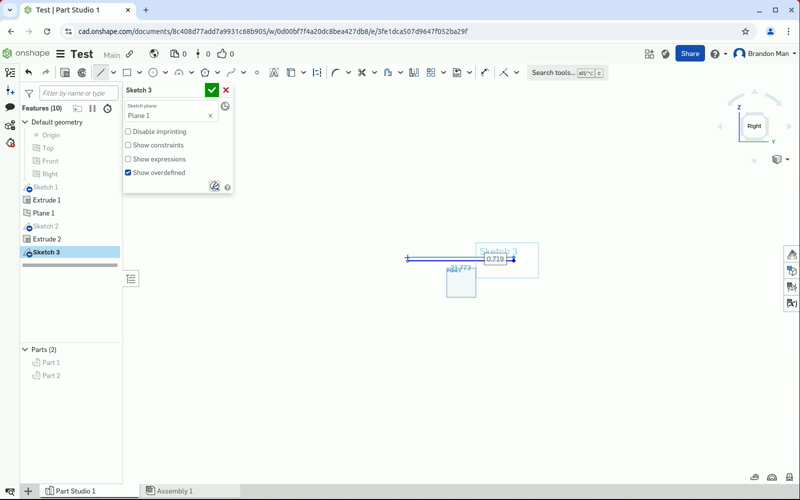
scroll(6)
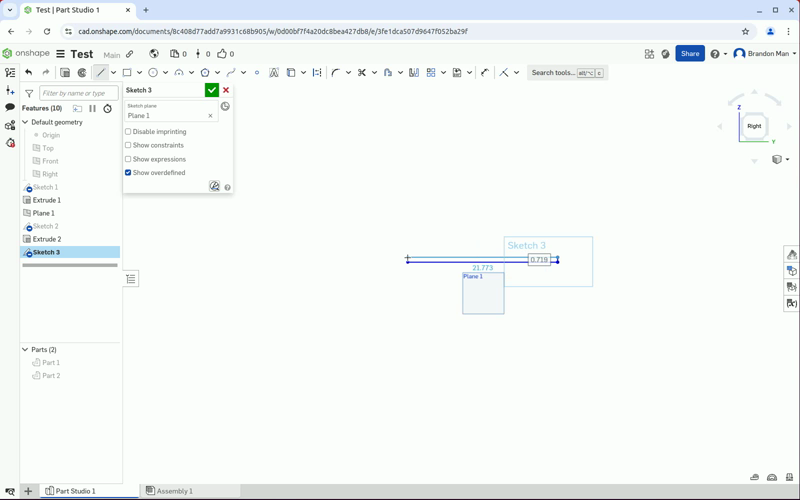
scroll(6)
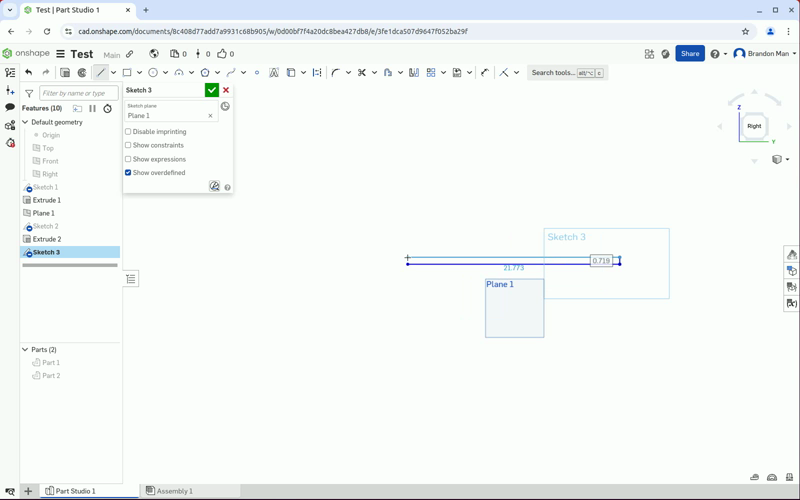
scroll(6)
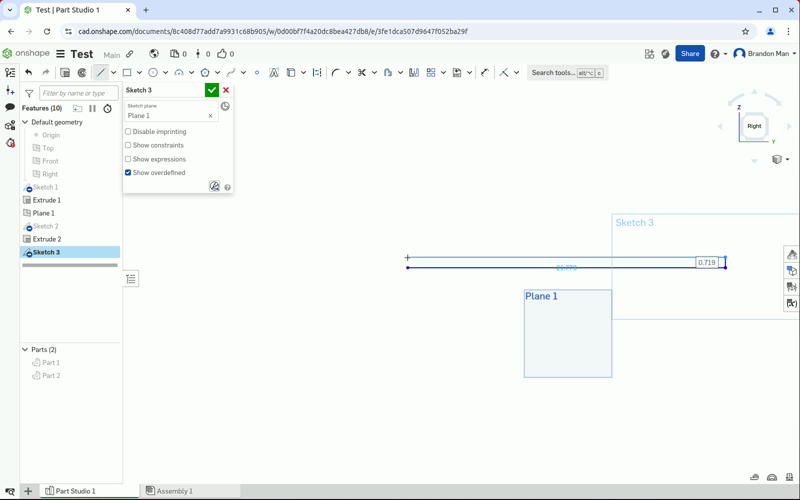
scroll(6)
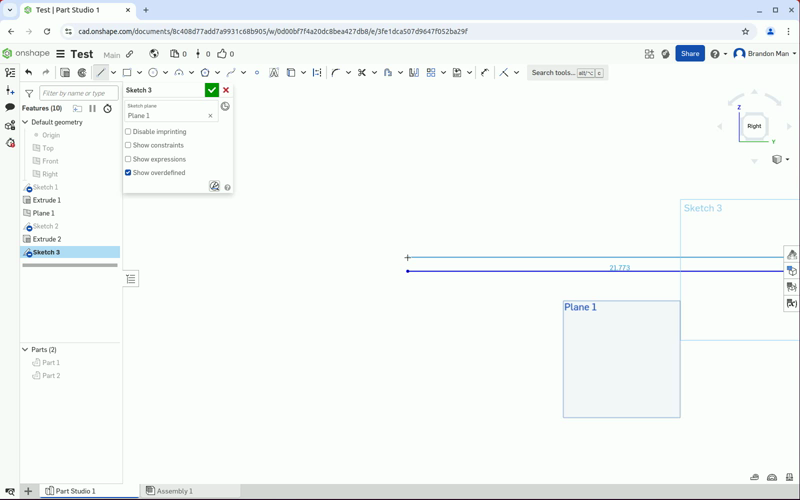
scroll(6)
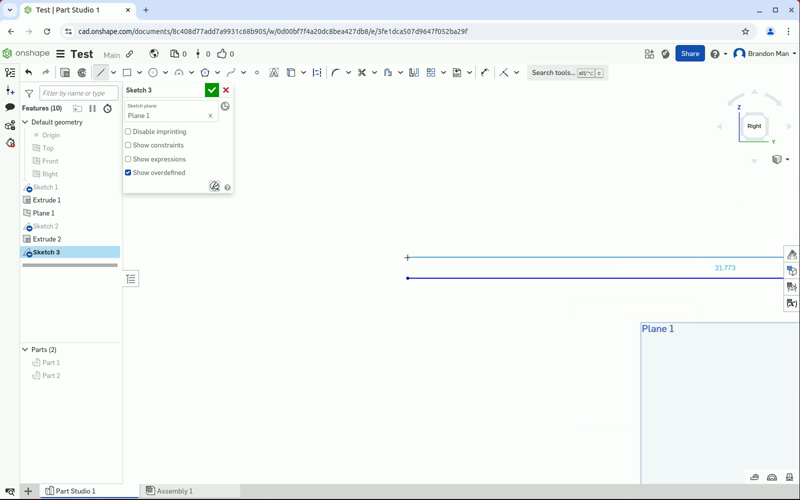
scroll(6)
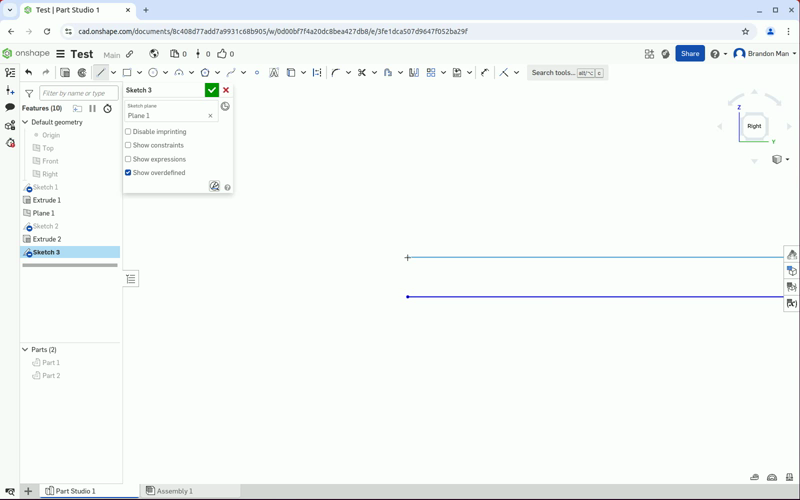
click(407, 257)
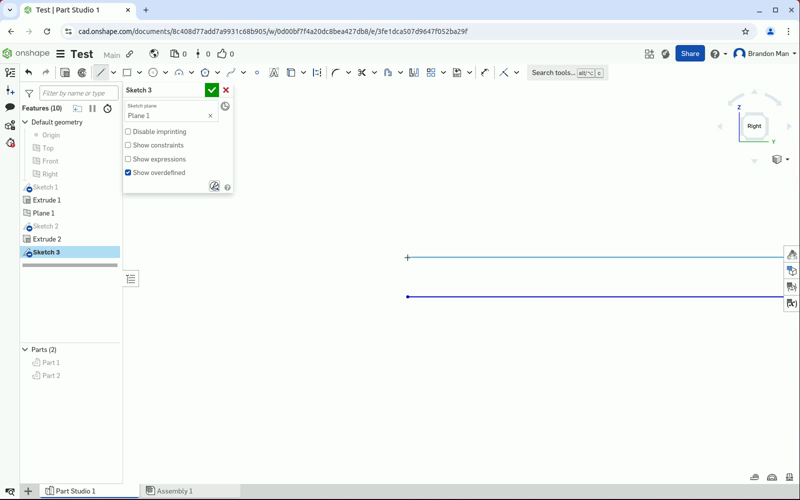
scroll(-6)
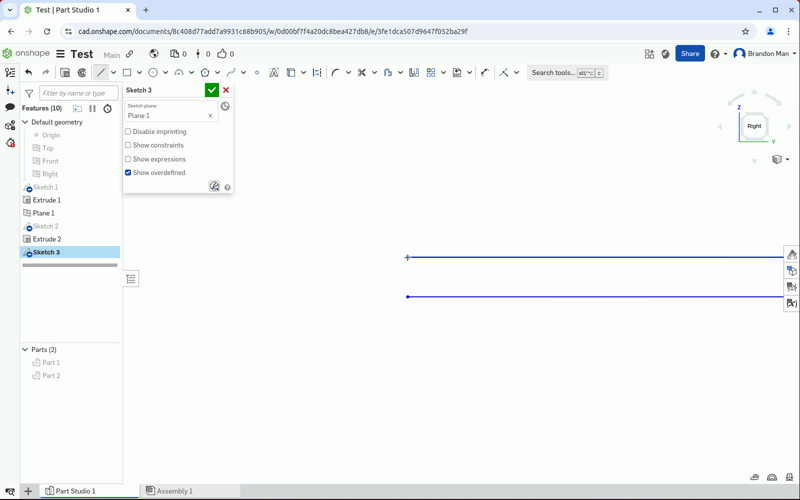
scroll(-6)
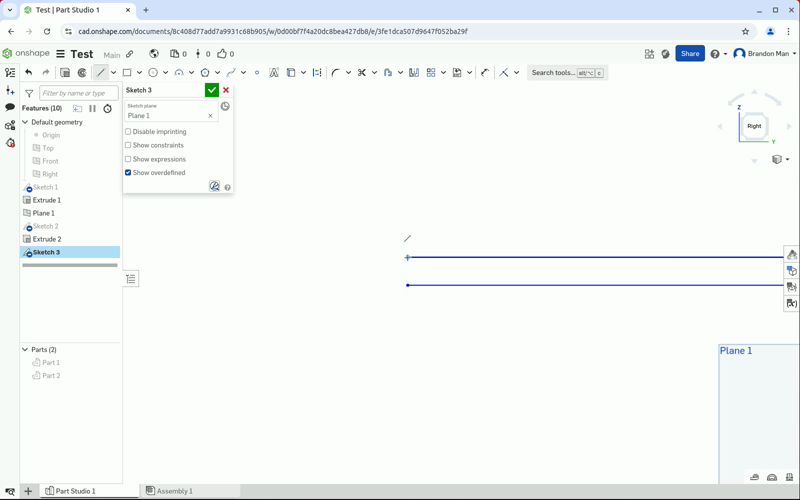
scroll(-6)
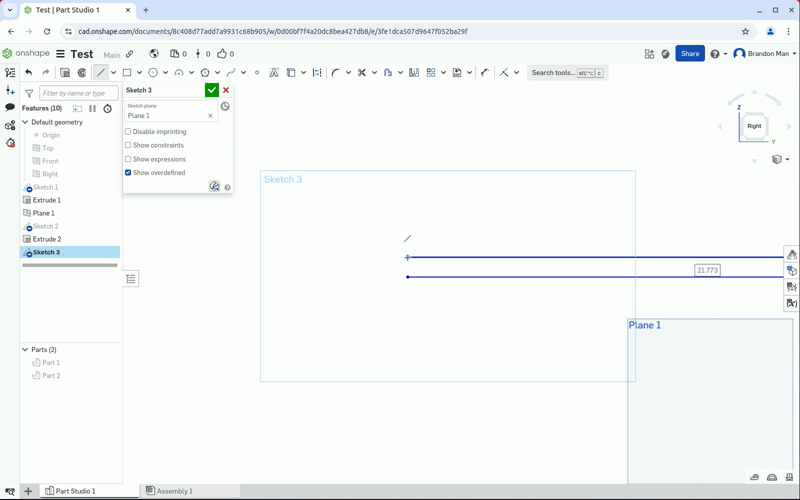
scroll(-6)
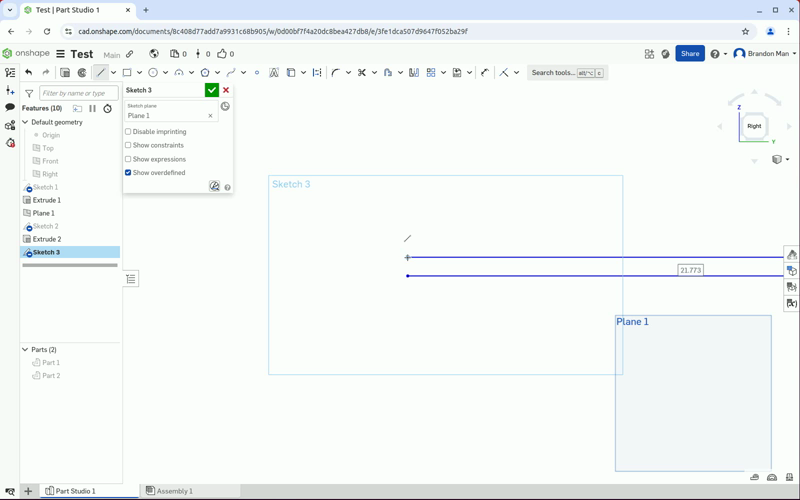
scroll(-6)
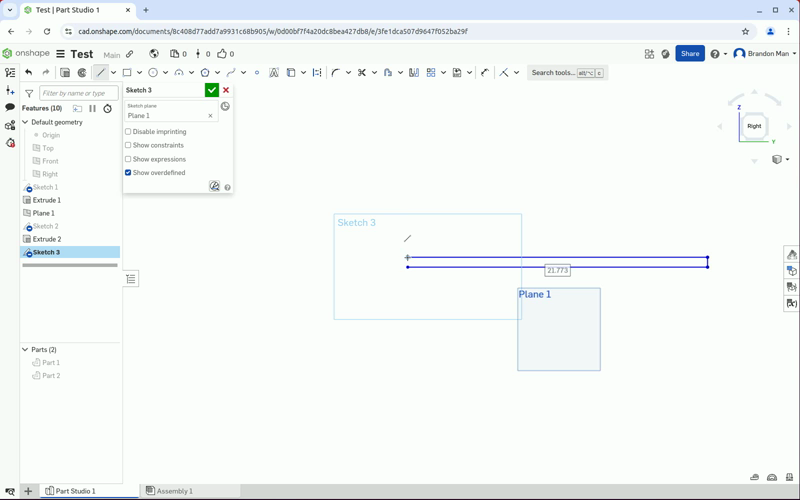
scroll(-6)
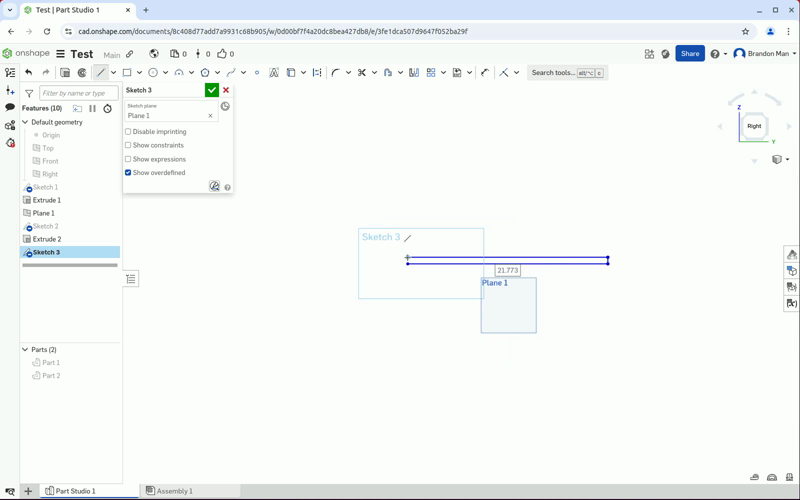
scroll(-6)
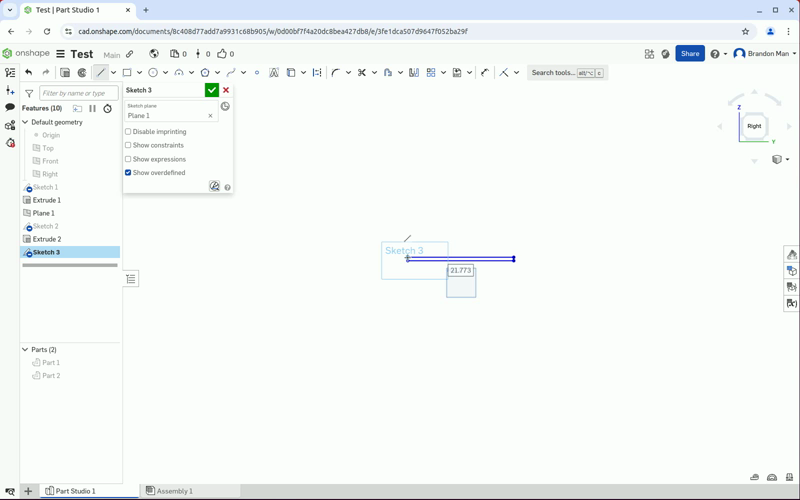
key_up(shift)
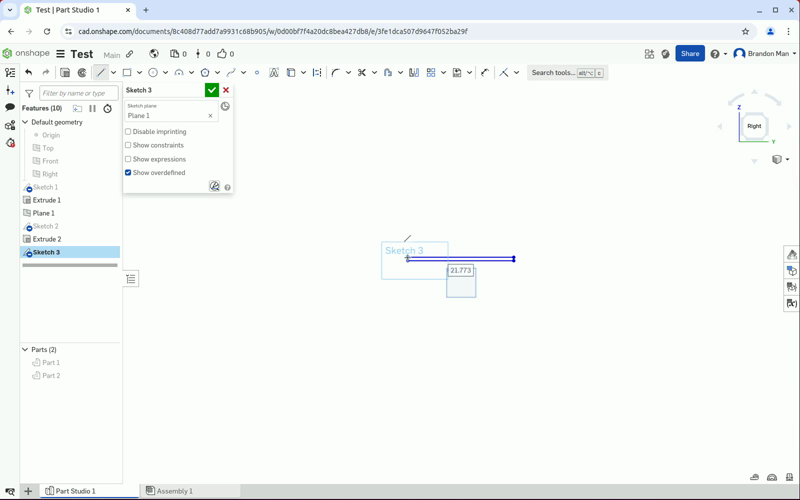
mouse_move(437, 257)
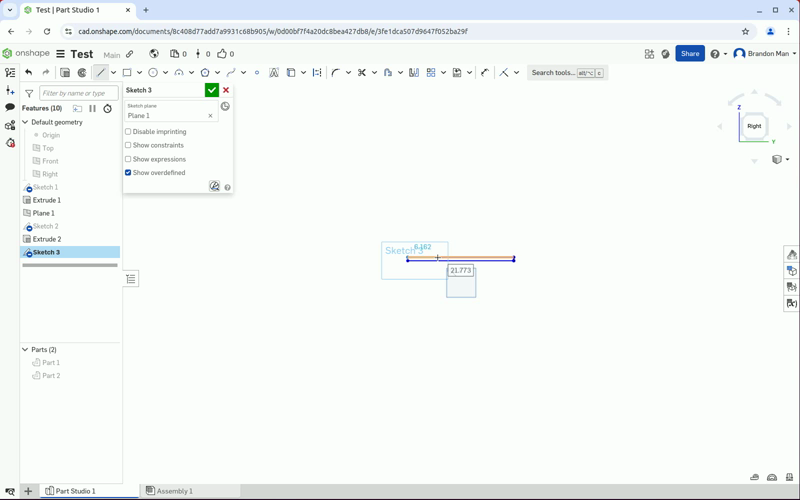
key_down(shift)
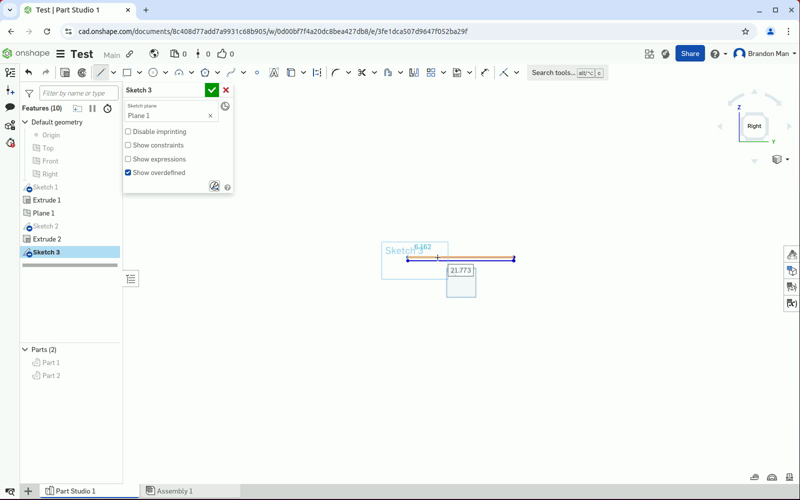
mouse_move(407, 260)
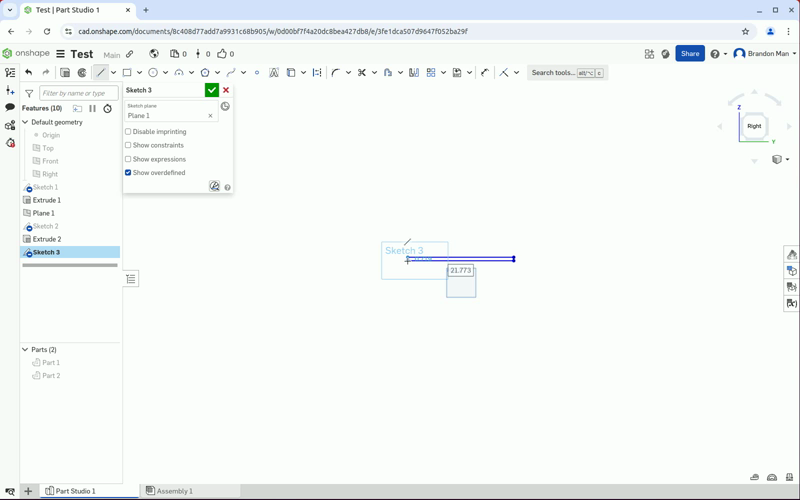
scroll(6)
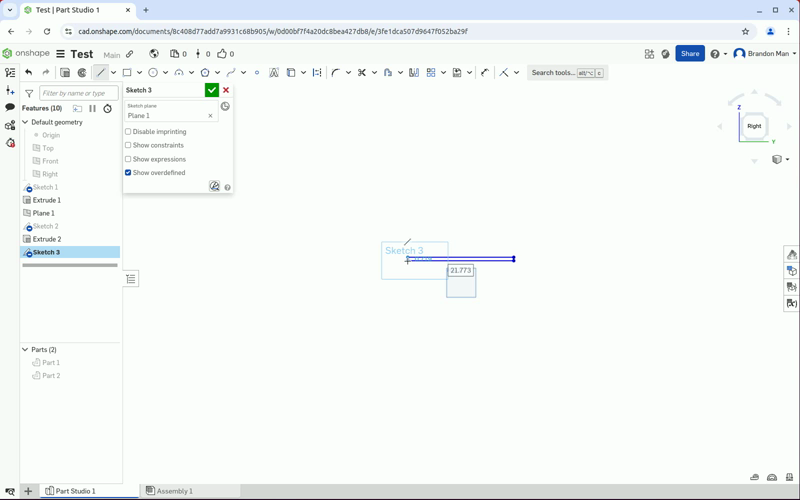
scroll(6)
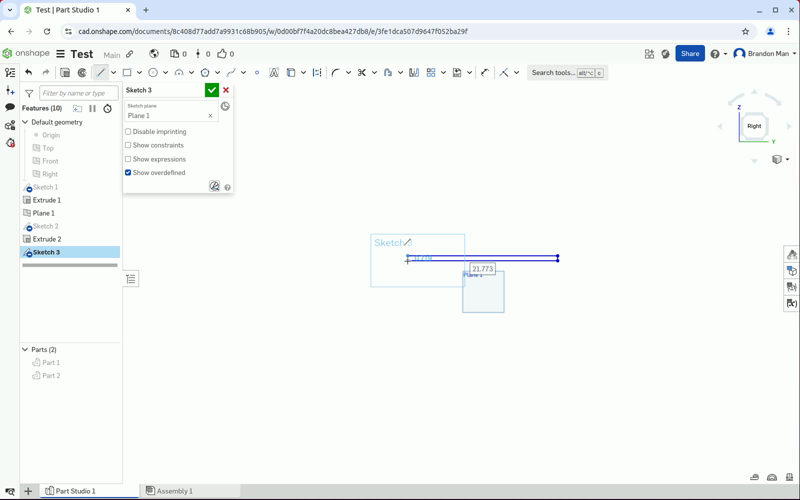
scroll(6)
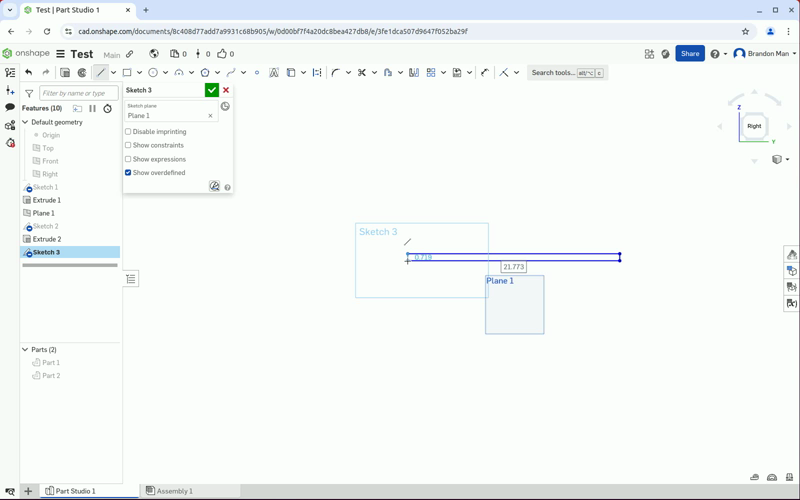
scroll(6)
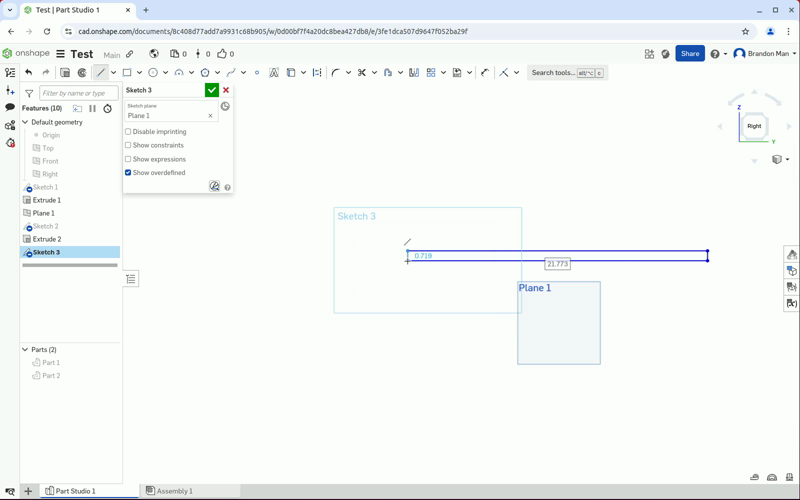
scroll(6)
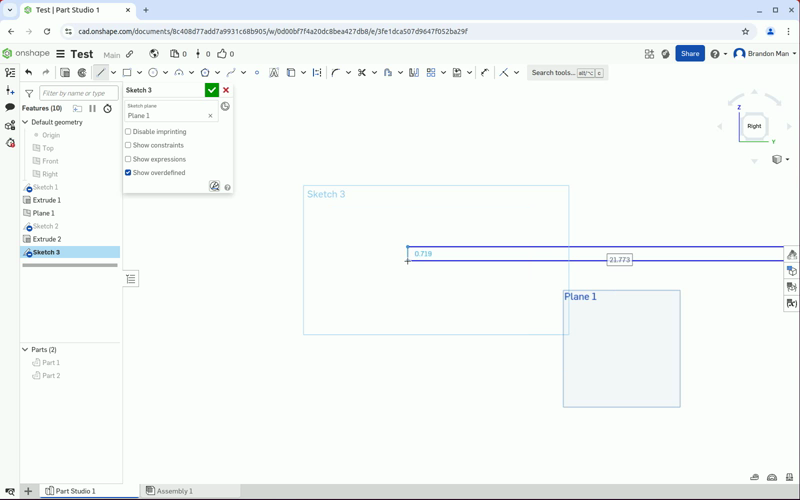
scroll(6)
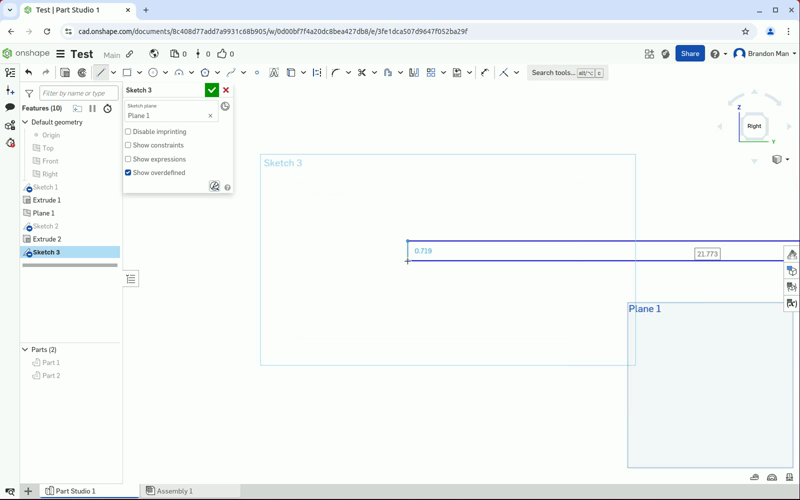
scroll(6)
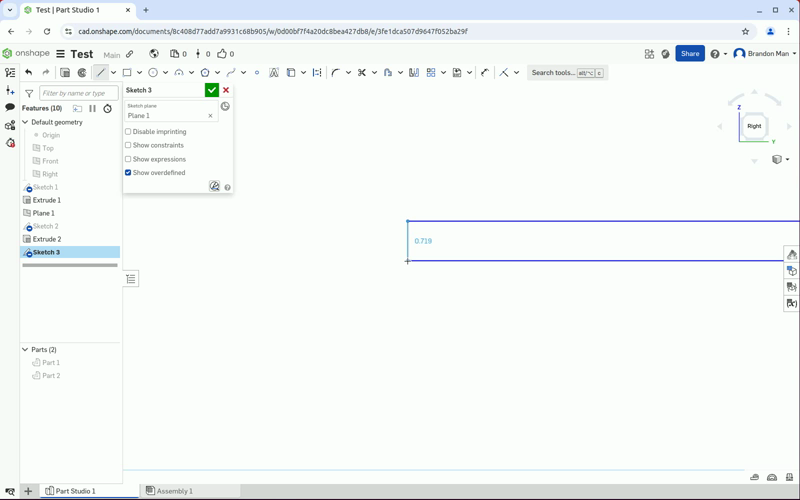
key_up(shift)
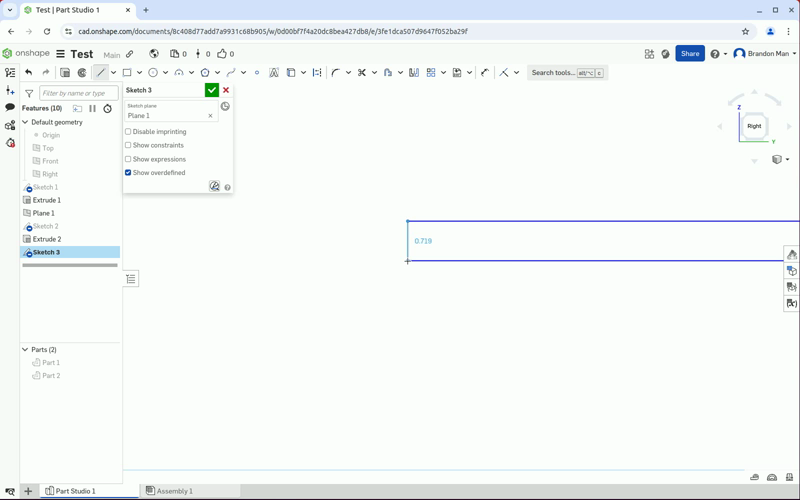
click(407, 260)
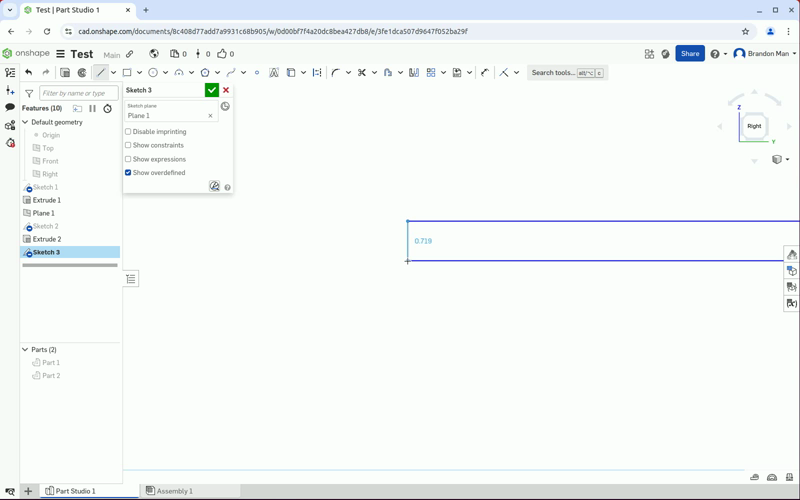
scroll(-6)
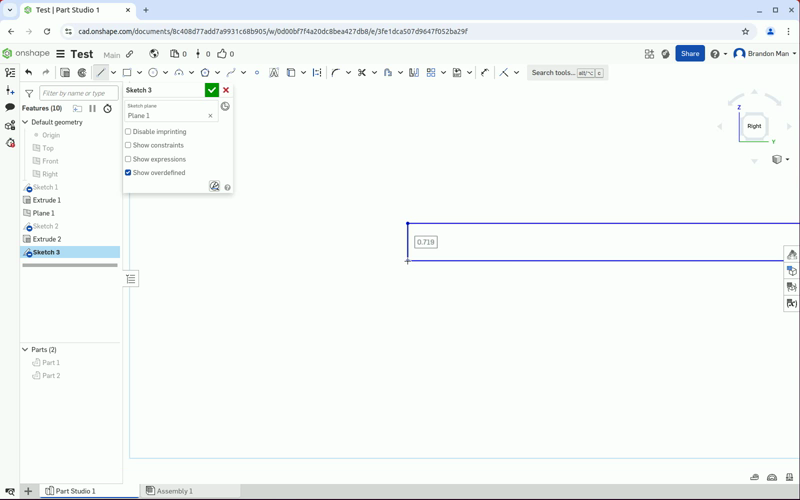
scroll(-6)
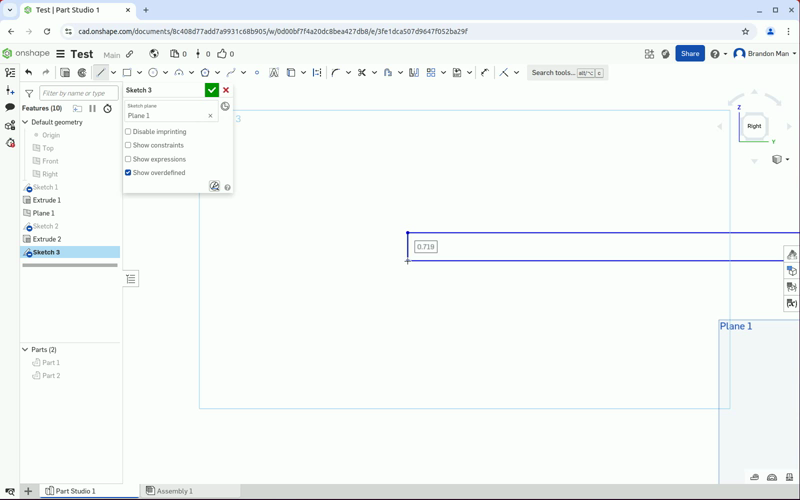
scroll(-6)
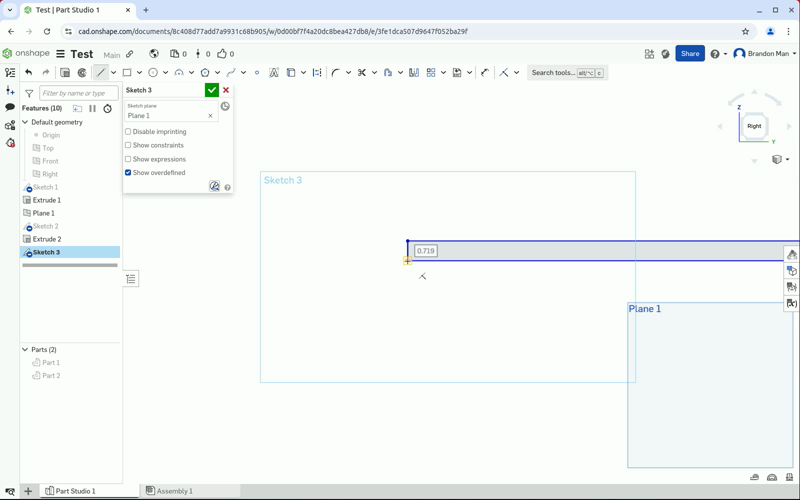
scroll(-6)
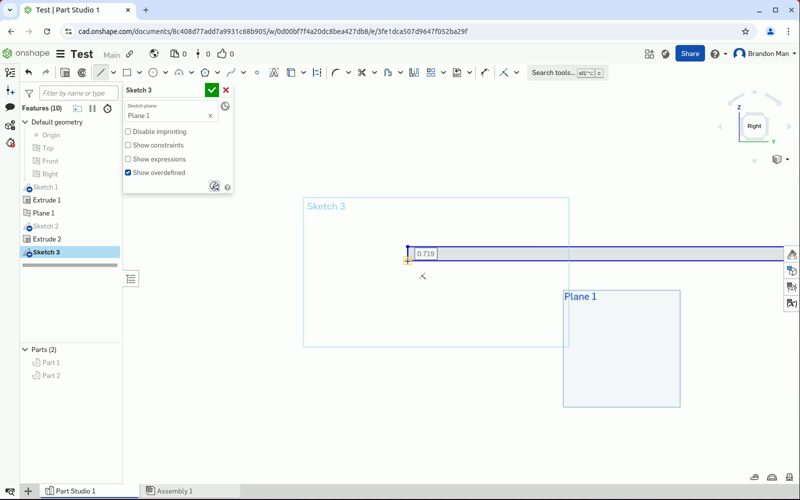
scroll(-6)
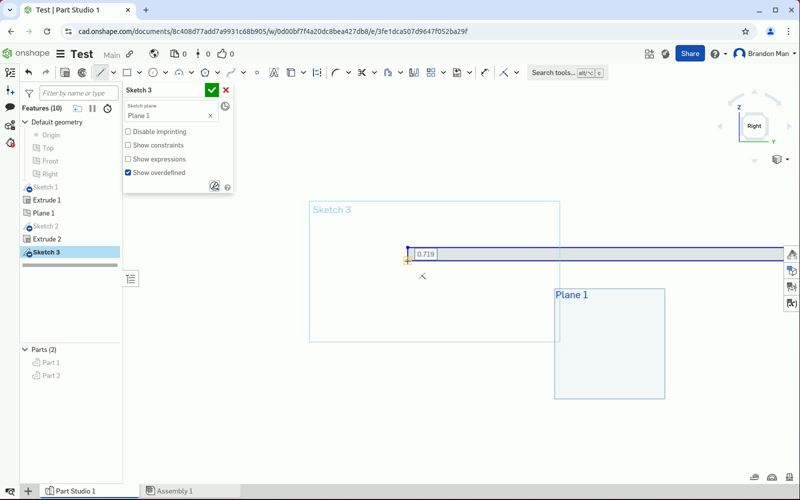
scroll(-6)
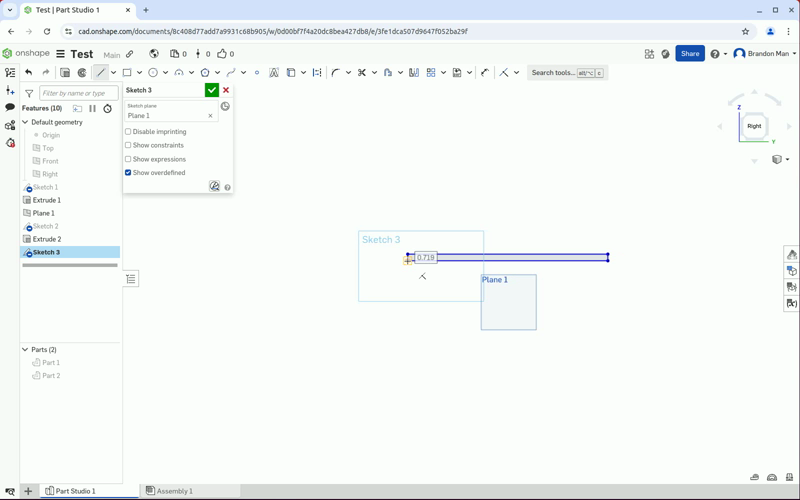
scroll(-6)
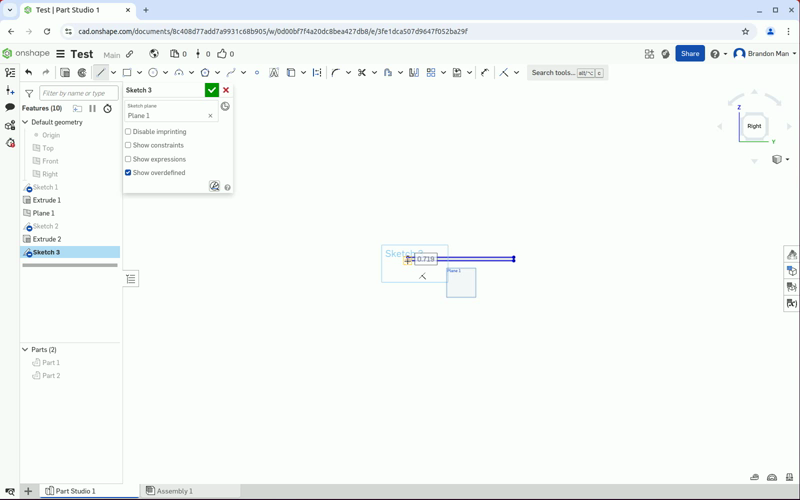
key(esc)
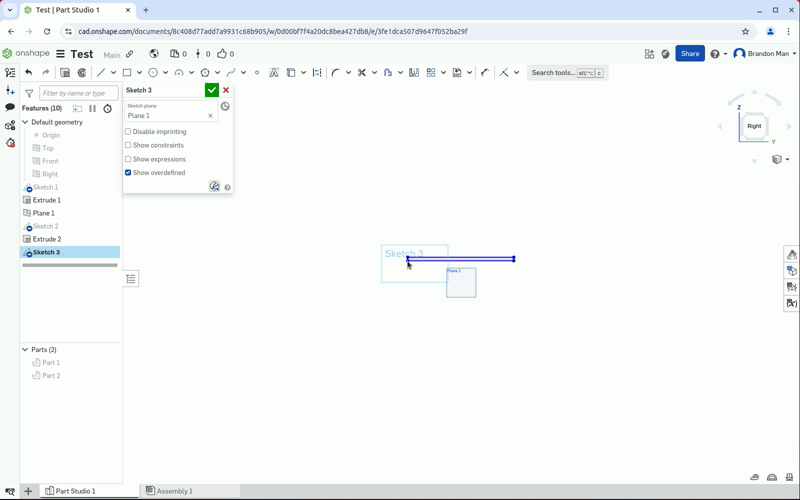
mouse_move(459, 258)
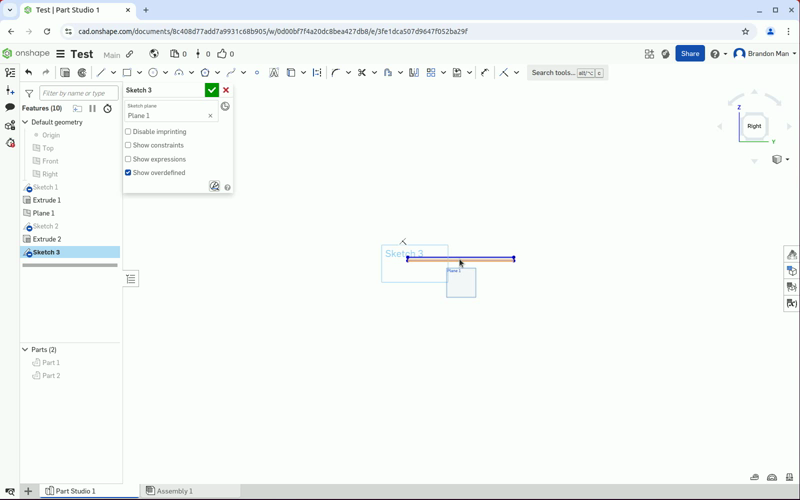
scroll(6)
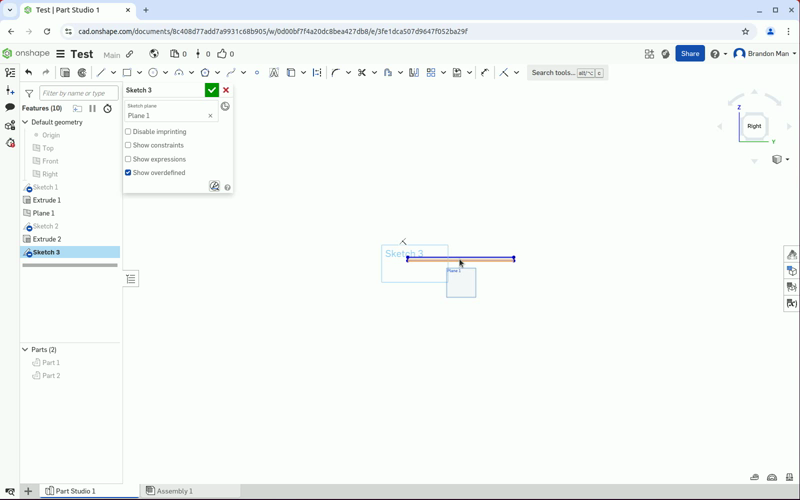
scroll(6)
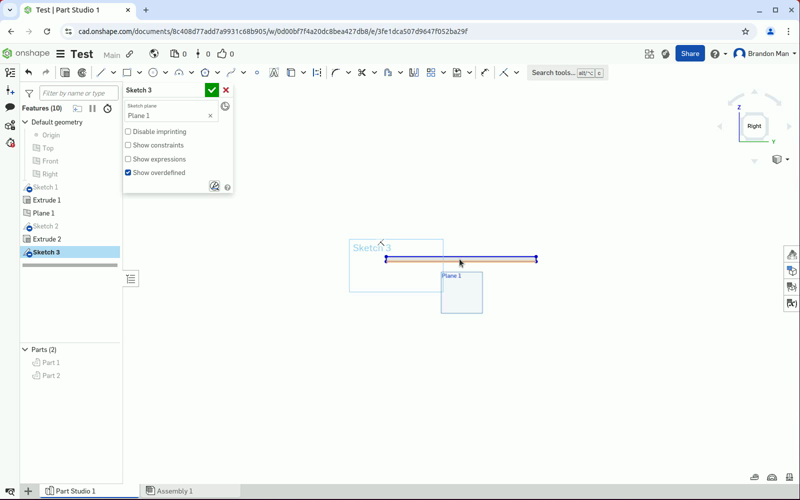
scroll(6)
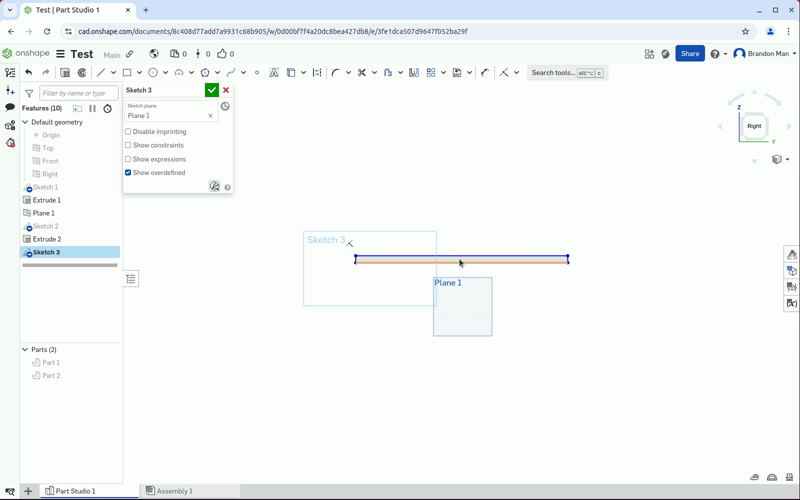
scroll(6)
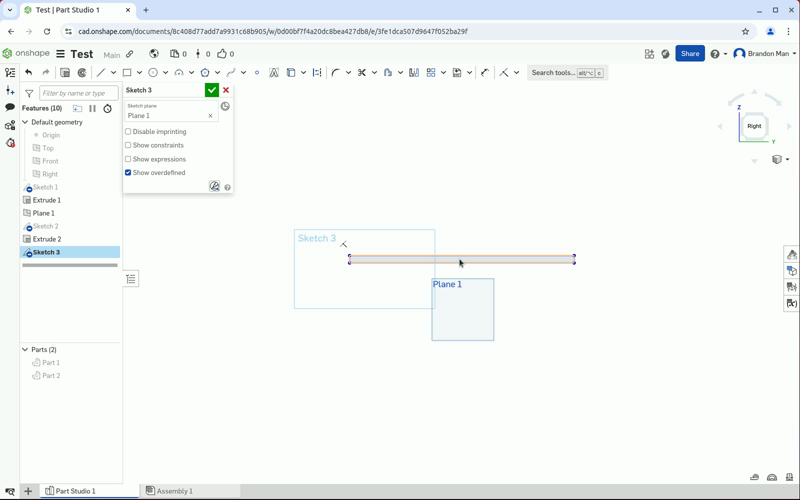
scroll(6)
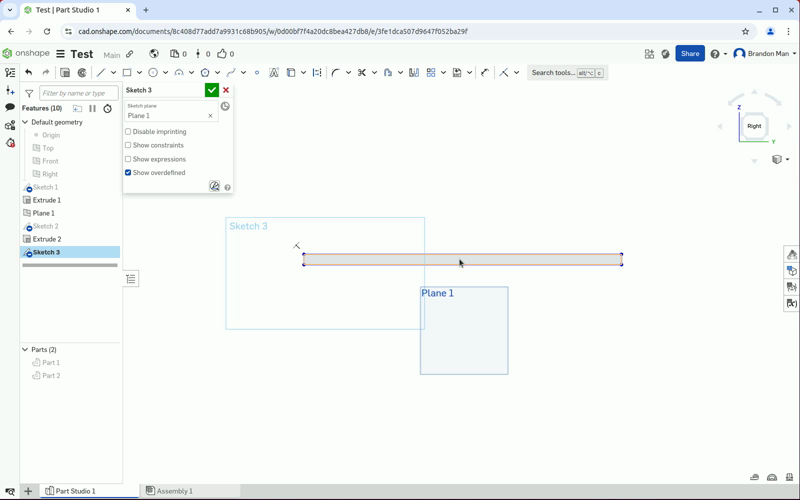
scroll(6)
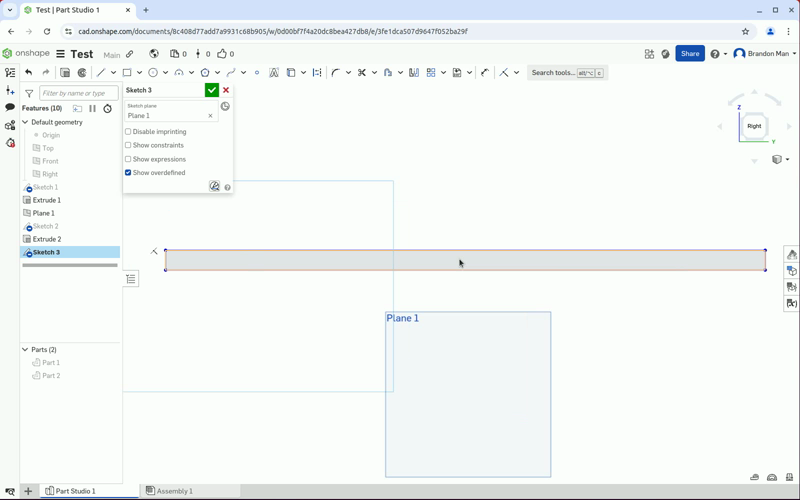
scroll(6)
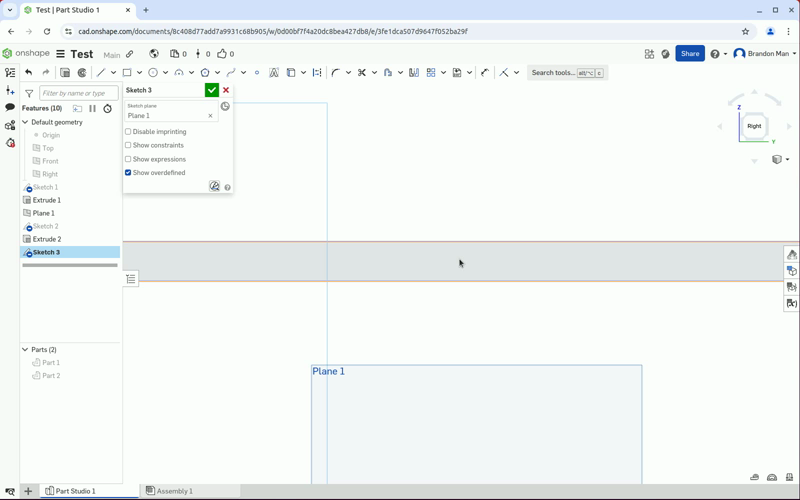
click(459, 258)
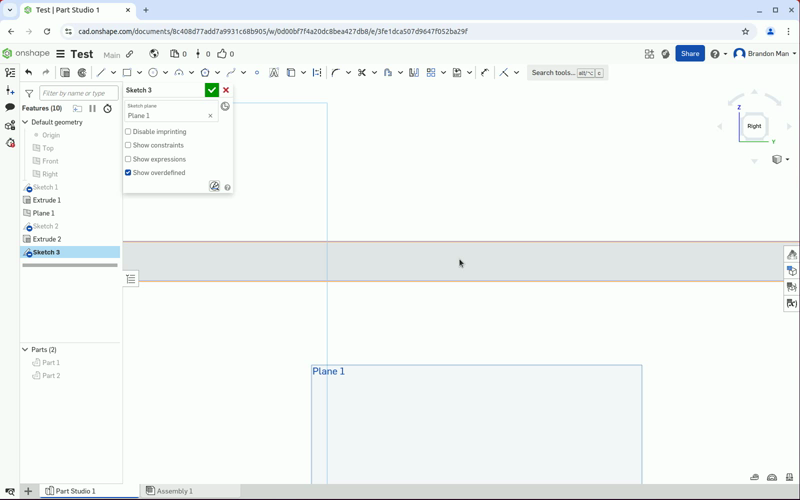
scroll(-6)
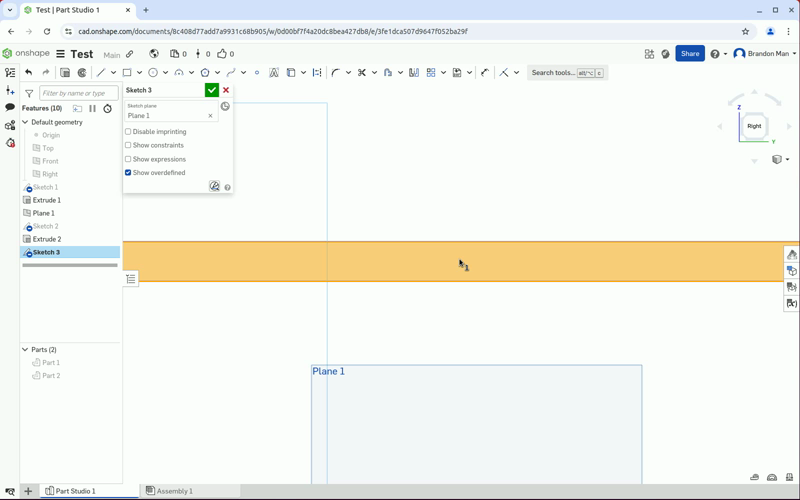
scroll(-6)
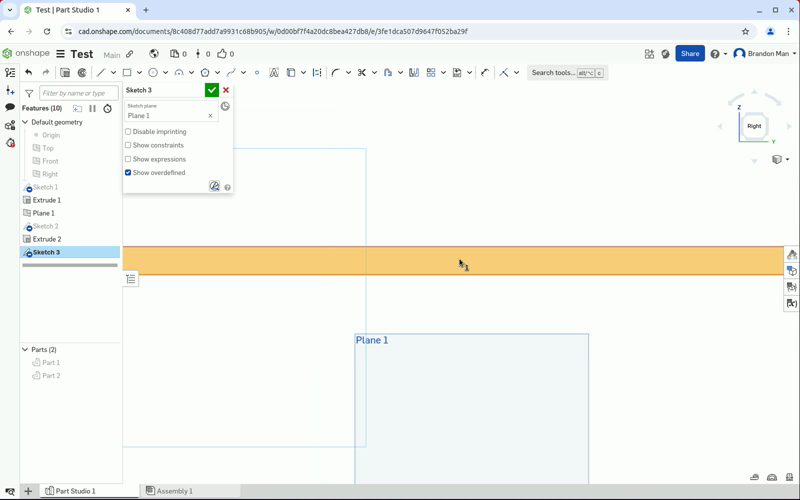
scroll(-6)
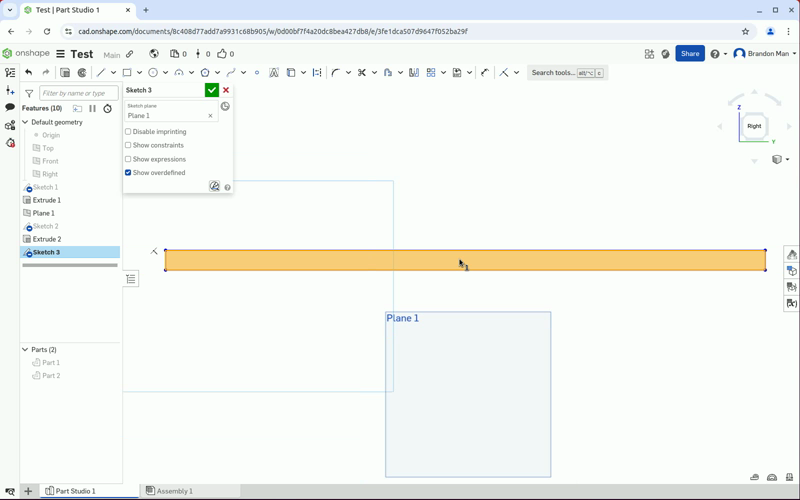
scroll(-6)
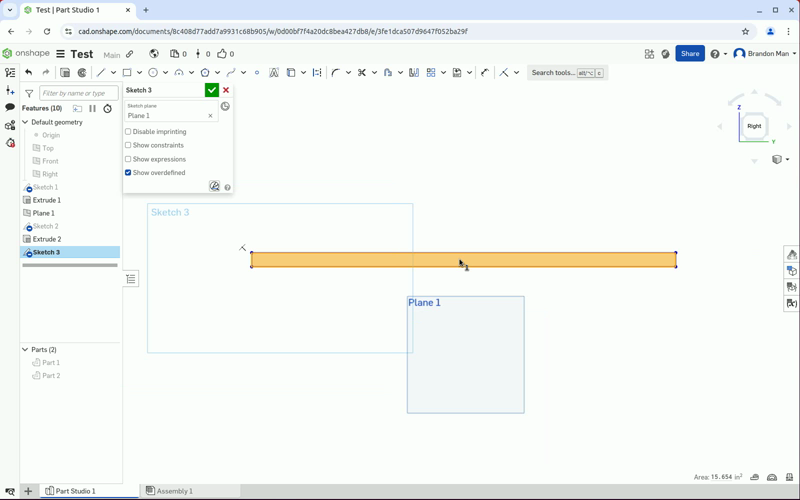
scroll(-6)
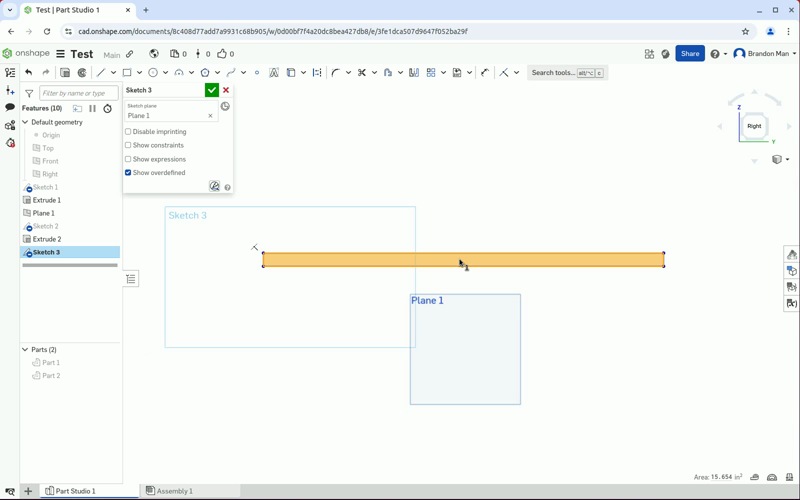
scroll(-6)
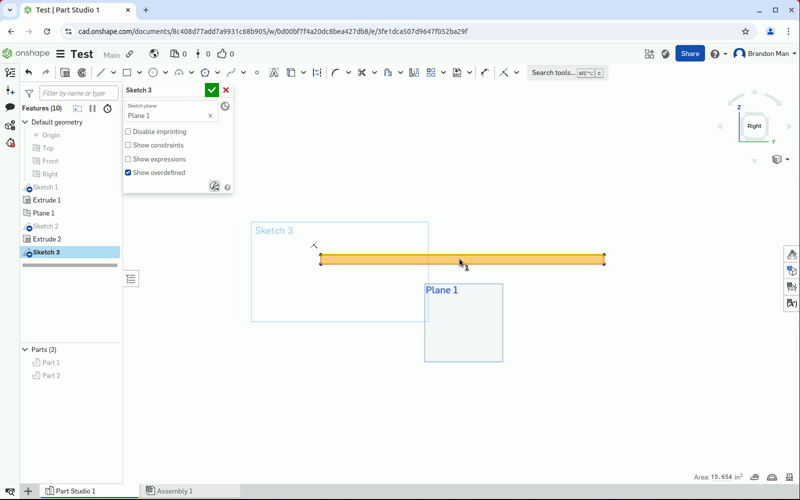
scroll(-6)
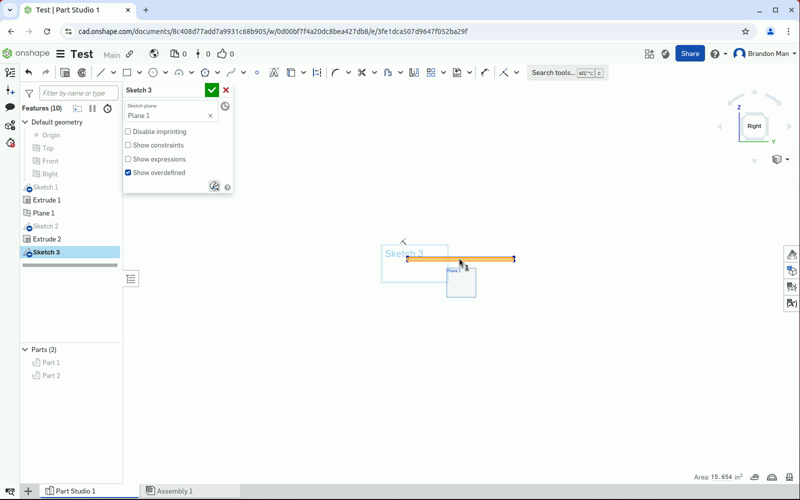
mouse_move(73, 352)
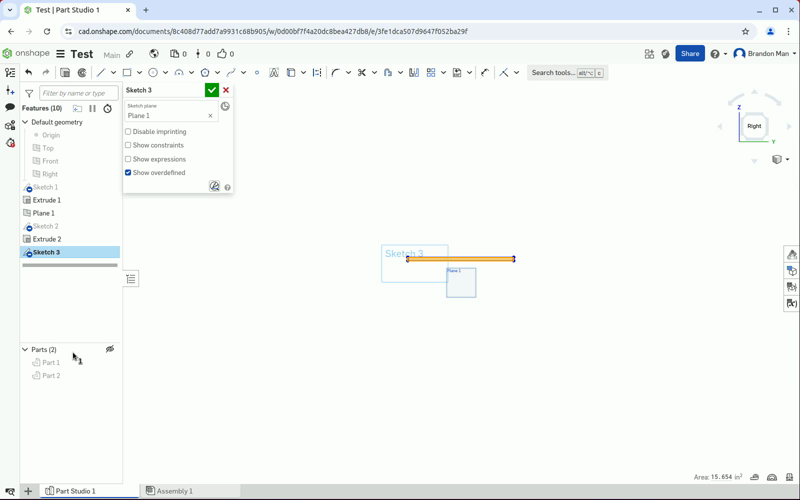
key(shift+y)
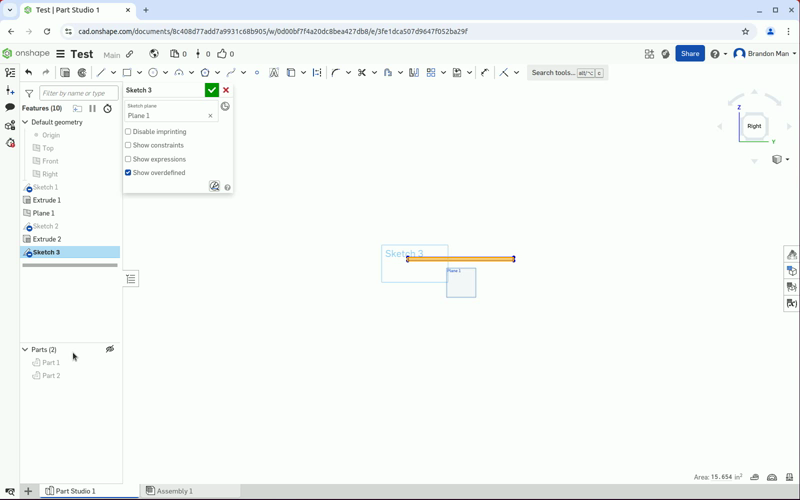
key(shift+e)
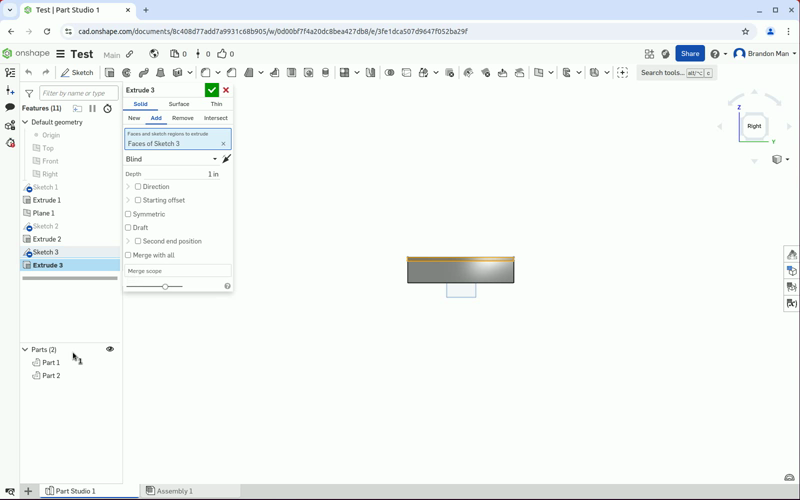
mouse_move(143, 106)
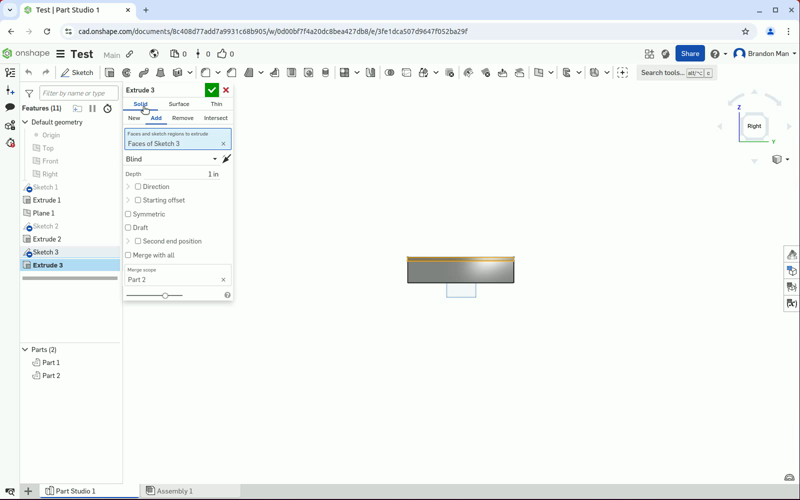
click(143, 106)
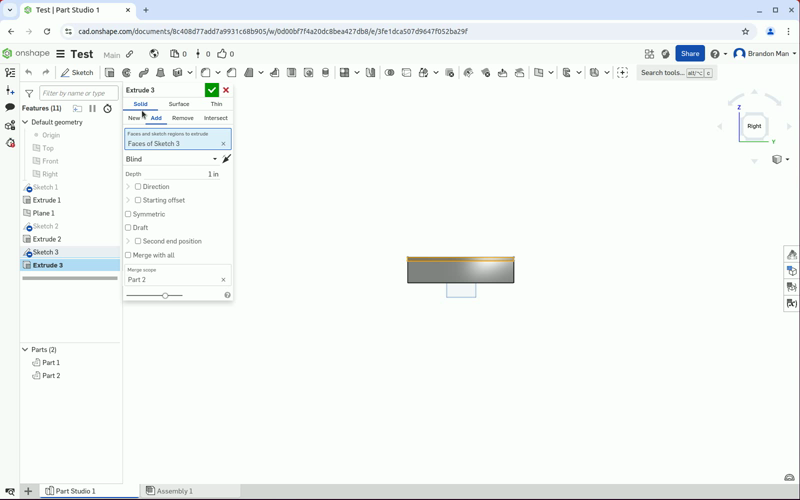
mouse_move(137, 120)
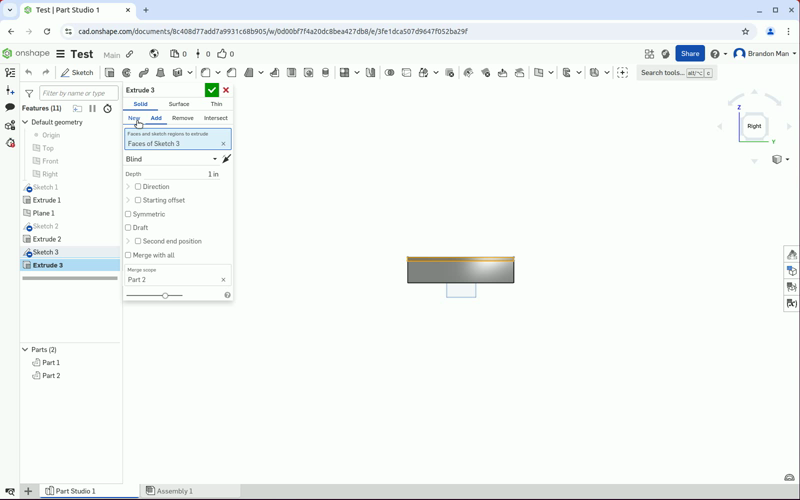
click(137, 120)
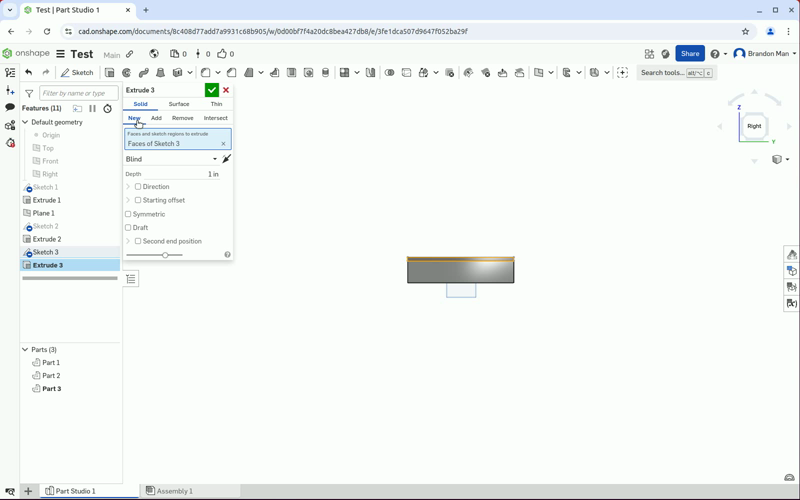
key(tab, 4)
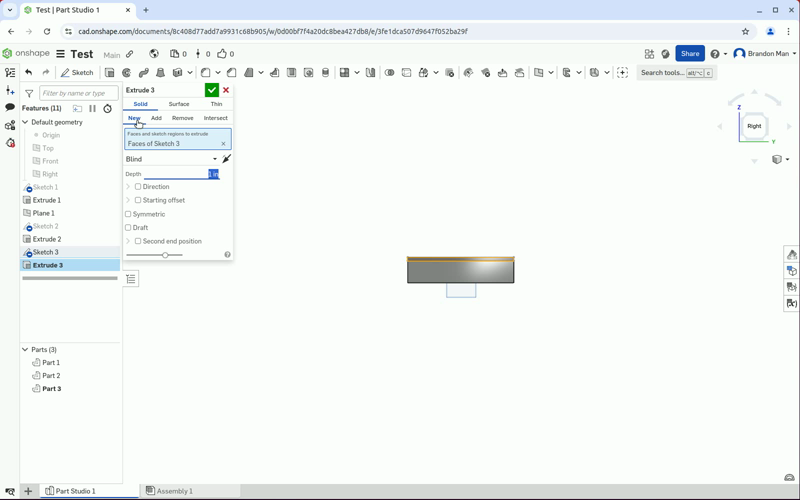
text(0.722)
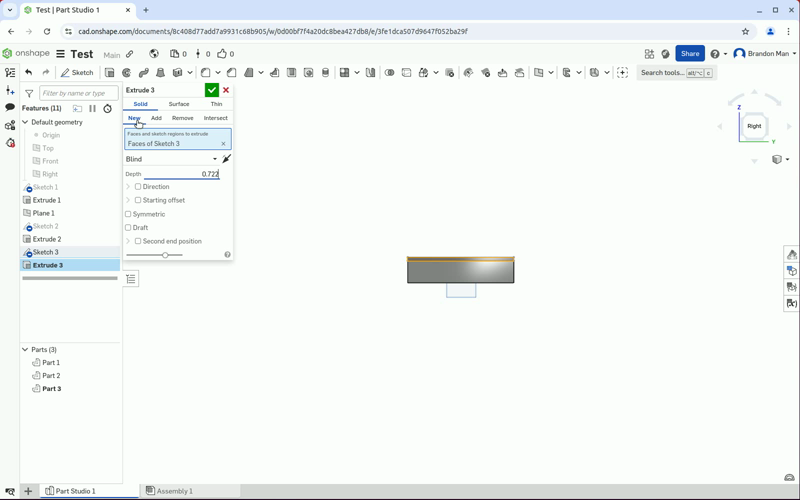
key(enter)
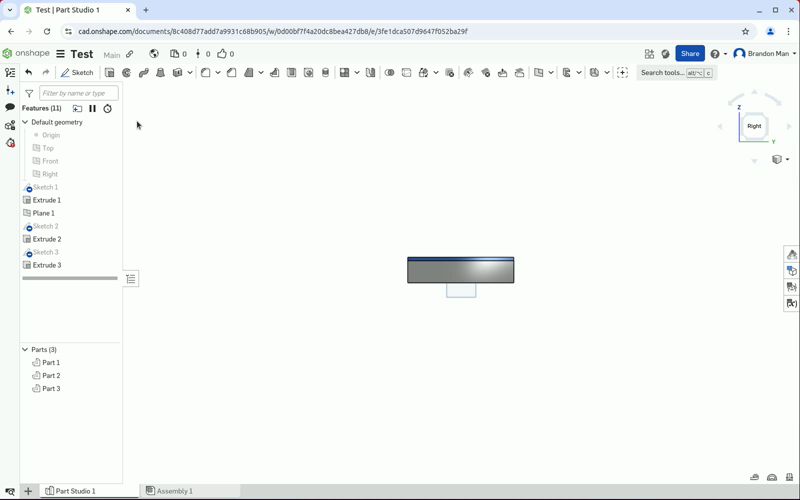
key(shift+h)
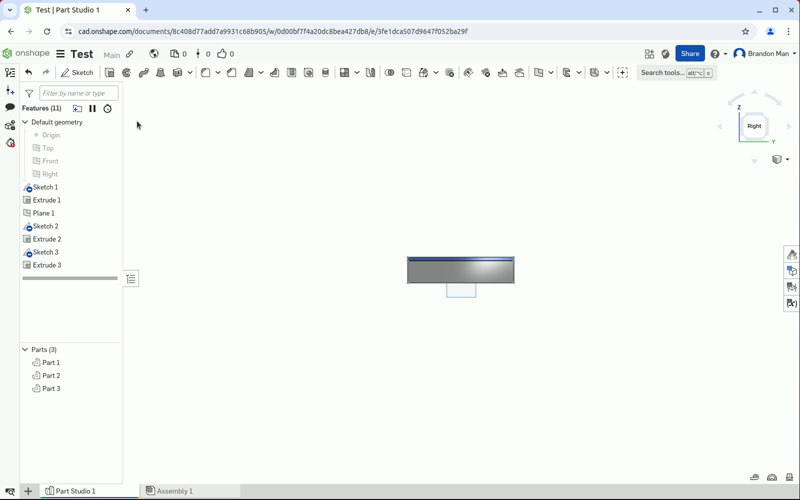
key(shift+h)
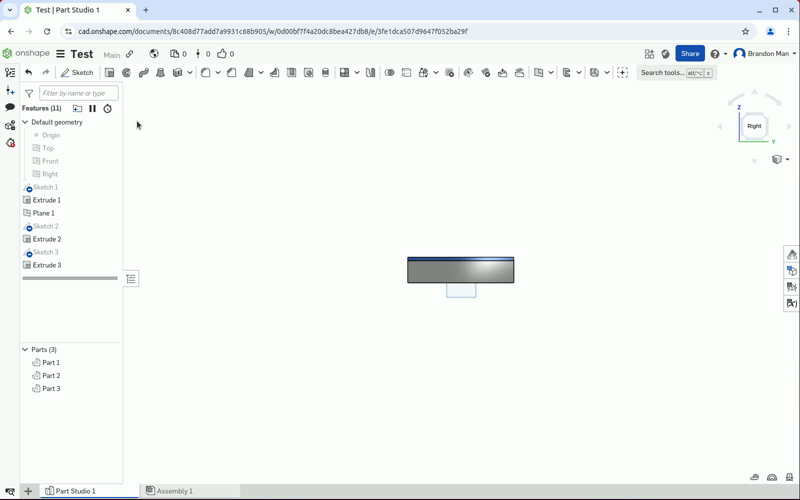
mouse_move(73, 189)
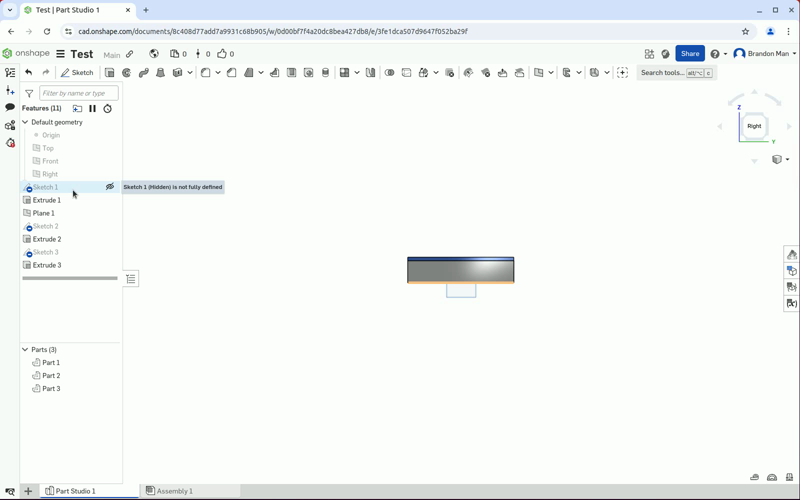
click(73, 189)
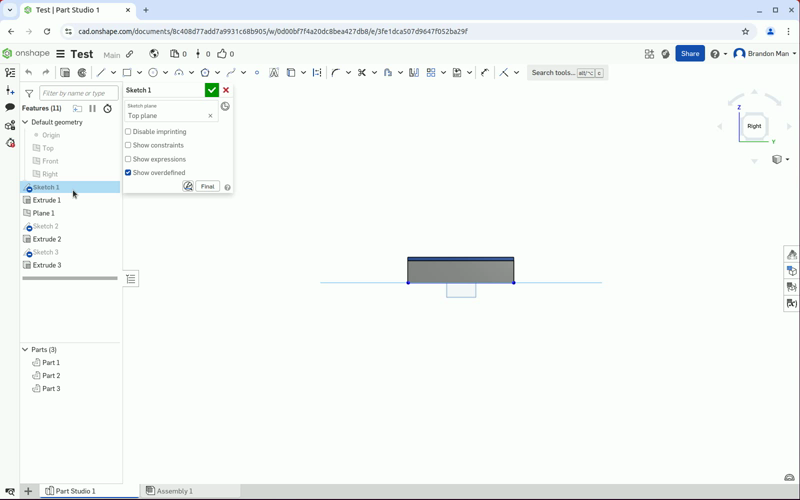
mouse_move(229, 92)
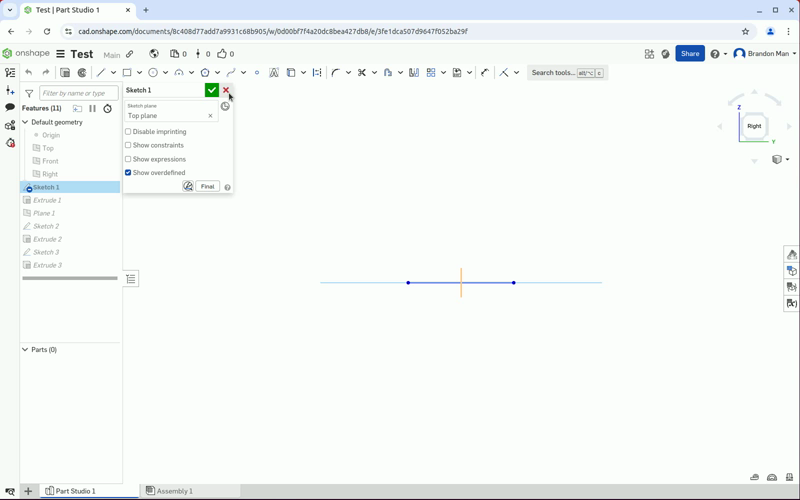
click(229, 92)
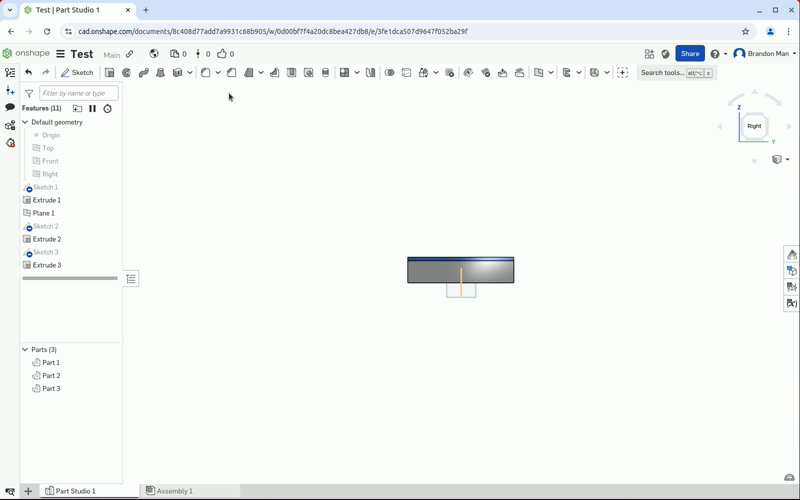
mouse_move(73, 352)
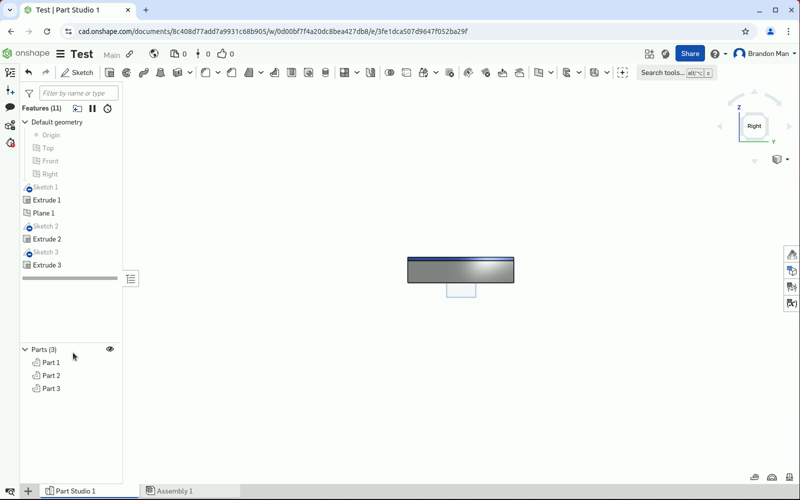
key(y)
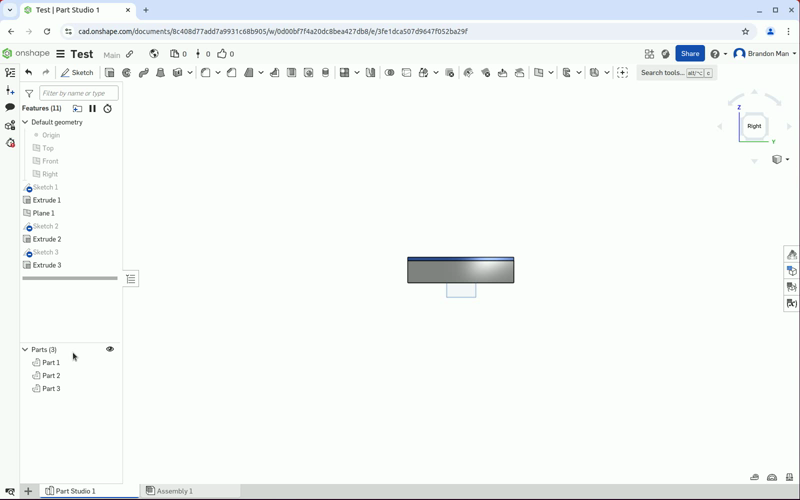
key(shift+p)
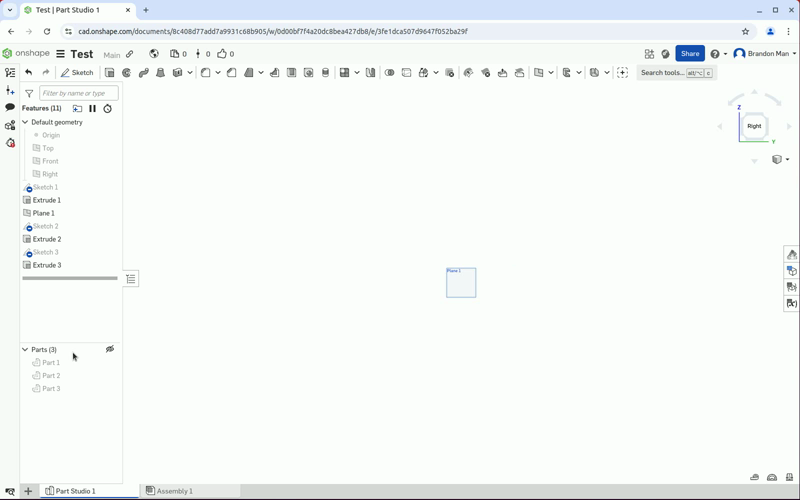
key(space)
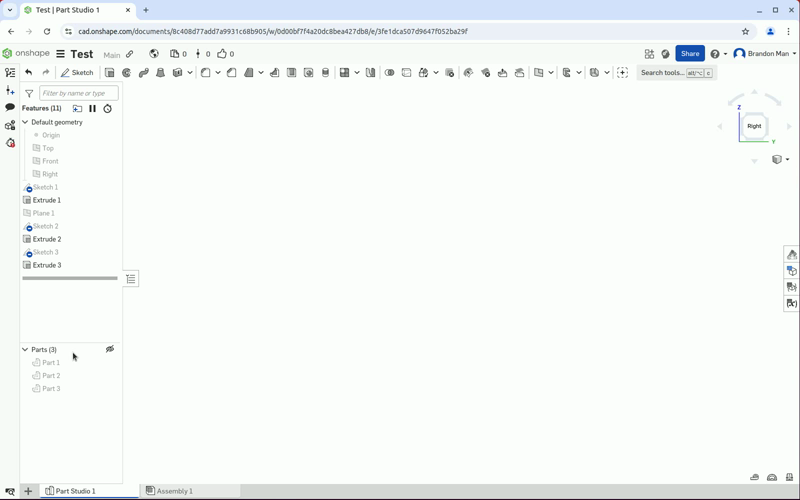
key_down(shift)
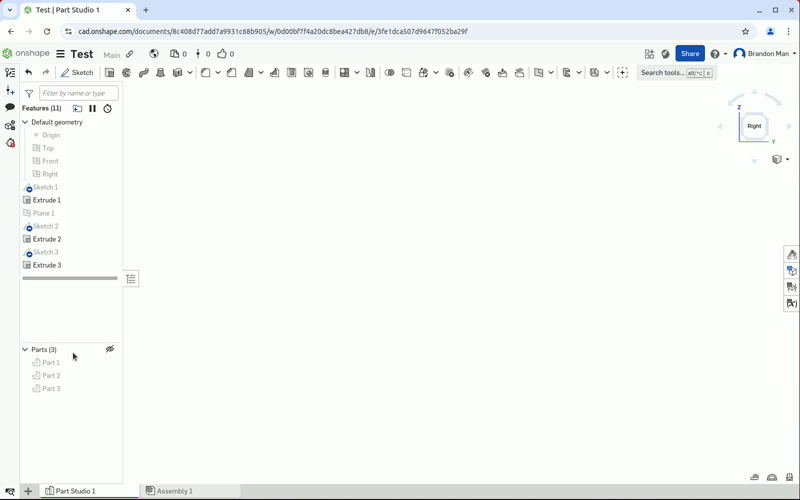
key(right)
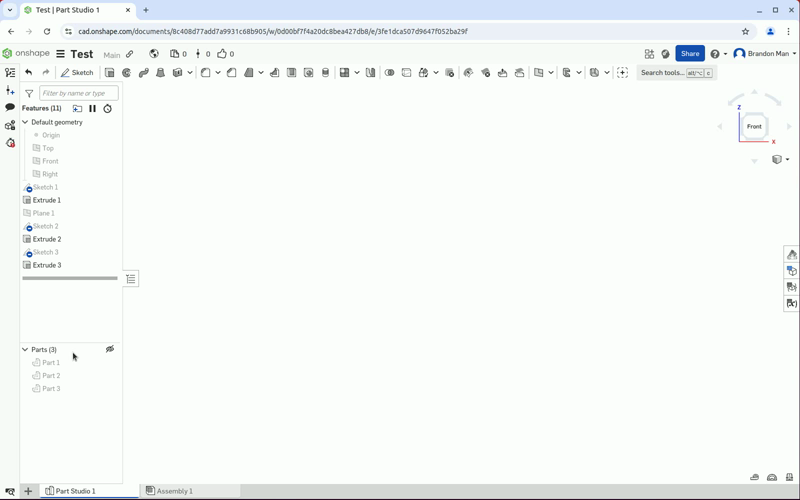
key_up(shift)
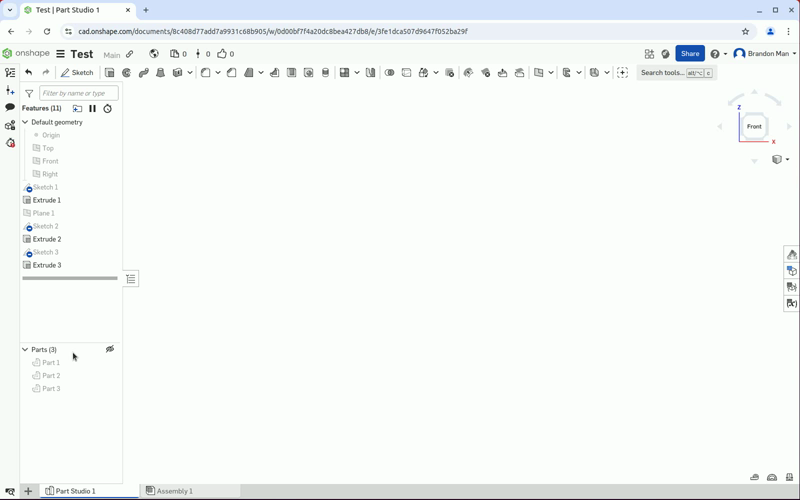
mouse_move(73, 352)
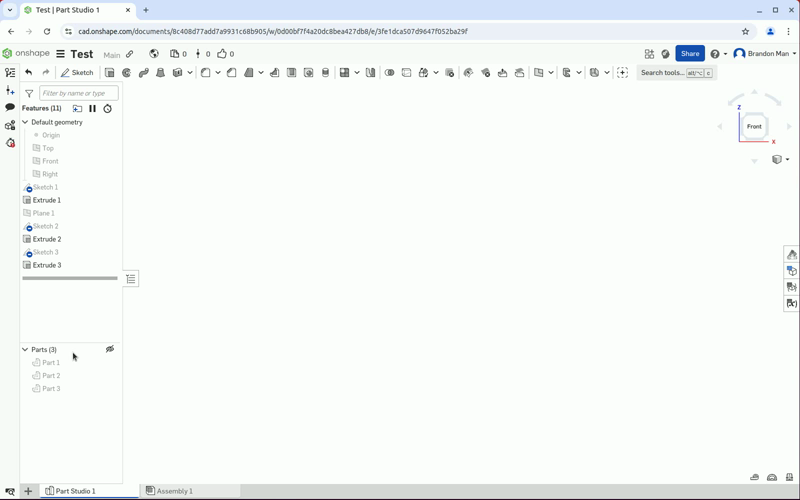
key(shift+y)
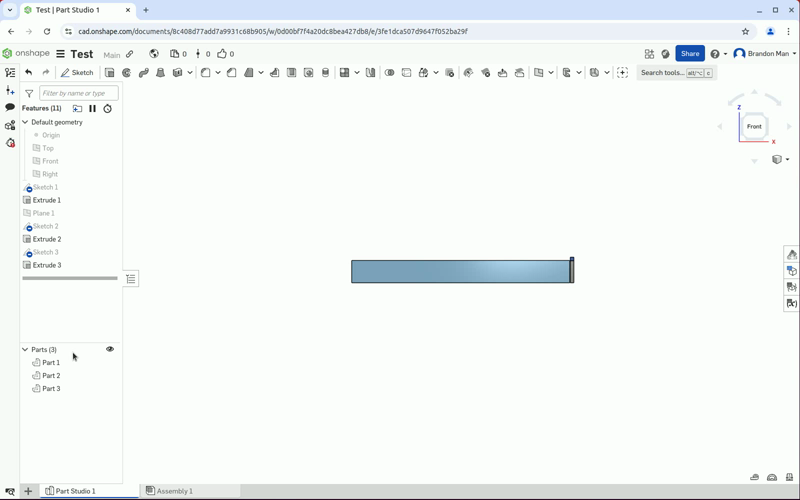
mouse_move(541, 75)
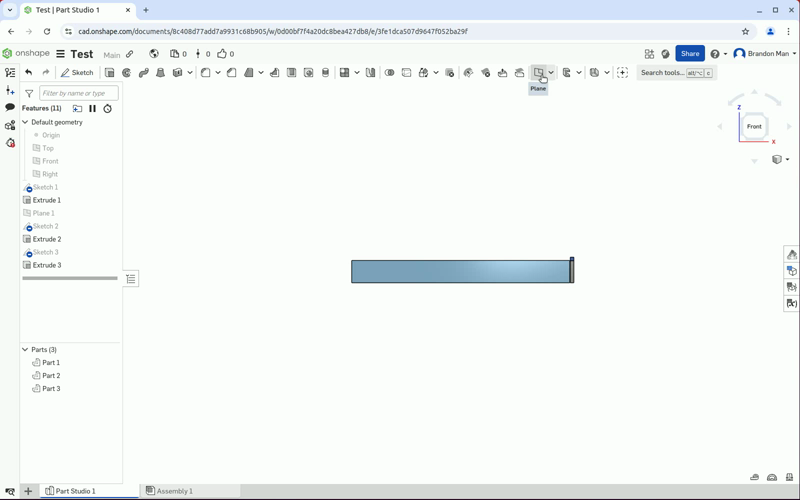
click(541, 75)
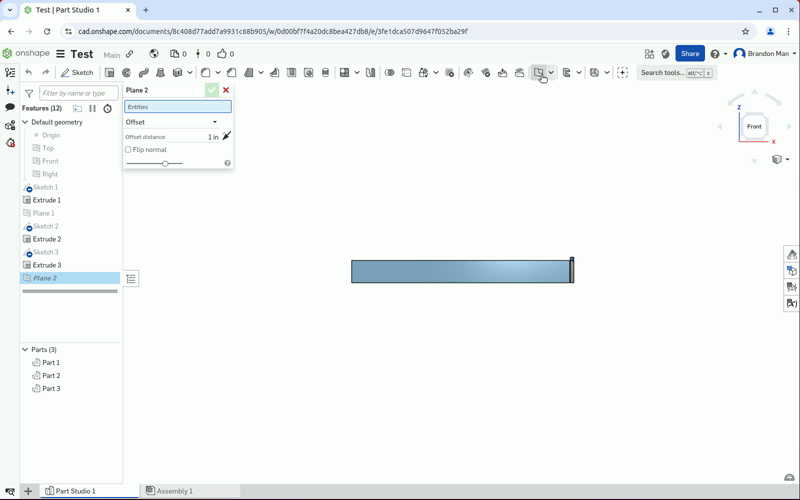
mouse_move(73, 163)
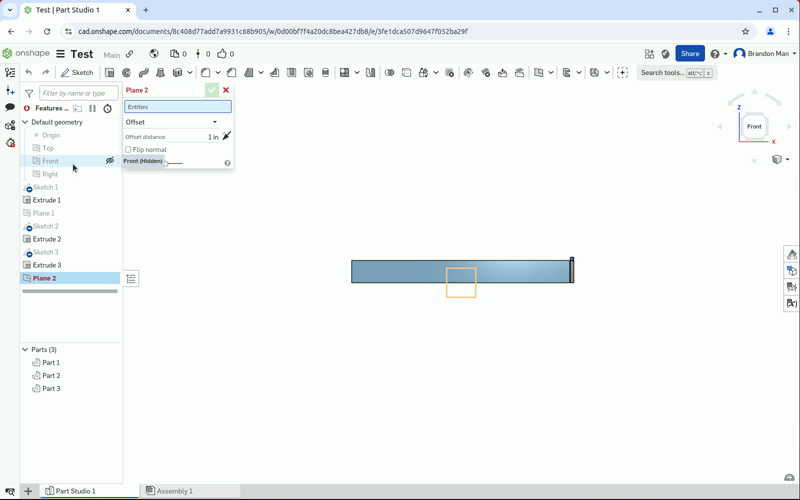
click(73, 163)
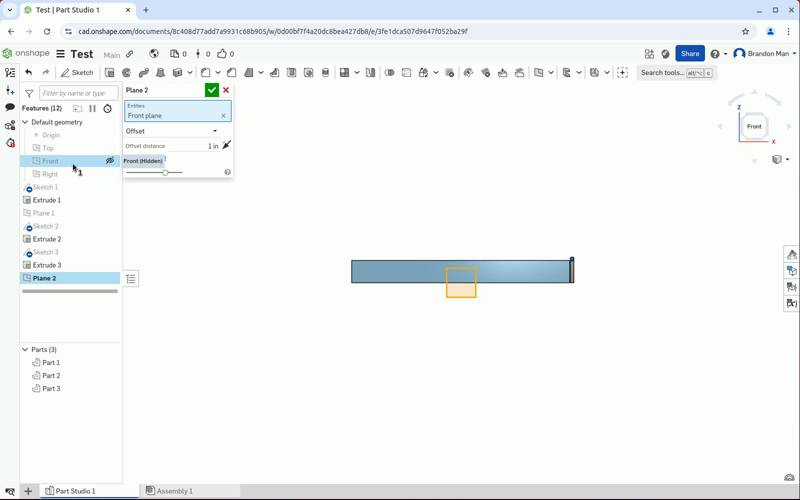
key(tab, 2)
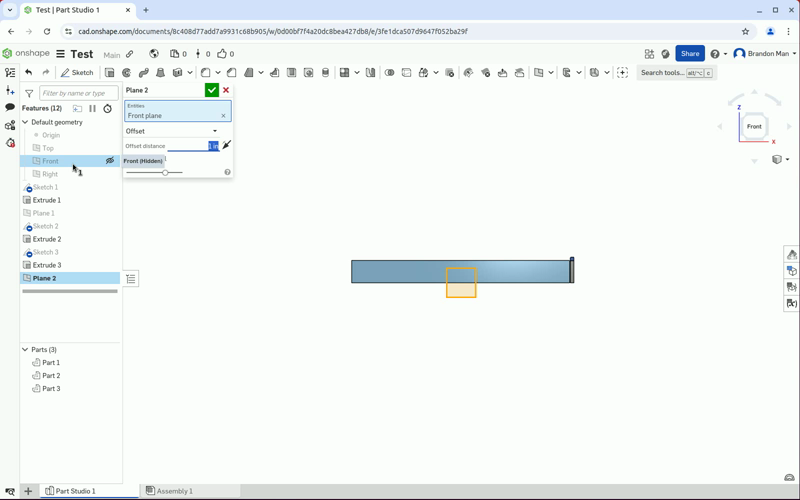
text(10.845)
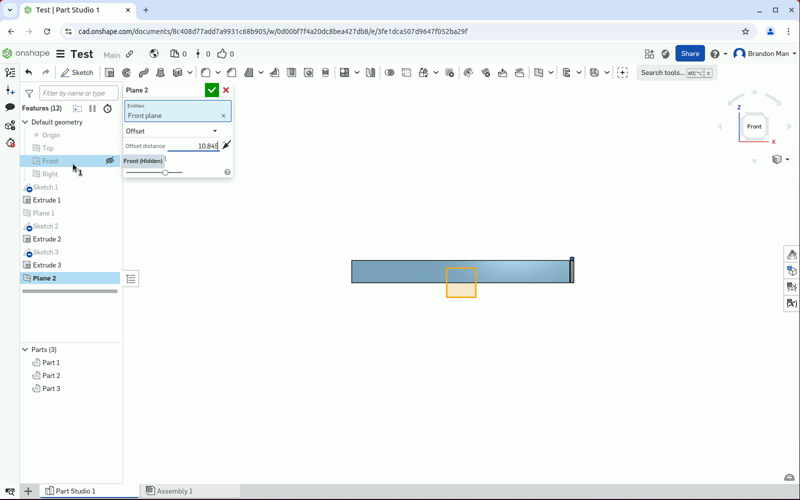
key(enter, 2)
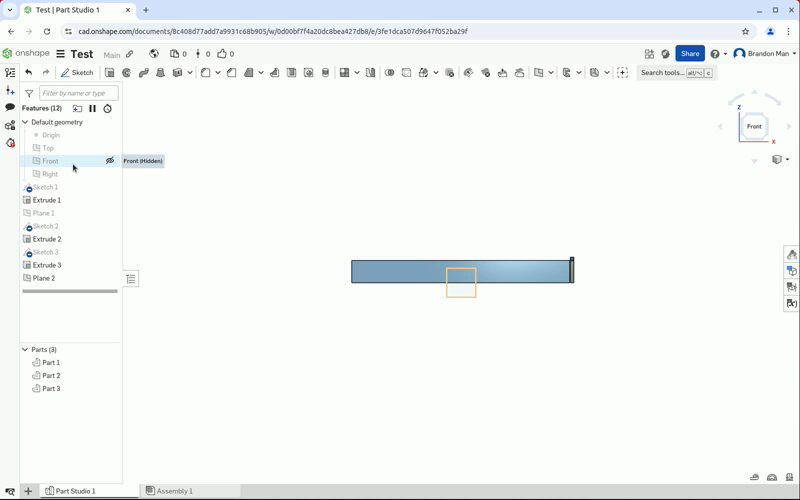
key(shift+s)
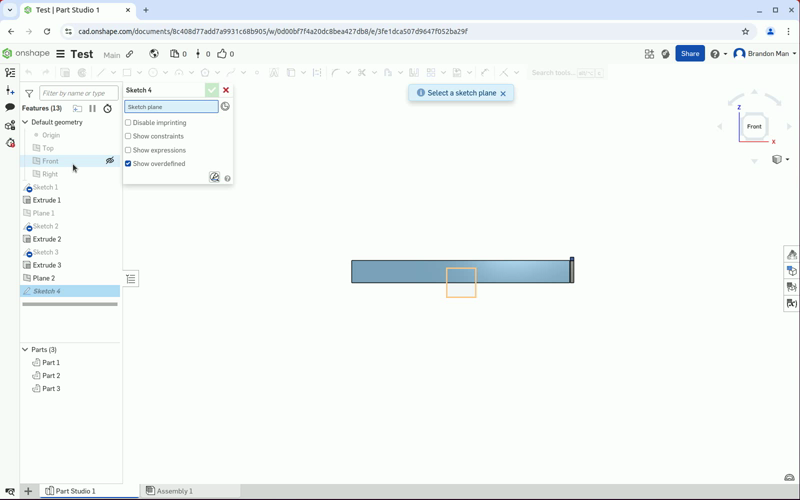
mouse_move(73, 280)
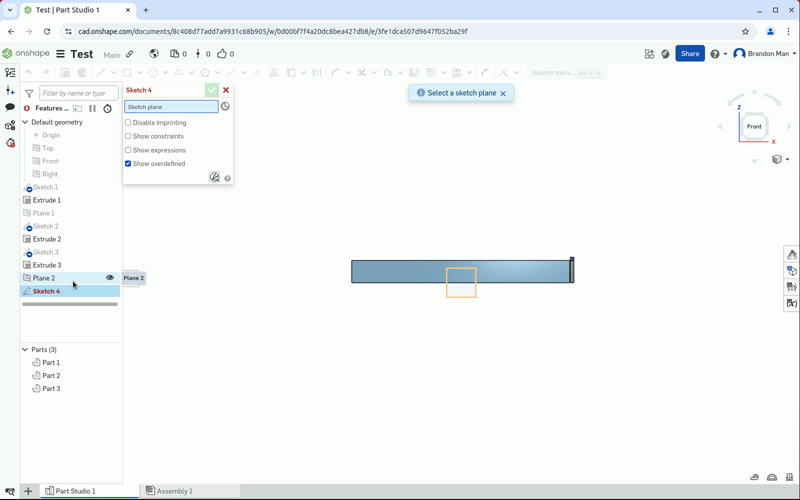
click(73, 280)
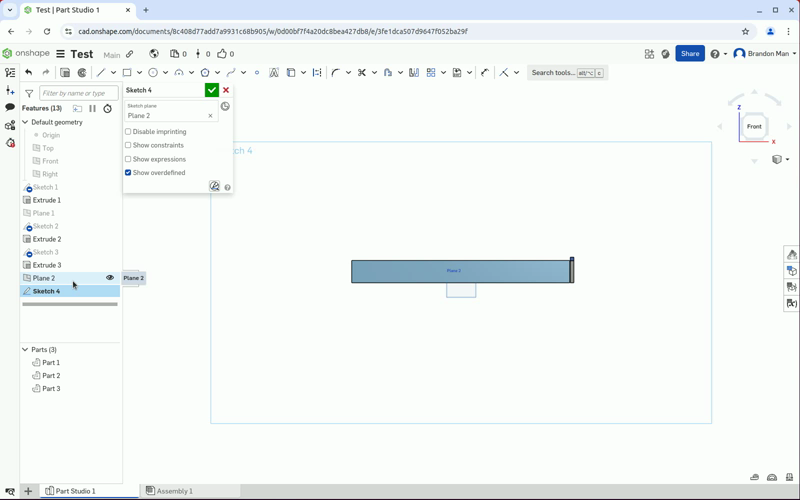
mouse_move(73, 352)
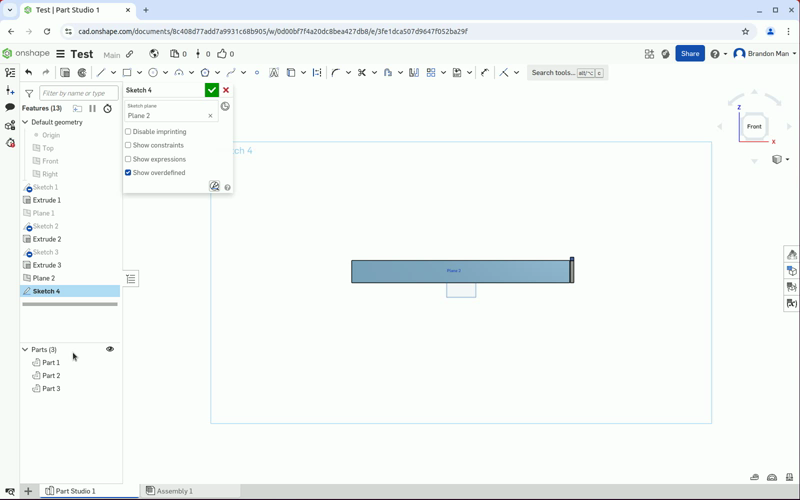
key(y)
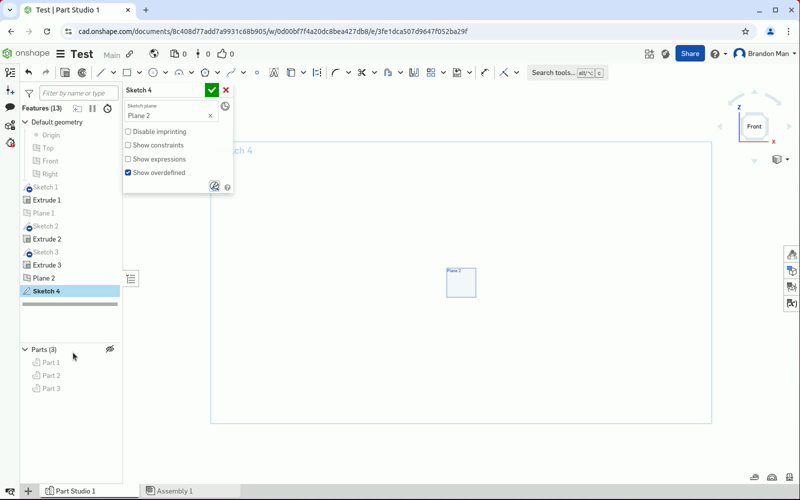
key(l)
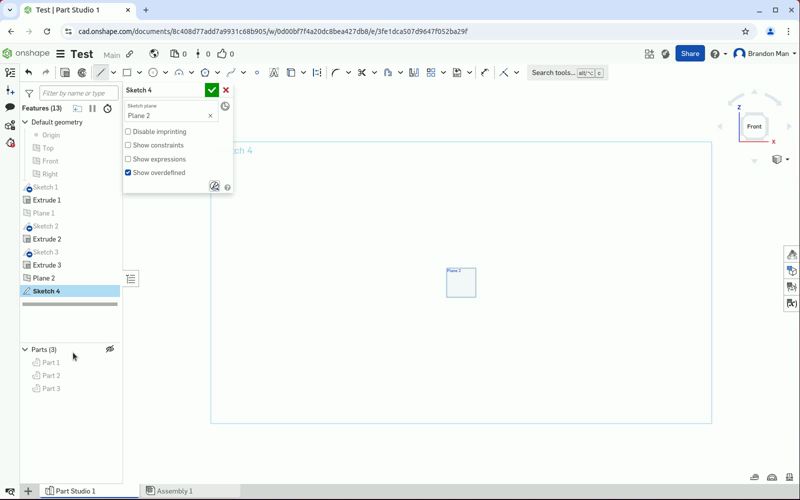
key_down(shift)
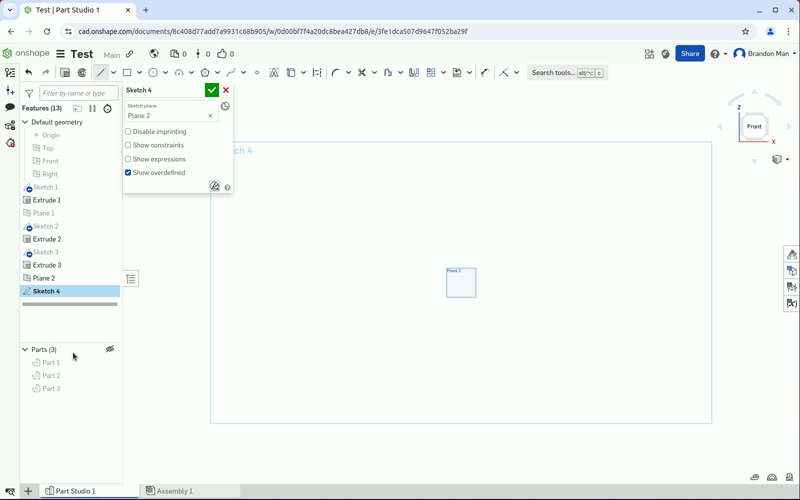
mouse_move(348, 282)
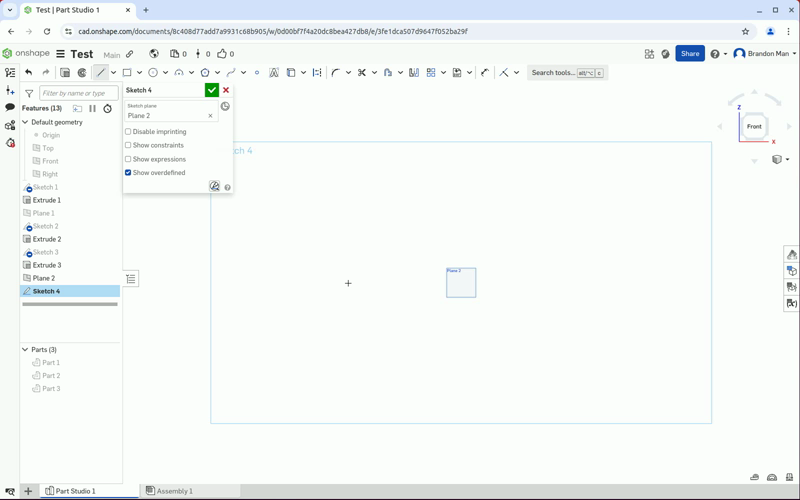
click(348, 282)
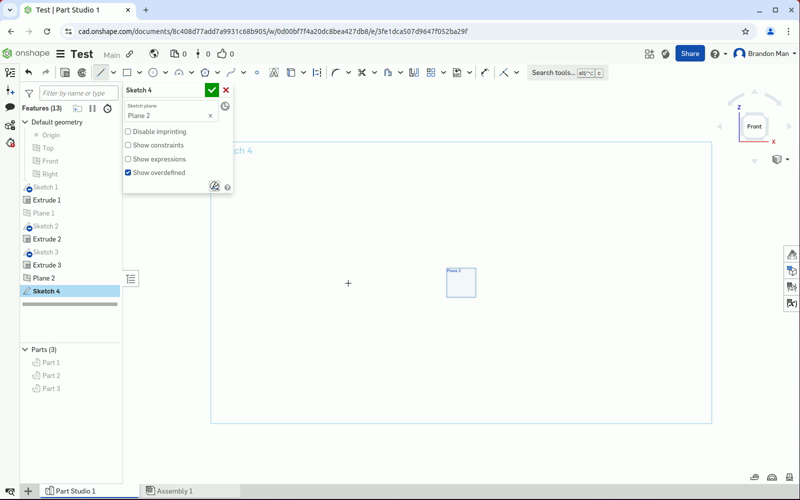
key_up(shift)
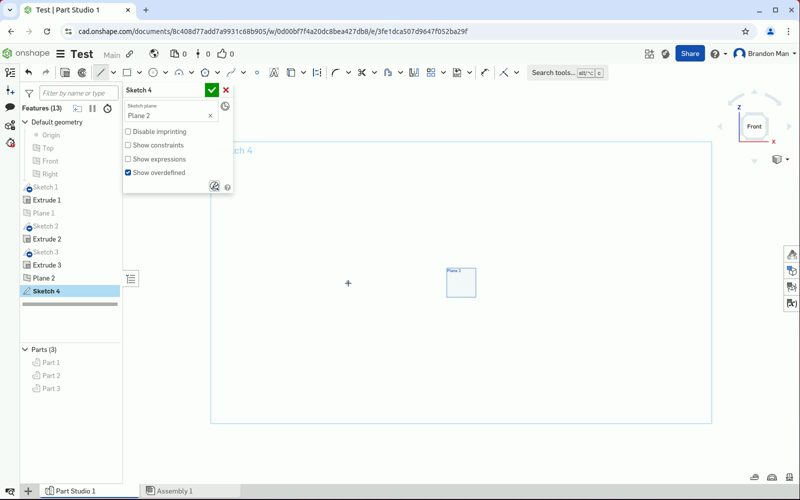
key_down(shift)
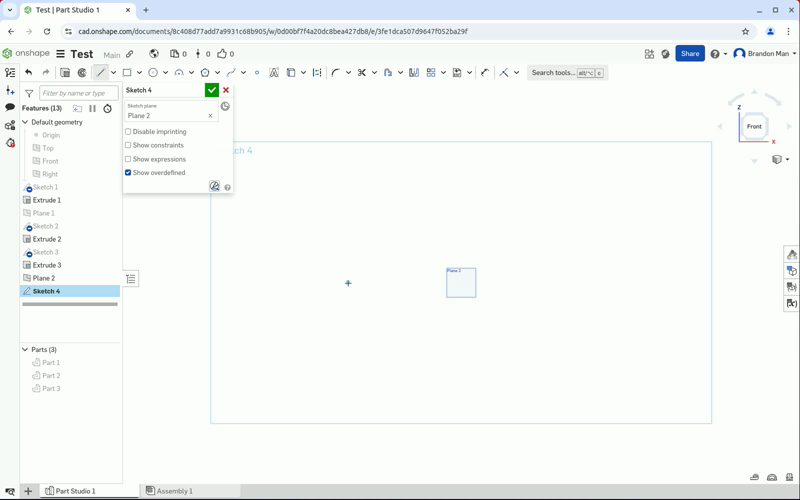
mouse_move(378, 282)
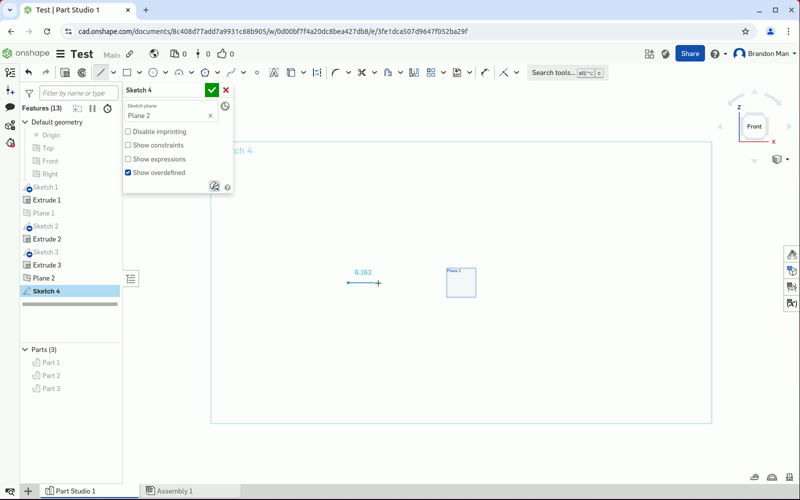
mouse_move(350, 282)
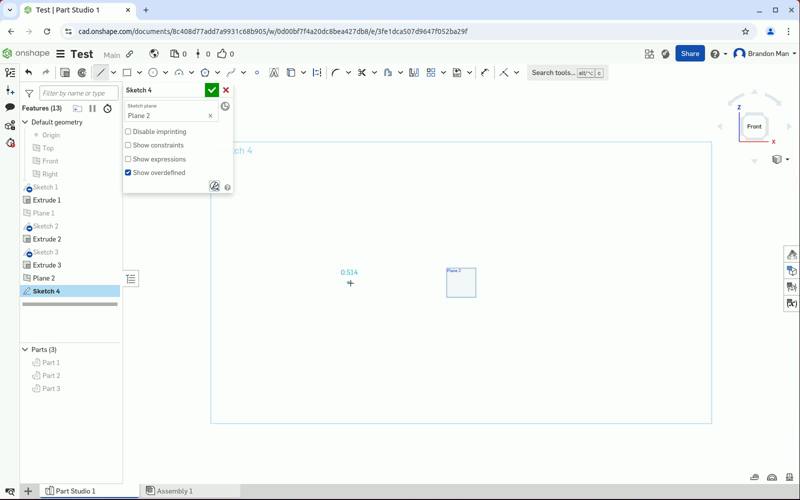
scroll(6)
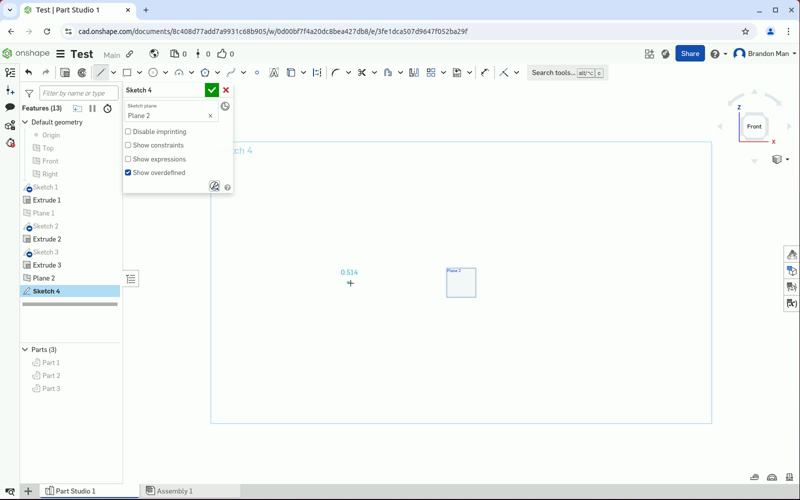
scroll(6)
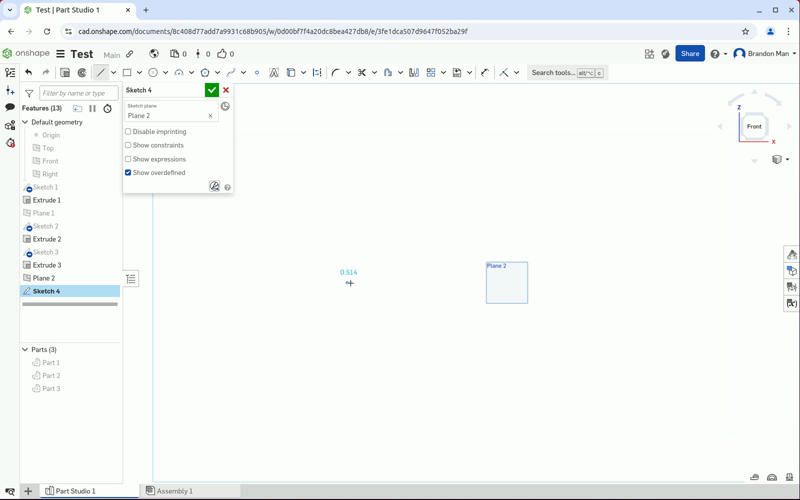
scroll(6)
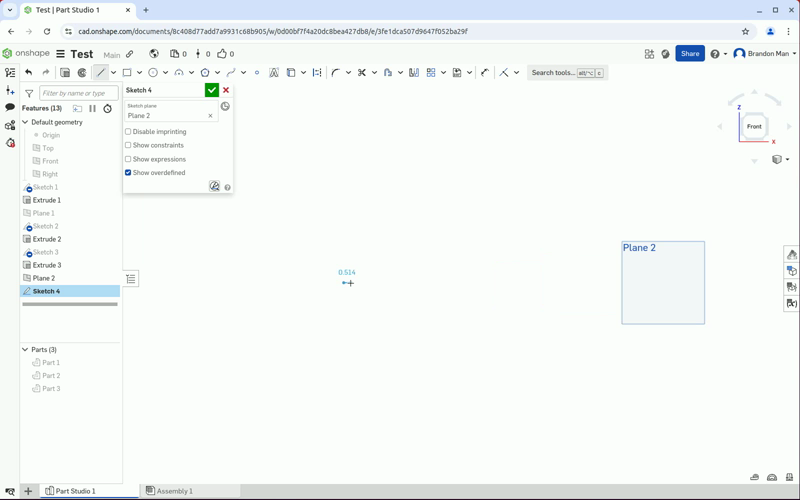
scroll(6)
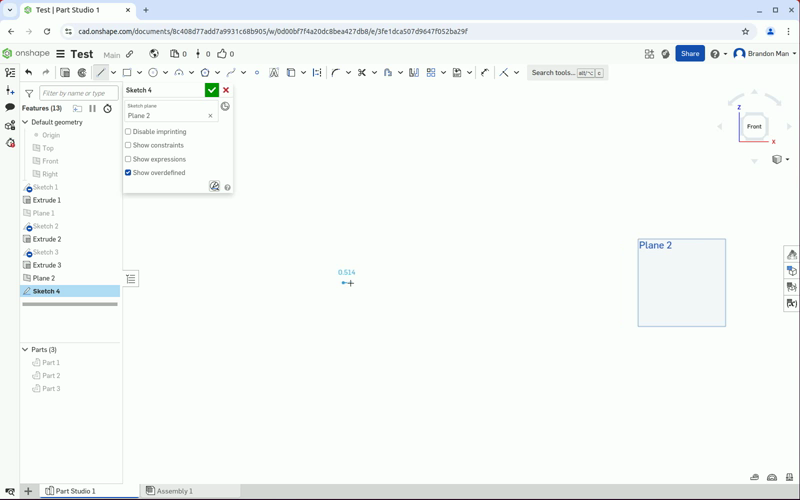
scroll(6)
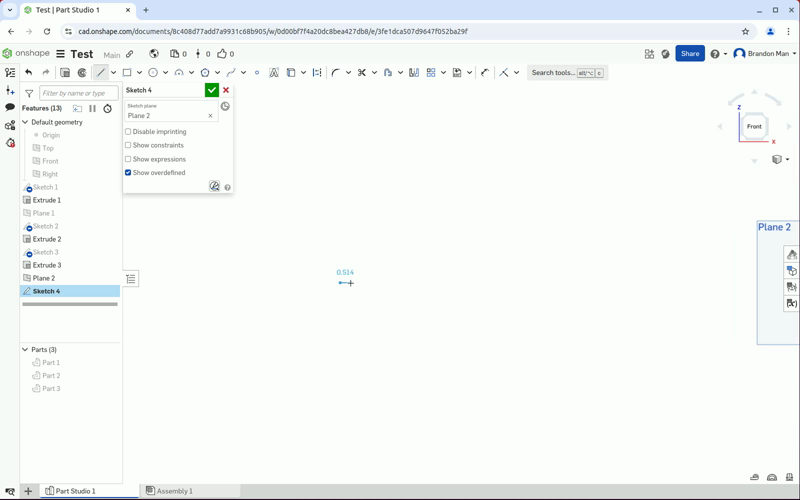
scroll(6)
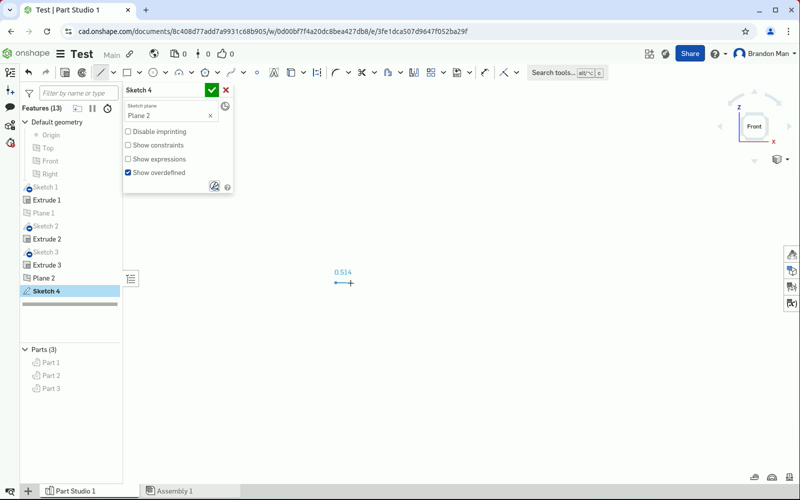
scroll(6)
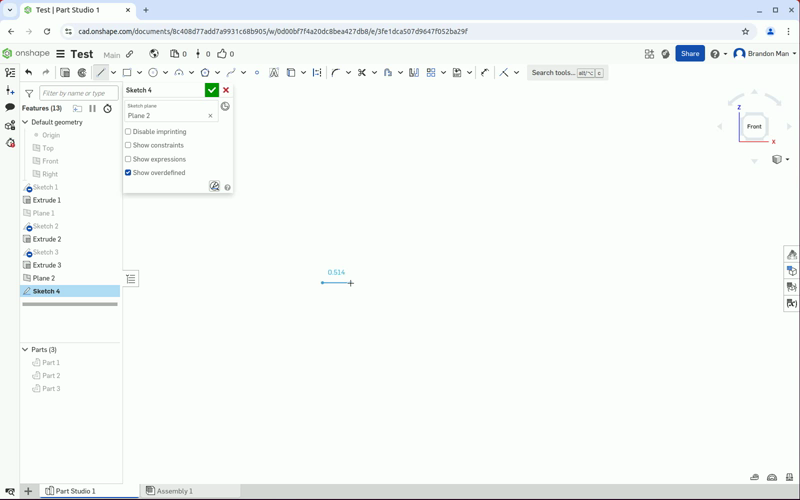
click(350, 282)
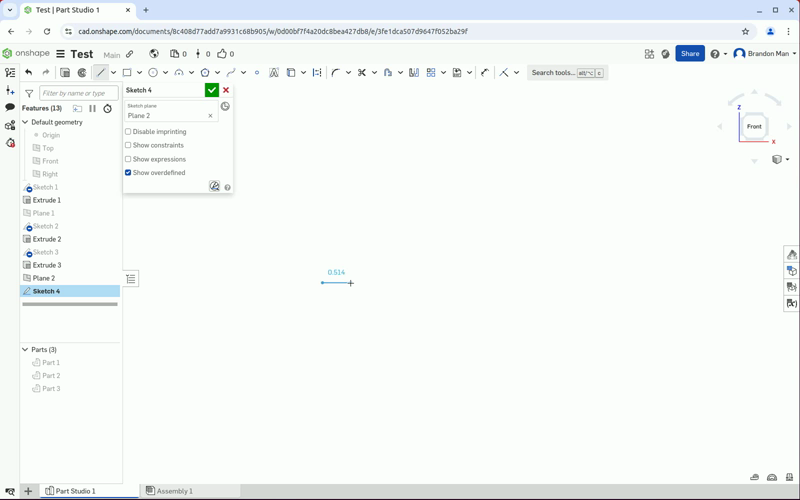
scroll(-6)
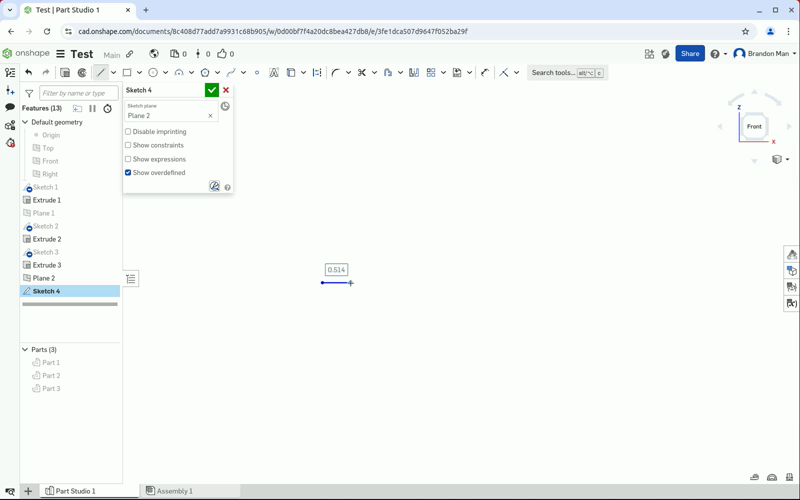
scroll(-6)
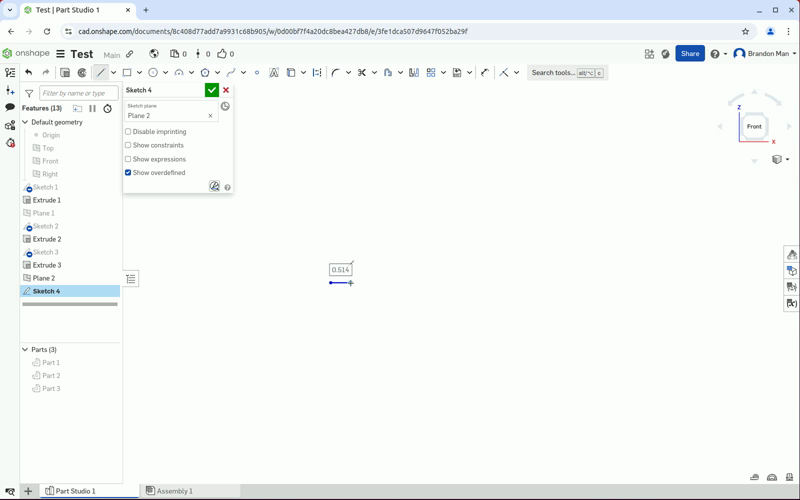
scroll(-6)
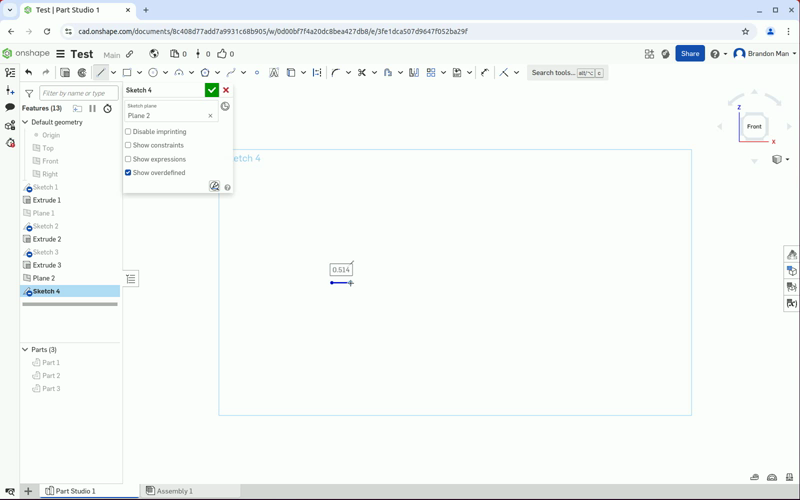
scroll(-6)
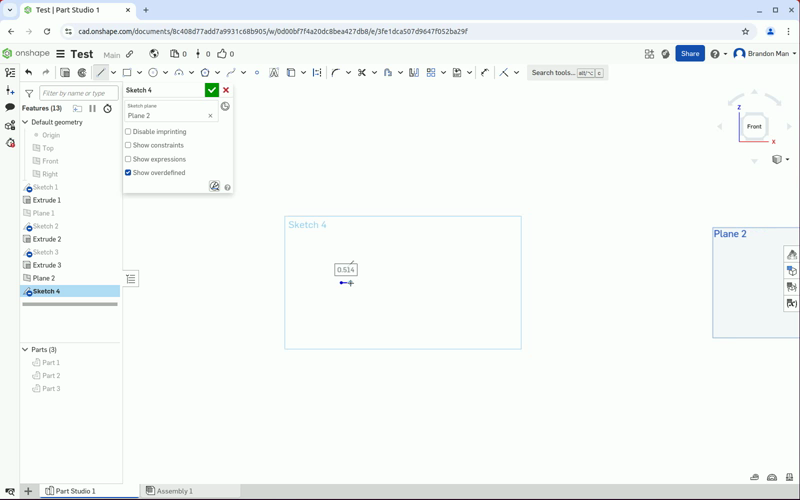
scroll(-6)
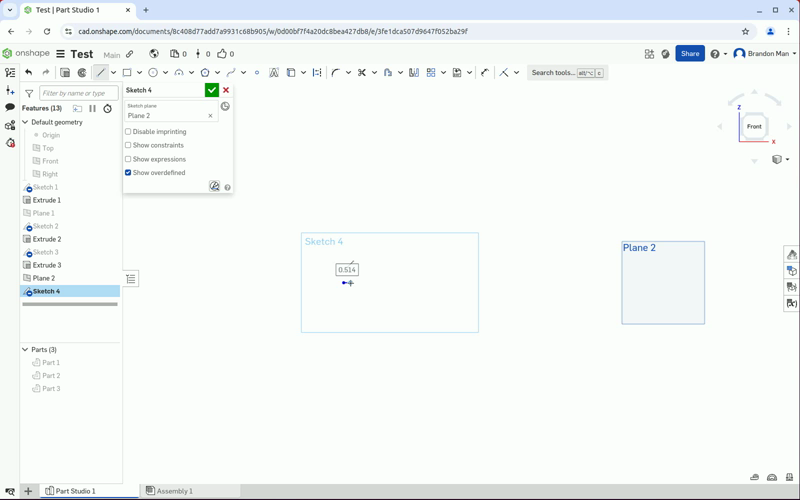
scroll(-6)
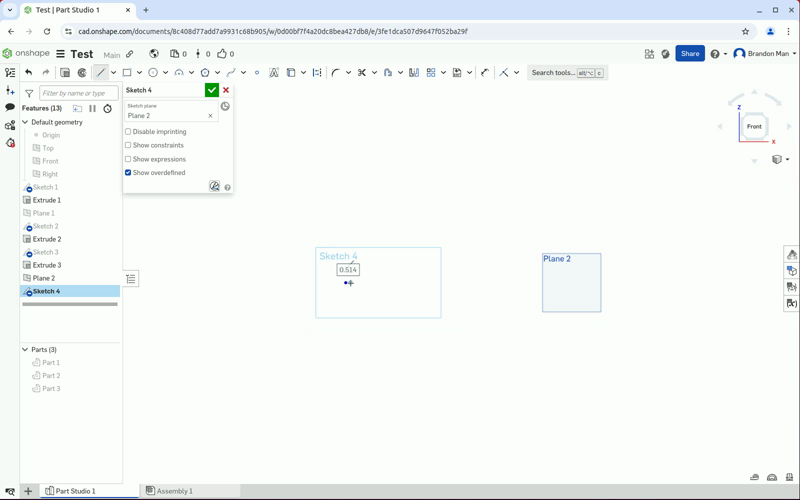
scroll(-6)
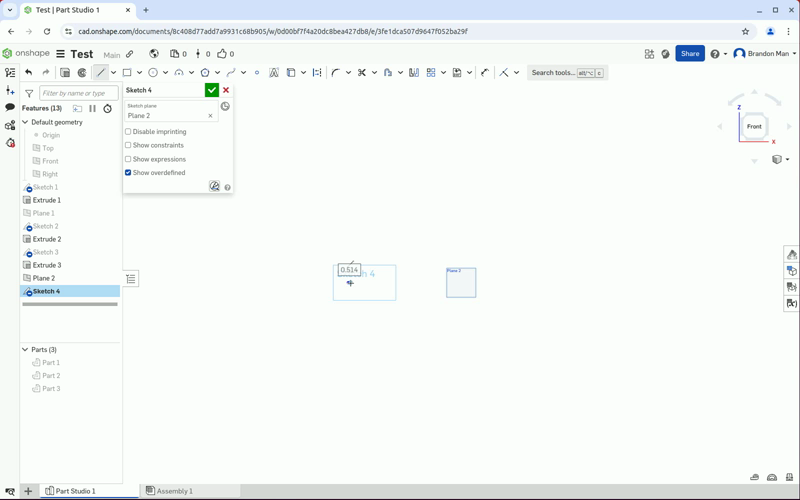
key_up(shift)
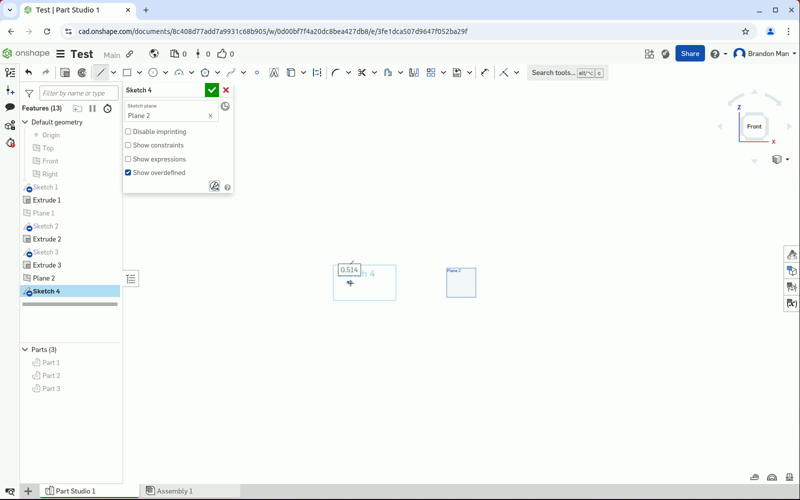
key_down(shift)
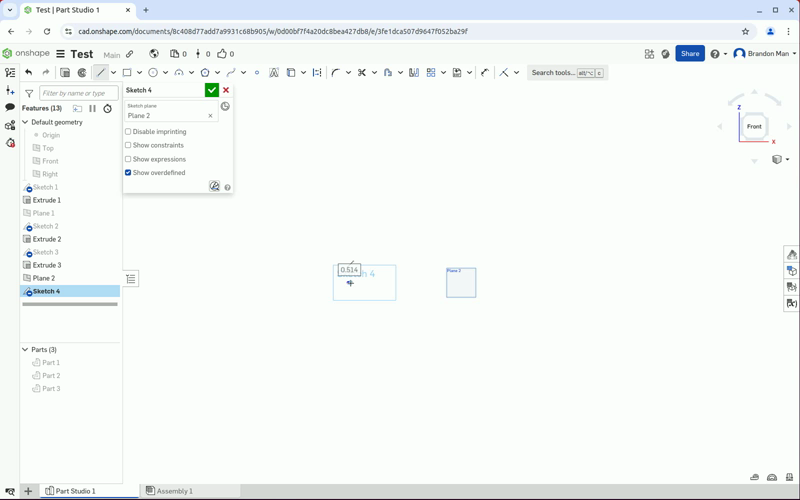
mouse_move(380, 282)
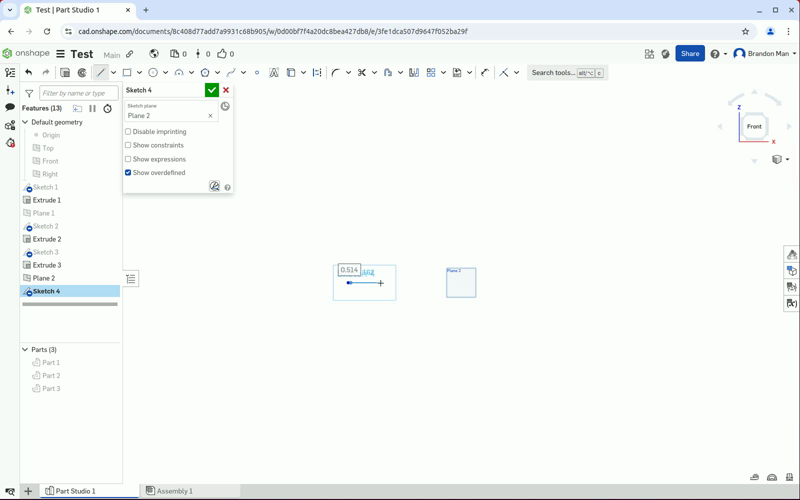
mouse_move(350, 259)
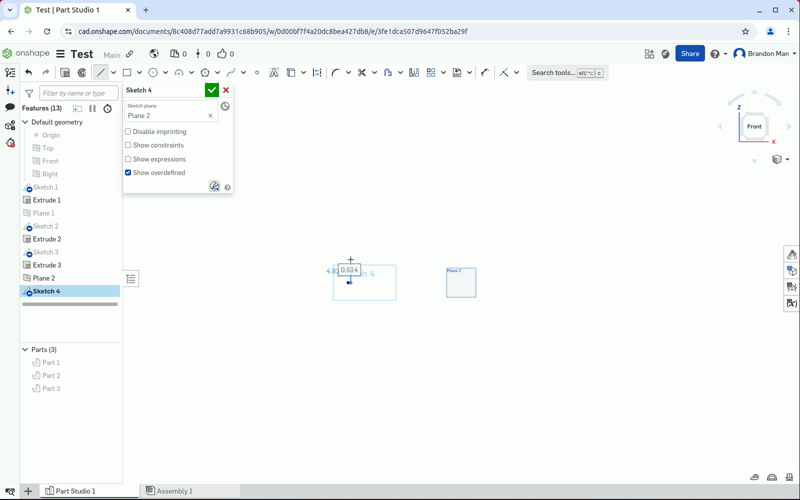
click(350, 259)
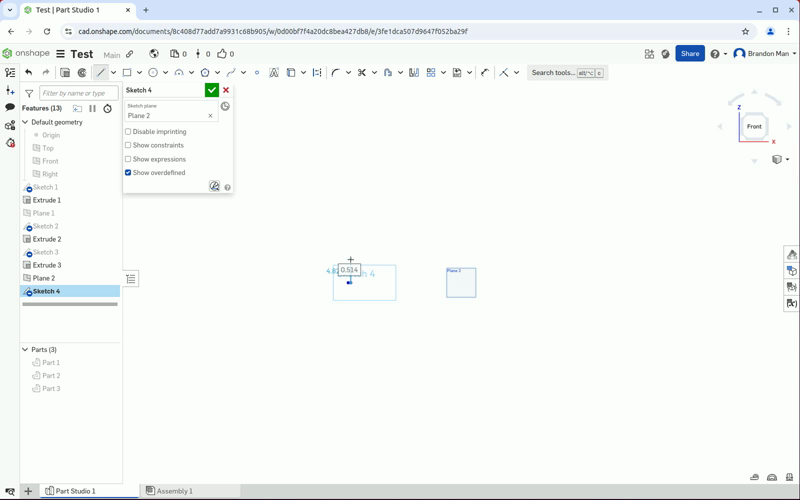
key_up(shift)
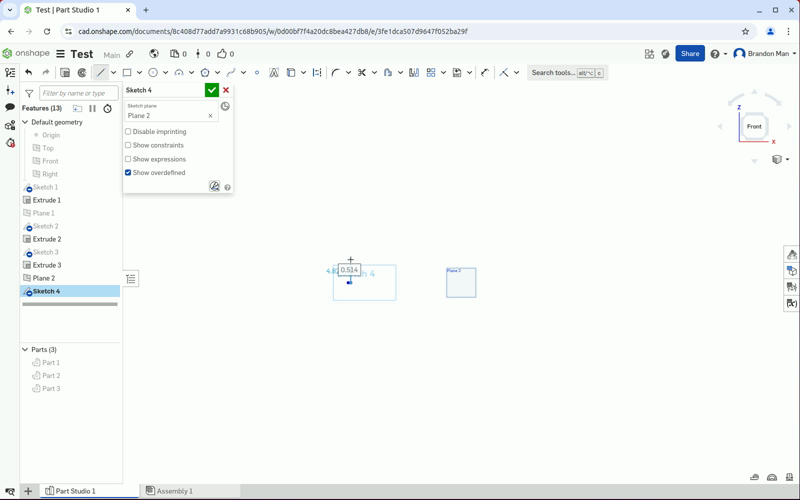
key_down(shift)
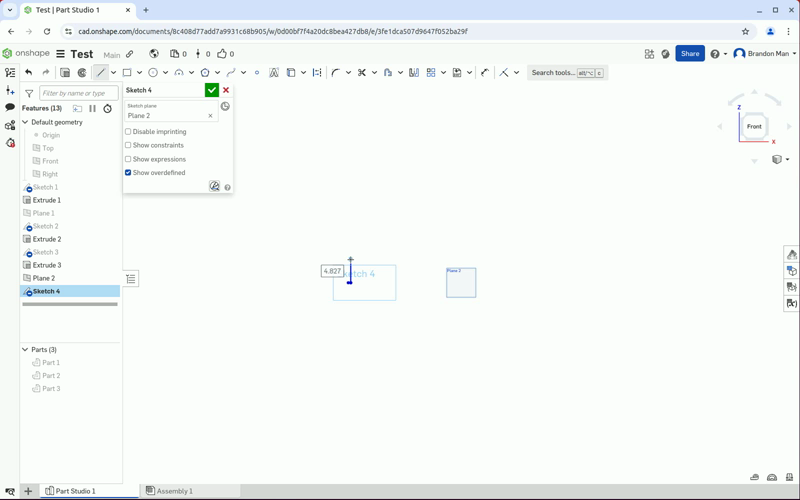
mouse_move(569, 259)
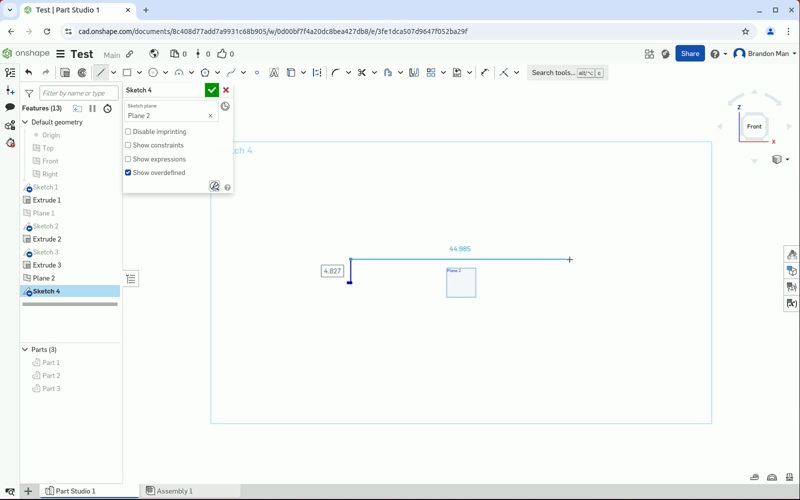
click(569, 259)
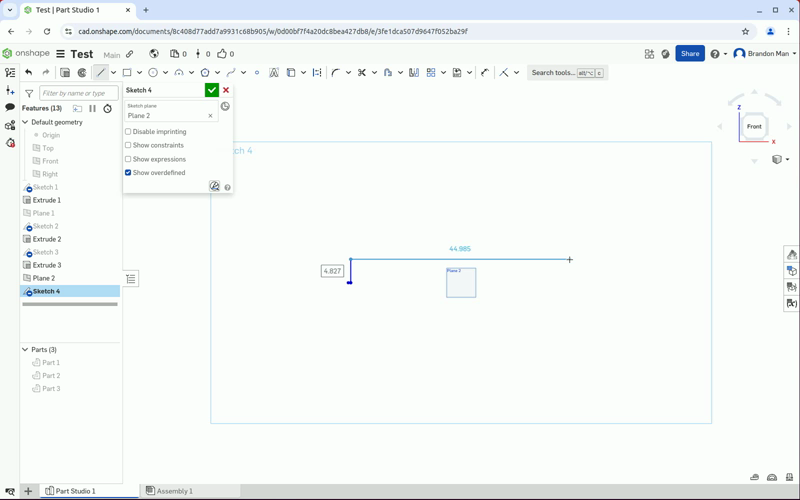
key_up(shift)
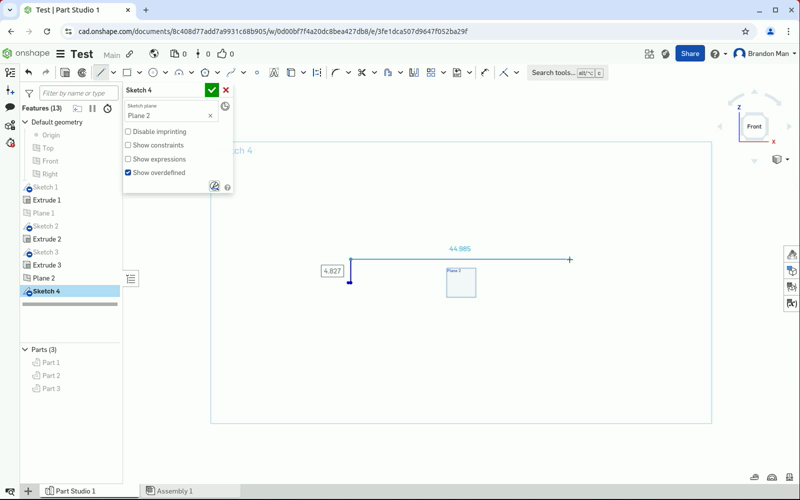
key_down(shift)
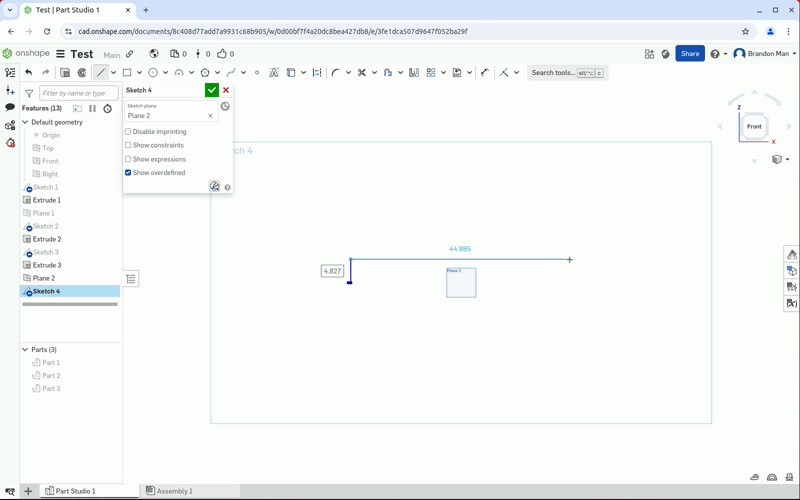
mouse_move(589, 259)
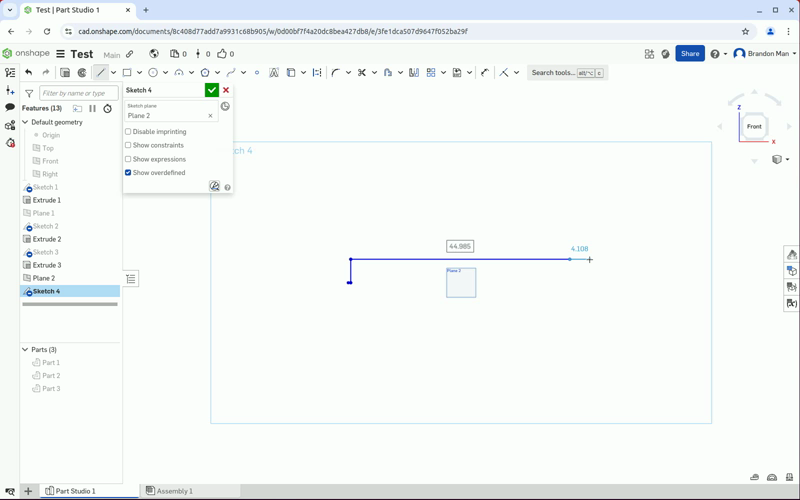
mouse_move(569, 282)
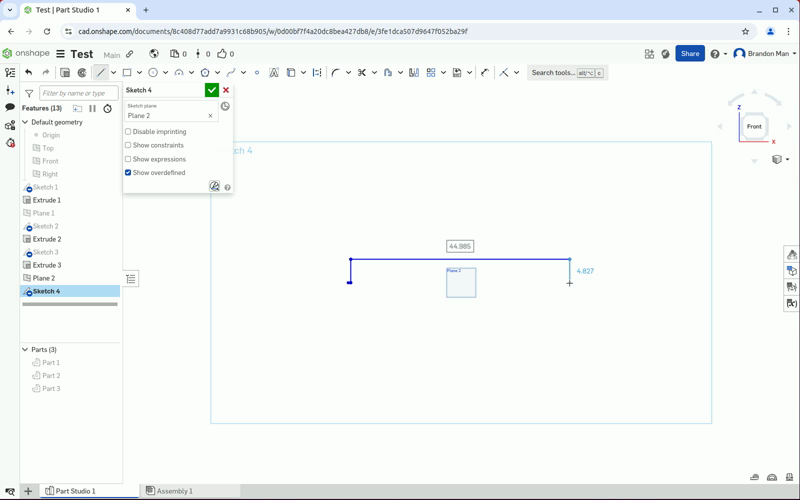
click(569, 282)
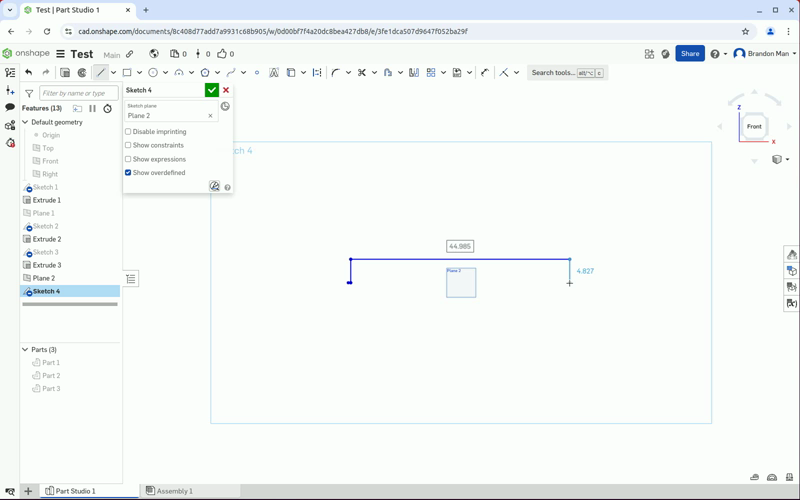
key_up(shift)
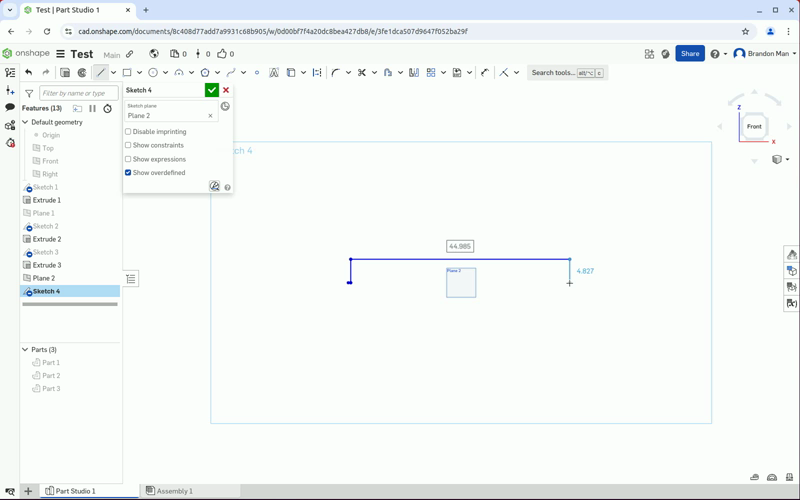
key_down(shift)
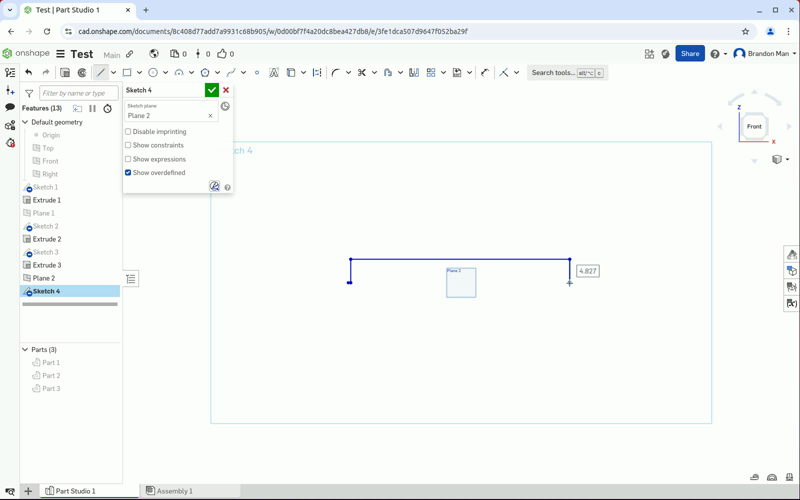
mouse_move(589, 282)
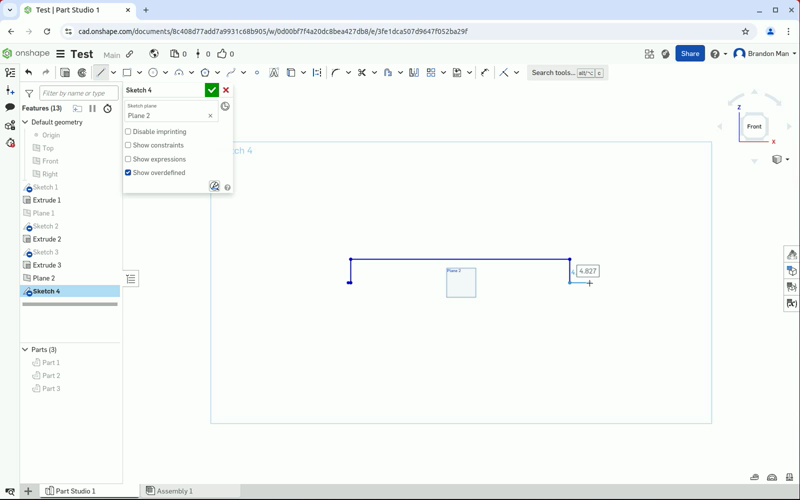
mouse_move(572, 282)
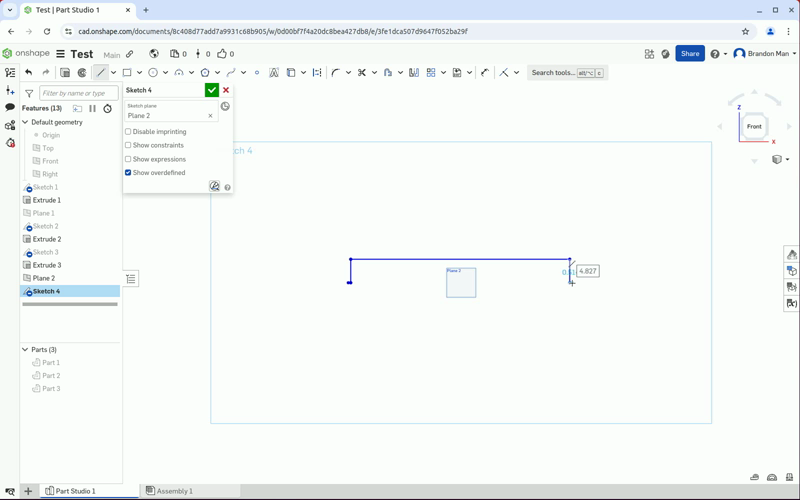
scroll(6)
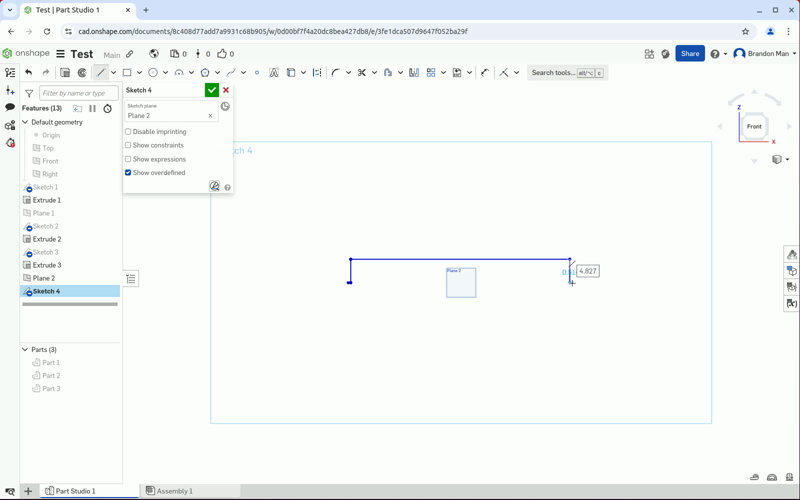
scroll(6)
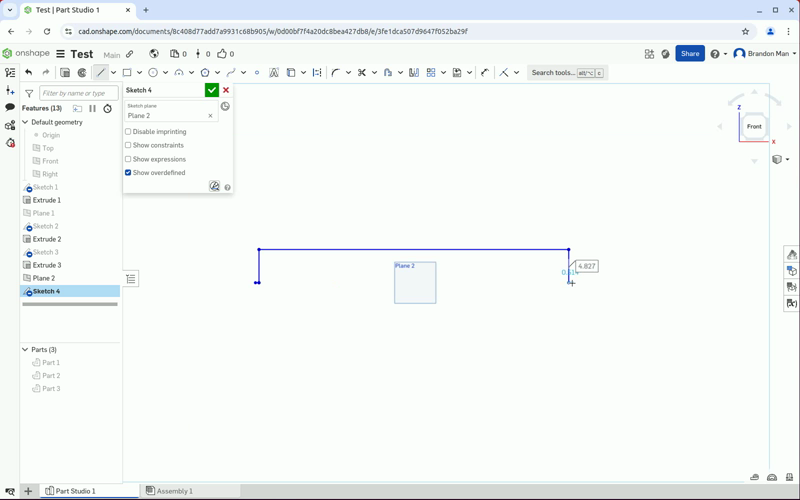
scroll(6)
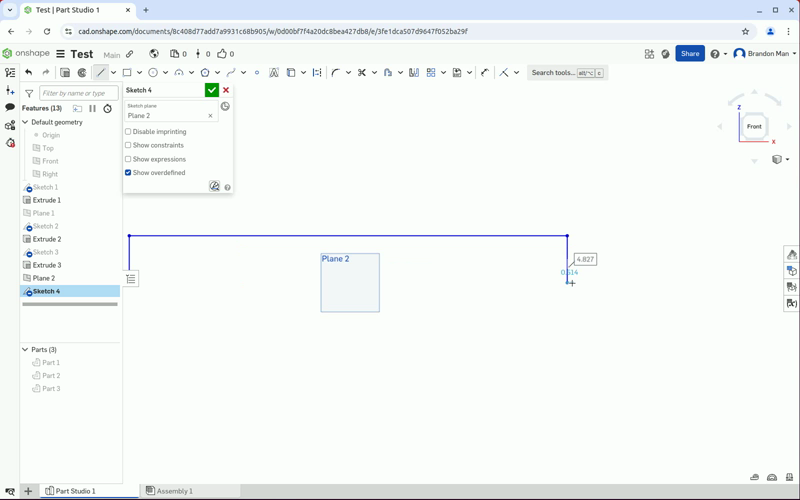
scroll(6)
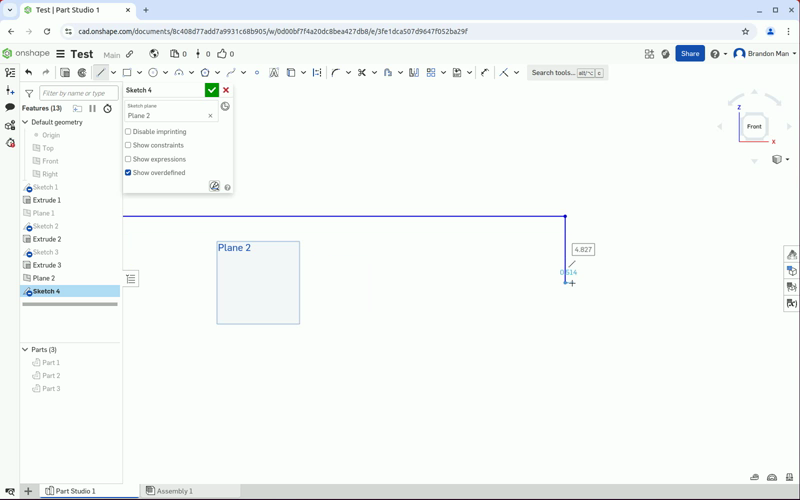
scroll(6)
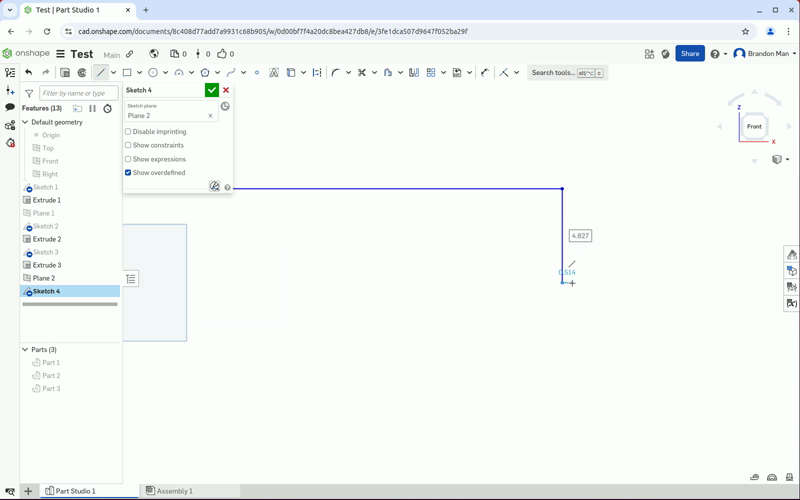
scroll(6)
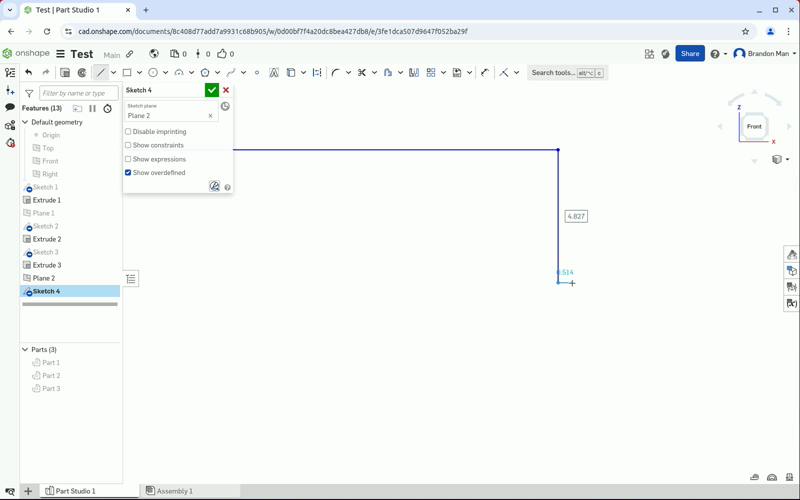
scroll(6)
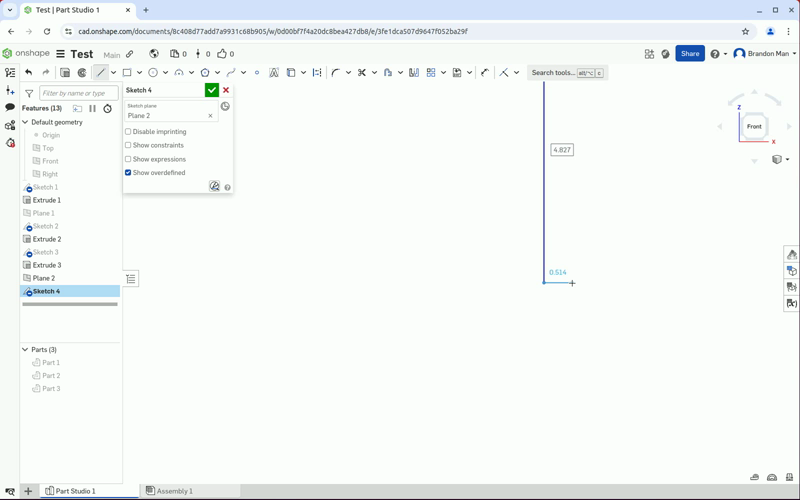
click(572, 282)
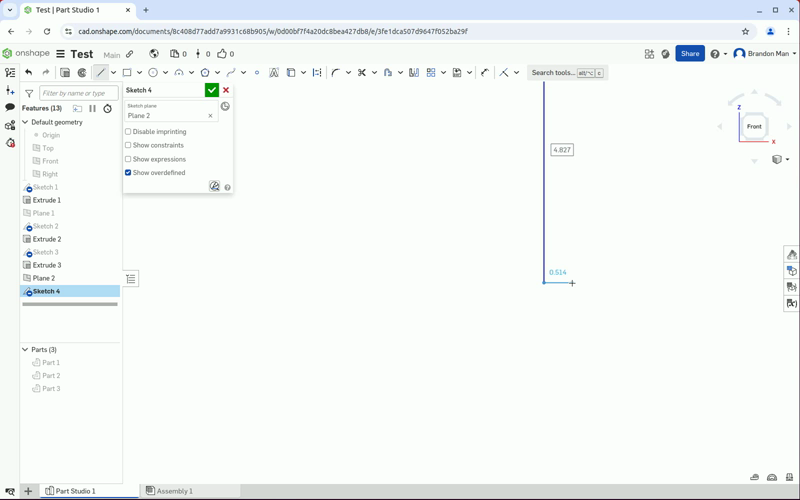
scroll(-6)
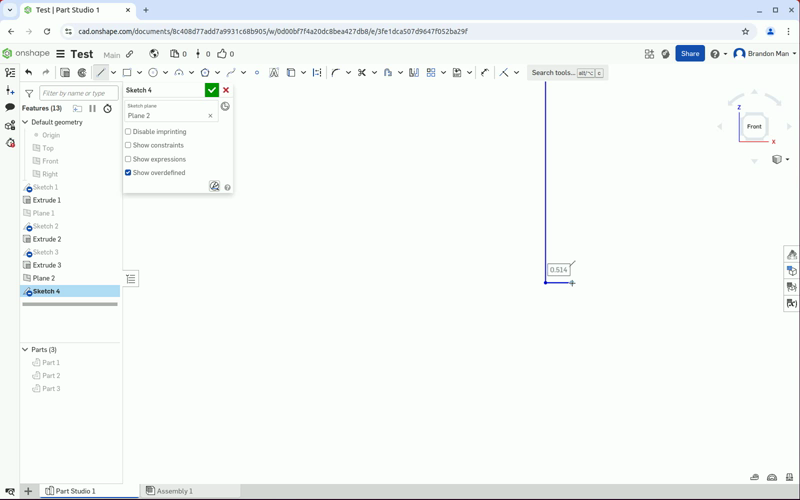
scroll(-6)
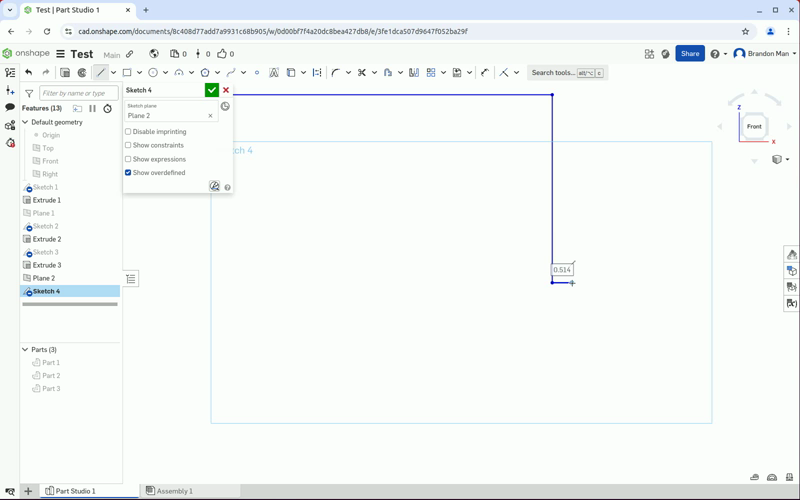
scroll(-6)
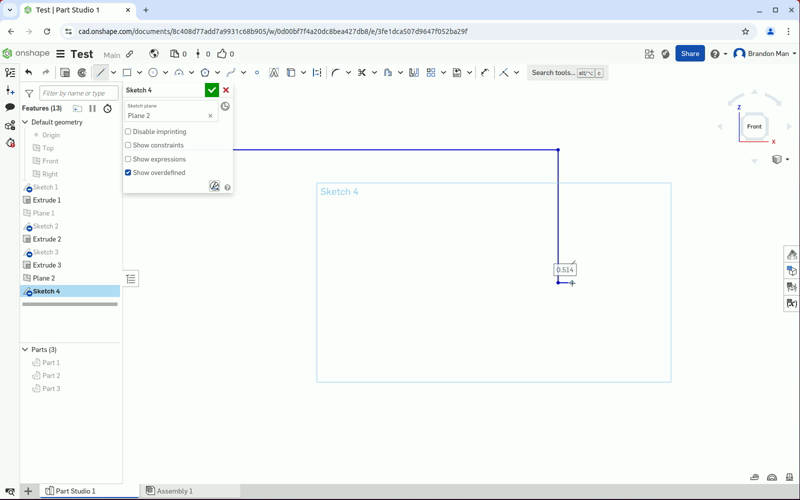
scroll(-6)
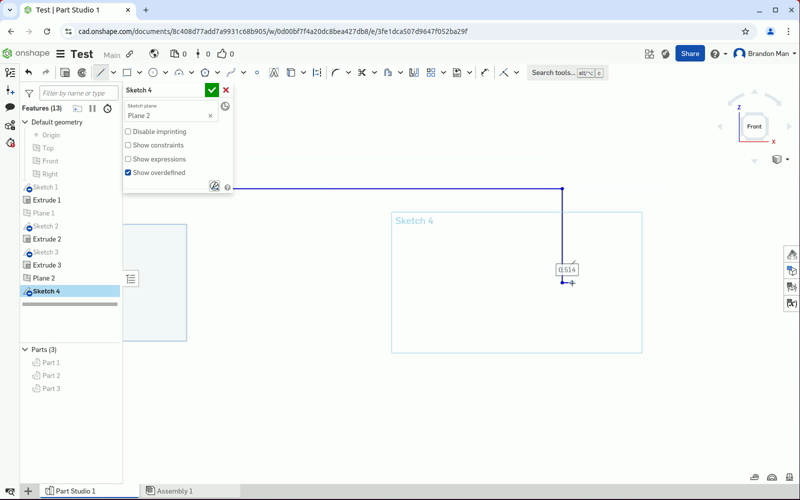
scroll(-6)
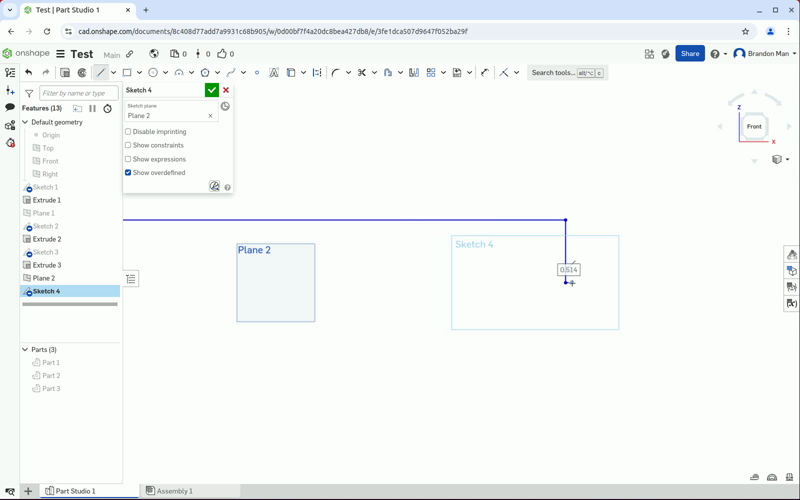
scroll(-6)
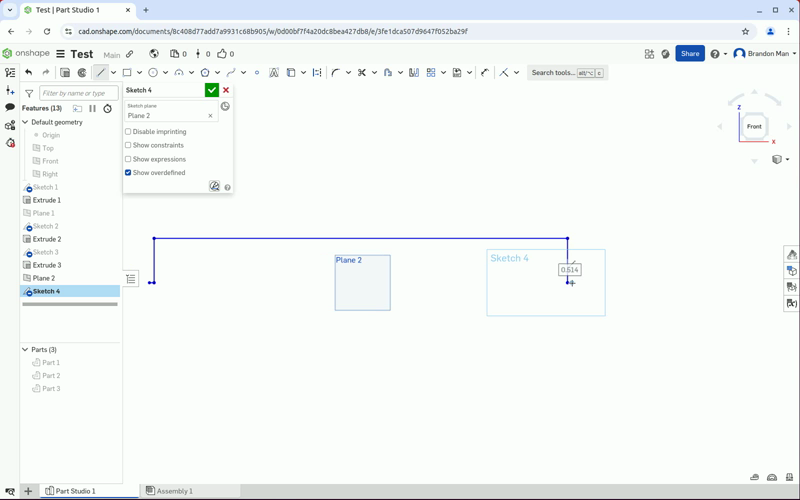
scroll(-6)
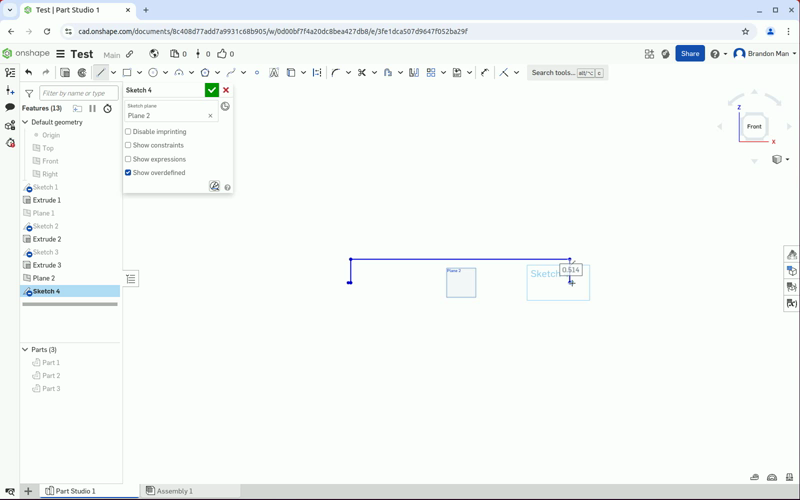
key_up(shift)
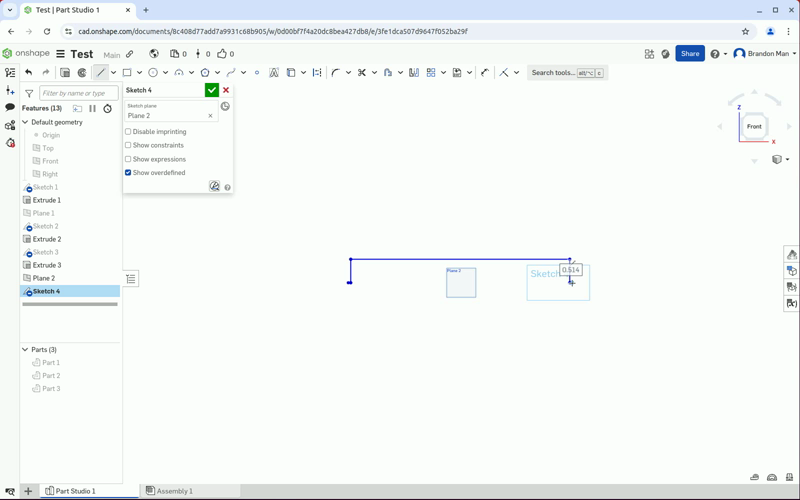
key_down(shift)
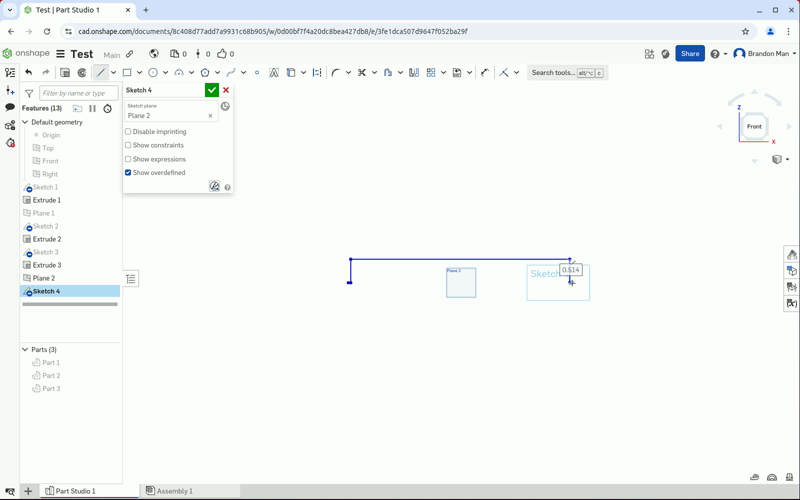
mouse_move(589, 282)
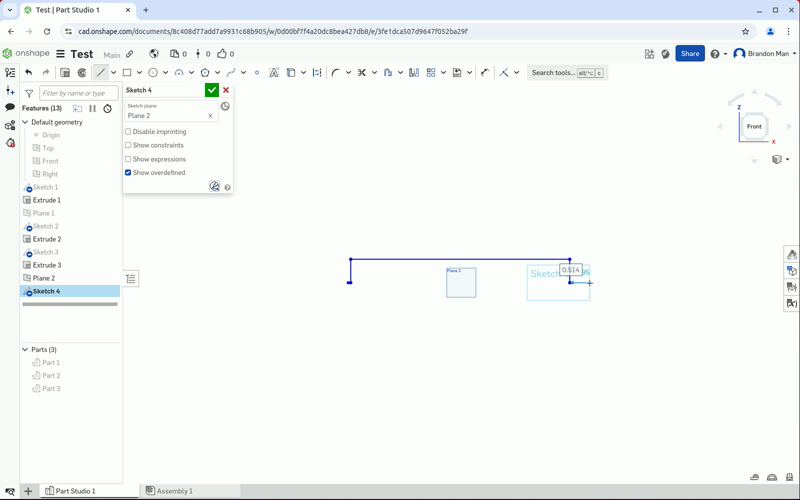
mouse_move(572, 257)
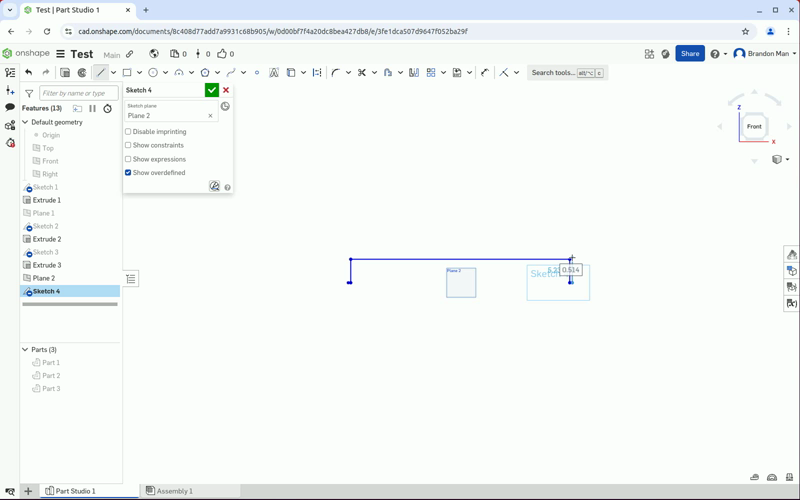
scroll(6)
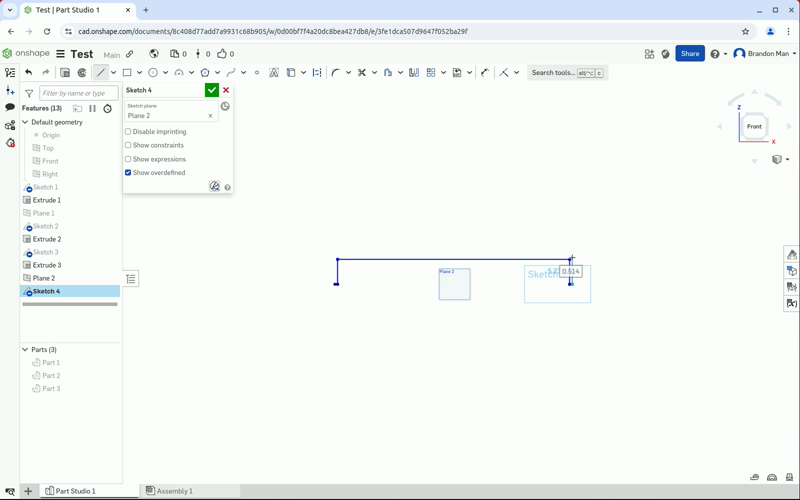
scroll(6)
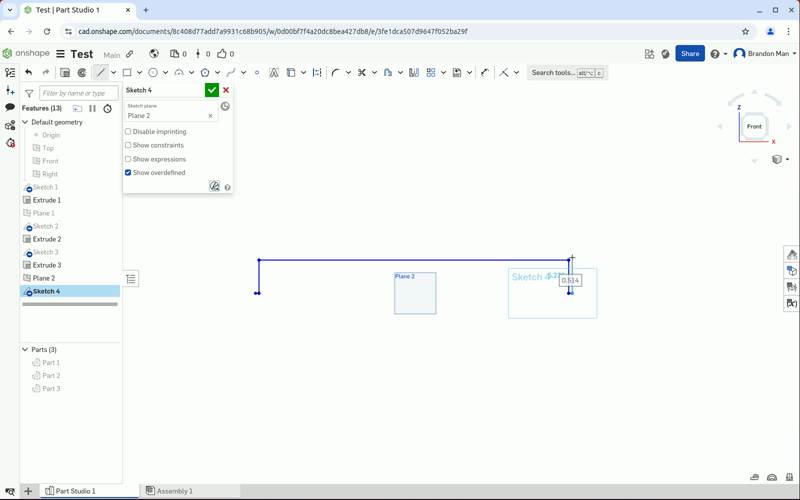
scroll(6)
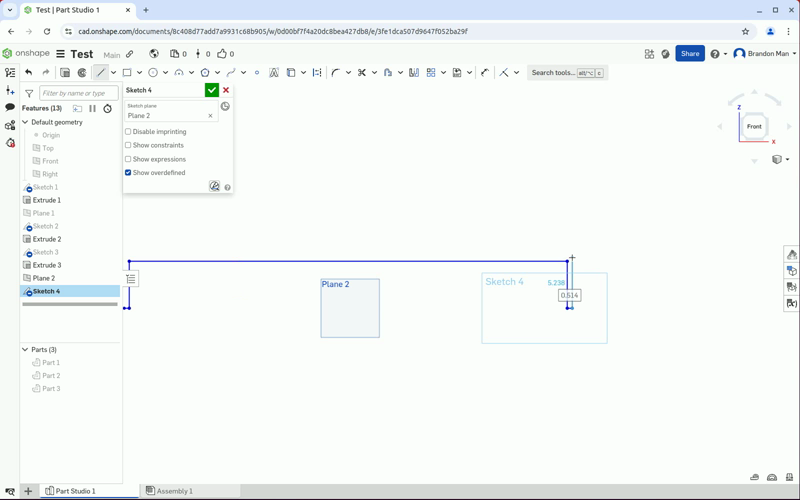
scroll(6)
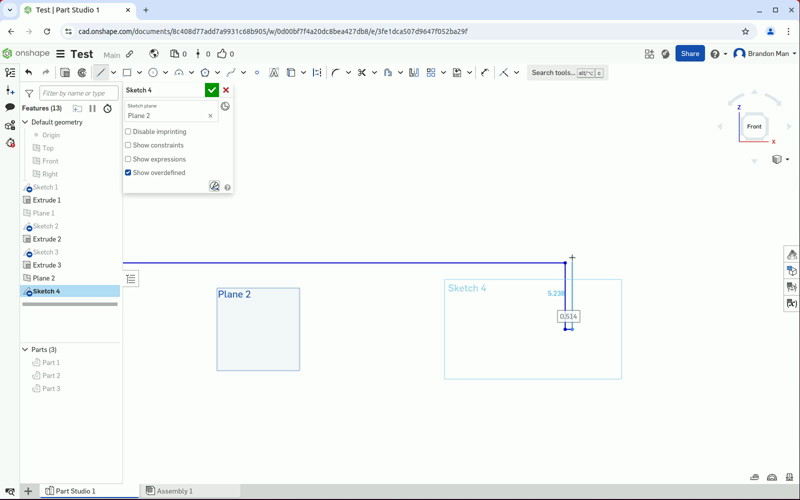
scroll(6)
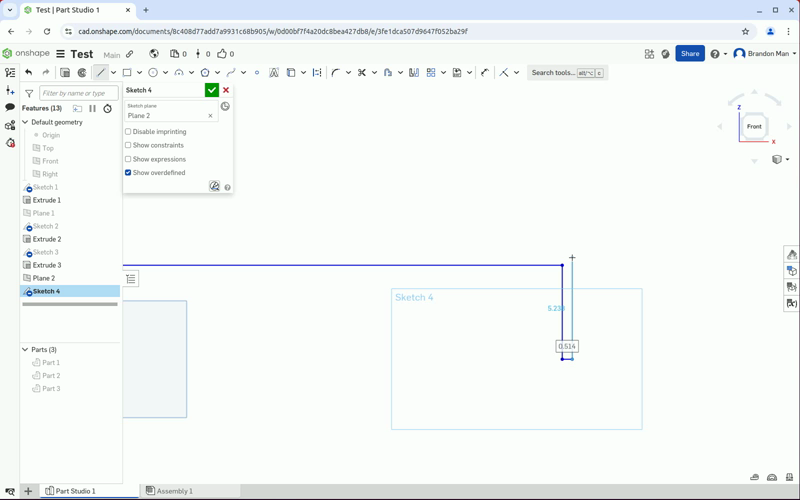
scroll(6)
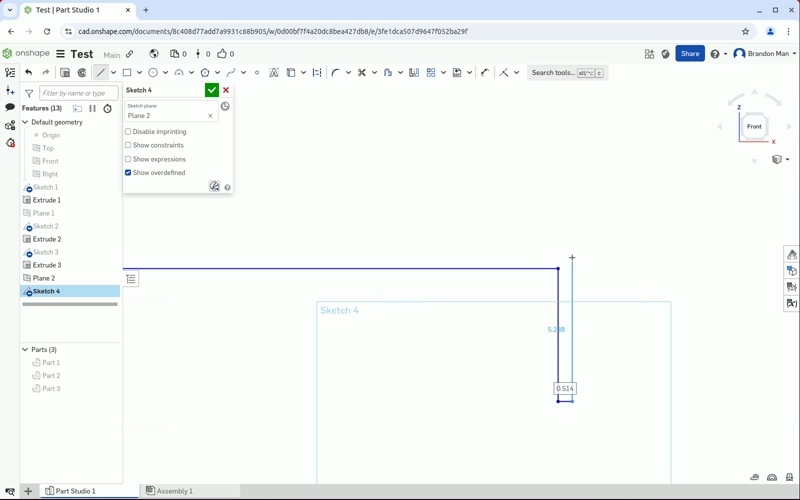
scroll(6)
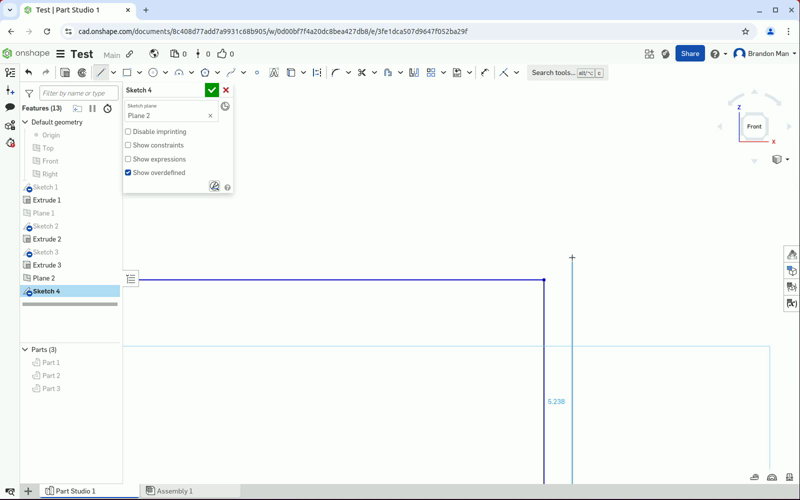
click(572, 257)
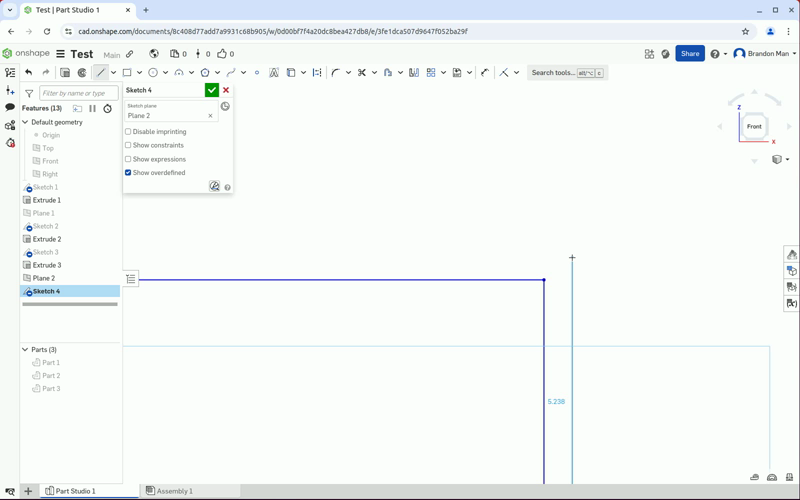
scroll(-6)
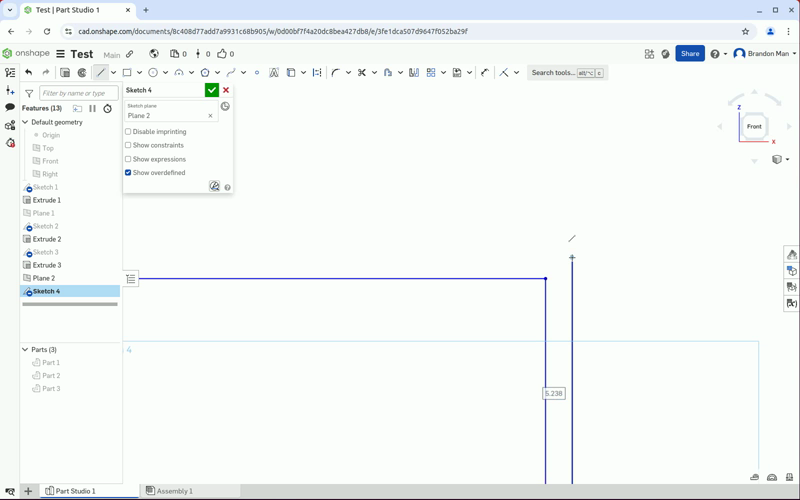
scroll(-6)
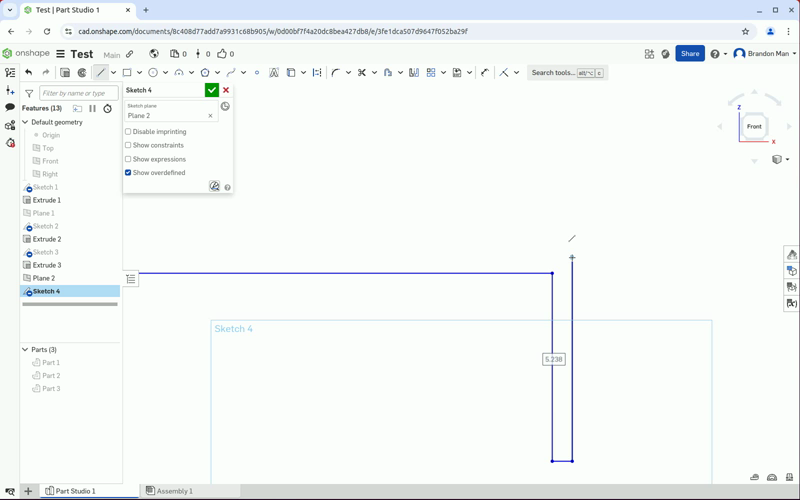
scroll(-6)
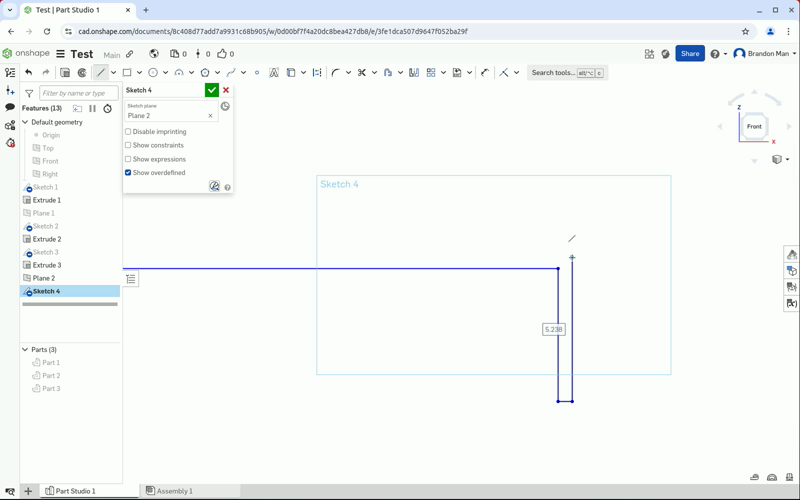
scroll(-6)
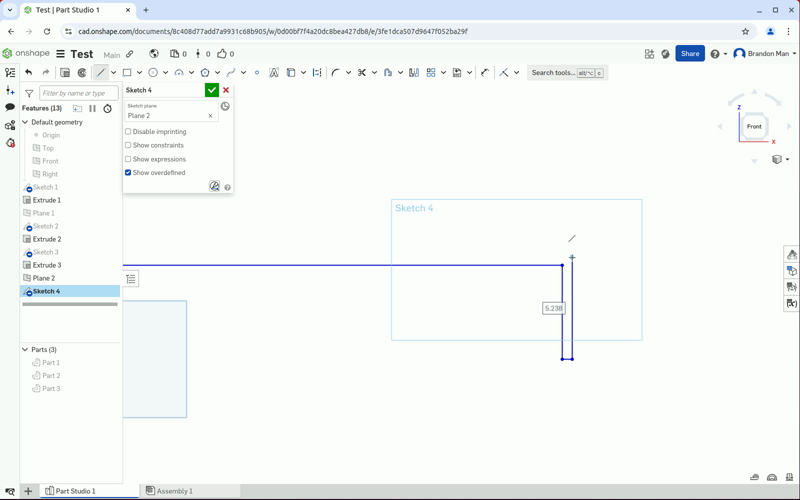
scroll(-6)
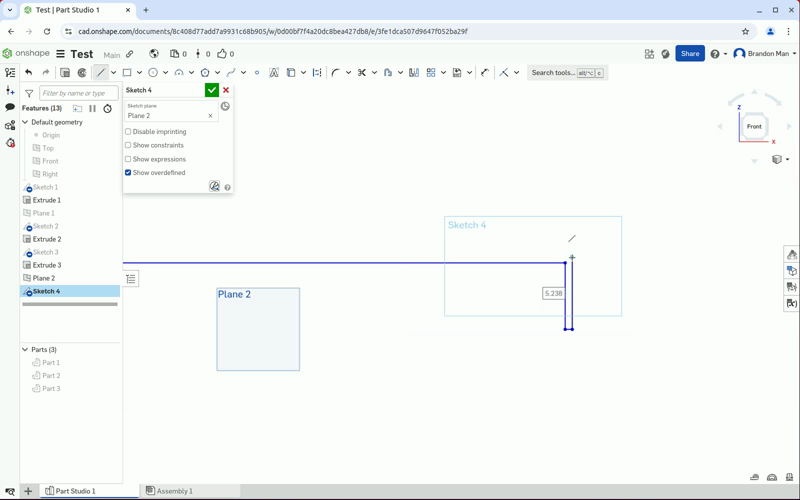
scroll(-6)
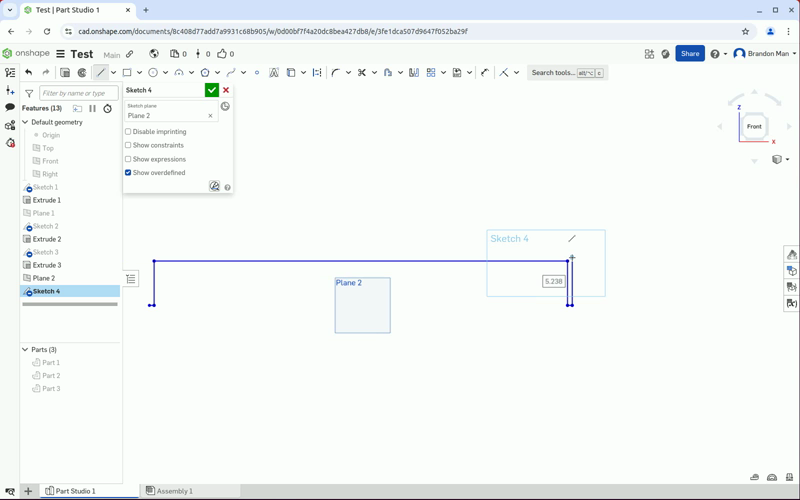
scroll(-6)
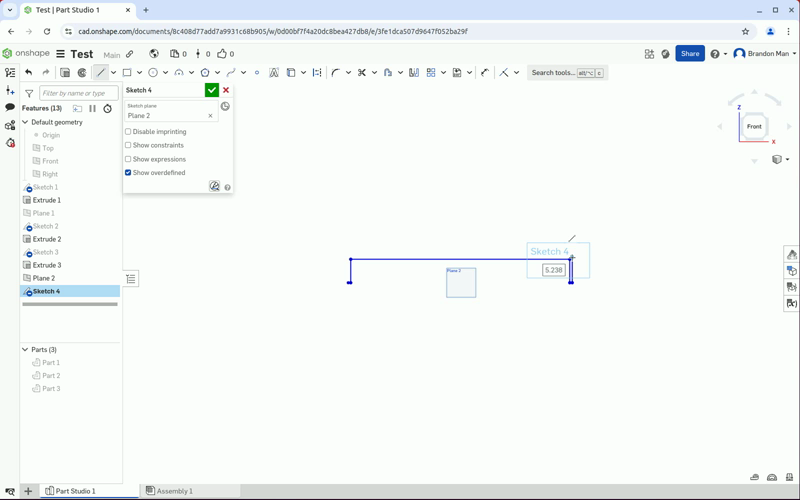
key_up(shift)
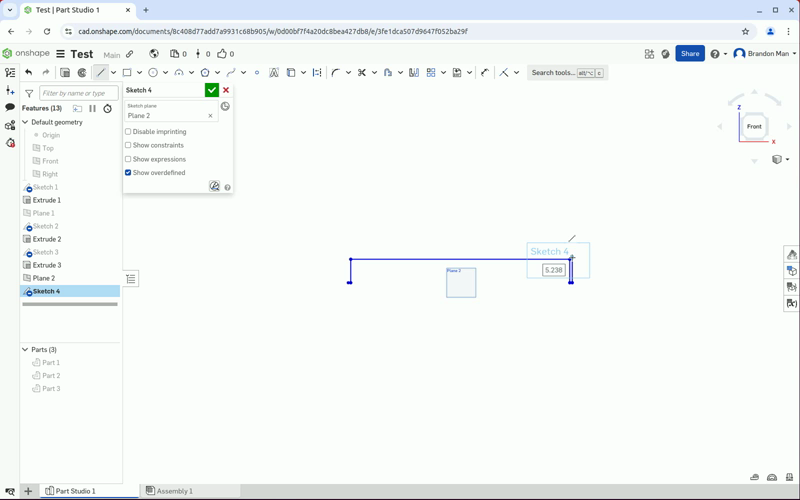
key_down(shift)
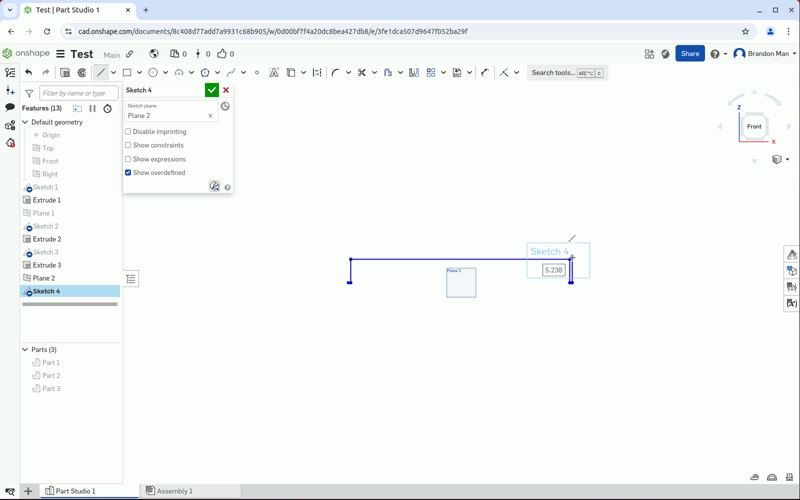
mouse_move(348, 257)
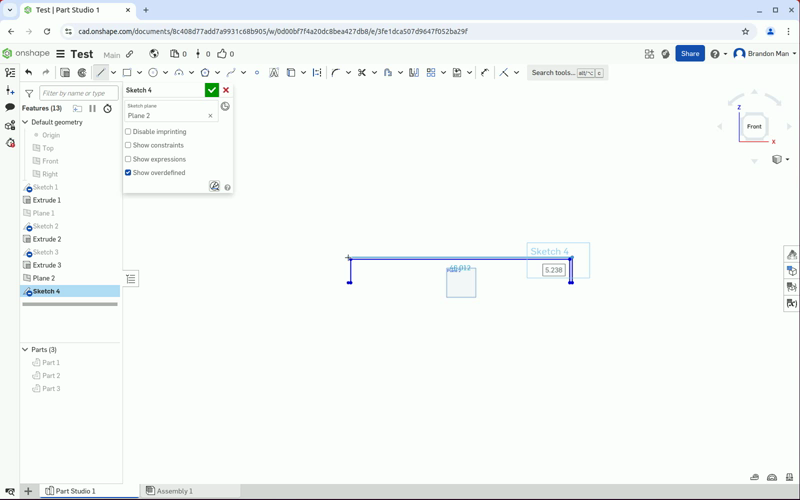
scroll(6)
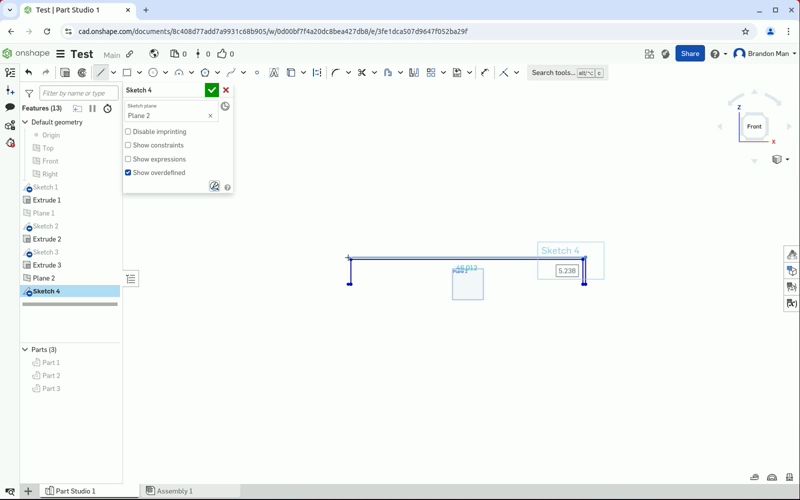
scroll(6)
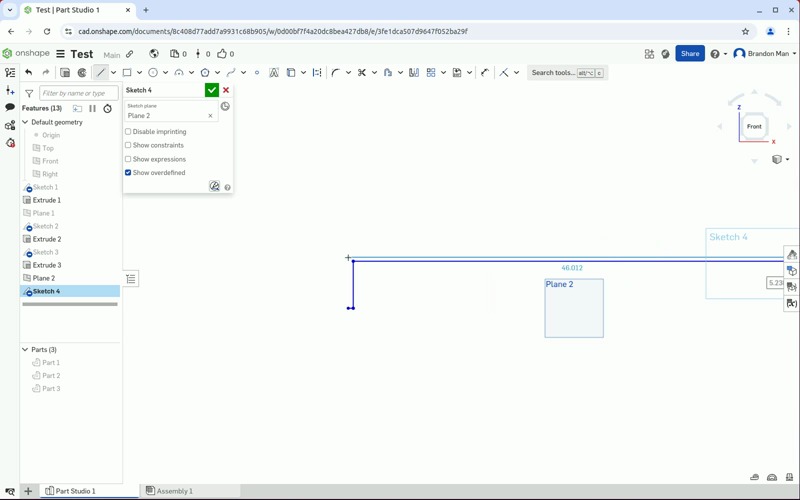
scroll(6)
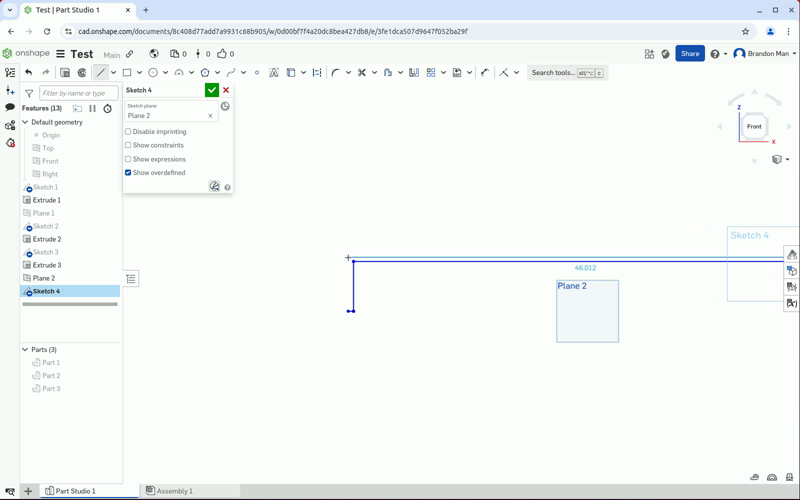
scroll(6)
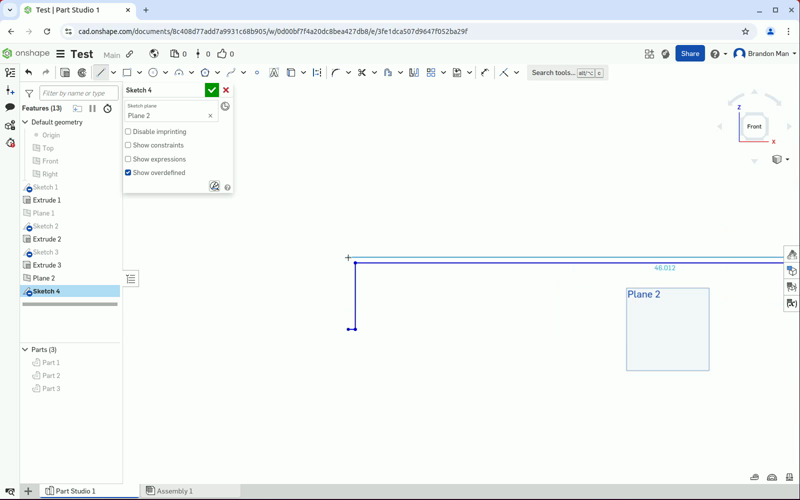
scroll(6)
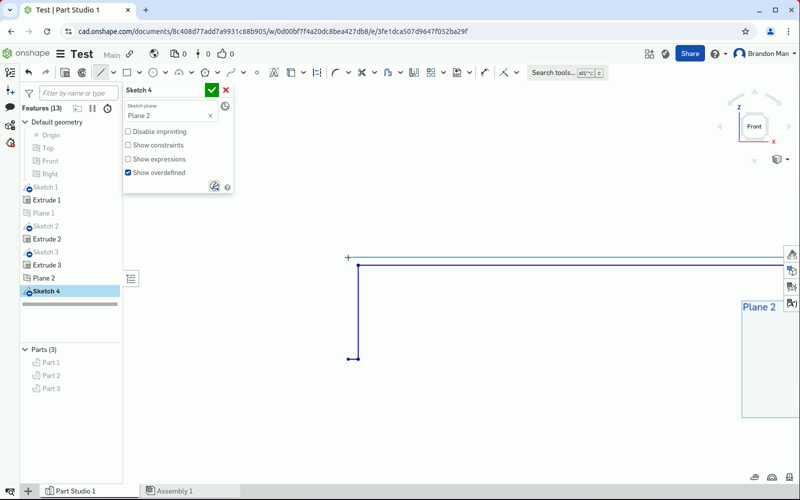
scroll(6)
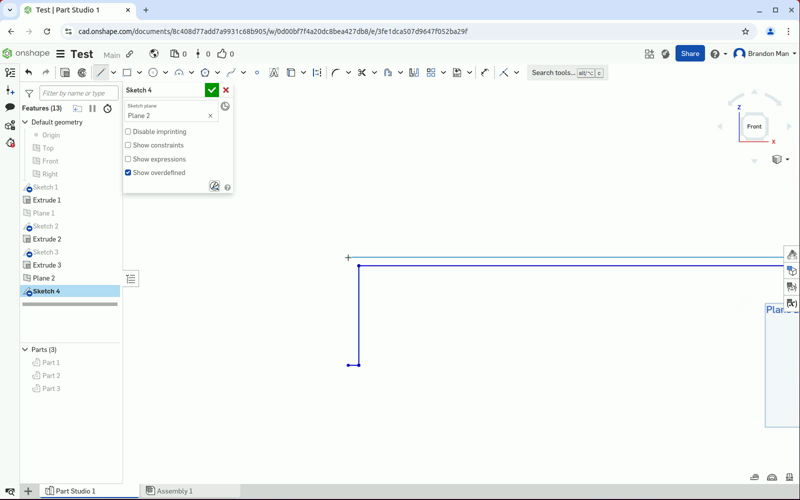
scroll(6)
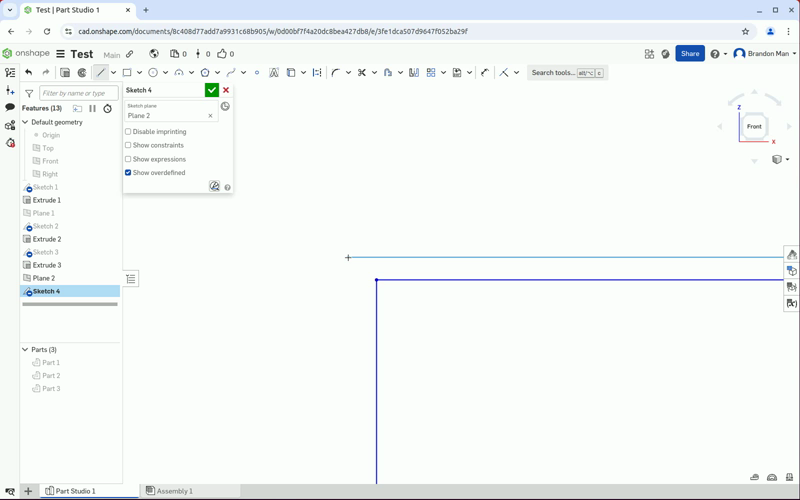
click(348, 257)
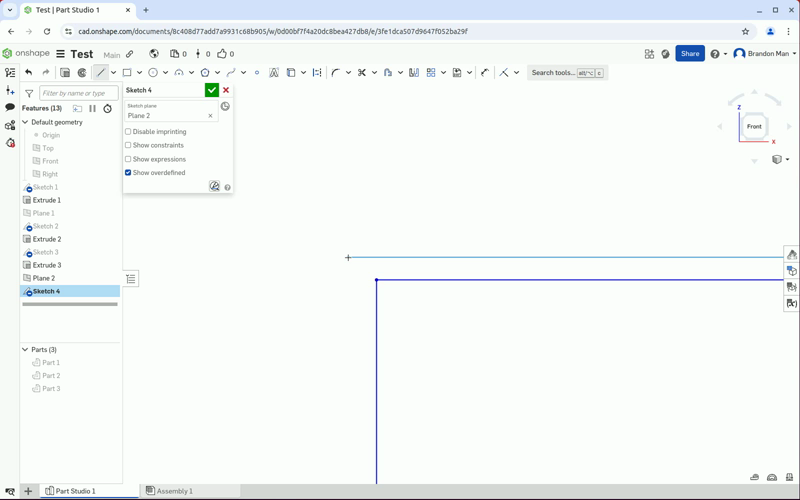
scroll(-6)
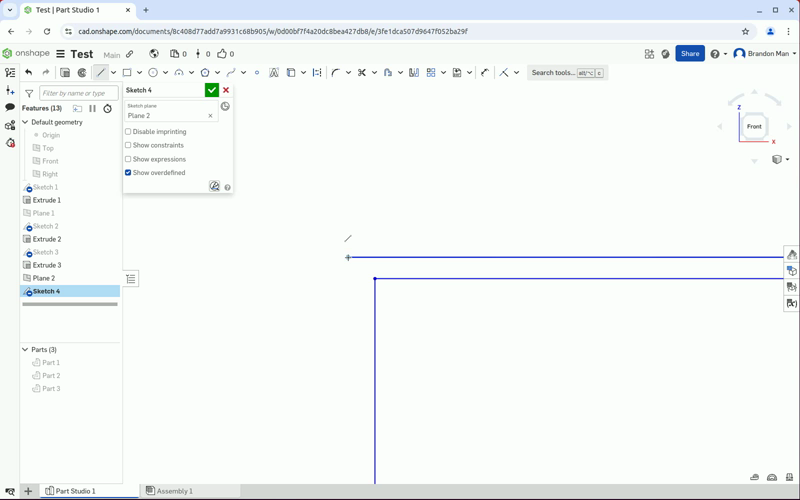
scroll(-6)
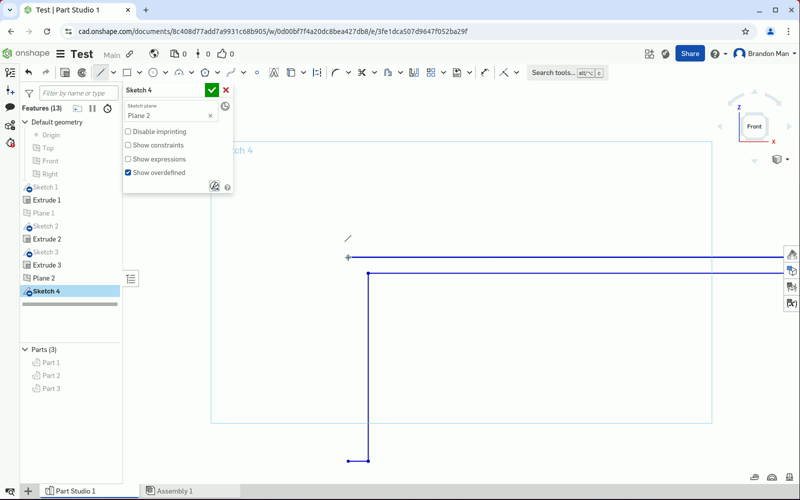
scroll(-6)
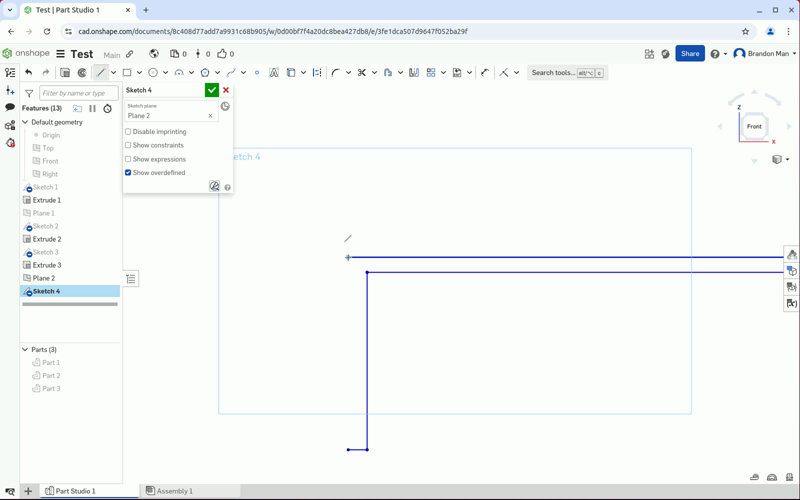
scroll(-6)
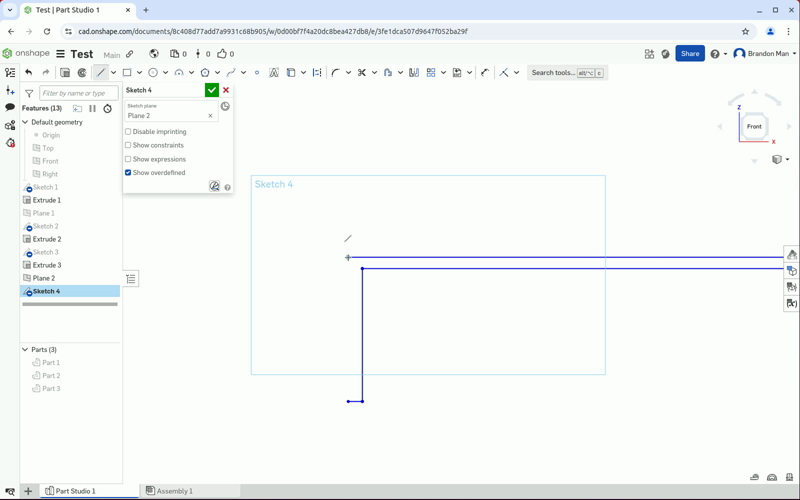
scroll(-6)
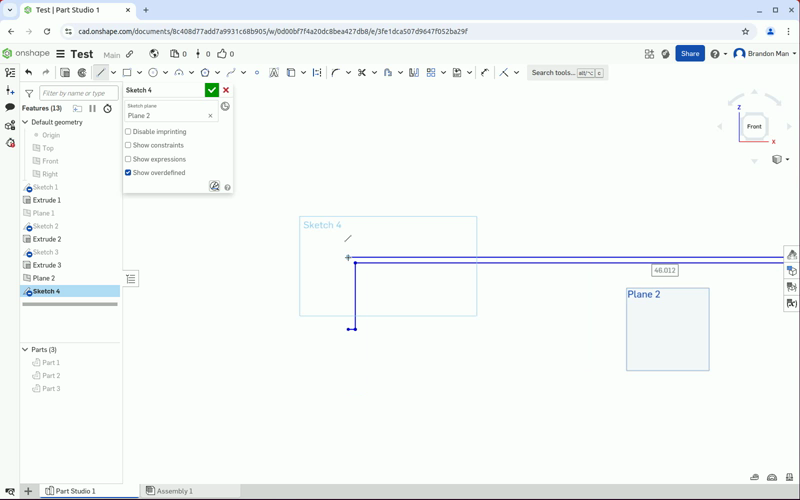
scroll(-6)
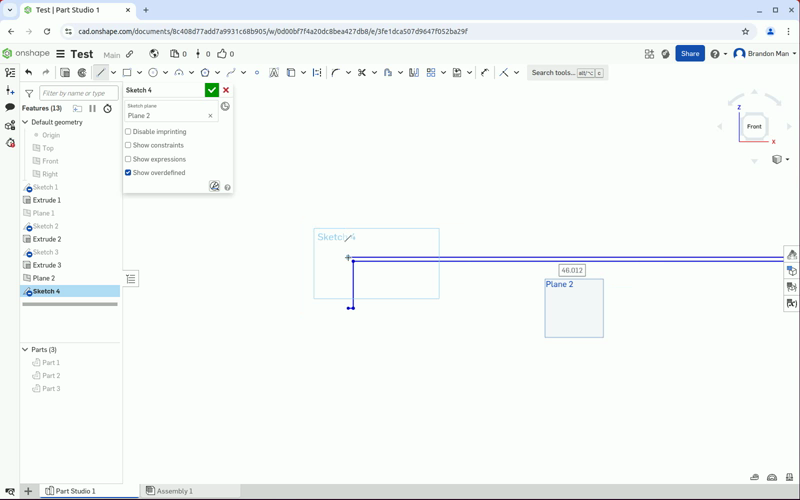
scroll(-6)
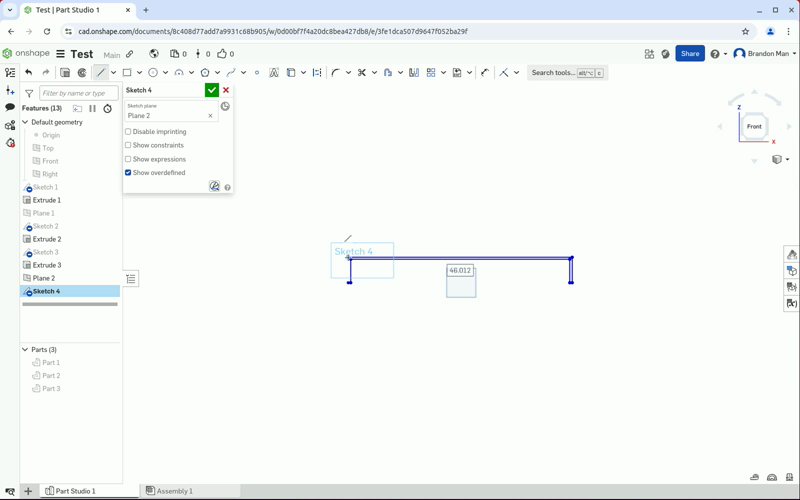
key_up(shift)
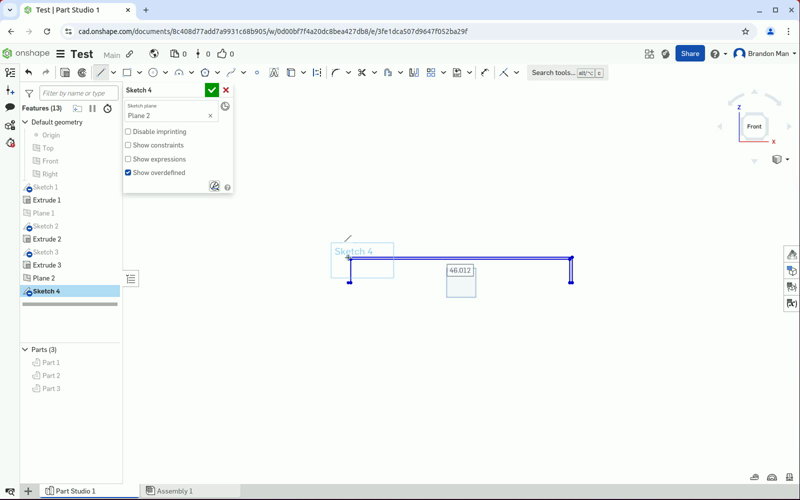
mouse_move(378, 257)
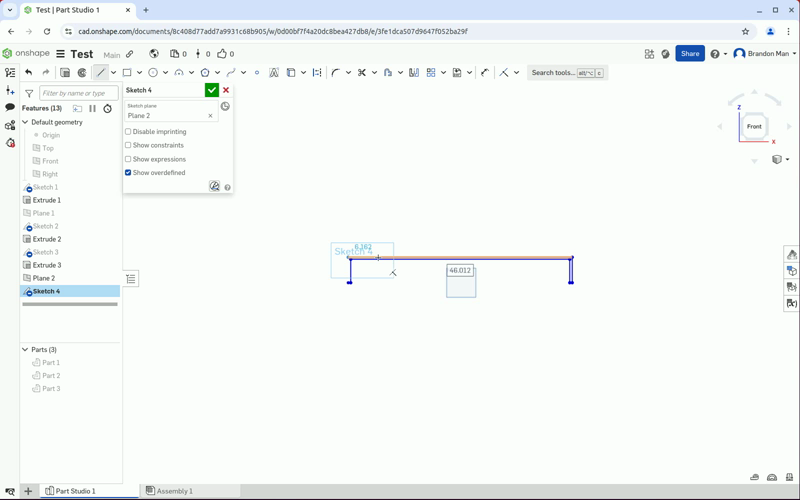
key_down(shift)
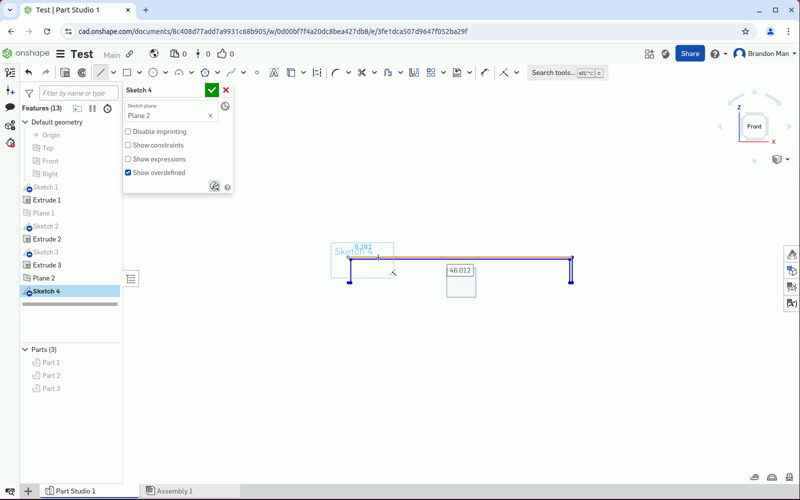
mouse_move(348, 282)
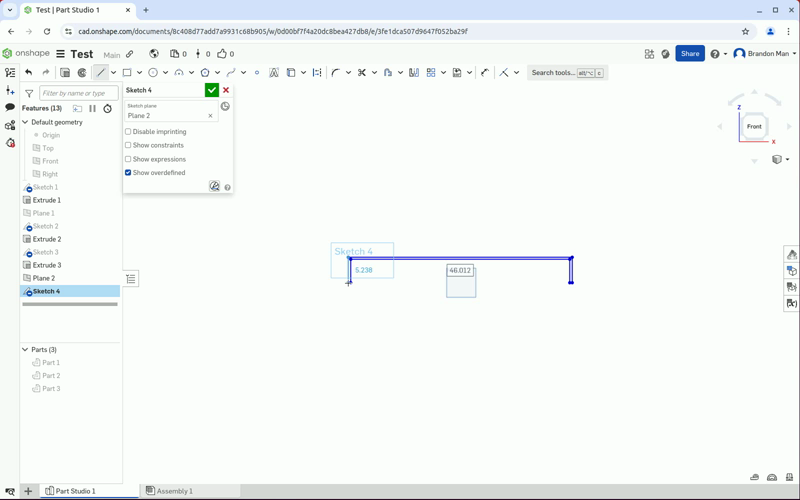
scroll(6)
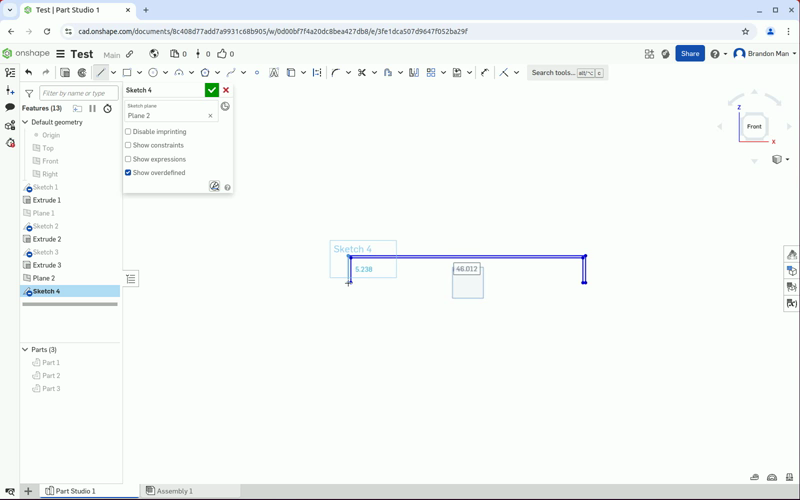
scroll(6)
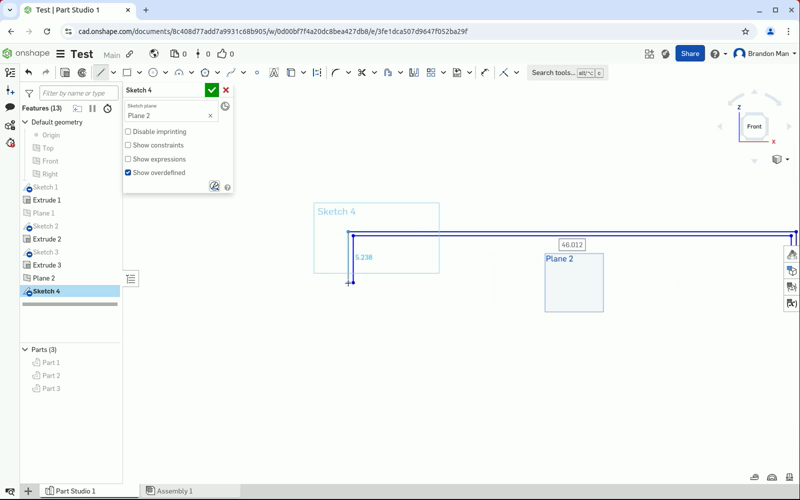
scroll(6)
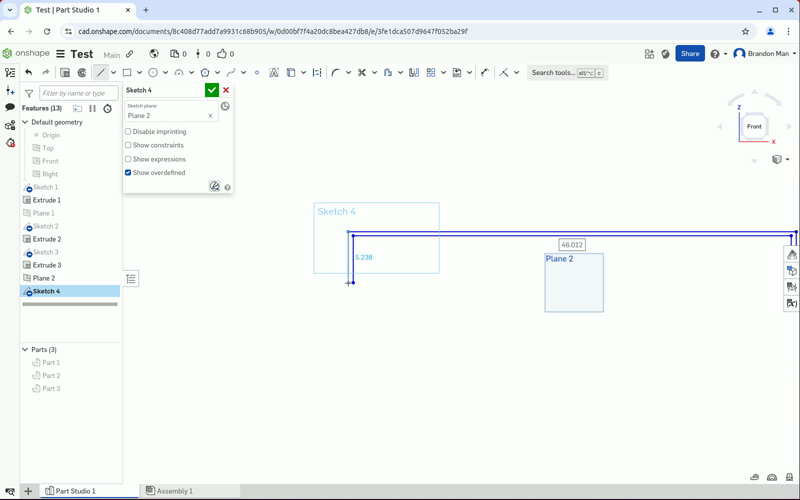
scroll(6)
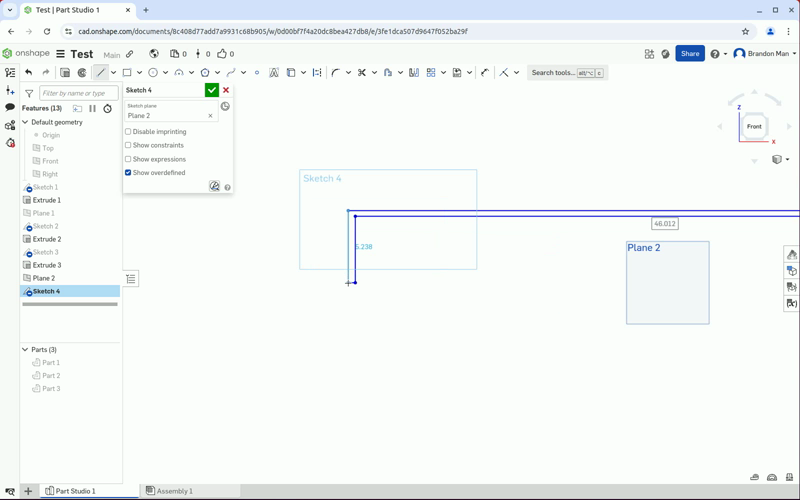
scroll(6)
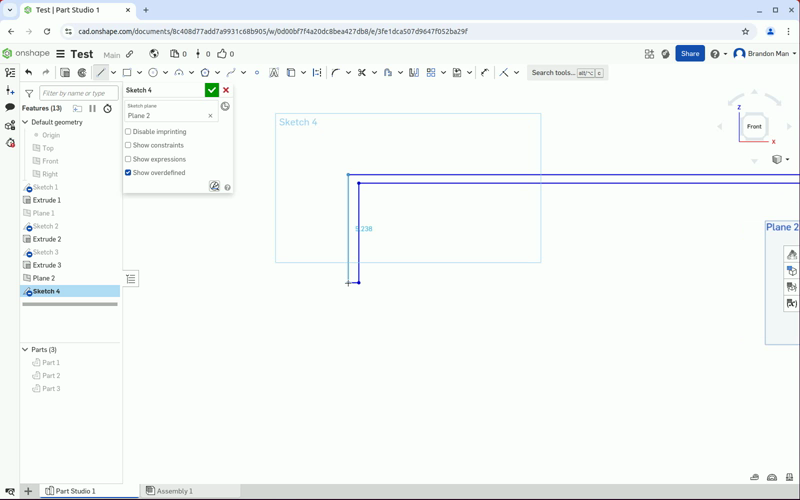
scroll(6)
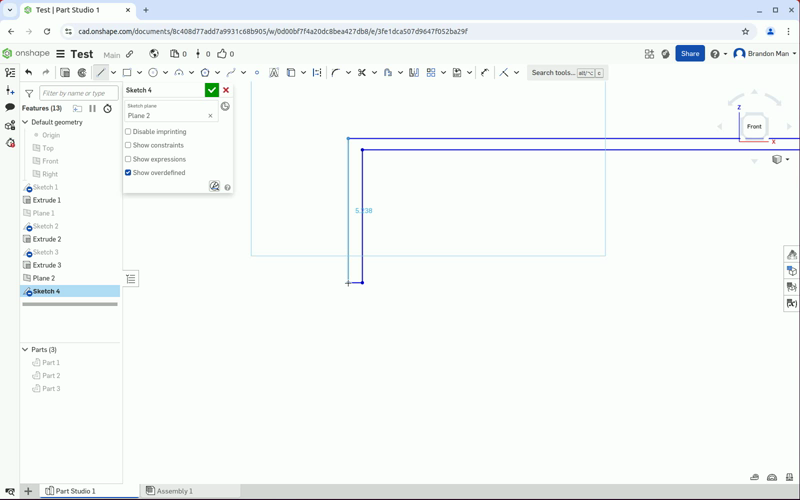
scroll(6)
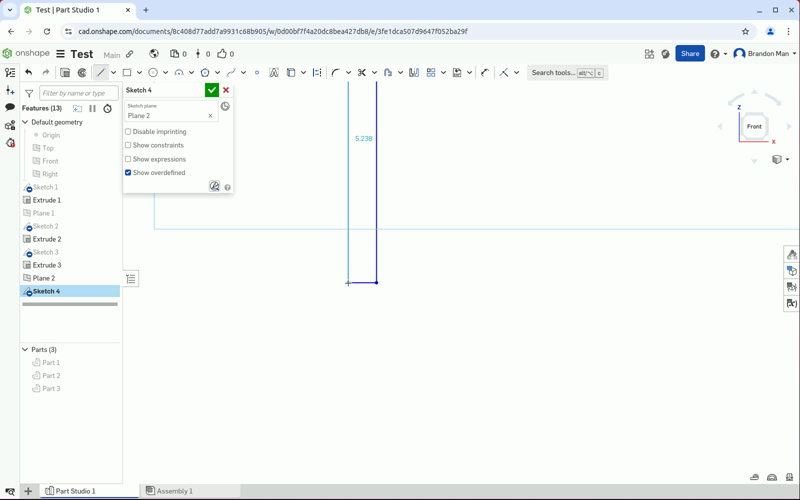
key_up(shift)
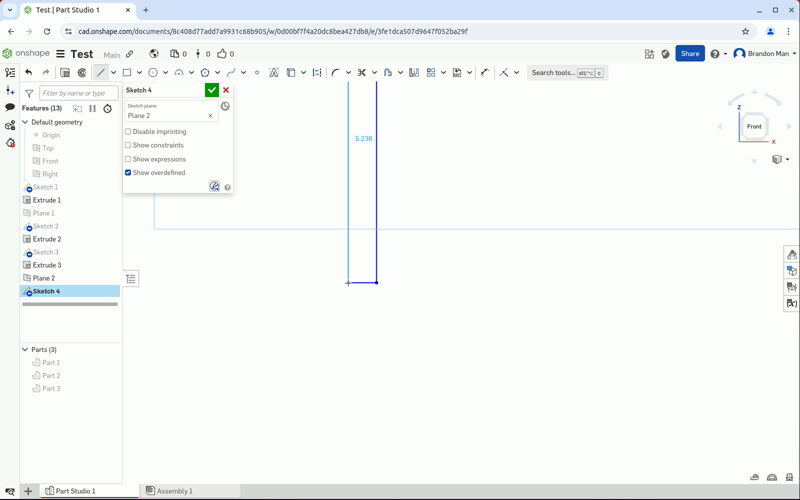
click(348, 282)
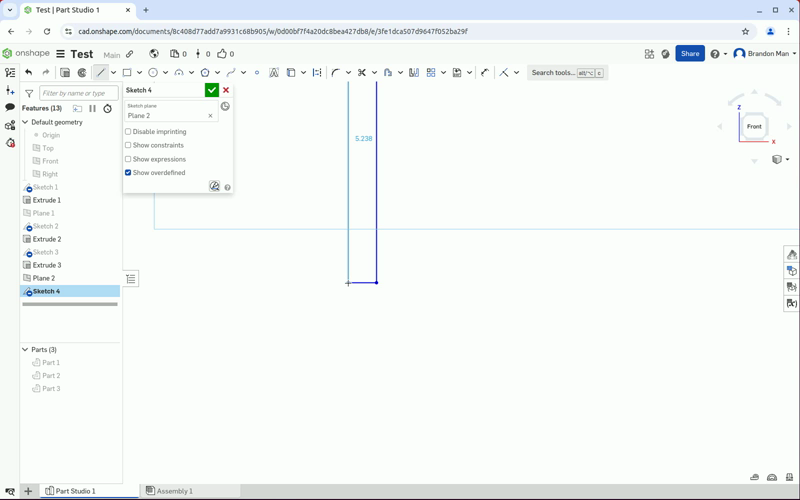
scroll(-6)
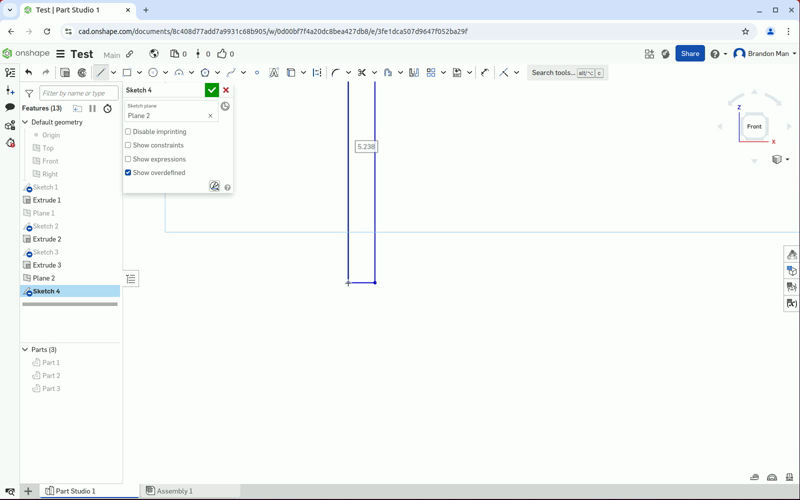
scroll(-6)
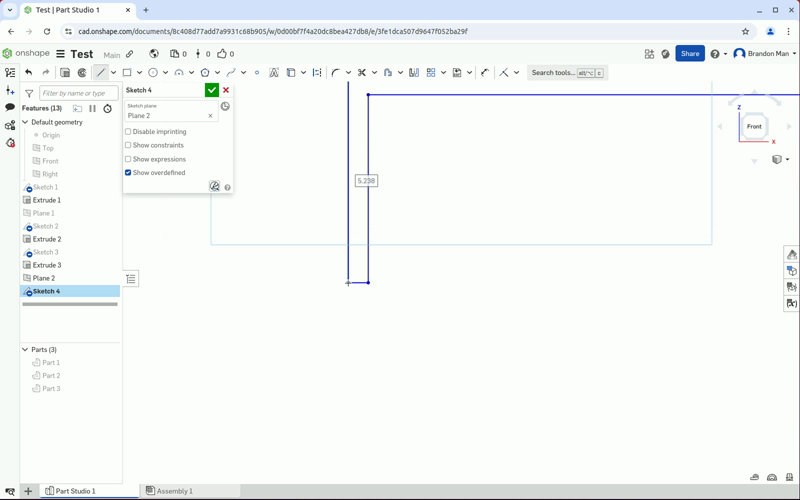
scroll(-6)
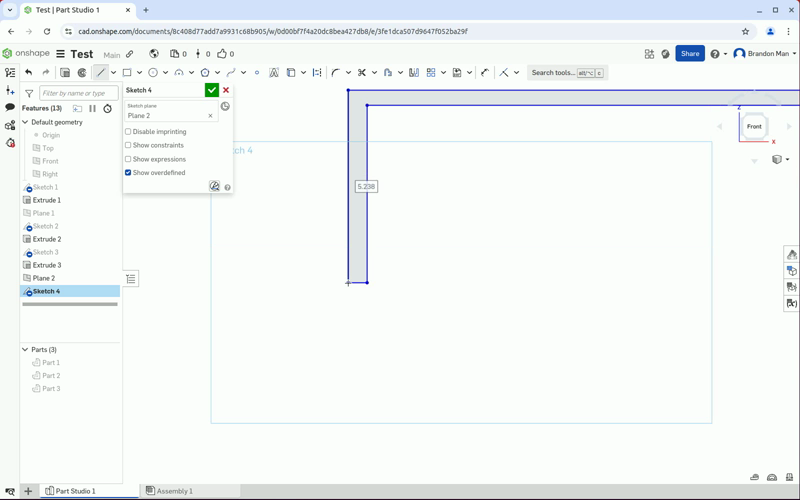
scroll(-6)
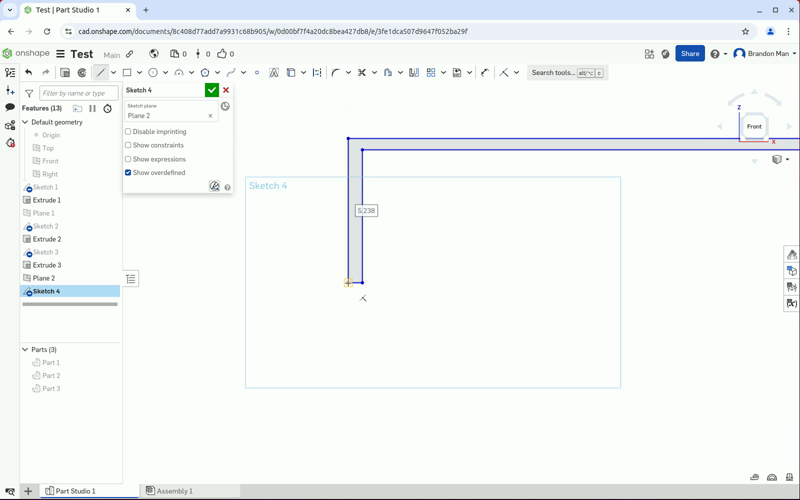
scroll(-6)
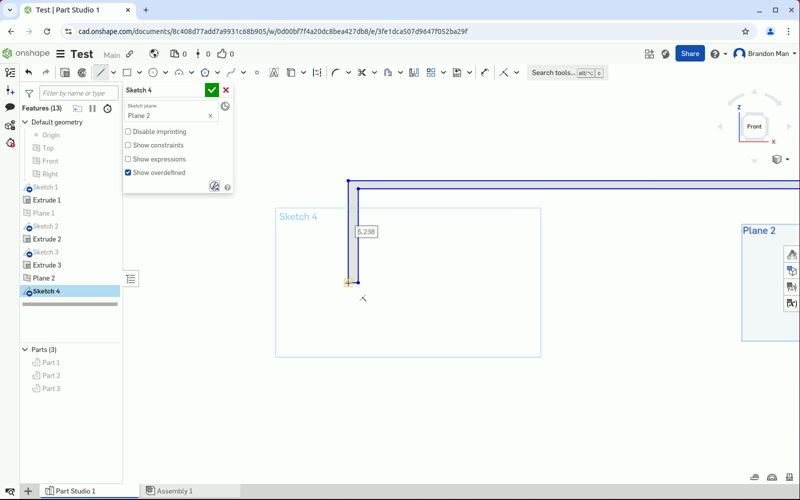
scroll(-6)
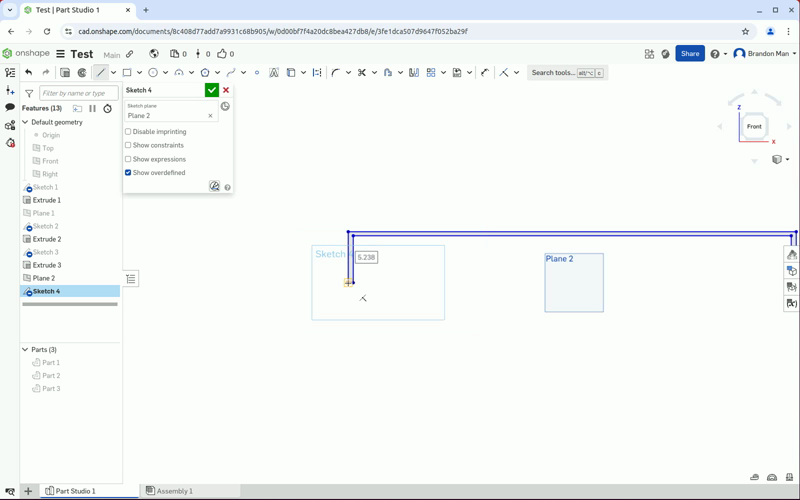
scroll(-6)
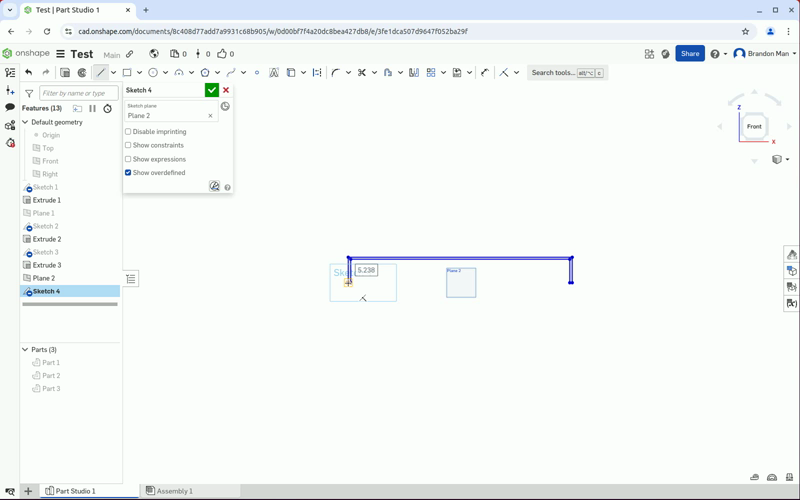
key(esc)
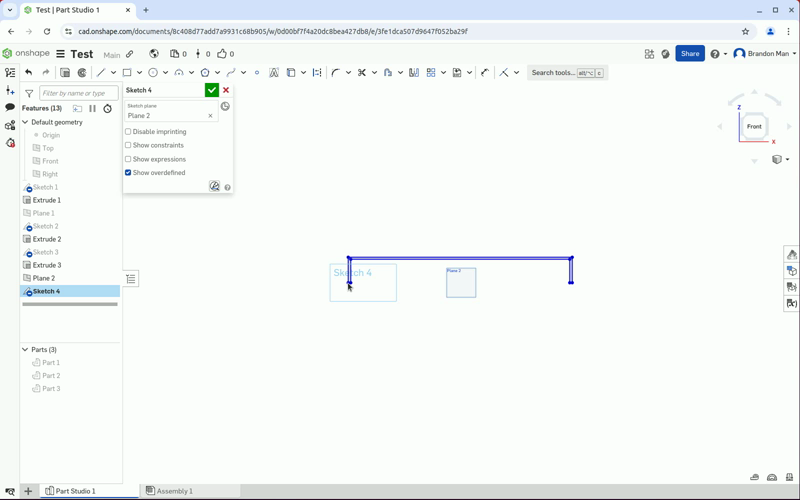
mouse_move(492, 258)
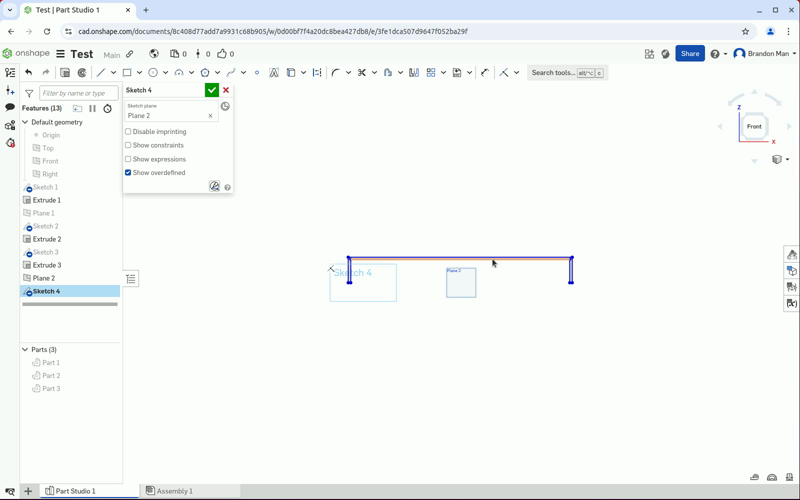
scroll(6)
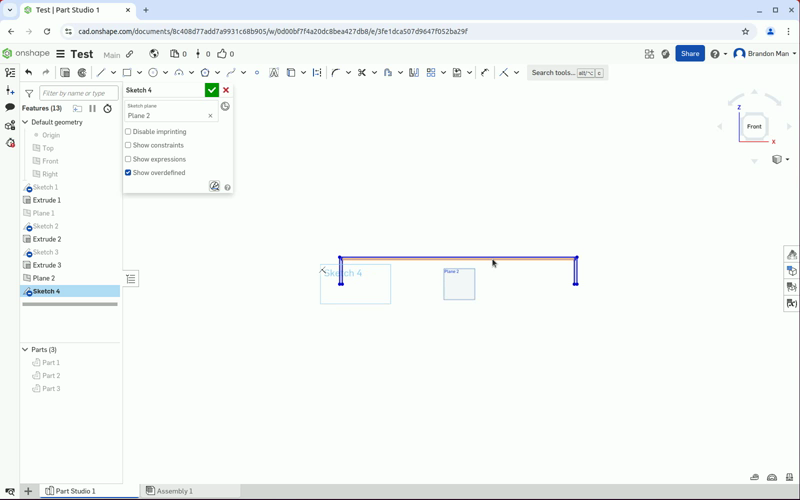
scroll(6)
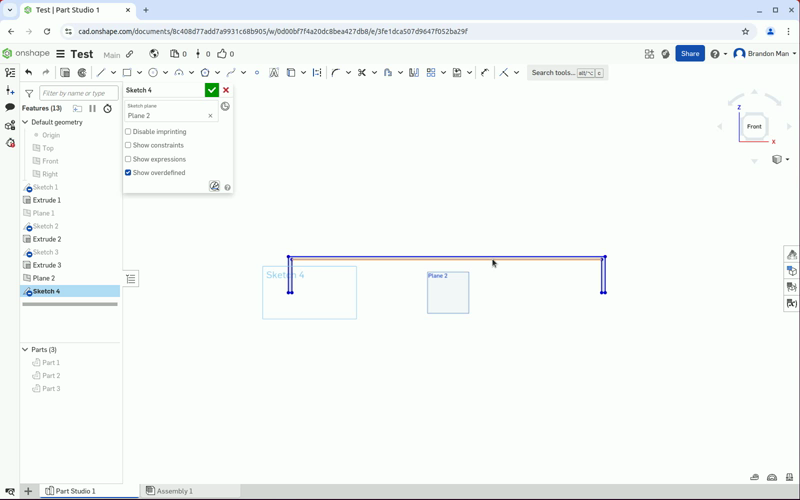
scroll(6)
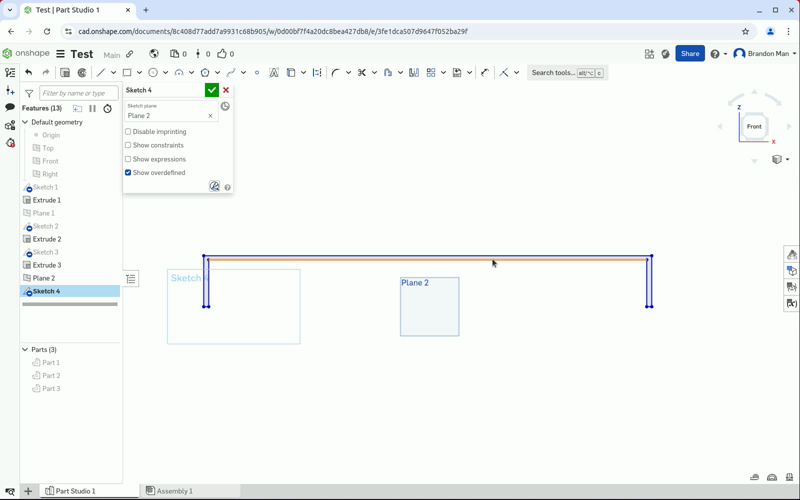
scroll(6)
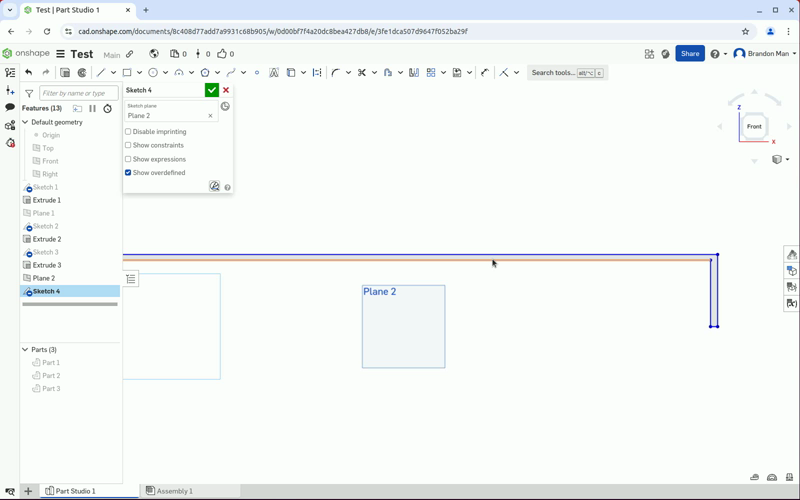
scroll(6)
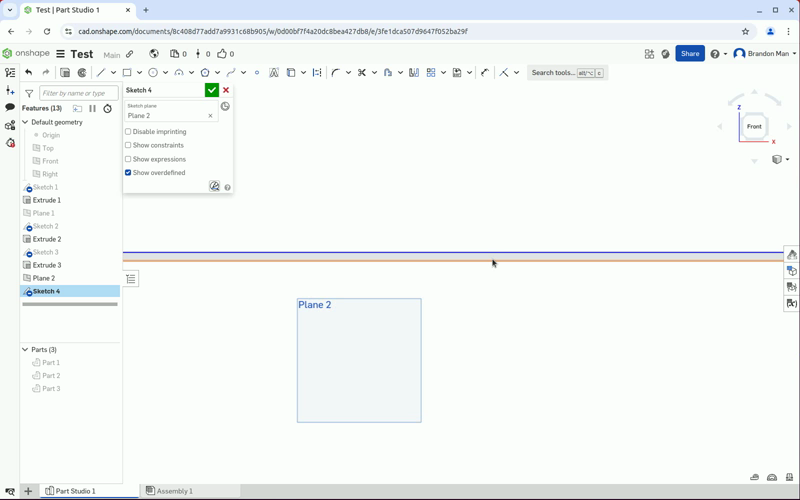
scroll(6)
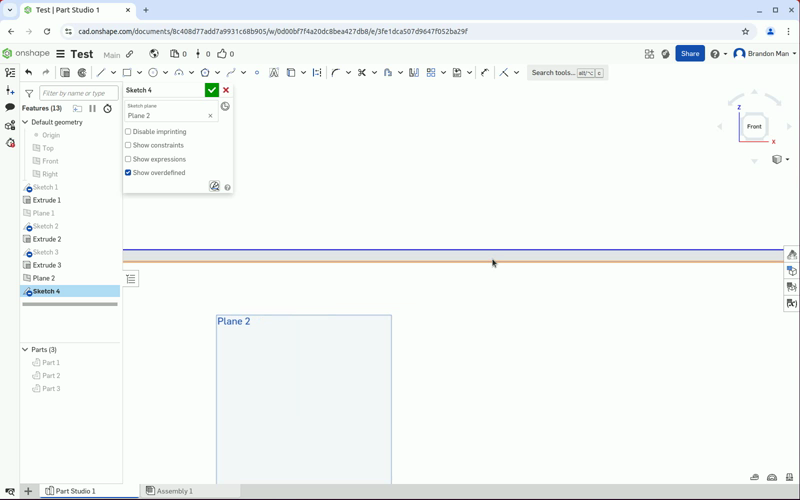
scroll(6)
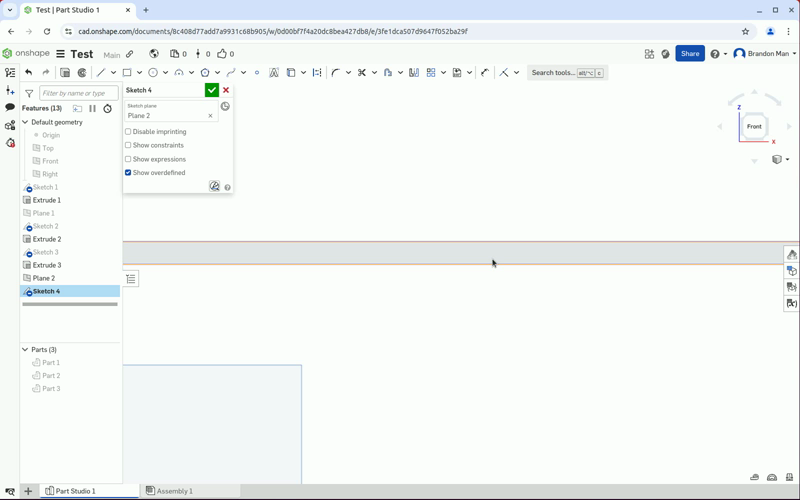
click(492, 258)
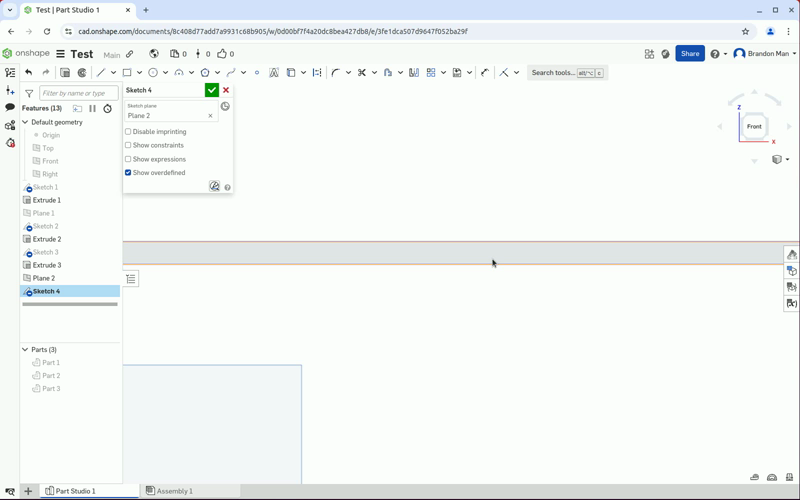
scroll(-6)
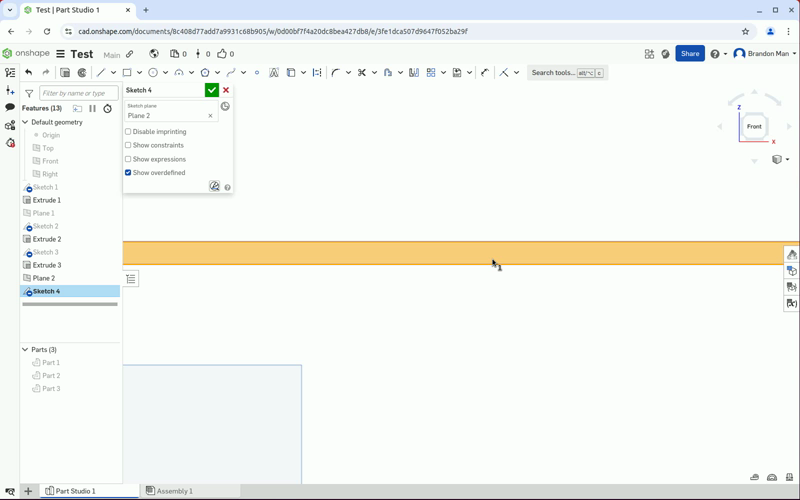
scroll(-6)
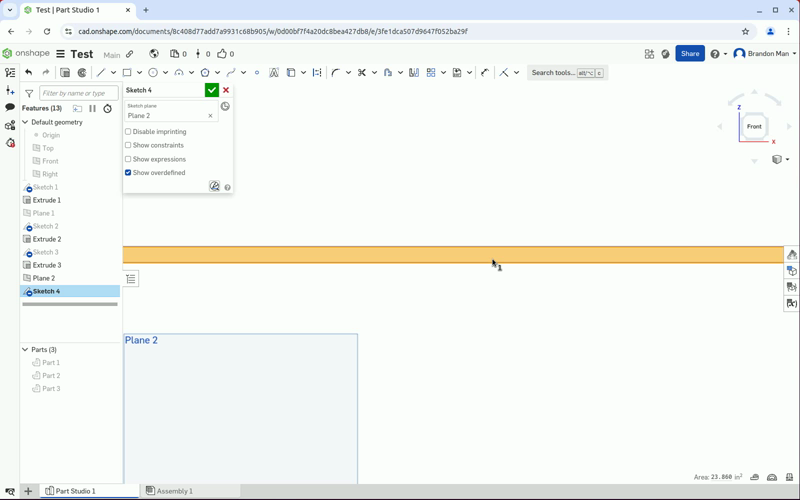
scroll(-6)
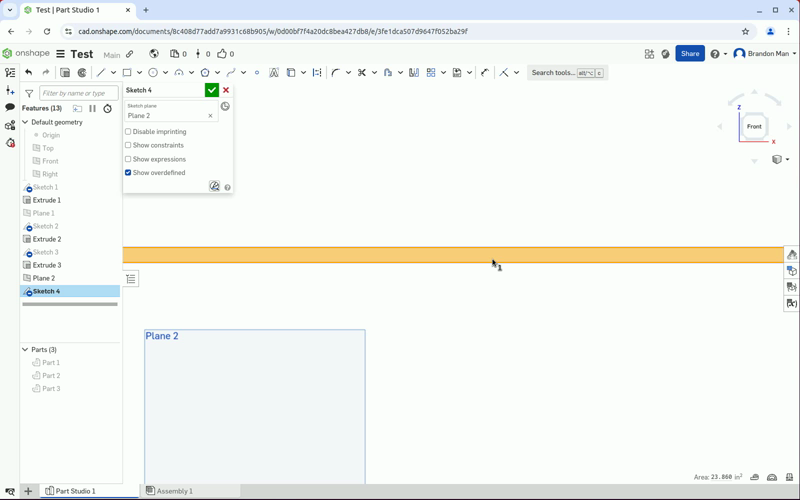
scroll(-6)
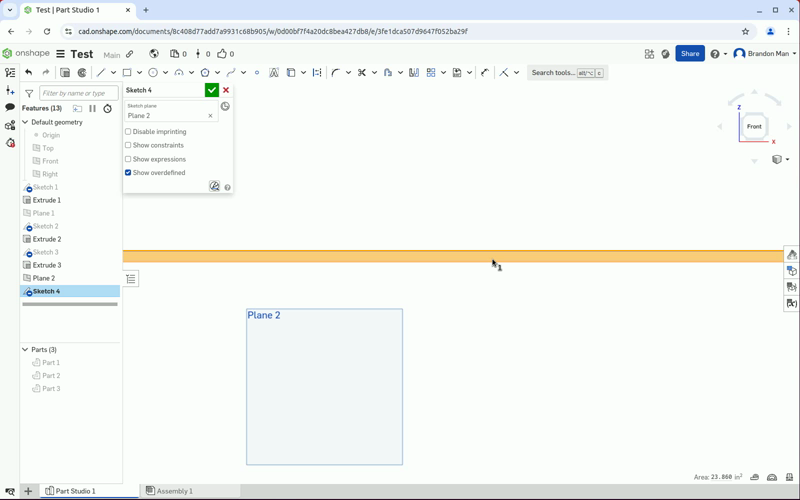
scroll(-6)
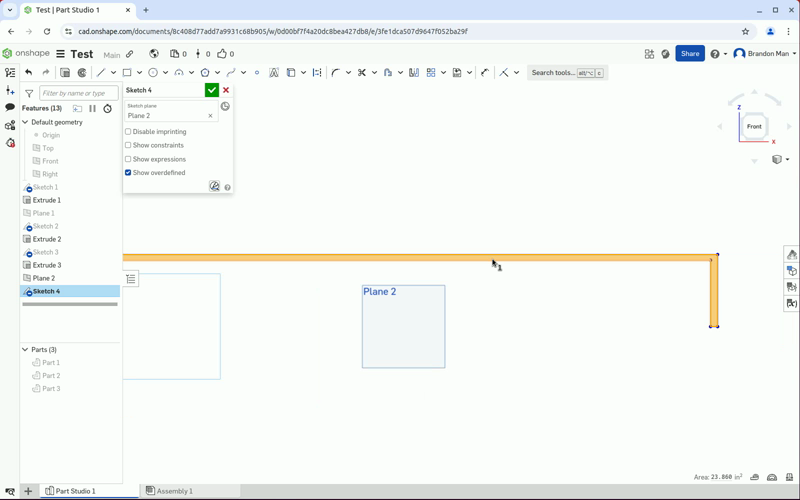
scroll(-6)
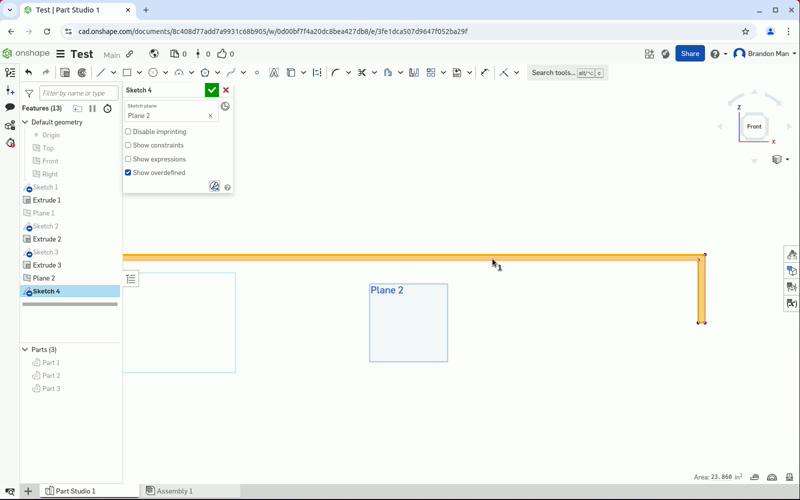
scroll(-6)
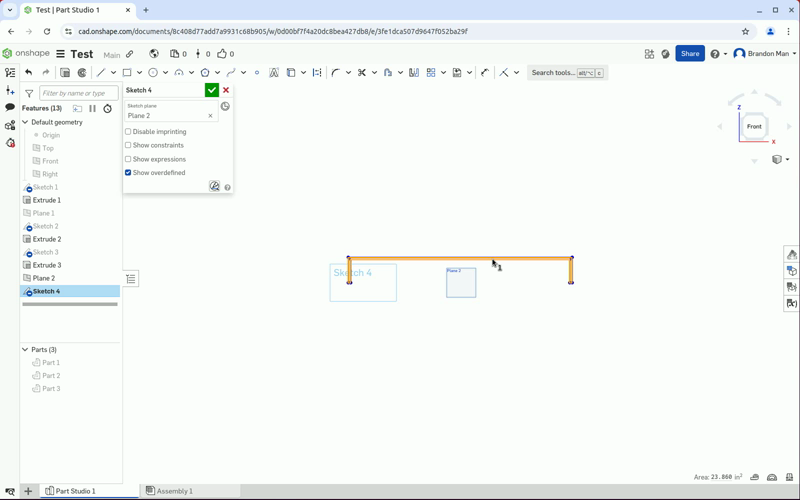
mouse_move(73, 352)
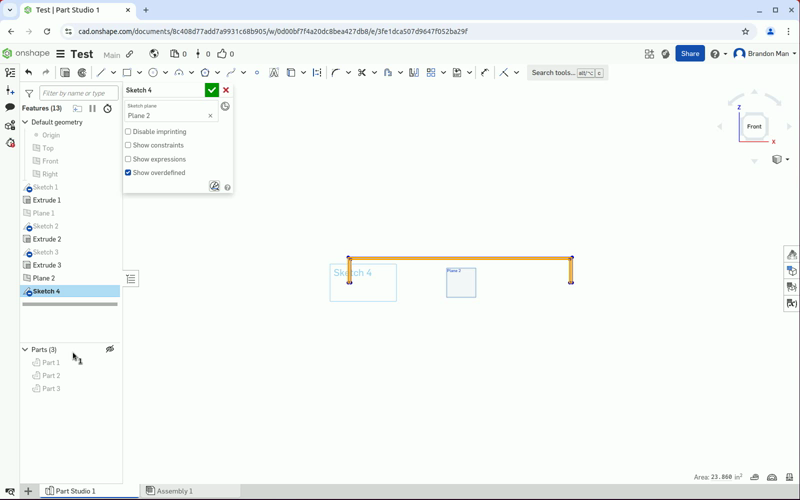
key(shift+y)
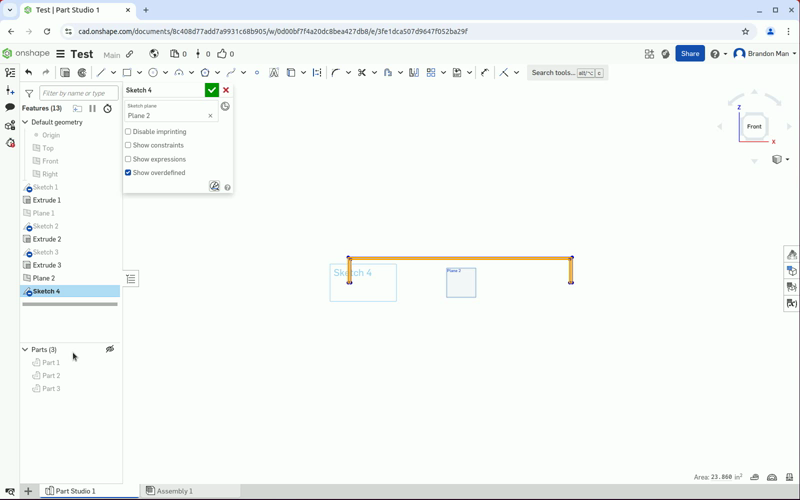
key(shift+e)
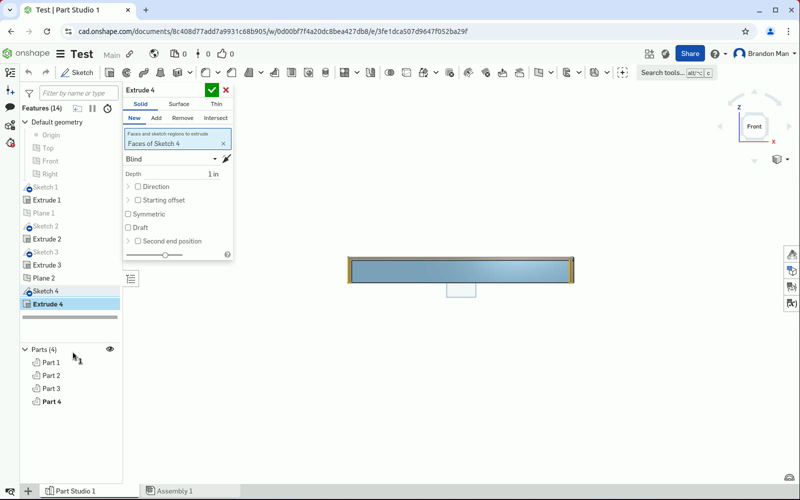
mouse_move(143, 106)
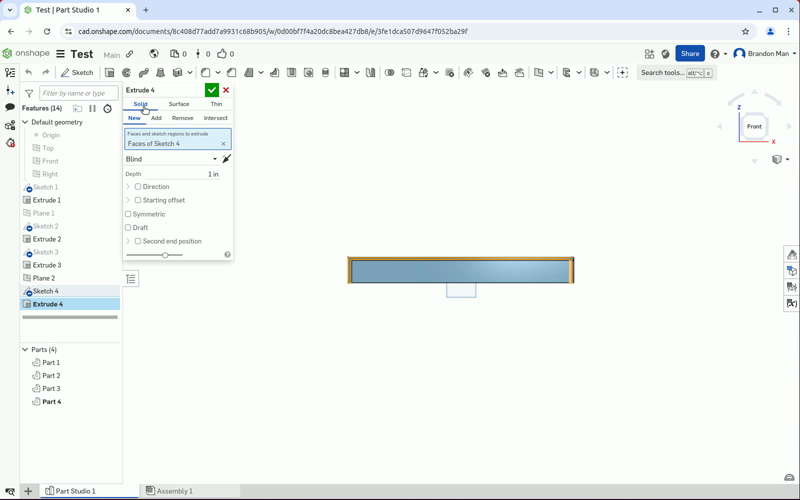
click(143, 106)
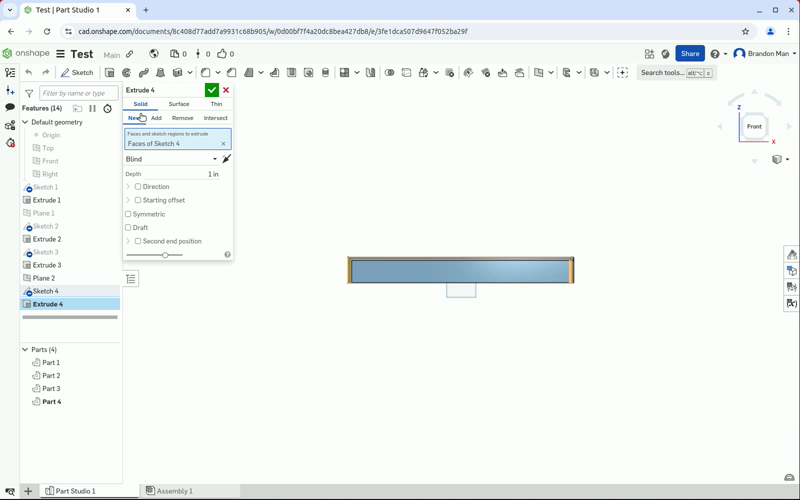
mouse_move(137, 120)
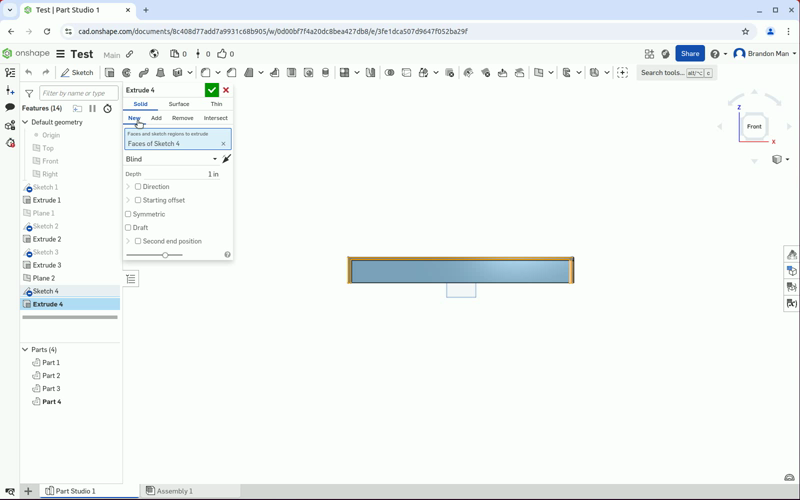
click(137, 120)
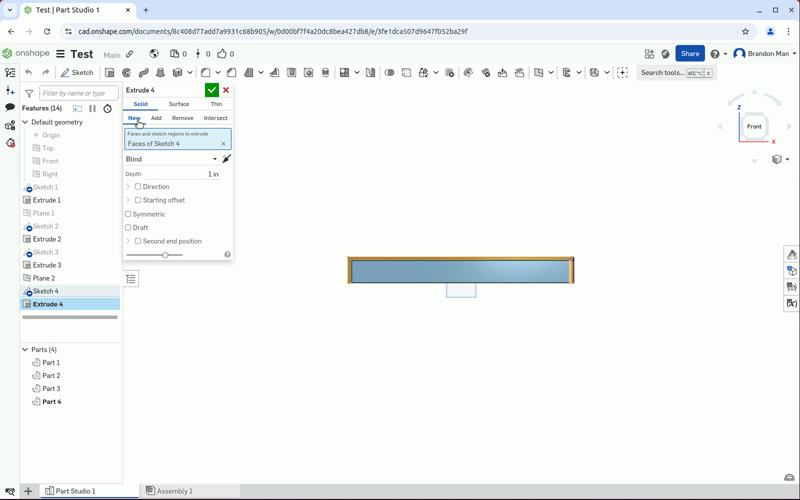
key(tab, 4)
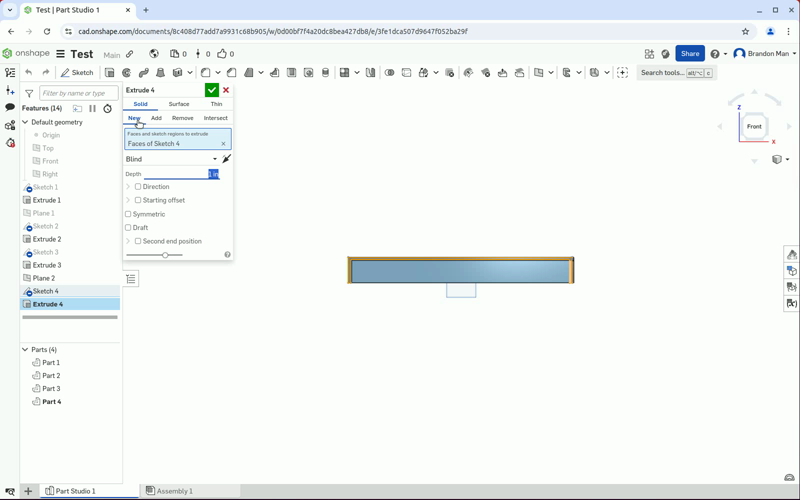
text(0.722)
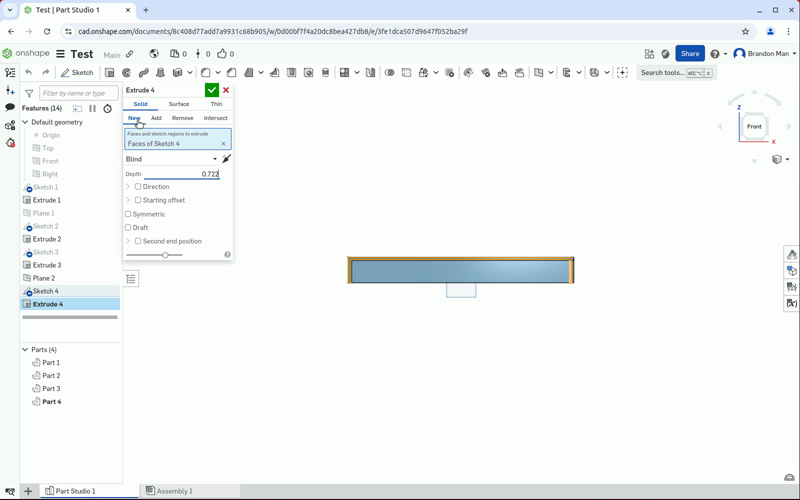
key(enter)
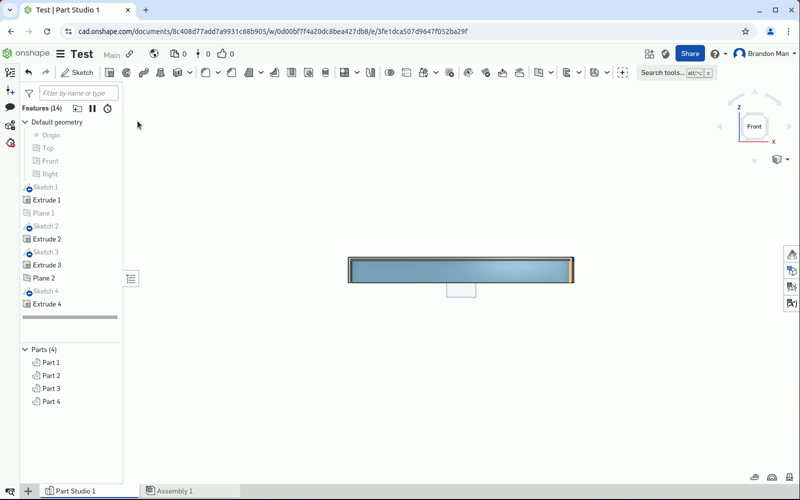
key(shift+h)
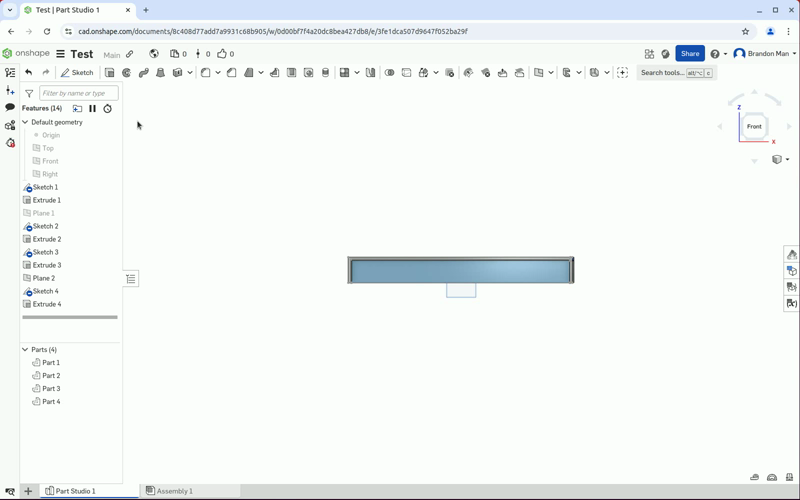
key(shift+h)
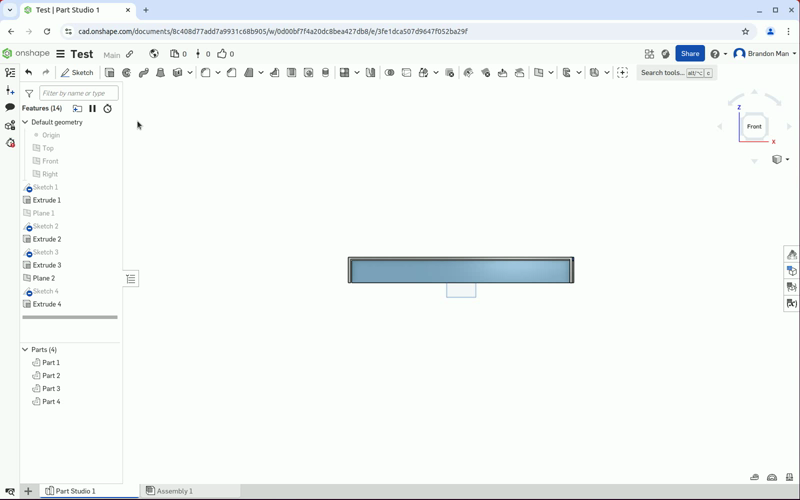
mouse_move(73, 189)
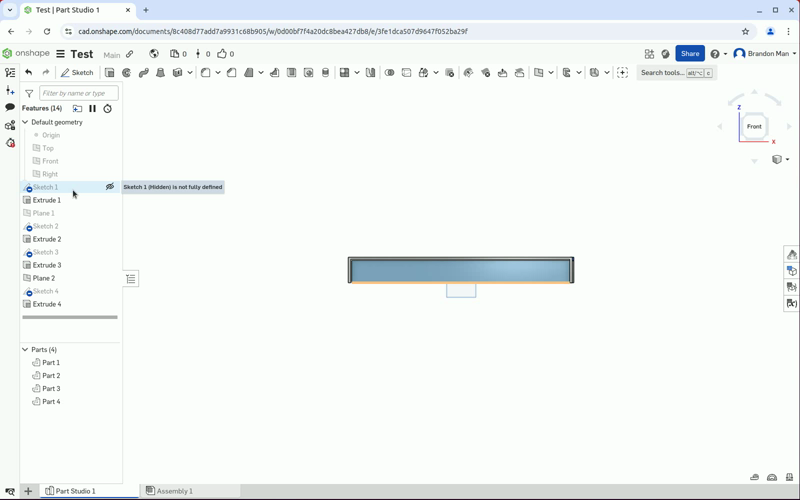
click(73, 189)
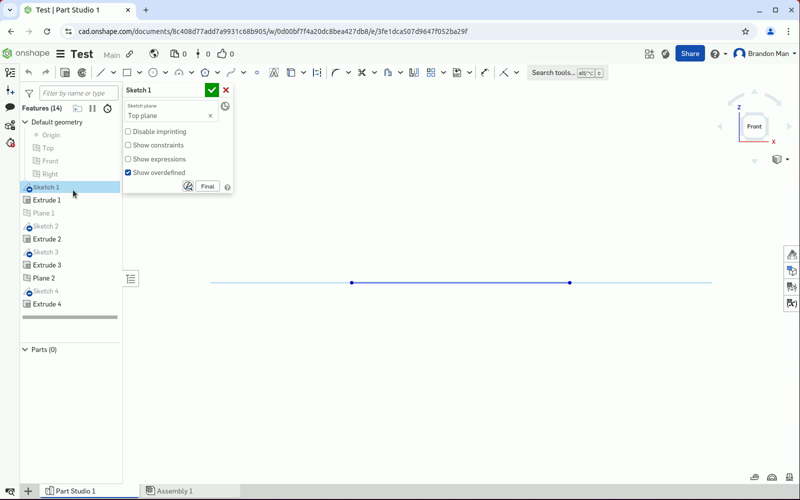
mouse_move(229, 92)
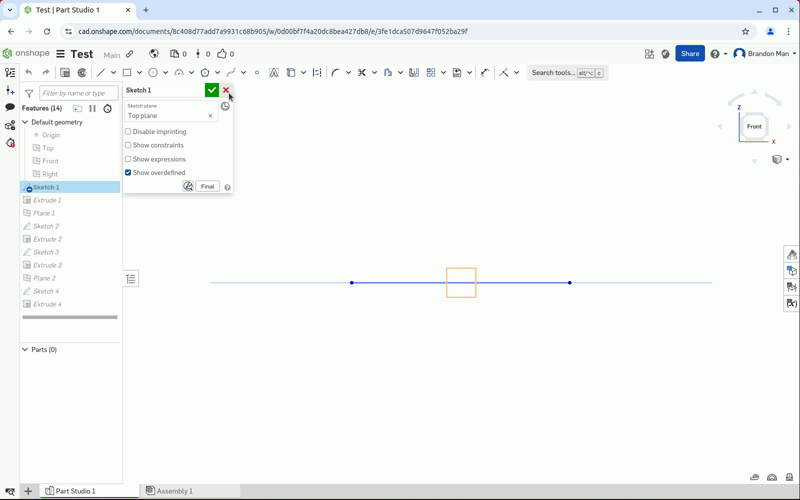
click(229, 92)
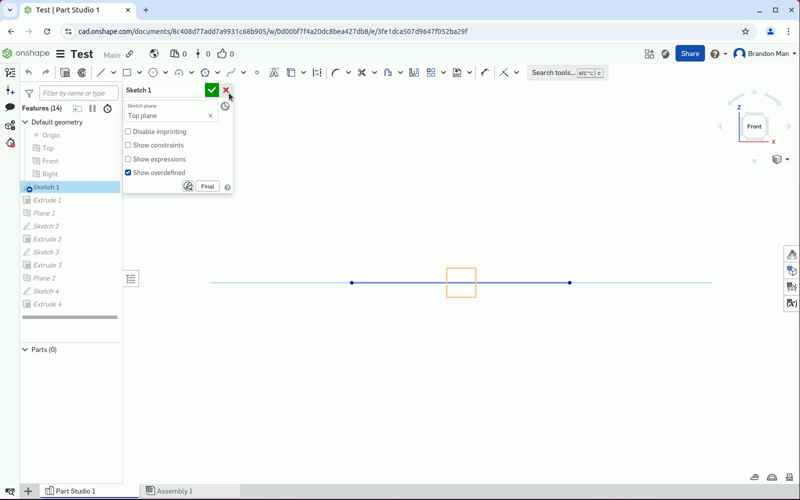
key(shift+s)
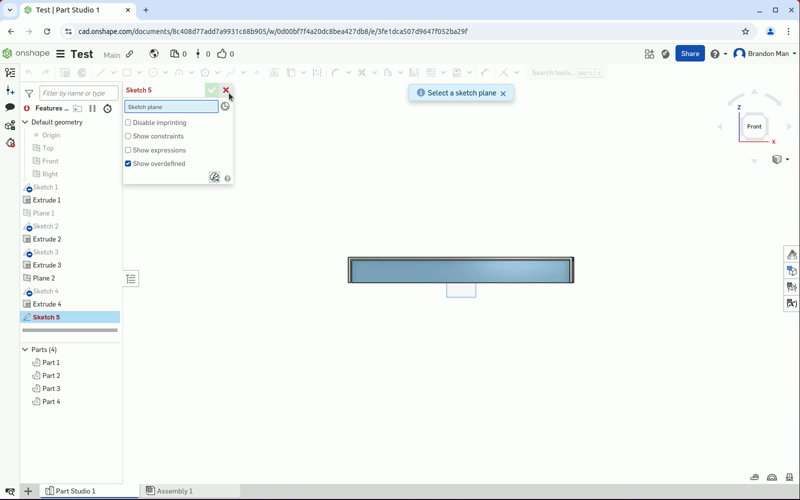
mouse_move(73, 280)
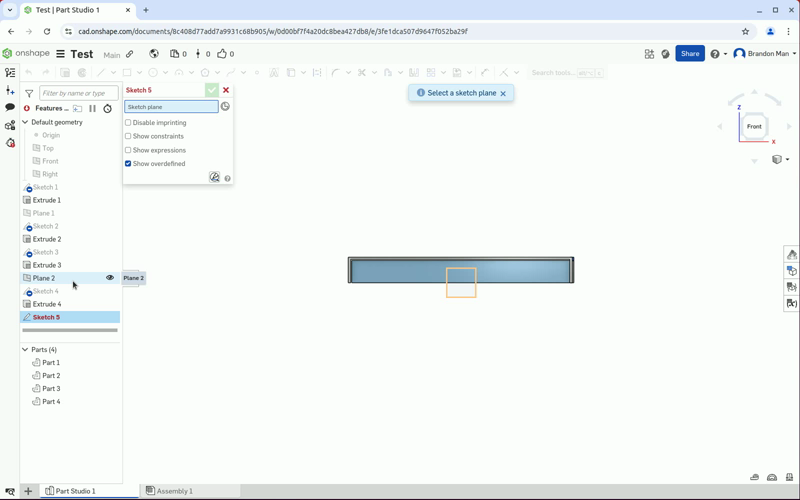
click(73, 280)
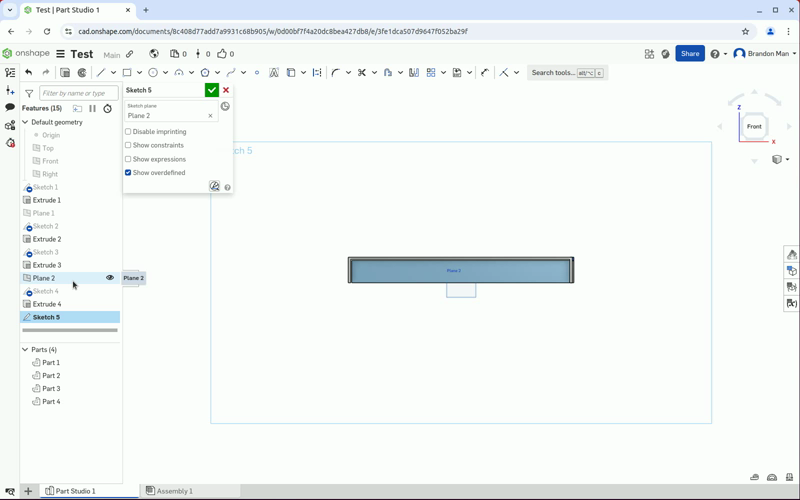
mouse_move(73, 352)
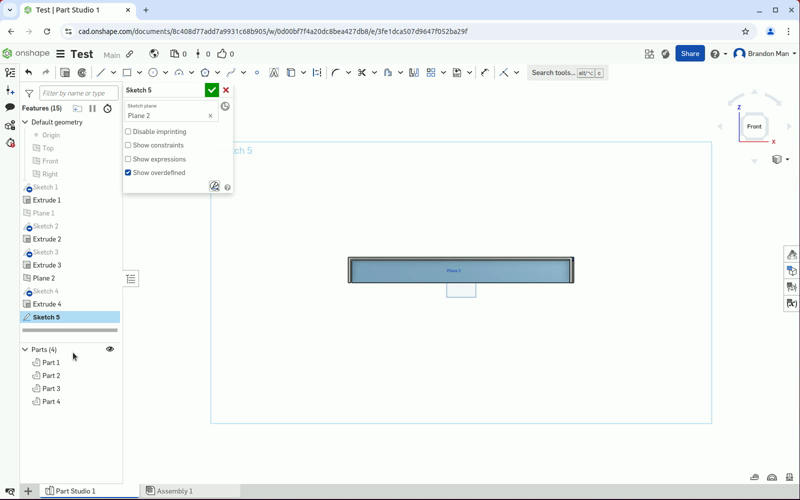
key(y)
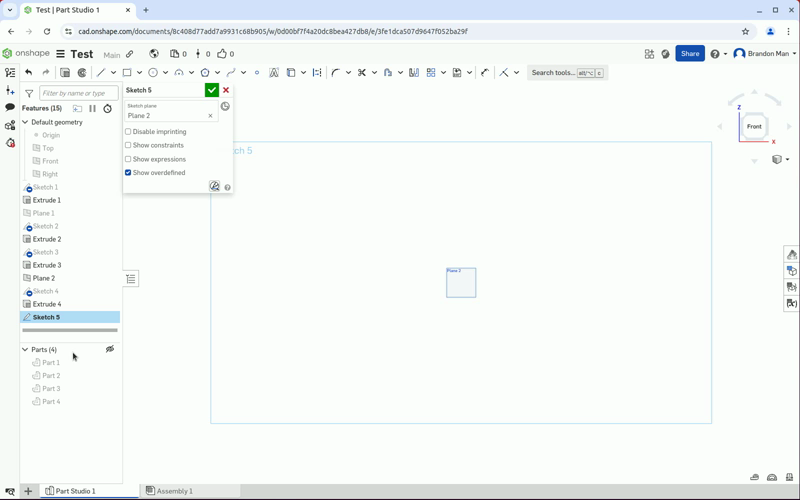
key(l)
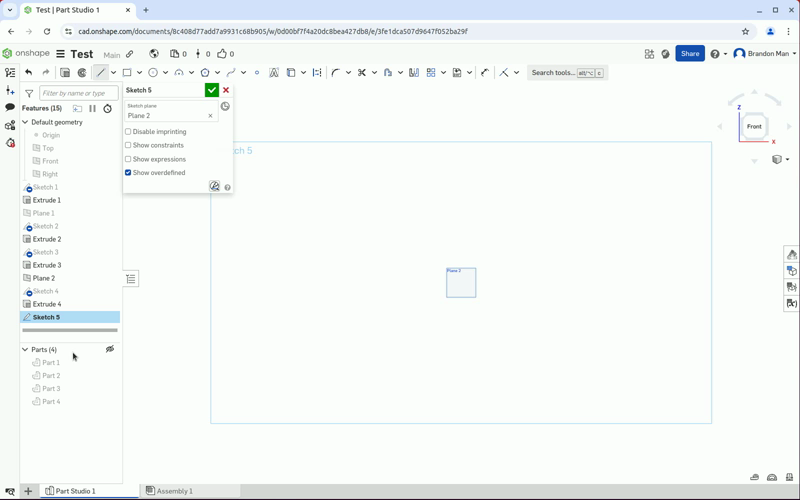
key_down(shift)
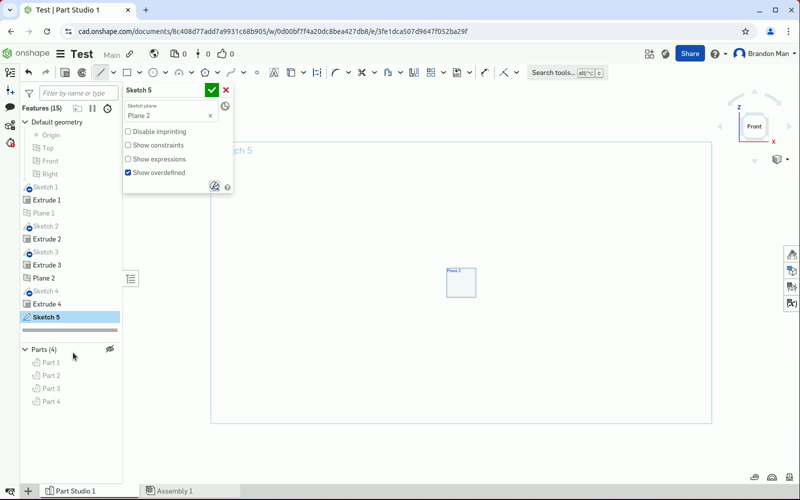
mouse_move(351, 282)
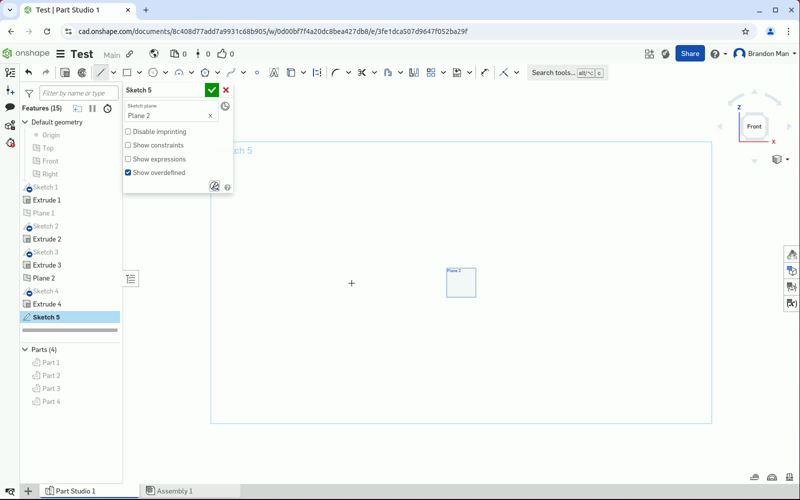
click(351, 282)
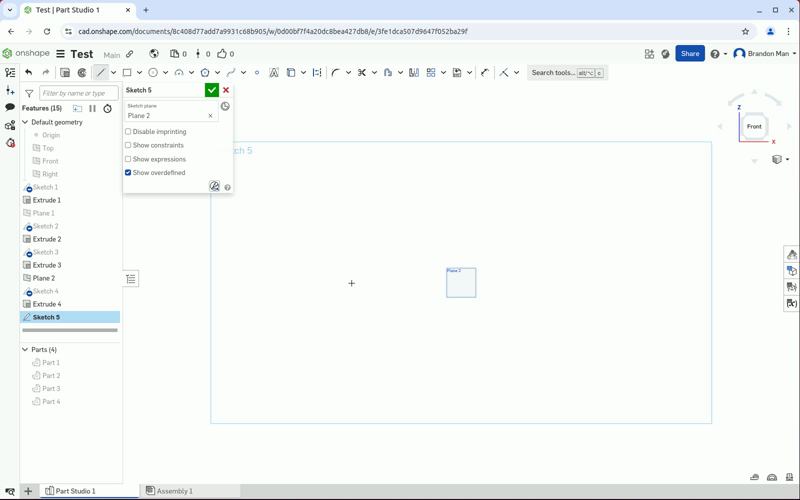
key_up(shift)
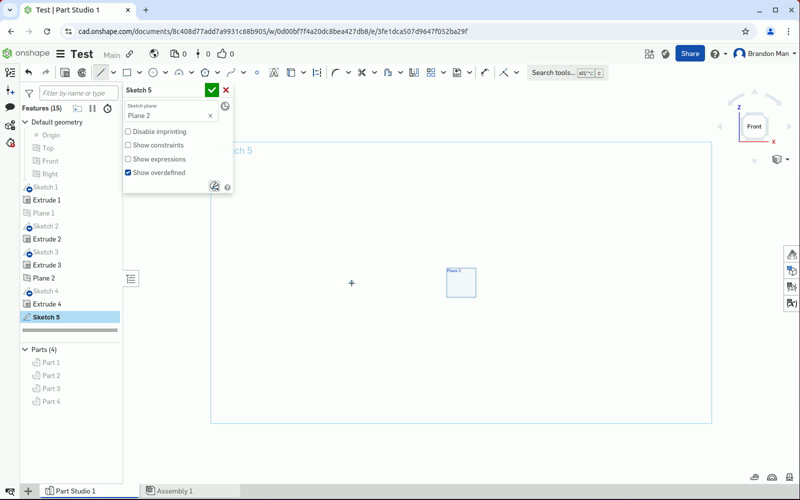
key_down(shift)
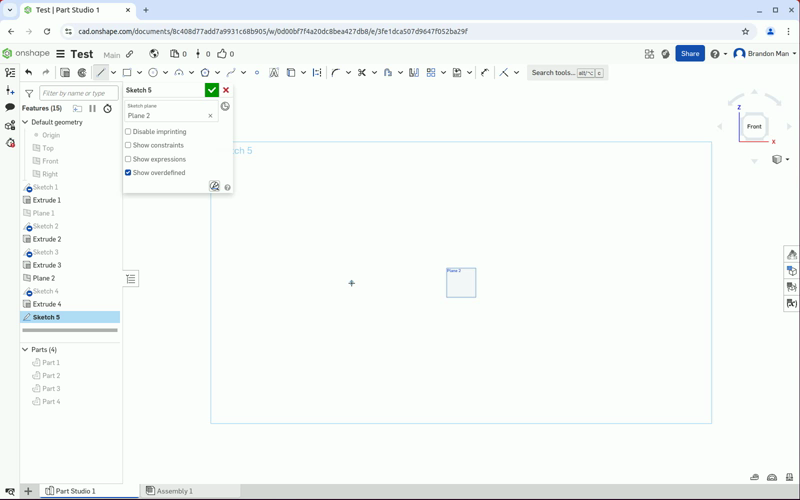
mouse_move(569, 282)
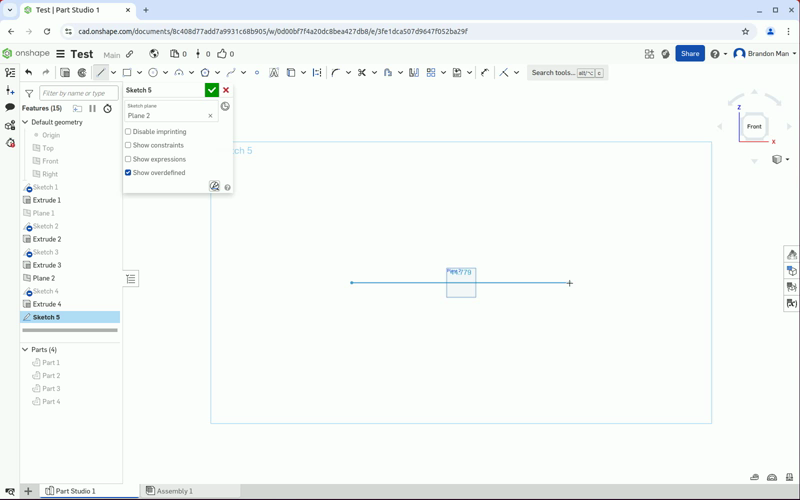
click(569, 282)
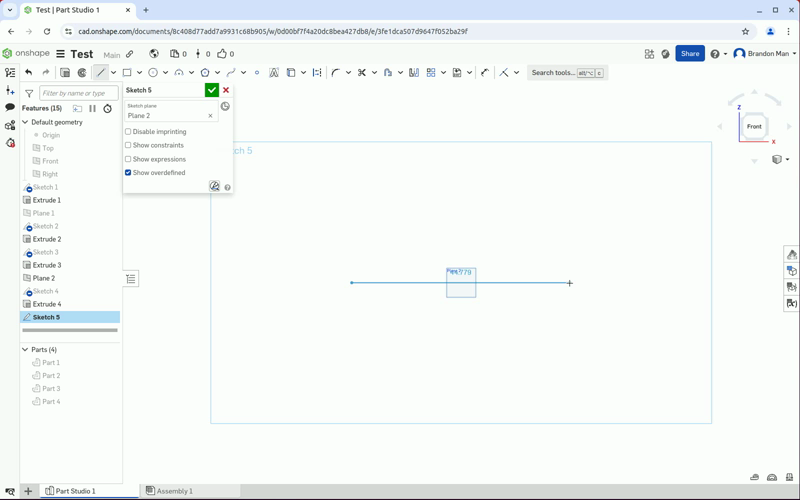
key_up(shift)
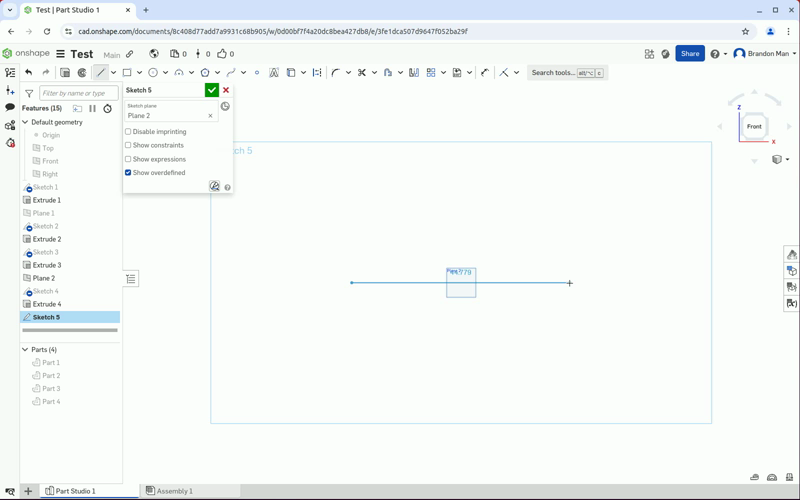
key_down(shift)
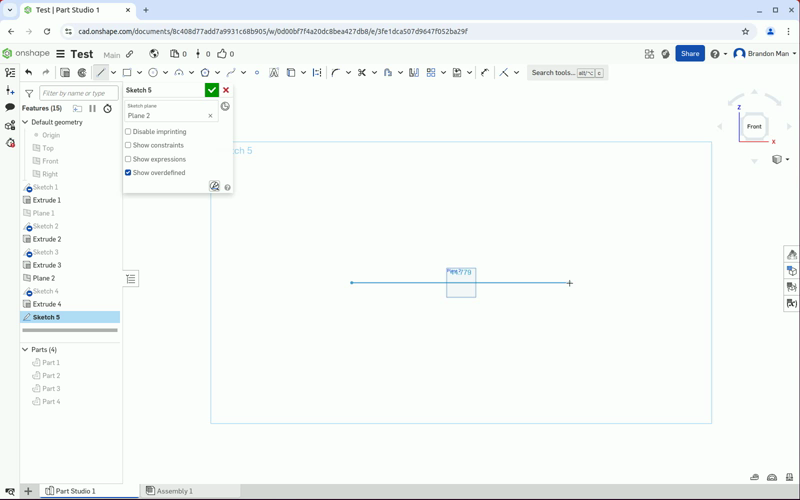
mouse_move(589, 282)
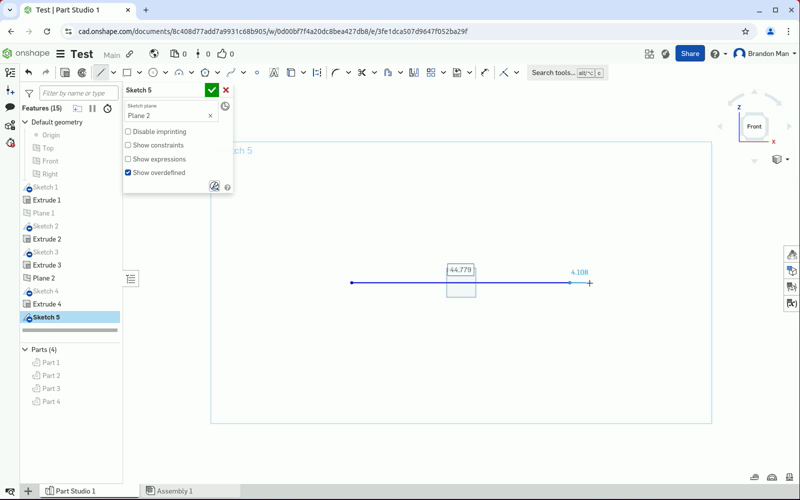
mouse_move(569, 260)
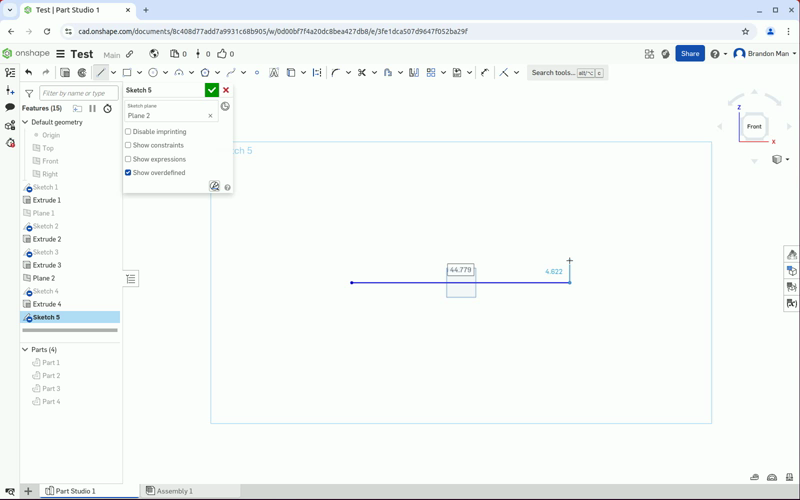
click(569, 260)
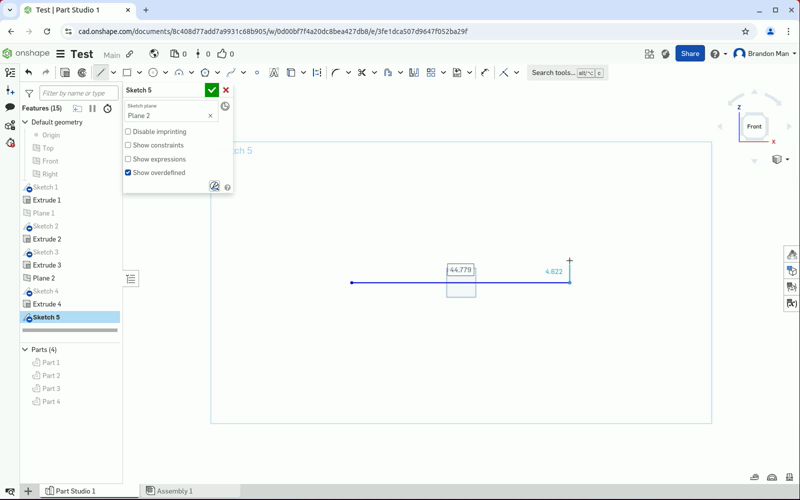
key_up(shift)
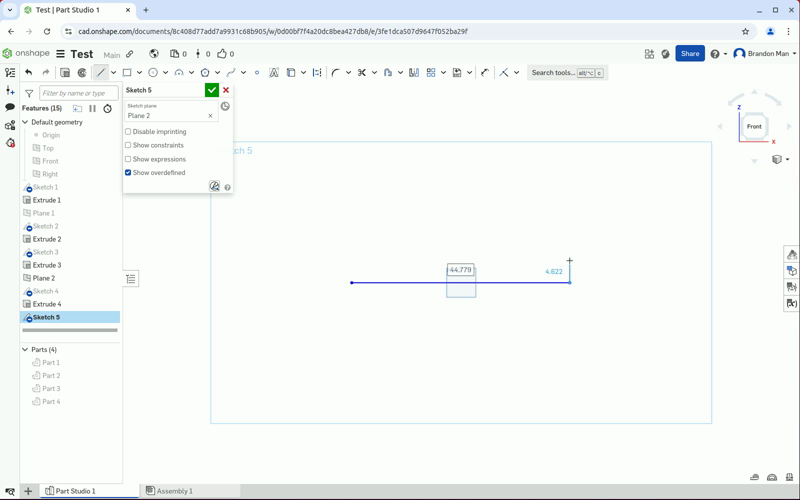
key_down(shift)
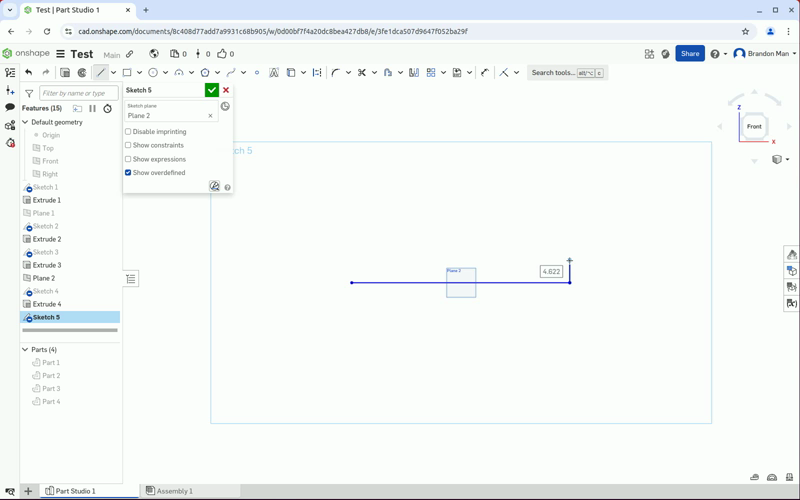
mouse_move(351, 260)
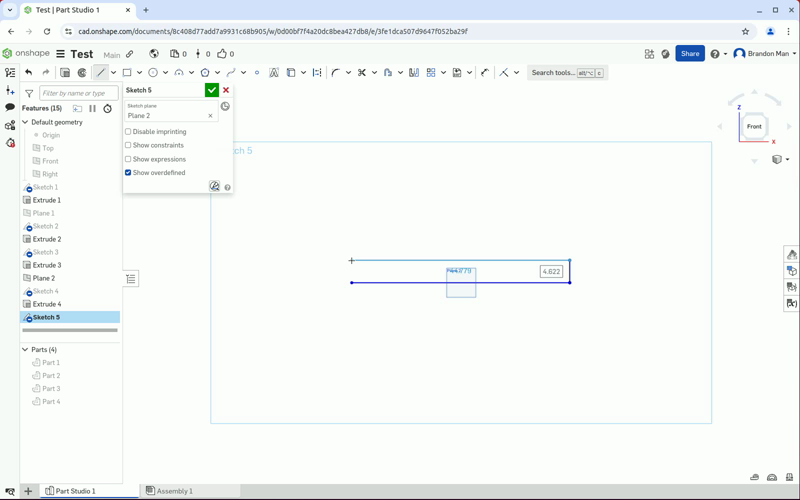
click(351, 260)
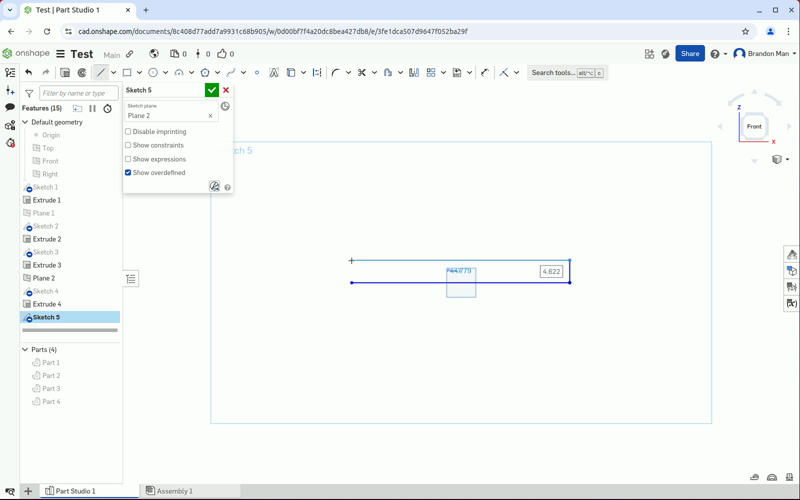
key_up(shift)
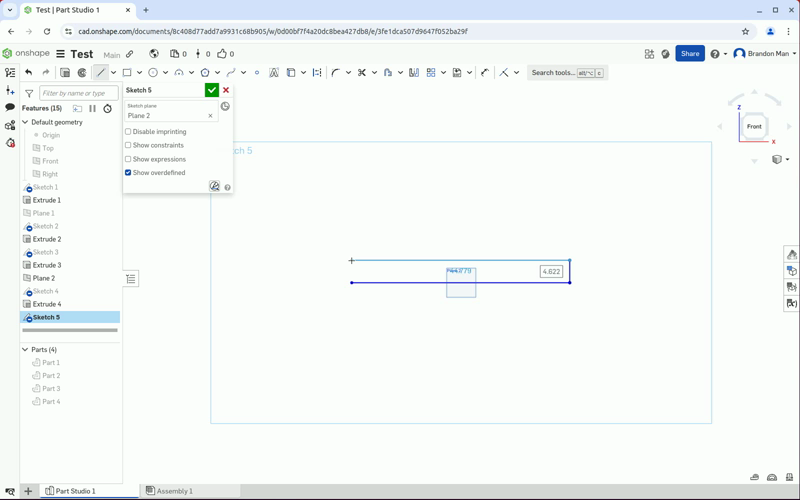
mouse_move(381, 260)
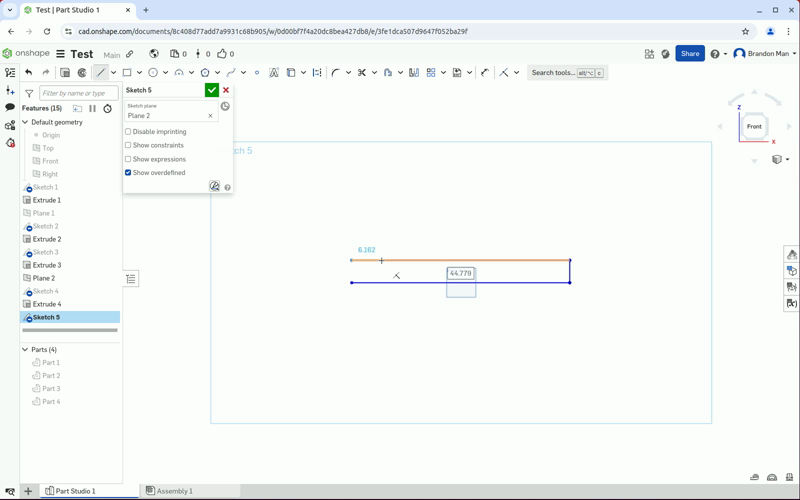
key_down(shift)
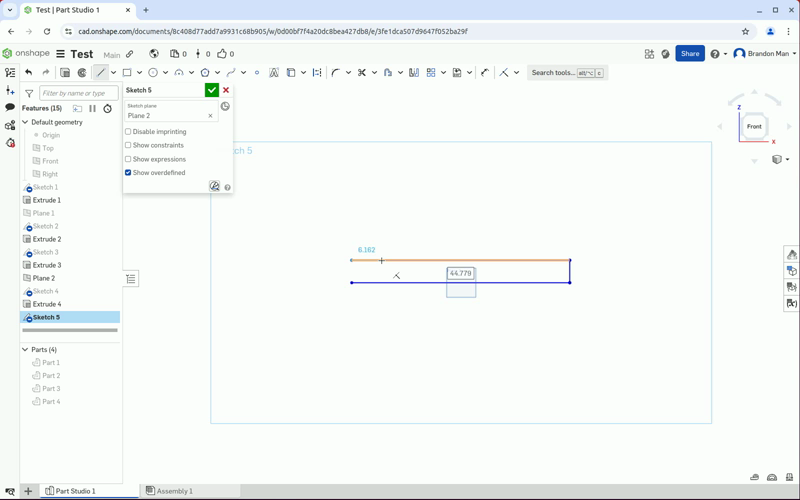
mouse_move(351, 282)
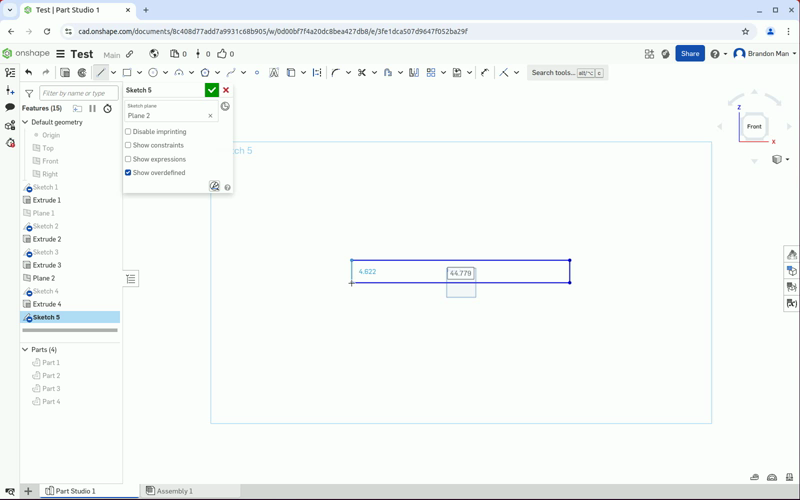
key_up(shift)
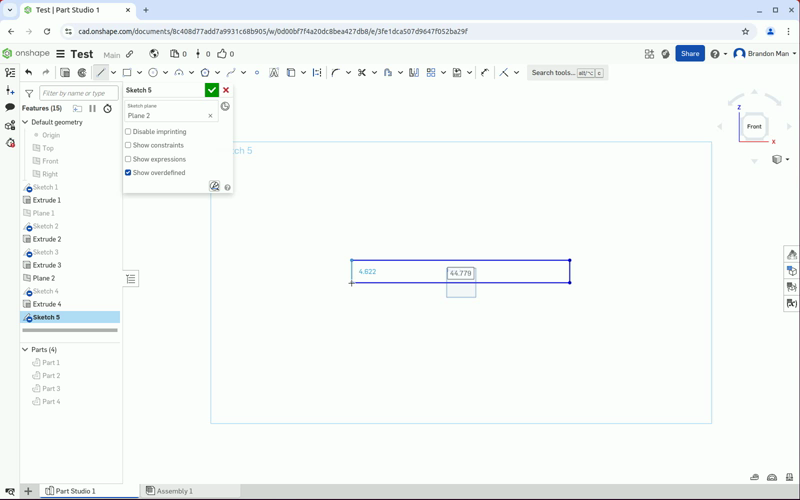
click(351, 282)
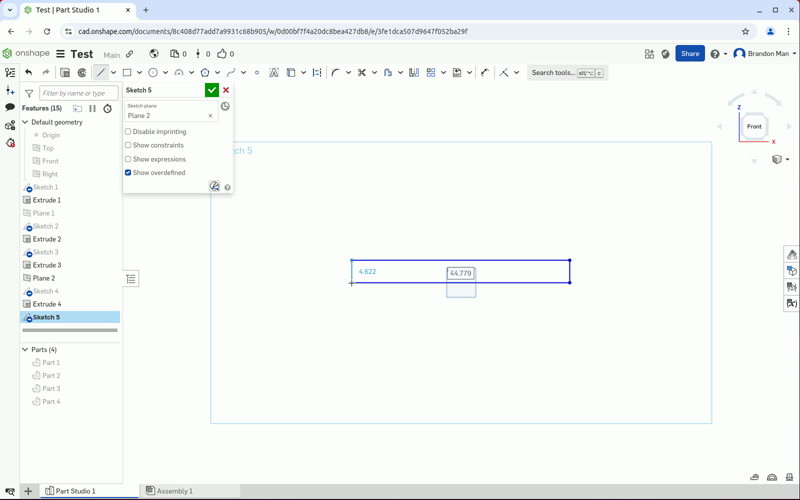
key(esc)
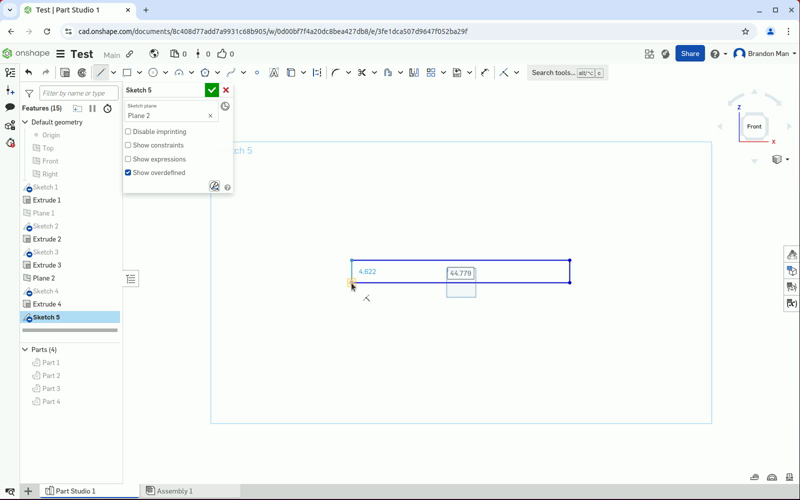
mouse_move(354, 274)
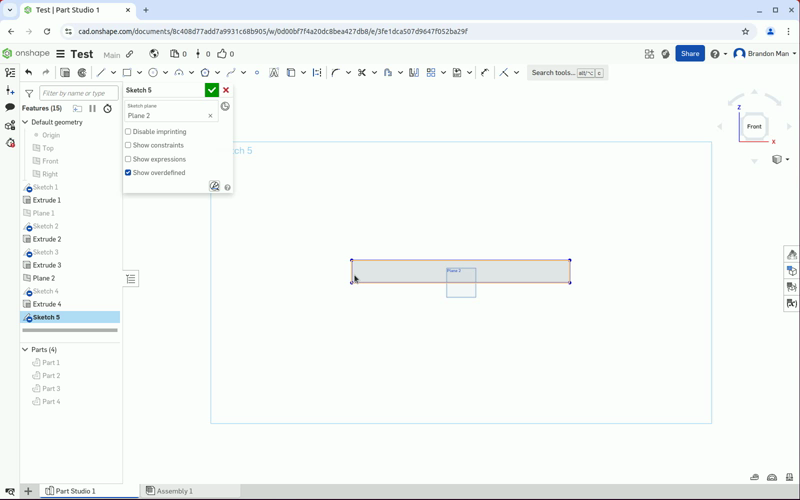
click(354, 274)
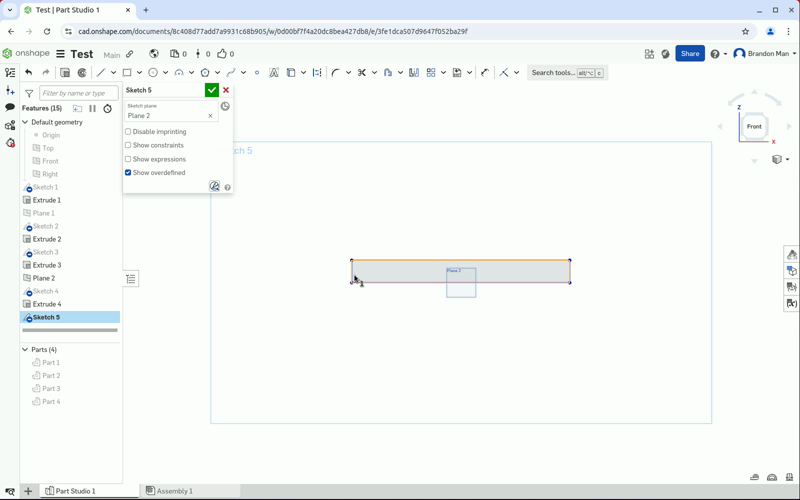
mouse_move(73, 352)
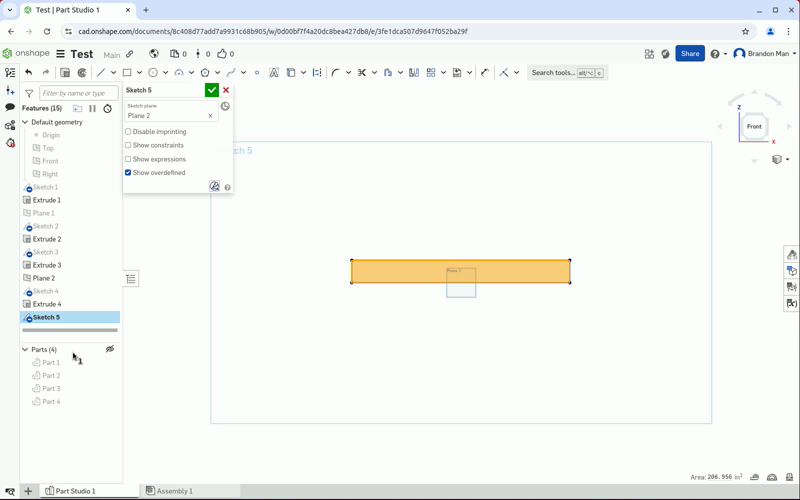
key(shift+y)
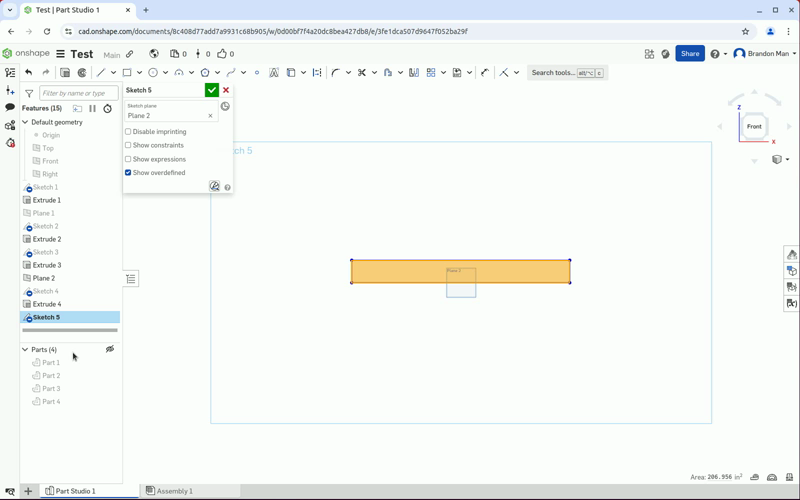
key(shift+e)
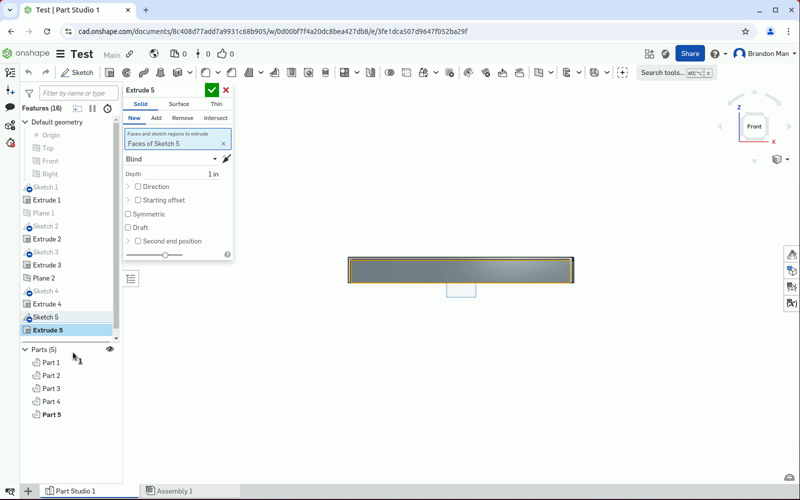
mouse_move(143, 106)
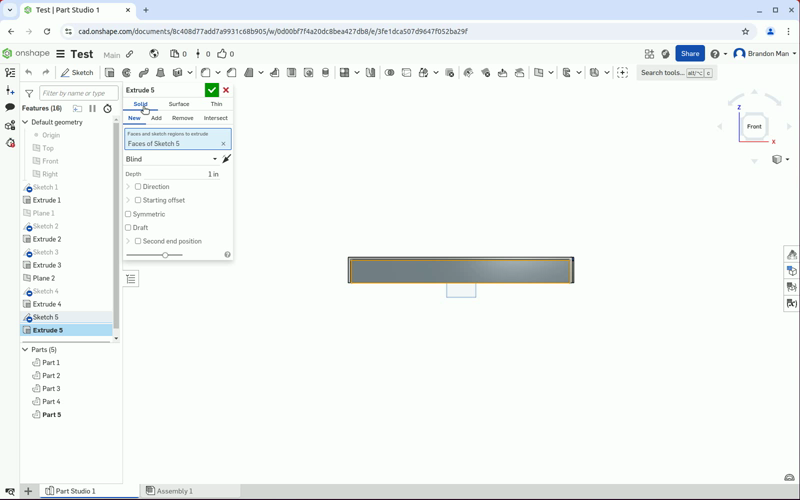
click(143, 106)
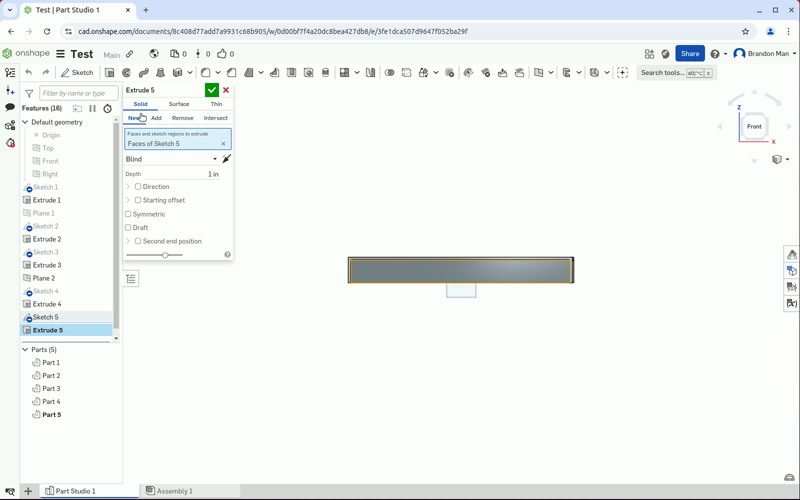
mouse_move(137, 120)
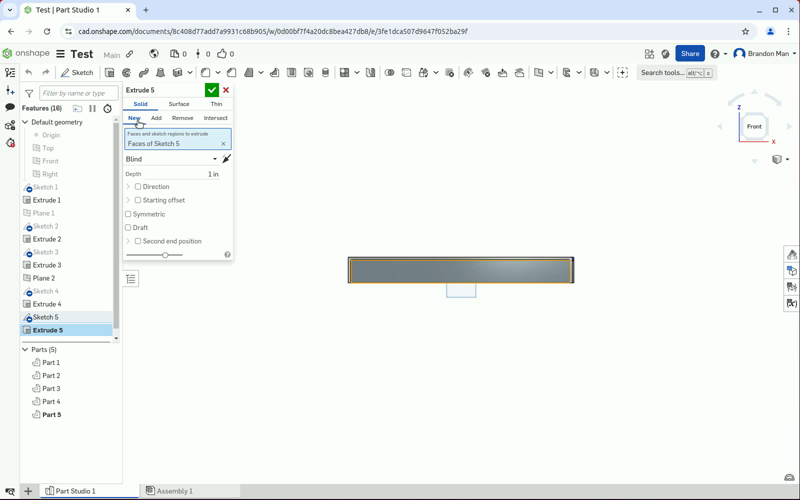
click(137, 120)
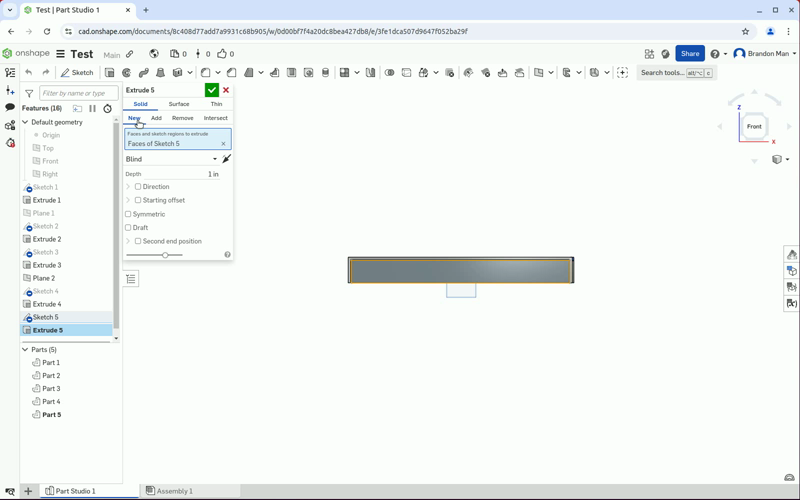
key(tab, 4)
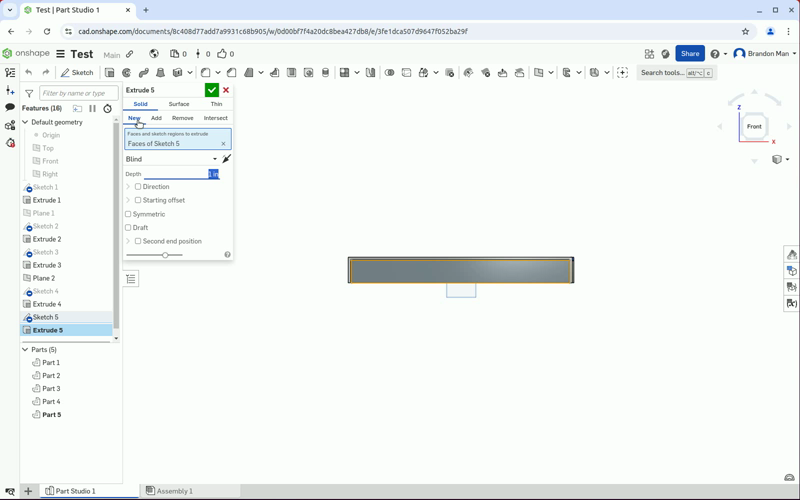
text(0.722)
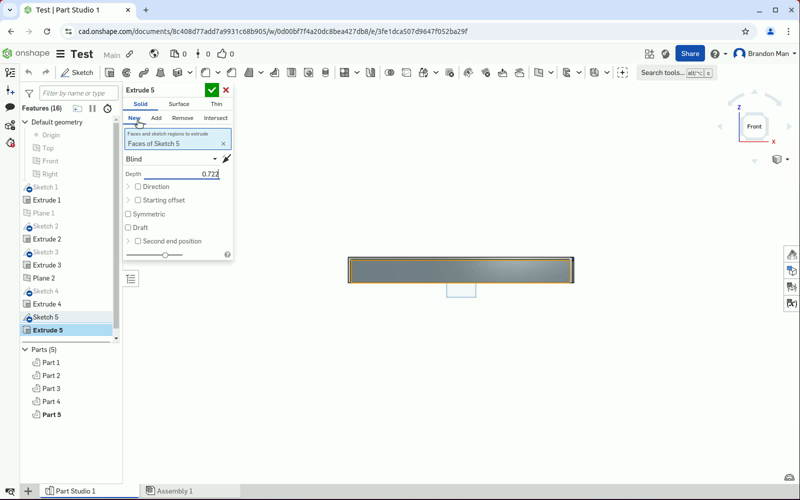
key(enter)
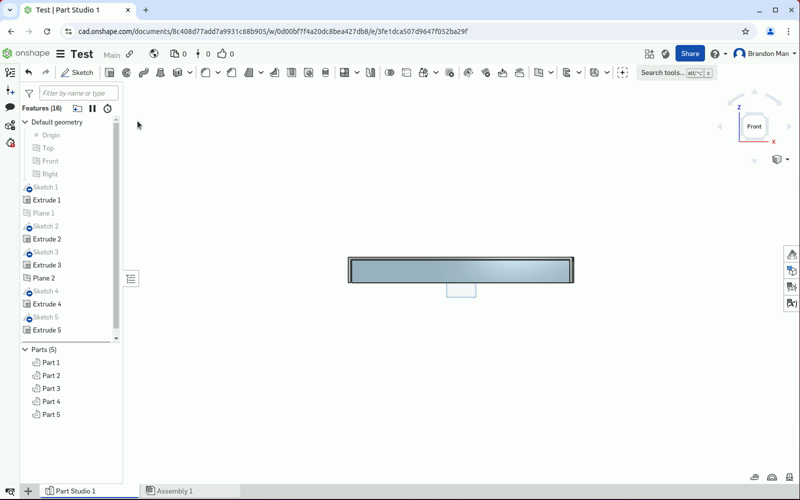
key(shift+h)
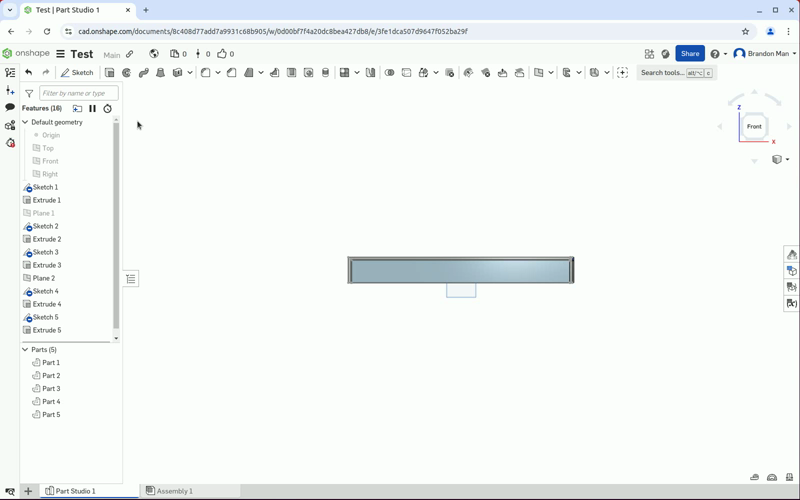
key(shift+h)
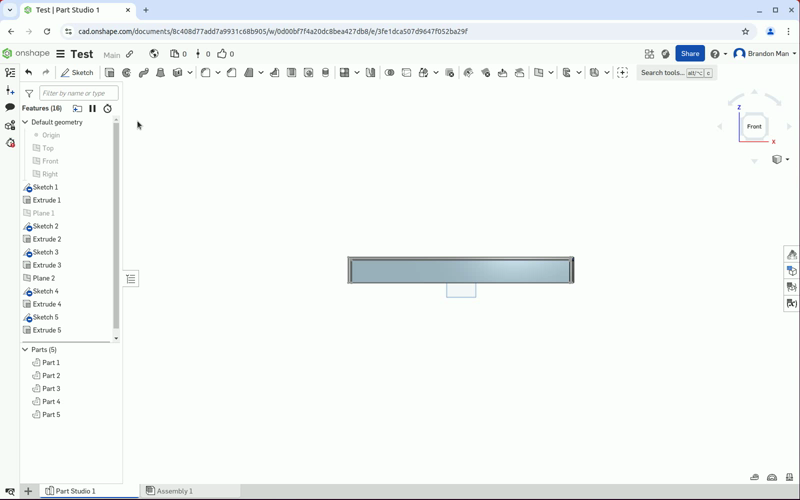
key(shift+7)
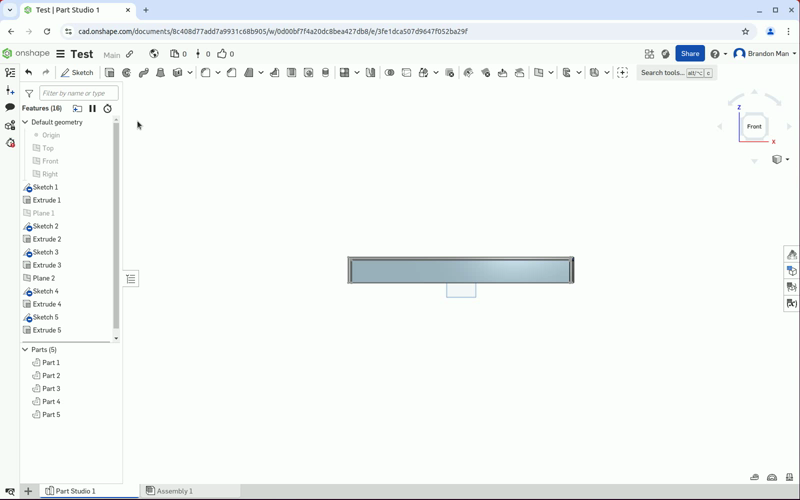
key(left, 2)
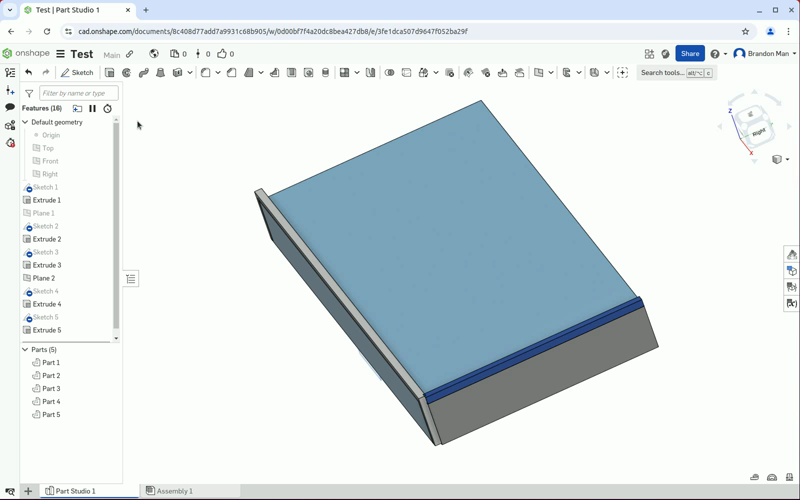
key(down, 2)
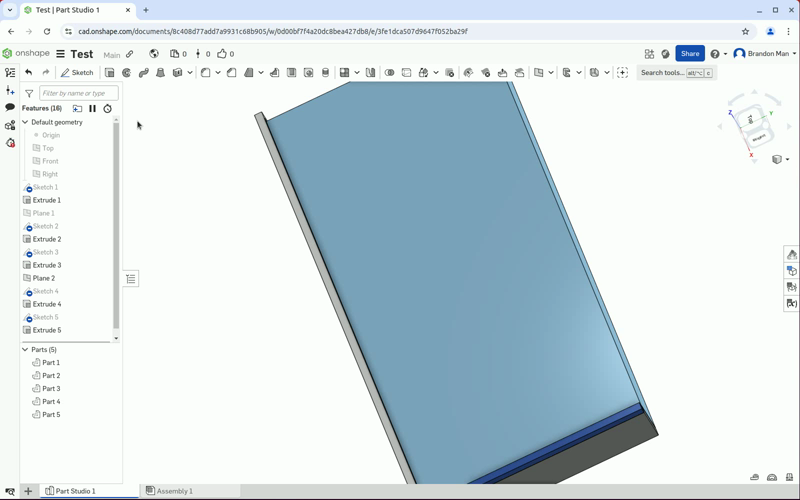
key(up, 2)
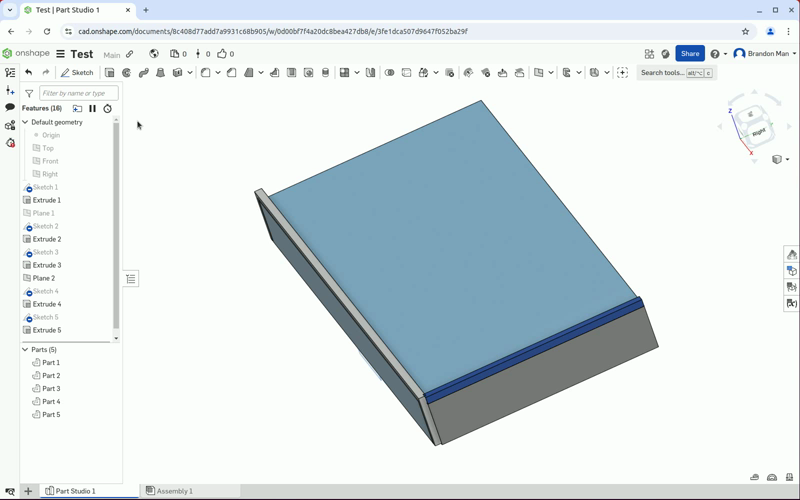
key(right, 2)
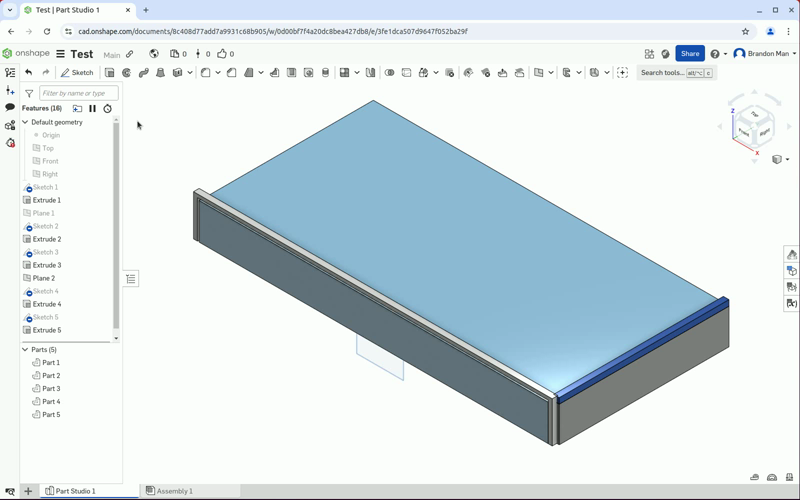
mouse_move(69, 189)
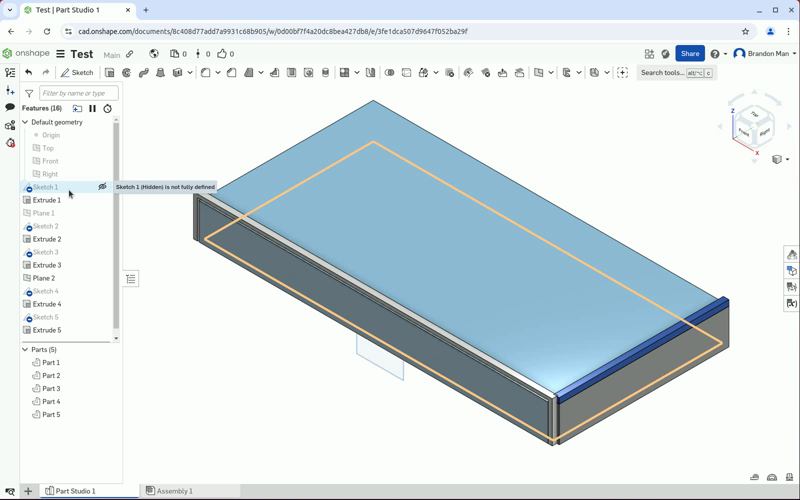
click(69, 189)